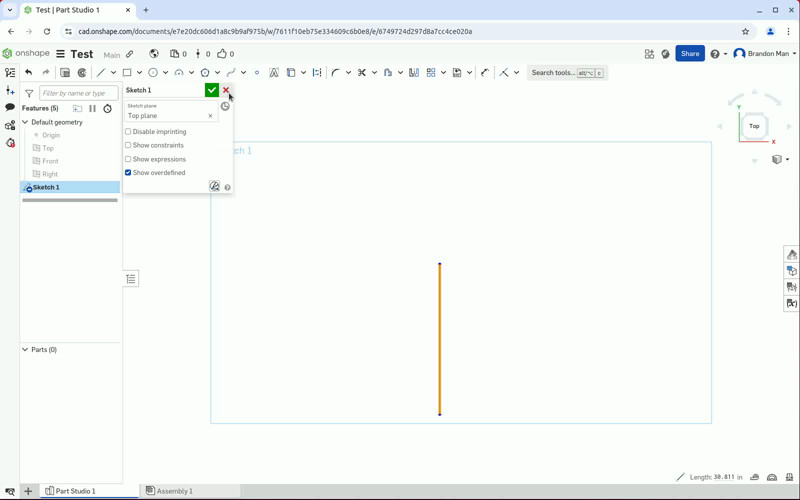
key(shift+h)
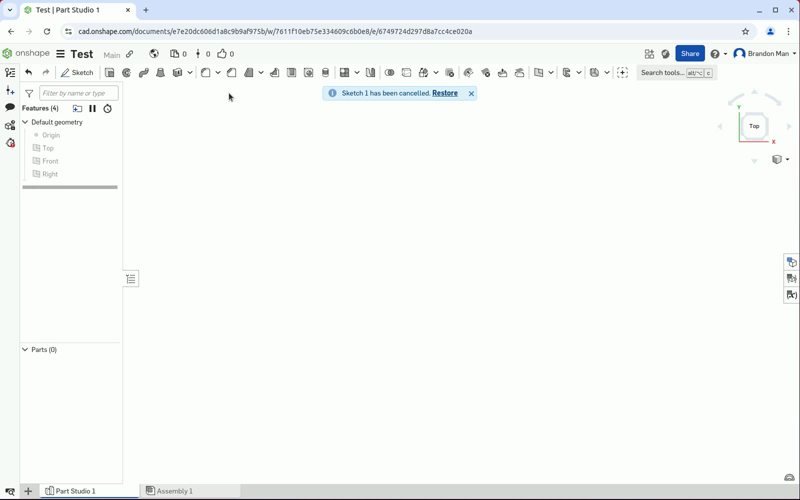
mouse_move(73, 352)
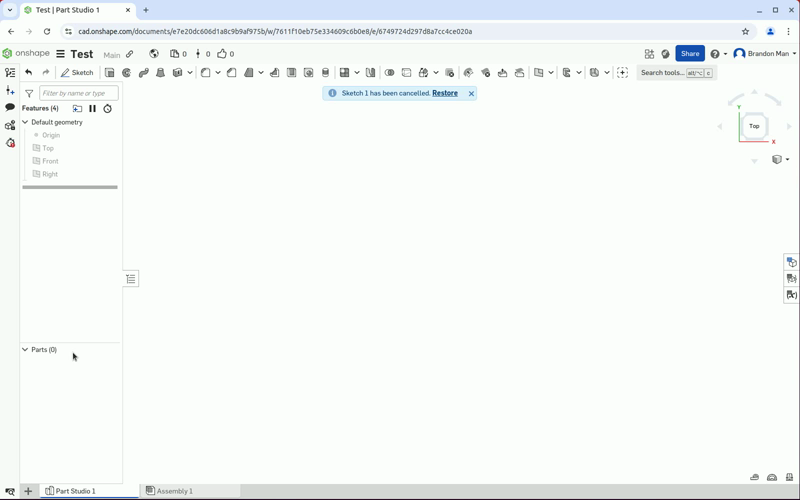
key(y)
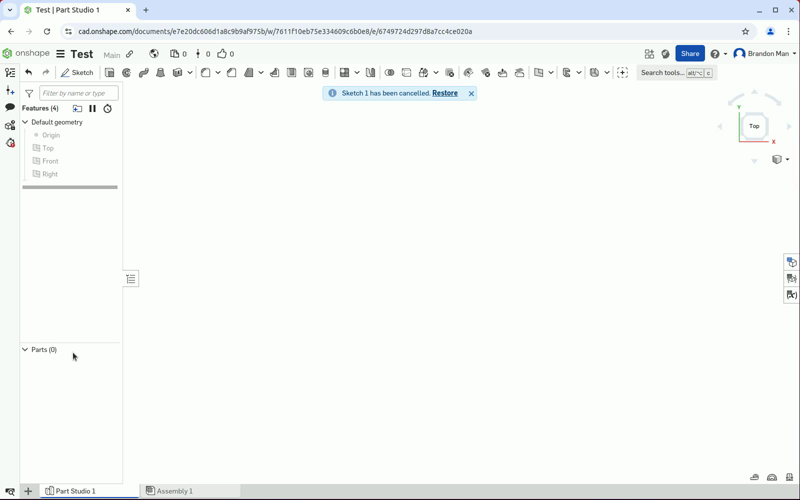
key(shift+p)
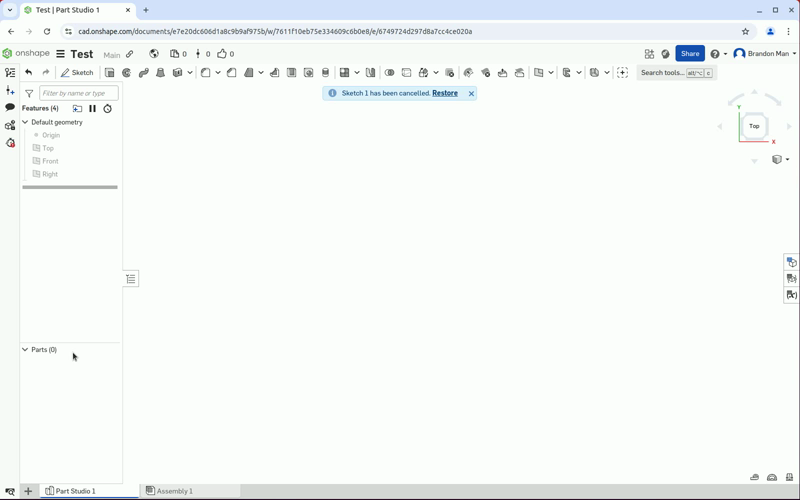
key(space)
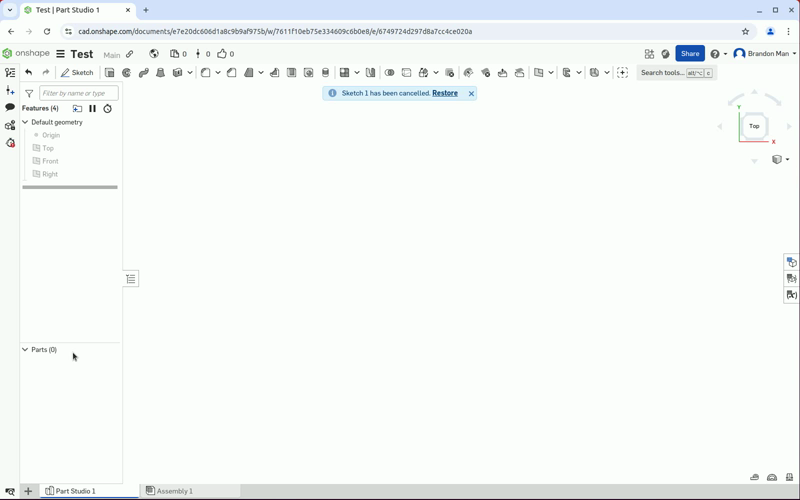
key_down(shift)
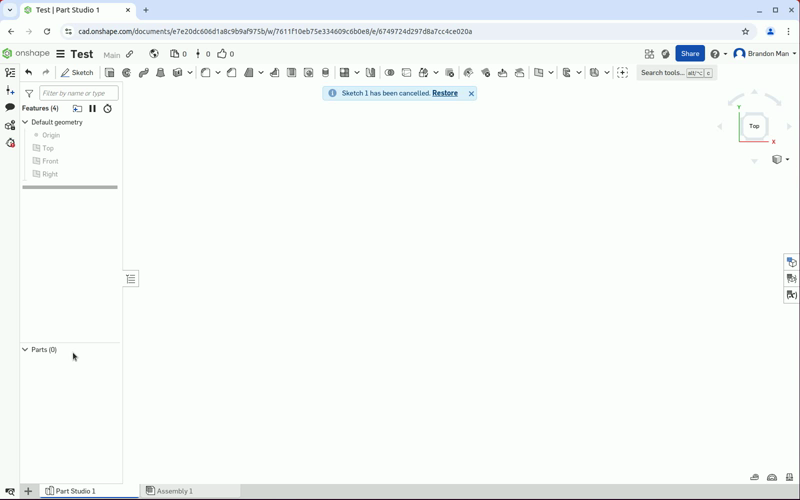
key(up)
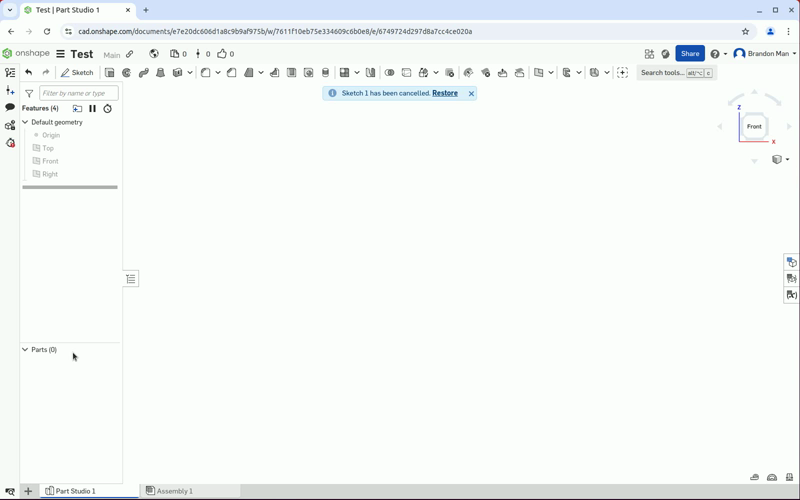
key_up(shift)
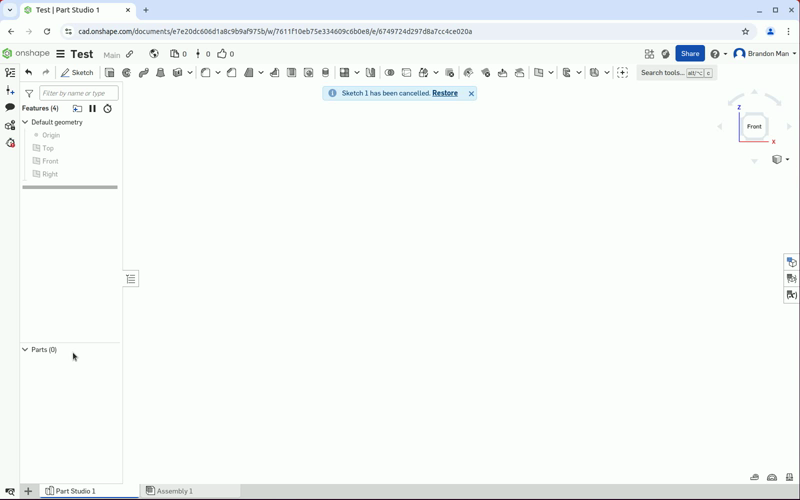
mouse_move(73, 352)
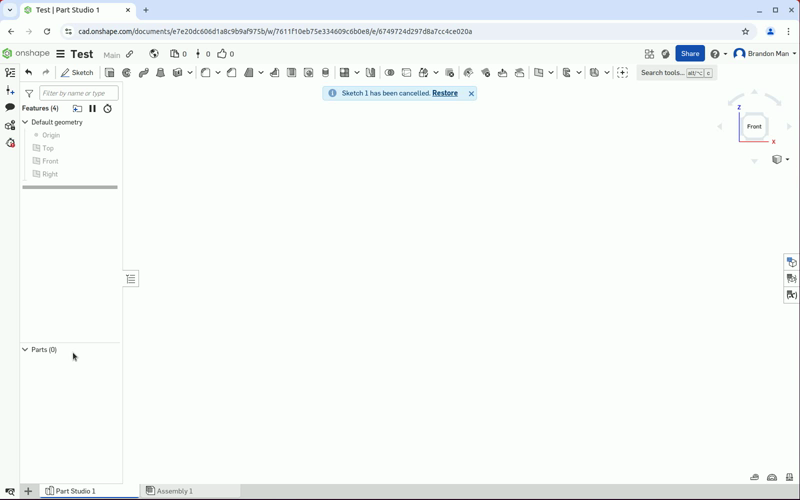
key(shift+y)
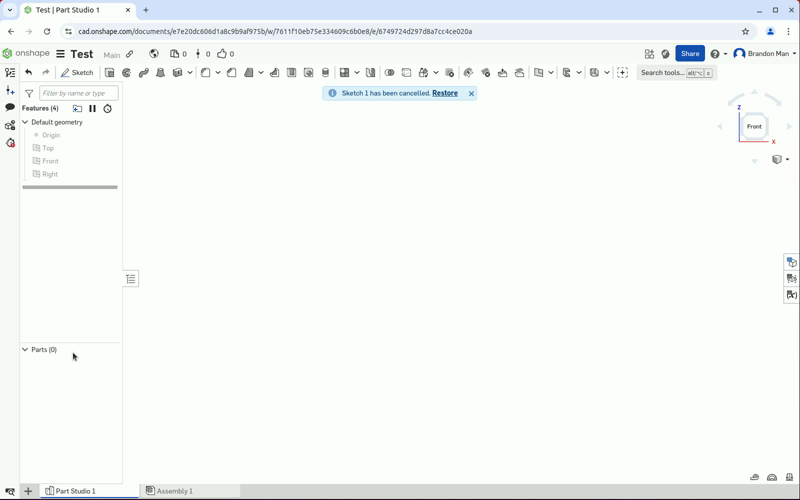
key(shift+s)
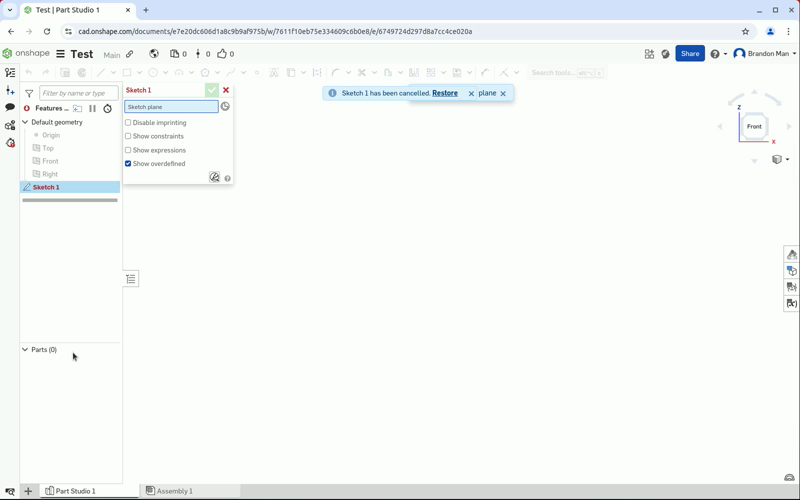
mouse_move(73, 163)
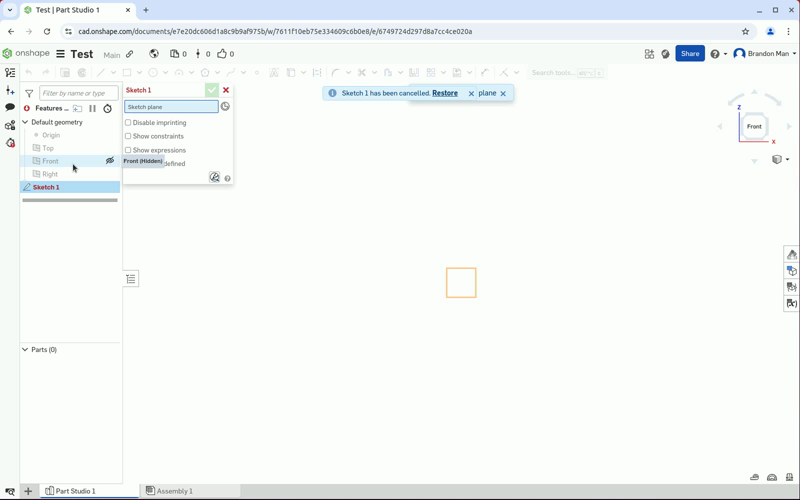
click(73, 163)
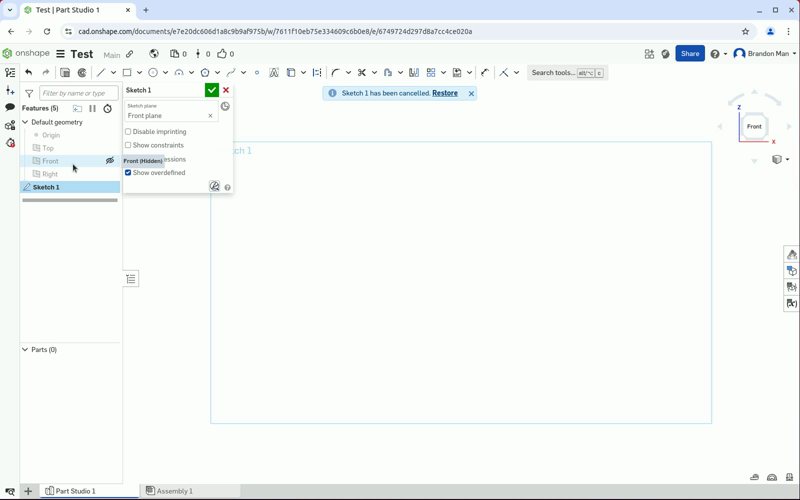
mouse_move(73, 352)
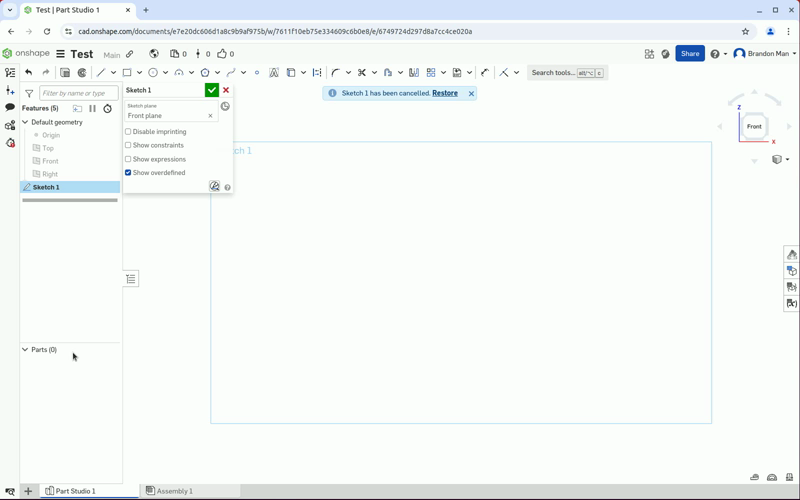
key(y)
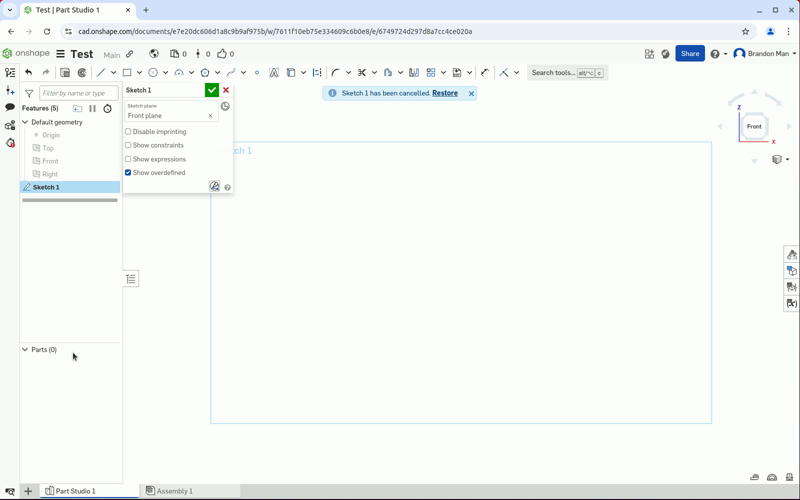
key(c)
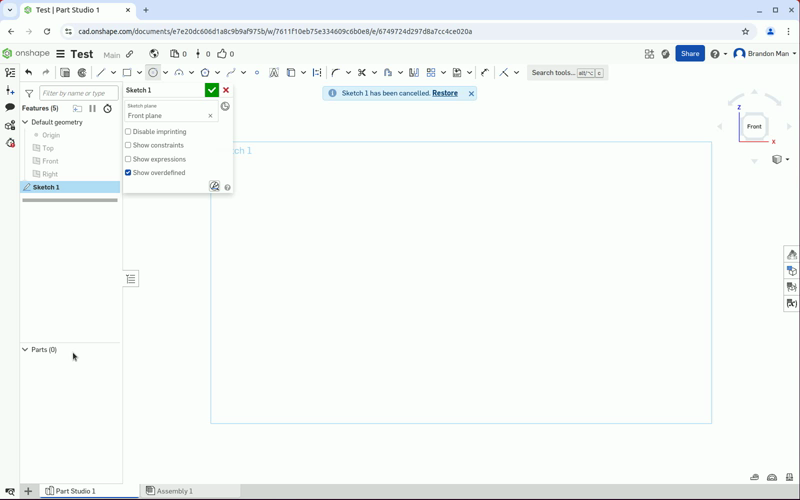
key_down(shift)
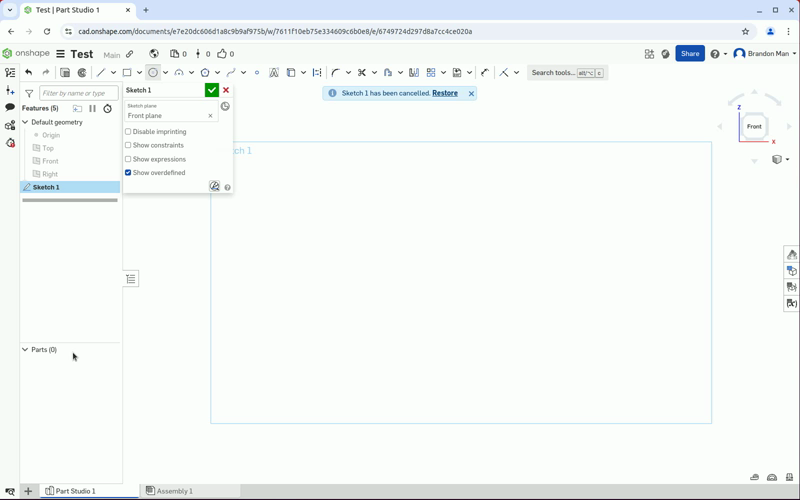
mouse_move(461, 178)
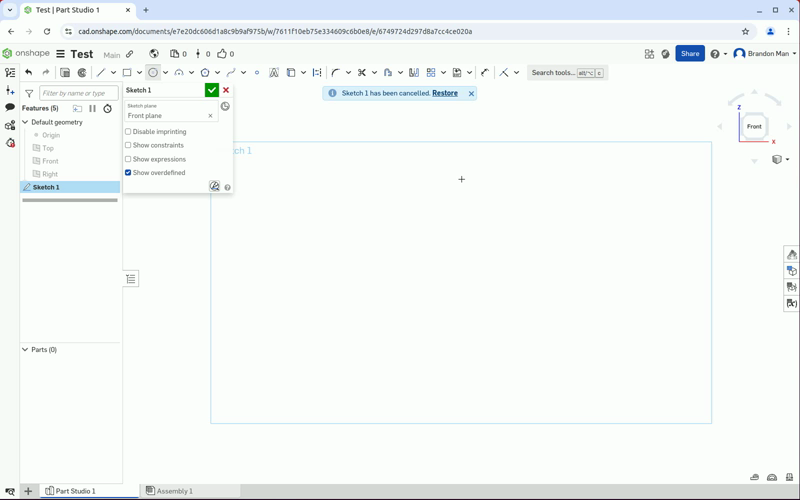
click(461, 178)
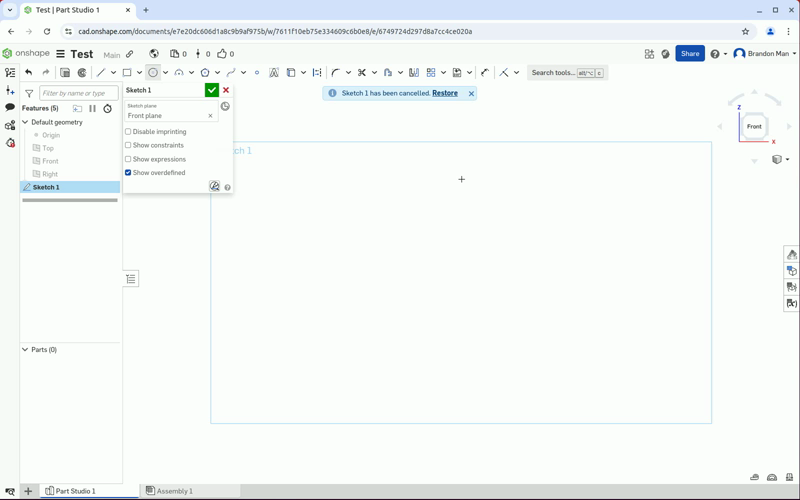
key_up(shift)
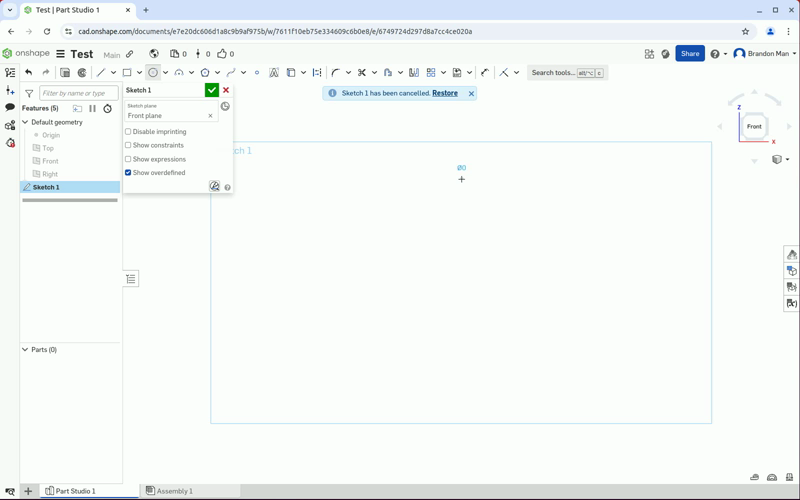
mouse_move(471, 178)
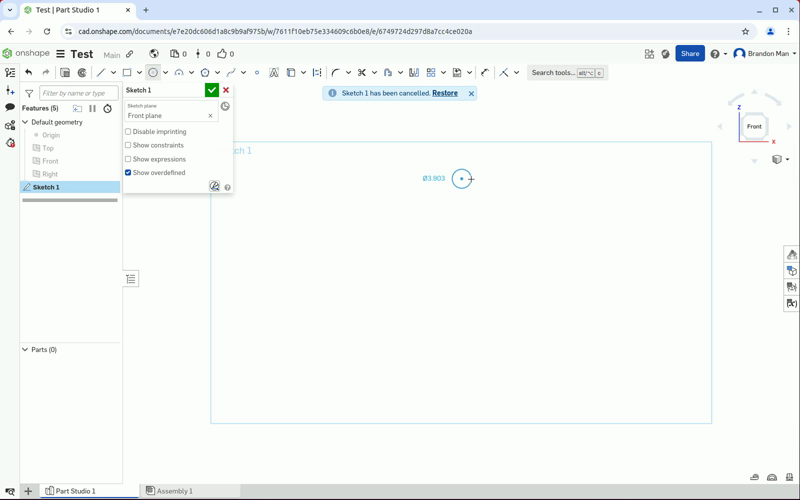
click(471, 178)
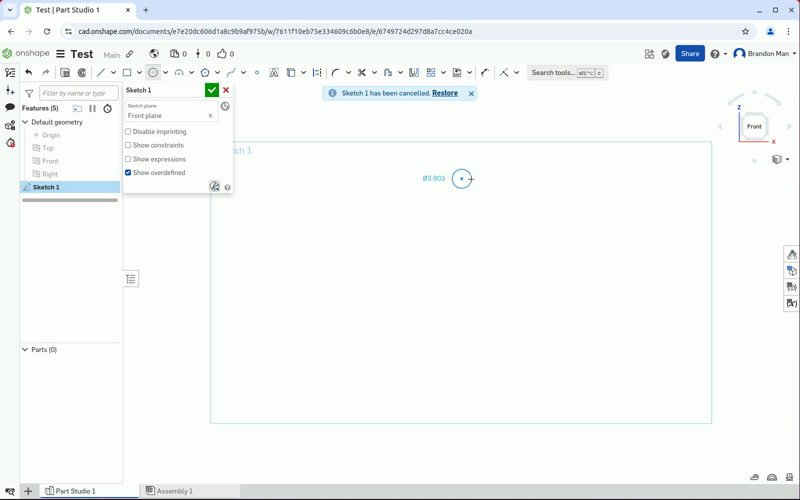
key(esc)
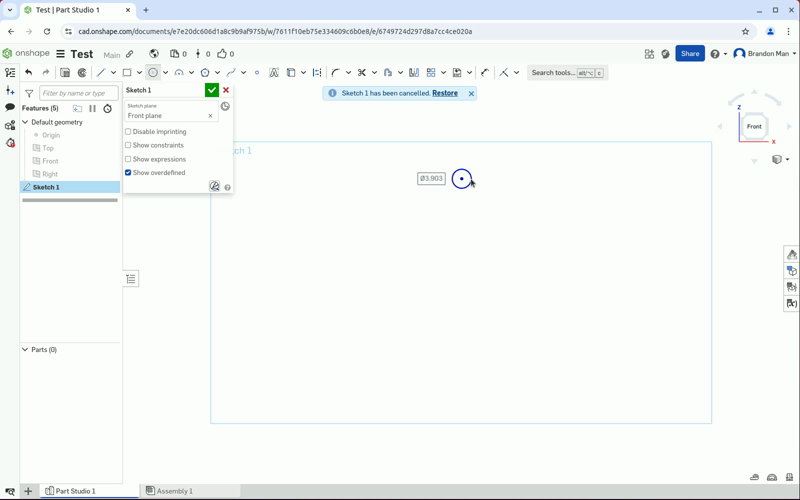
key(c)
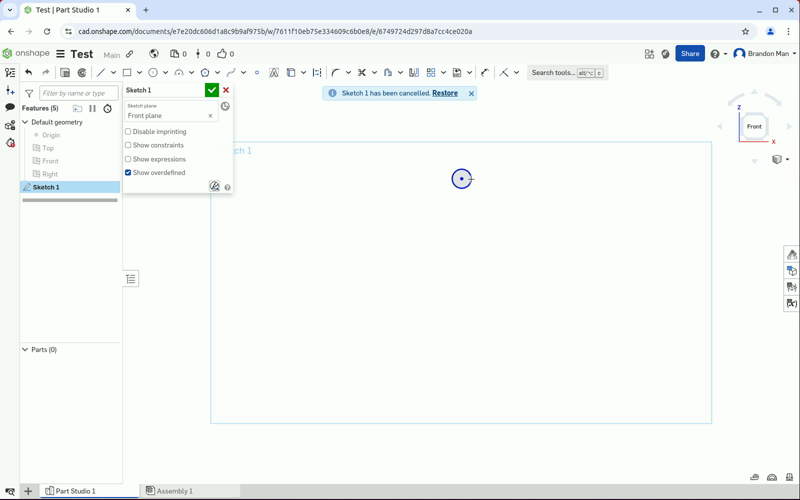
key_down(shift)
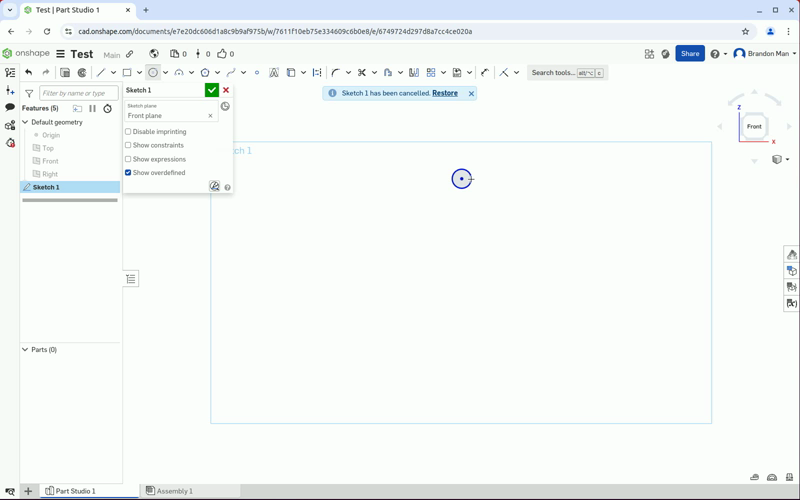
mouse_move(461, 178)
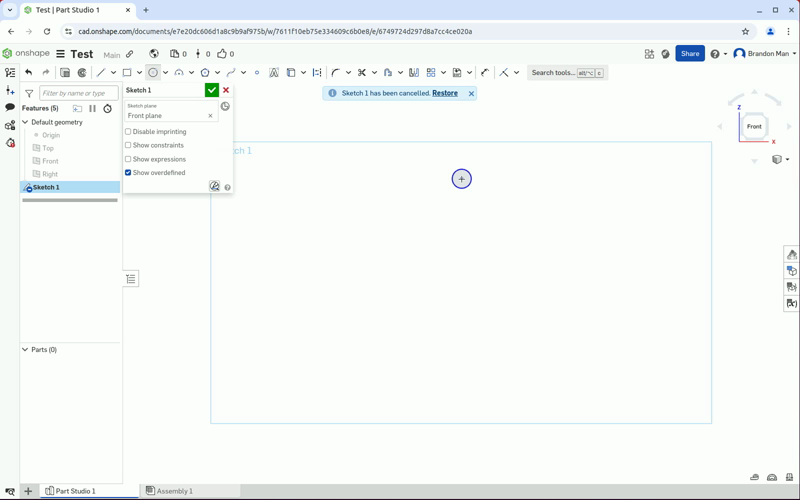
click(461, 178)
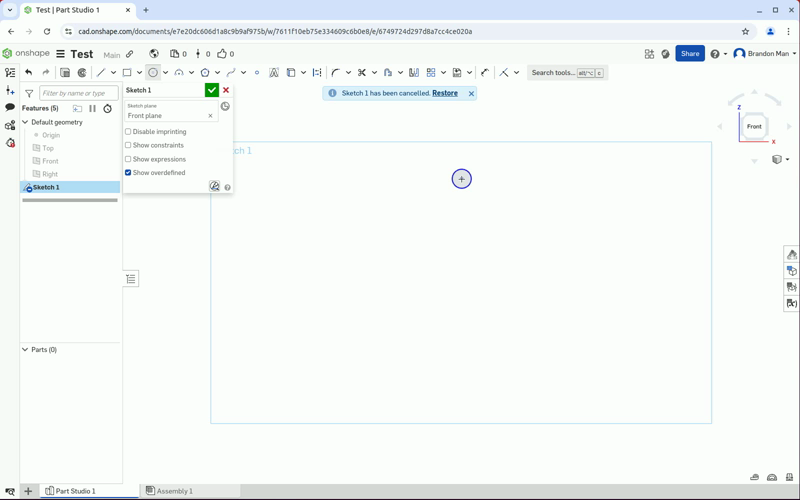
key_up(shift)
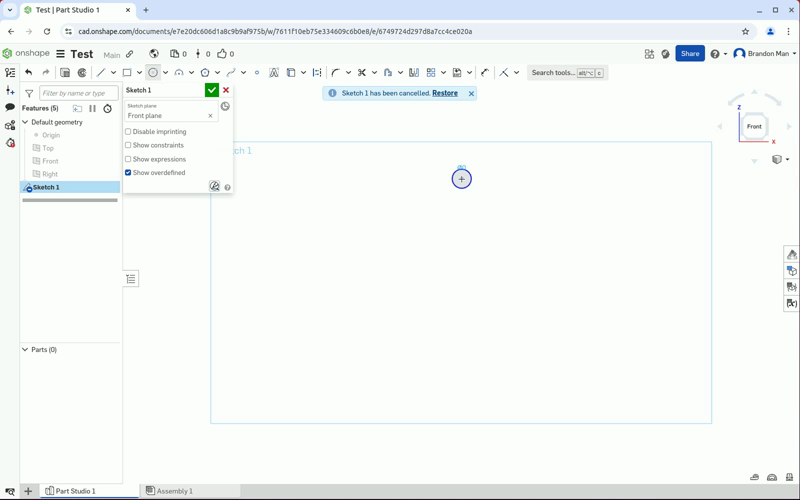
mouse_move(464, 178)
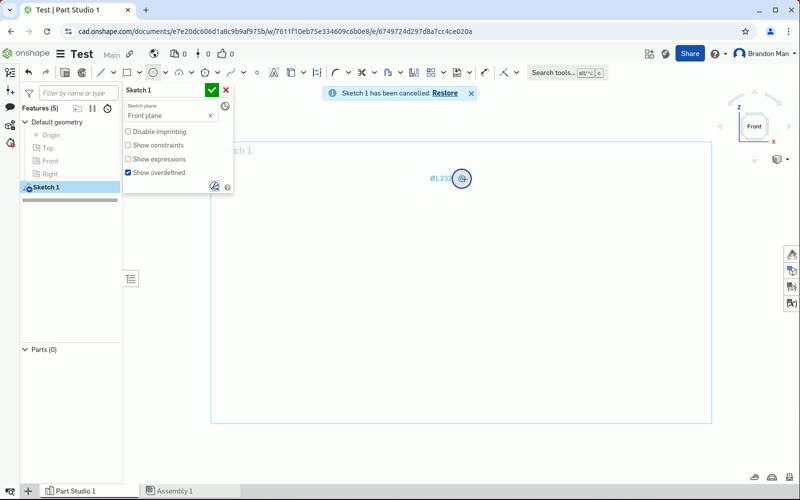
scroll(6)
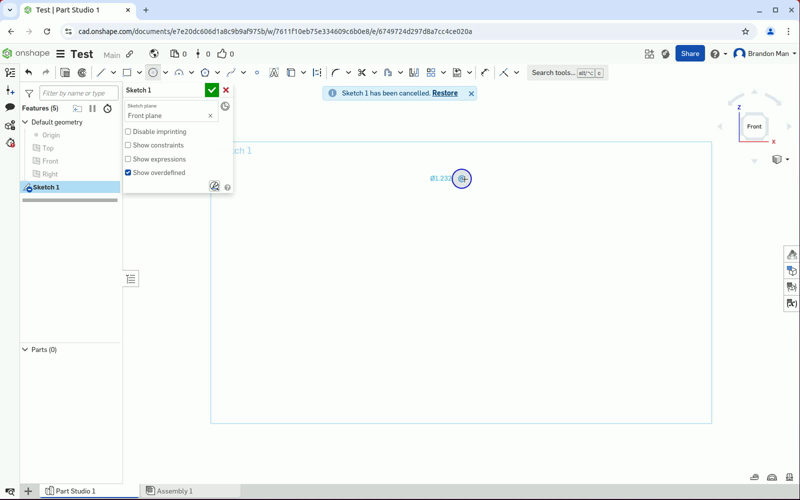
scroll(6)
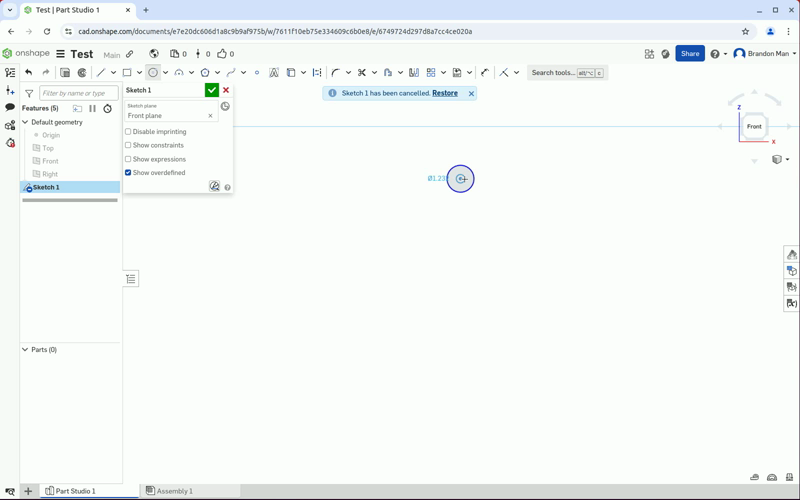
scroll(6)
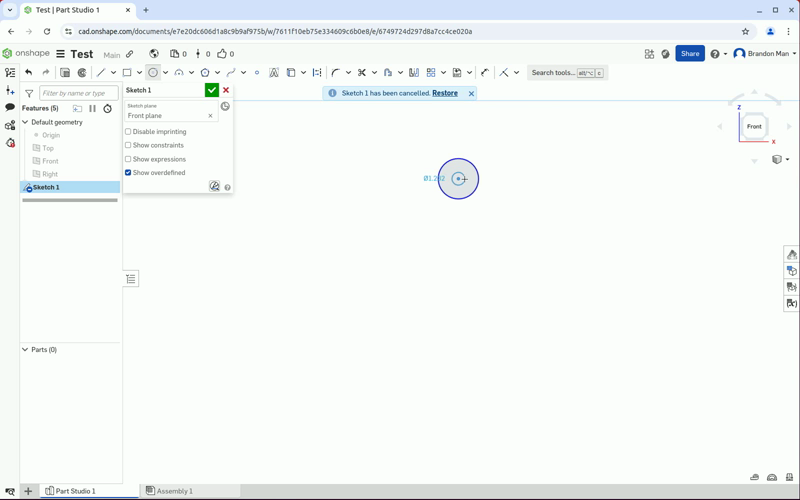
scroll(6)
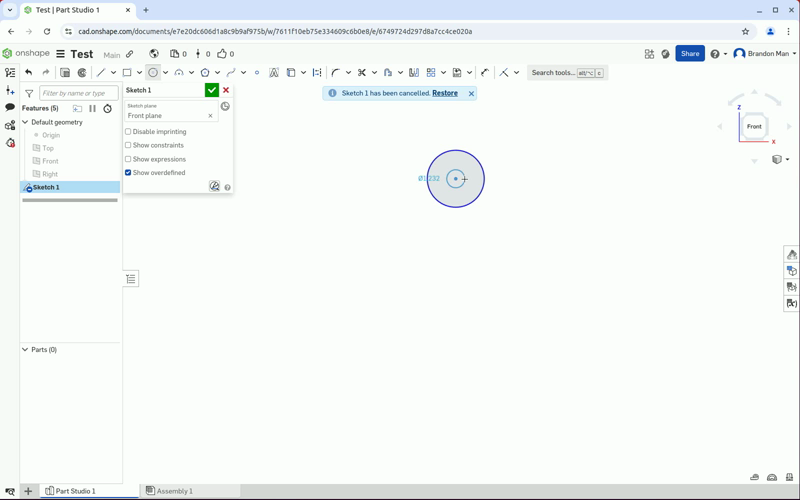
scroll(6)
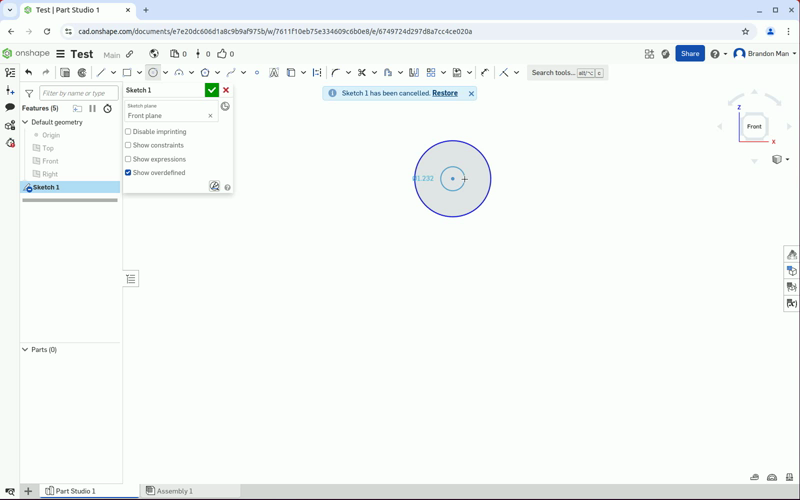
scroll(6)
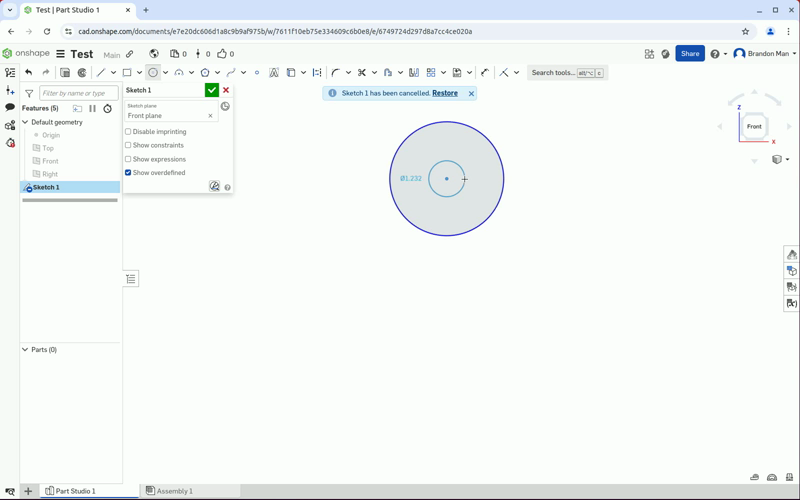
scroll(6)
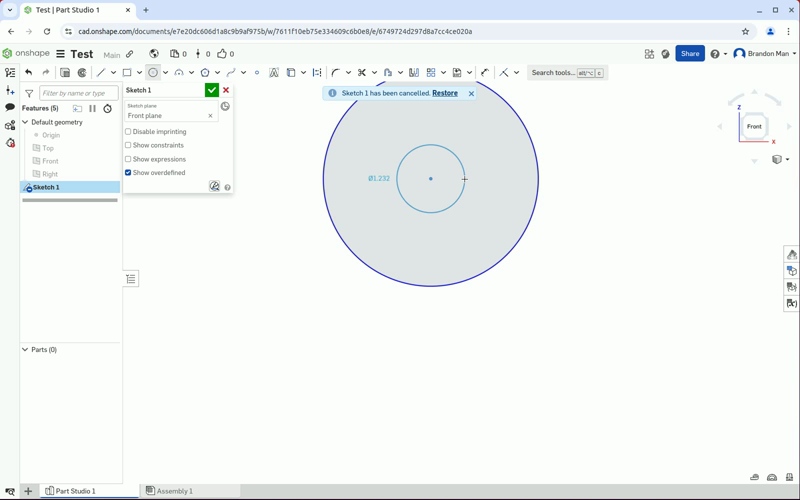
click(464, 178)
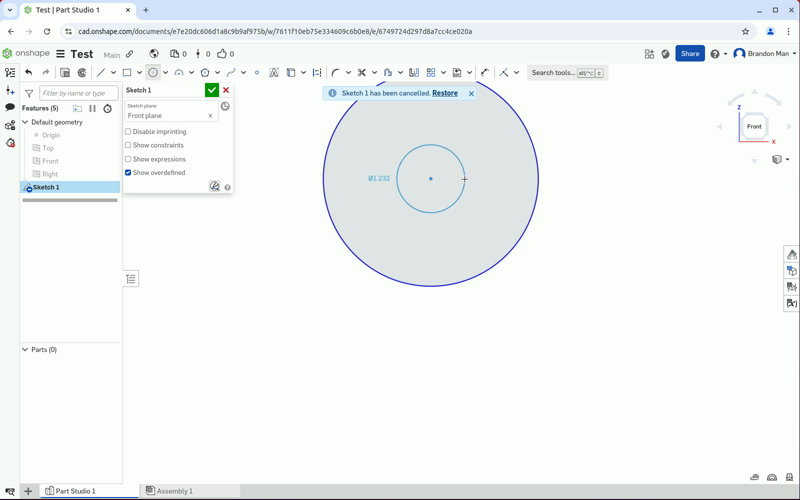
scroll(-6)
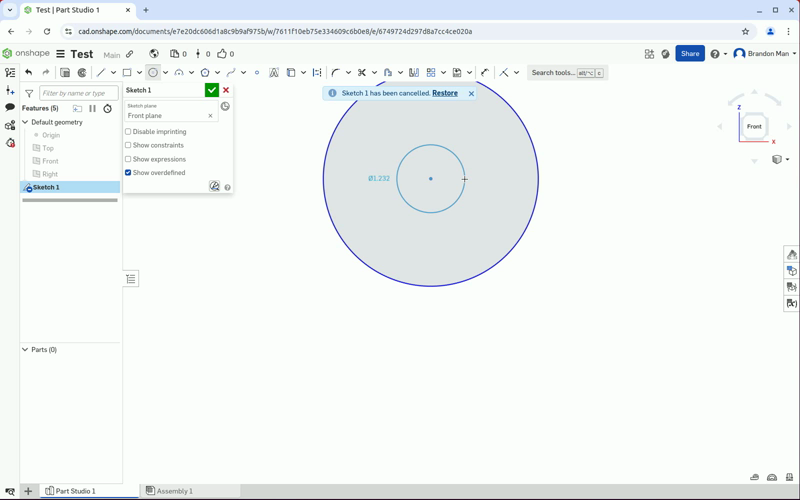
scroll(-6)
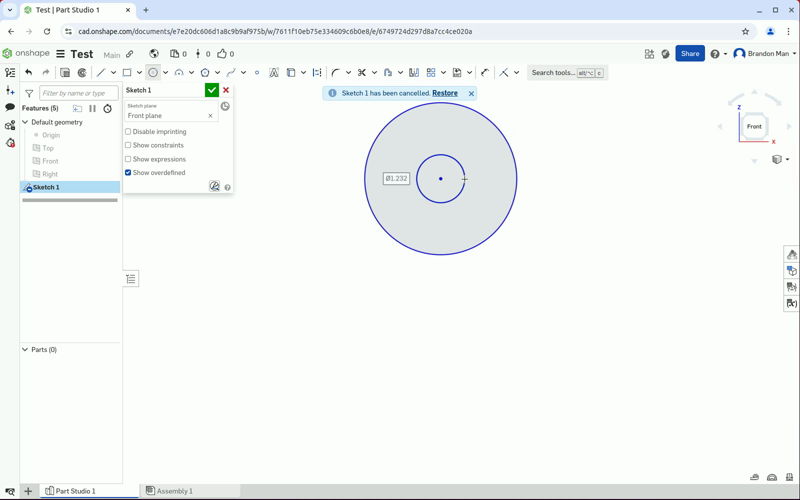
scroll(-6)
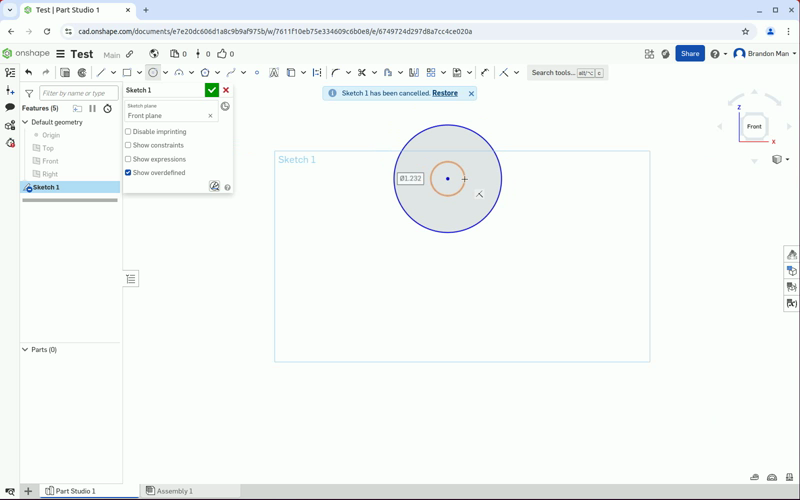
scroll(-6)
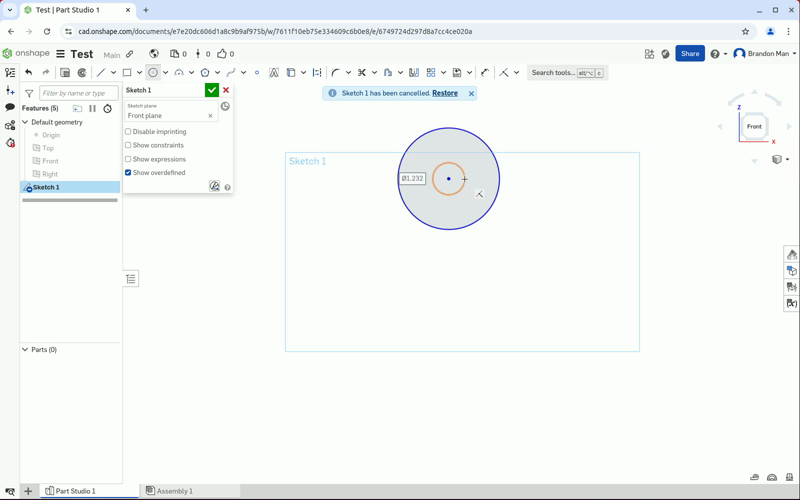
scroll(-6)
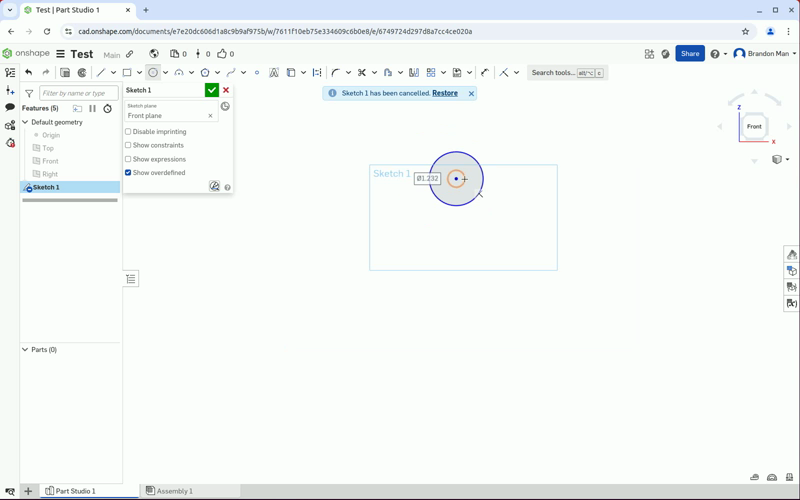
scroll(-6)
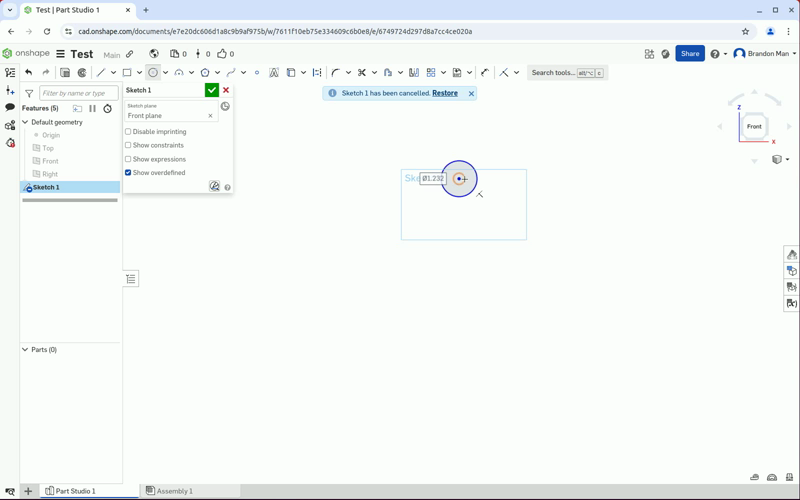
scroll(-6)
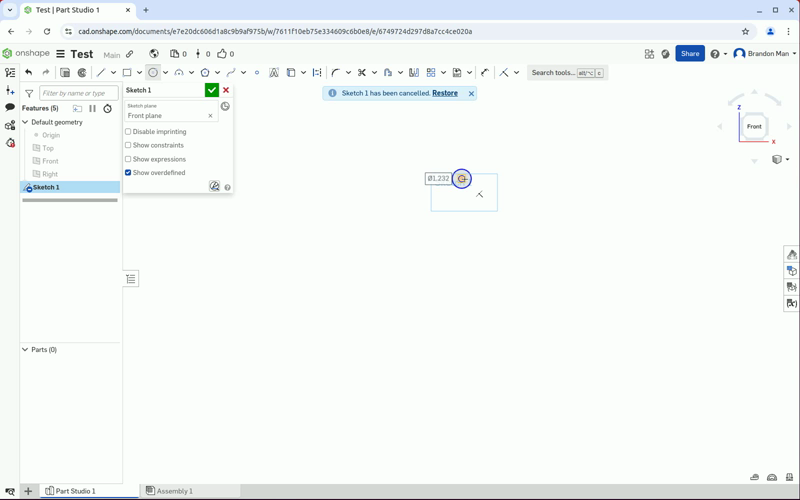
key(esc)
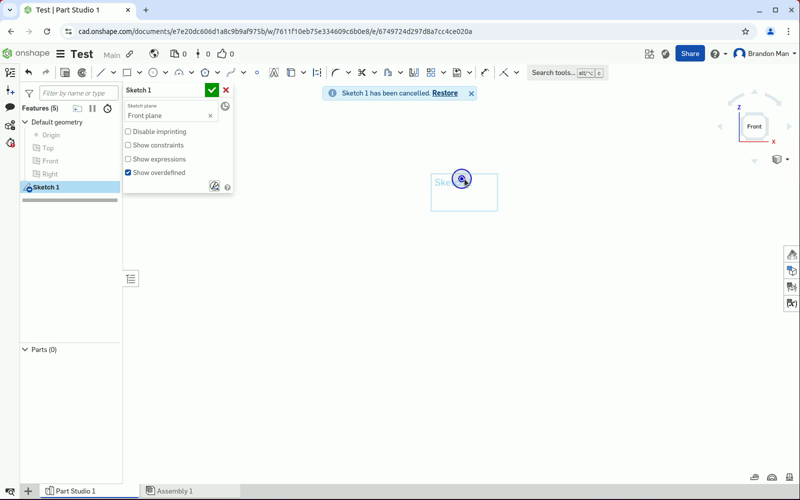
mouse_move(456, 179)
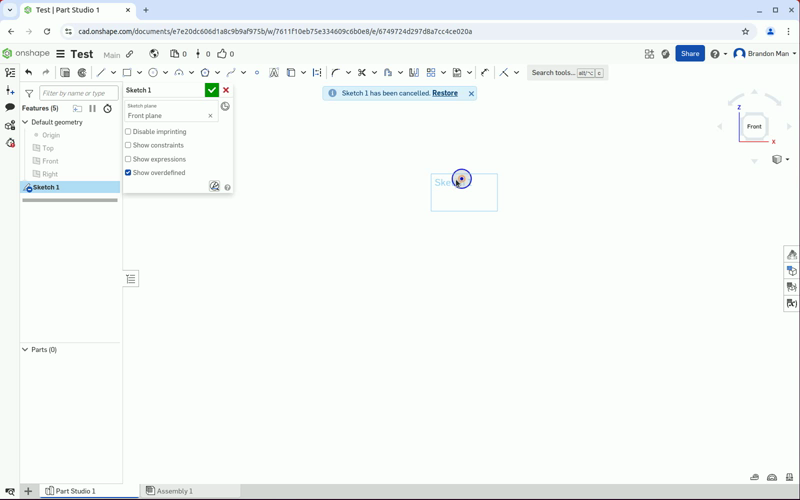
scroll(6)
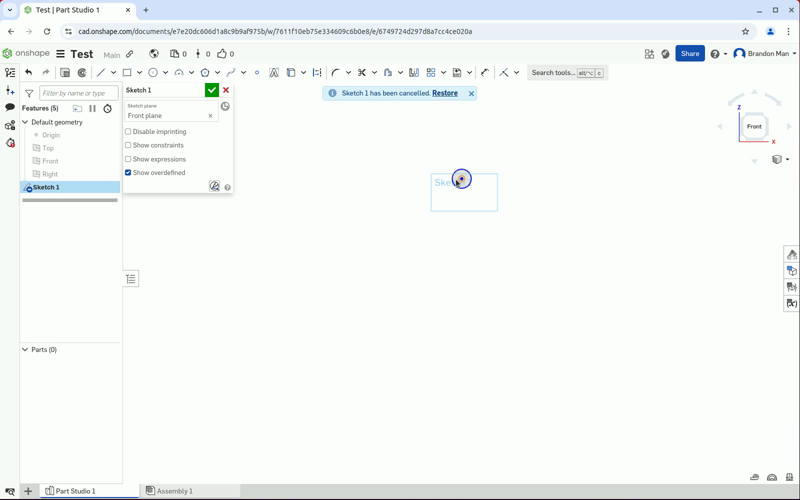
scroll(6)
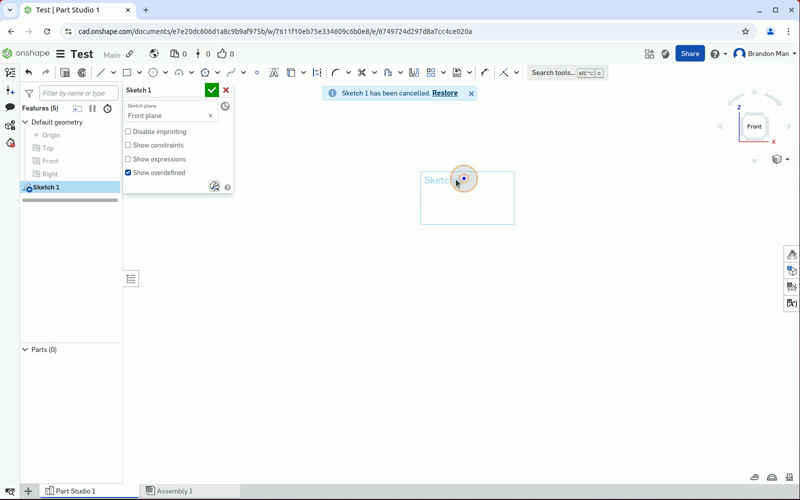
scroll(6)
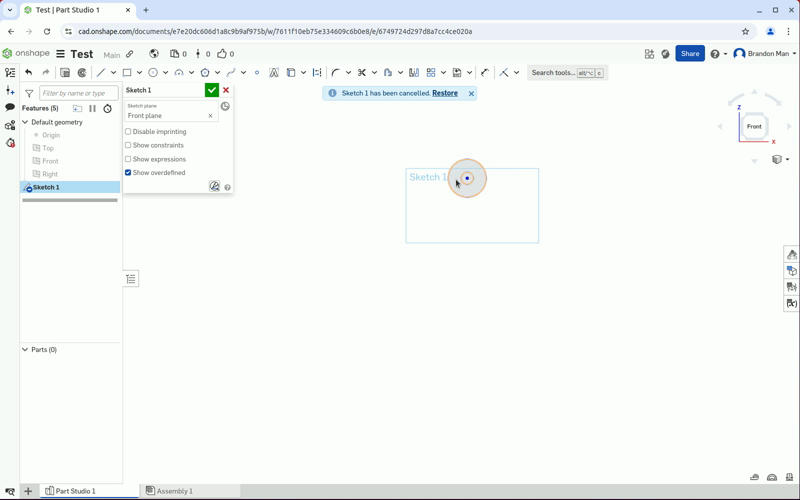
scroll(6)
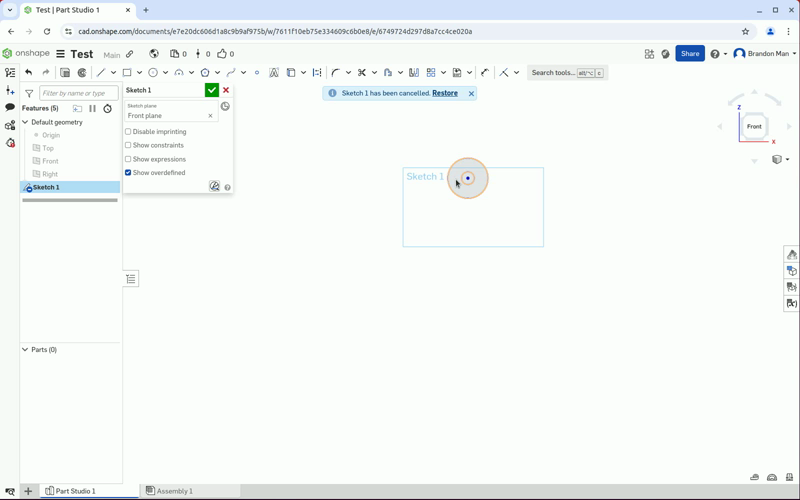
scroll(6)
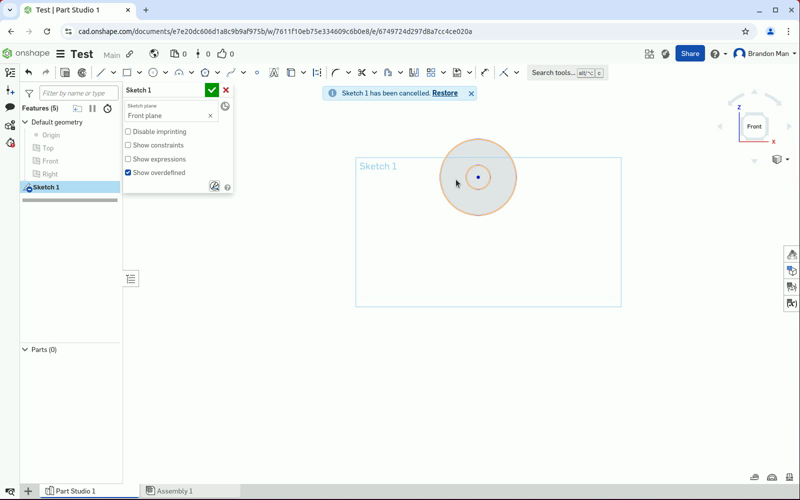
scroll(6)
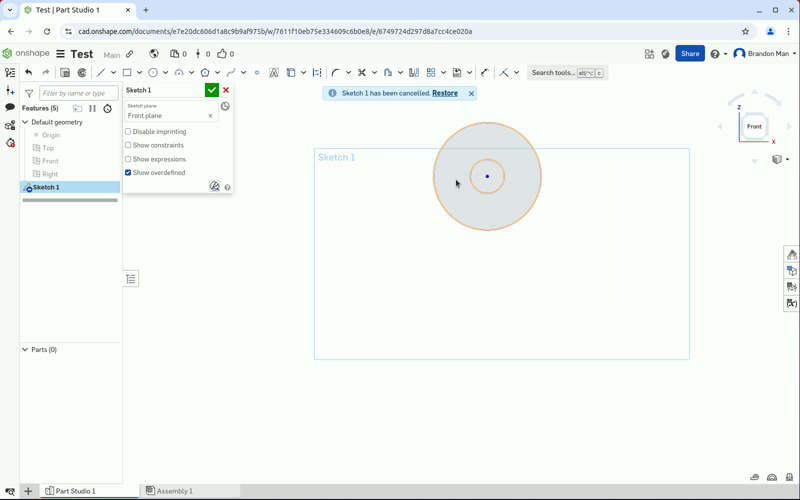
scroll(6)
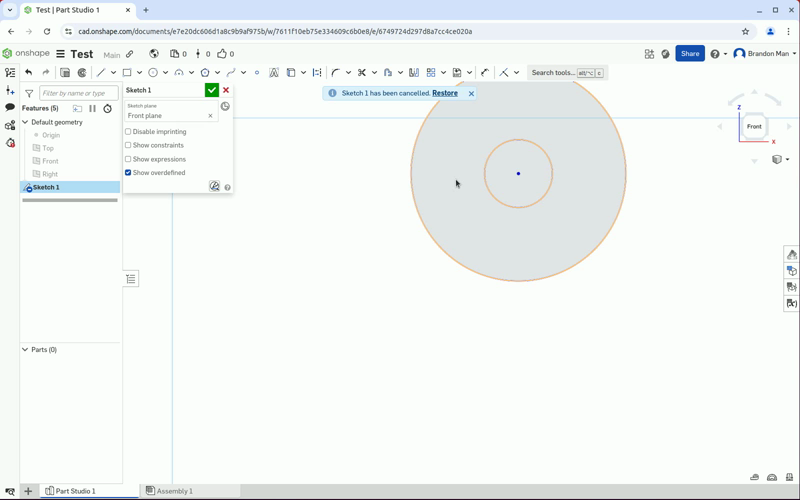
click(456, 179)
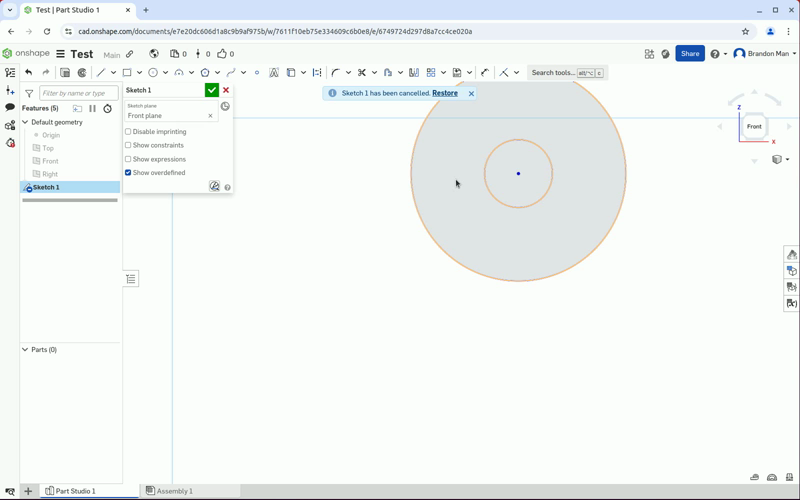
scroll(-6)
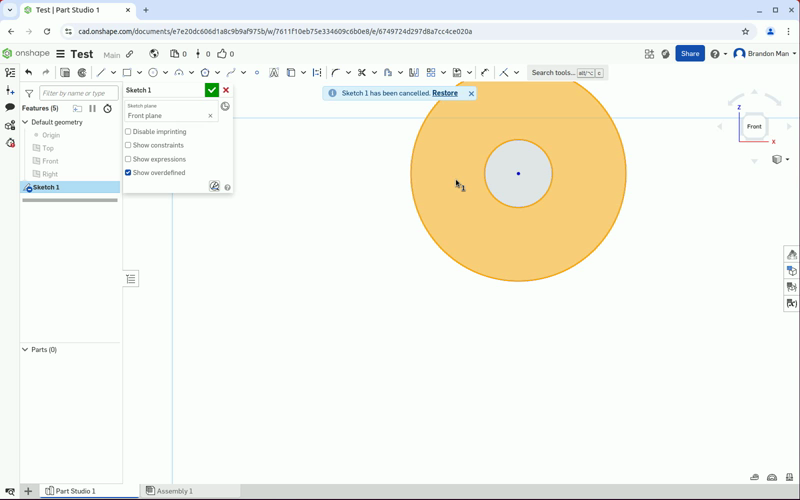
scroll(-6)
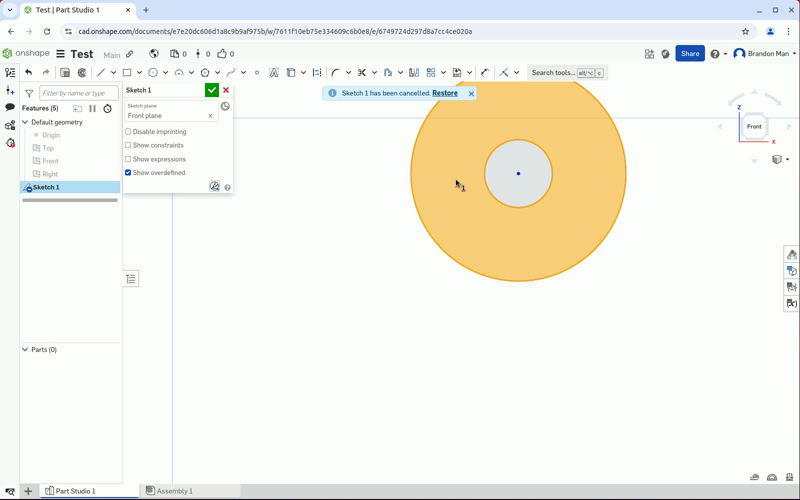
scroll(-6)
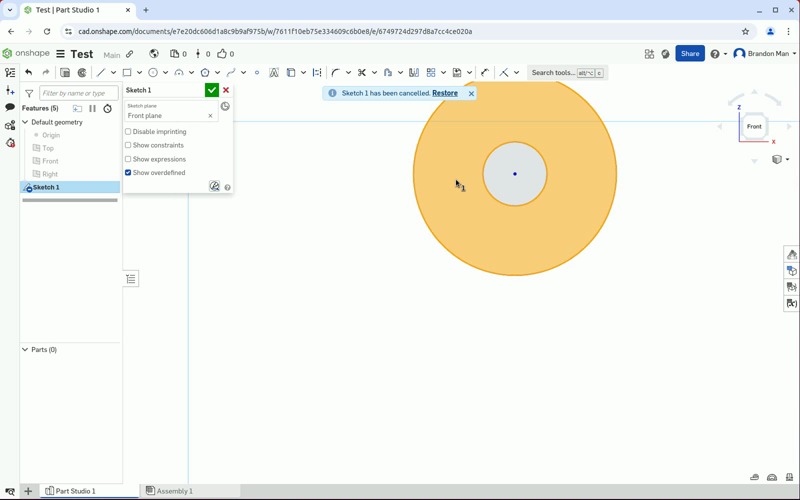
scroll(-6)
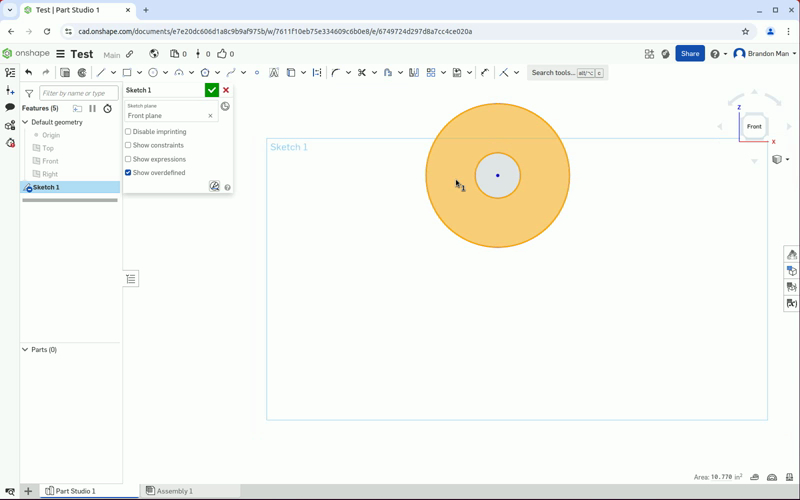
scroll(-6)
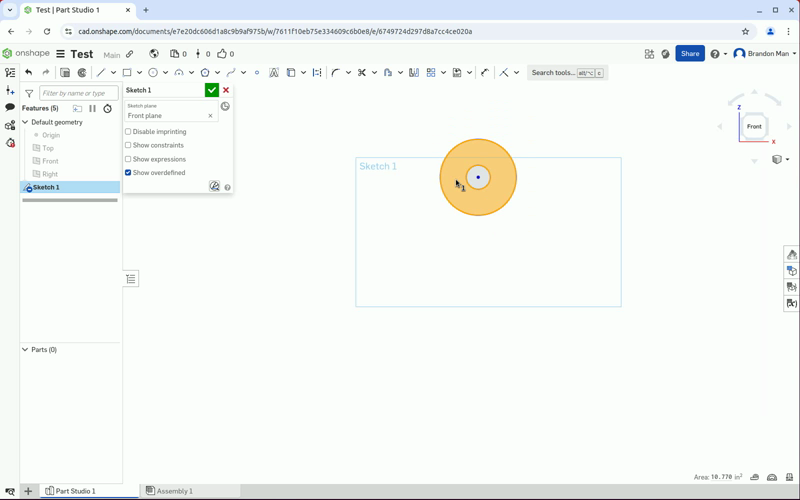
scroll(-6)
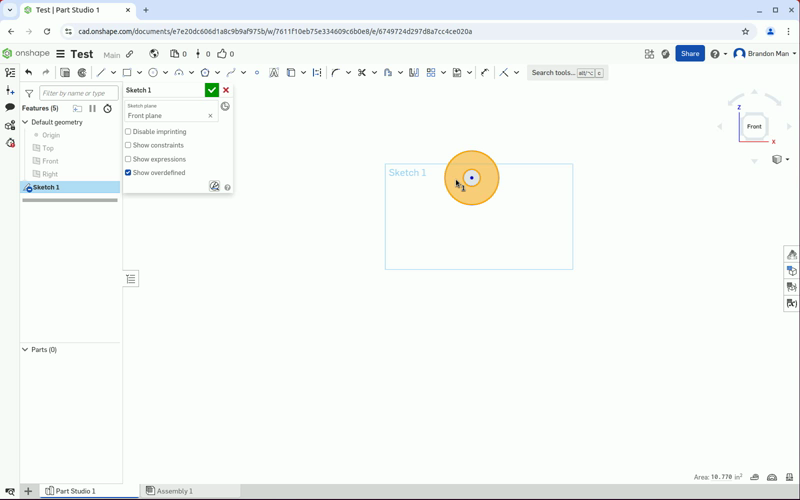
scroll(-6)
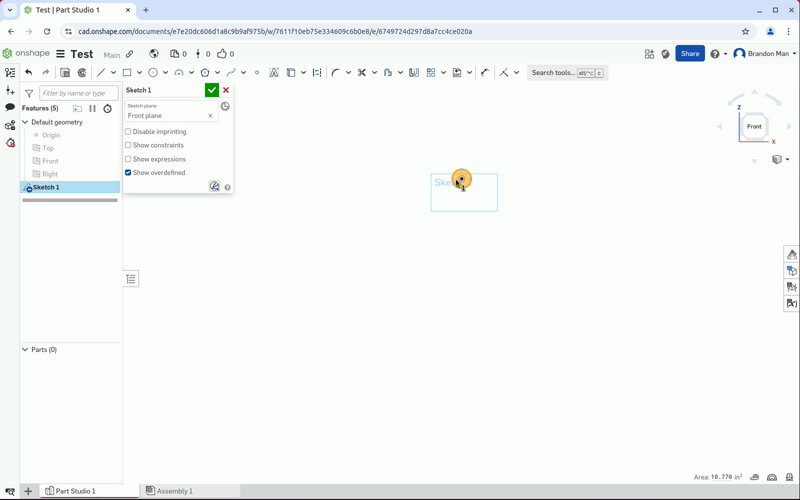
mouse_move(73, 352)
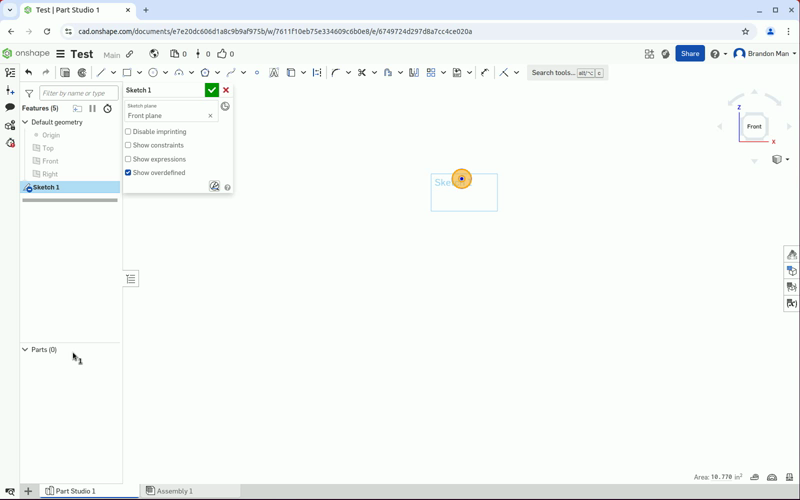
key(shift+y)
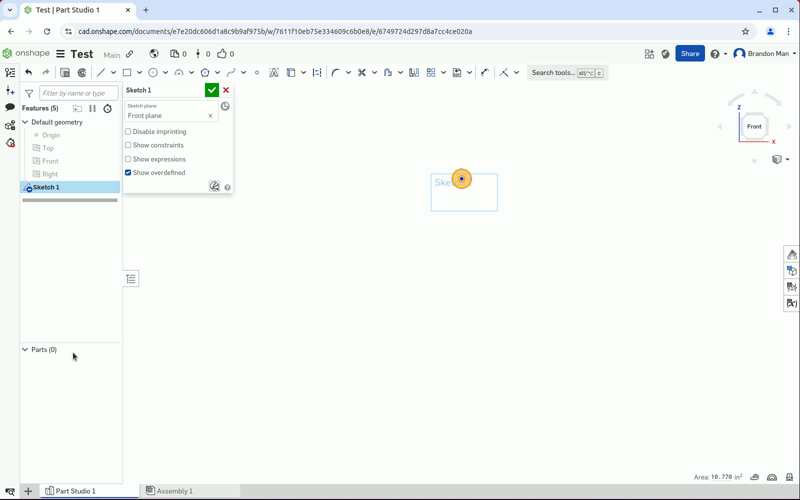
key(shift+e)
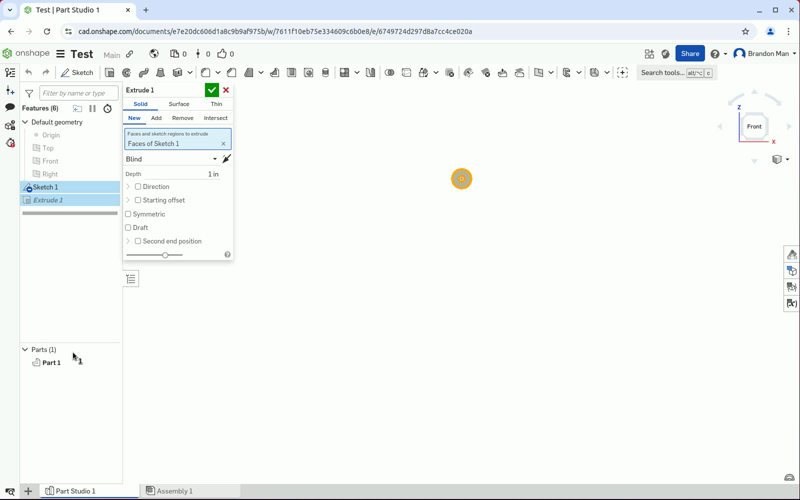
mouse_move(143, 106)
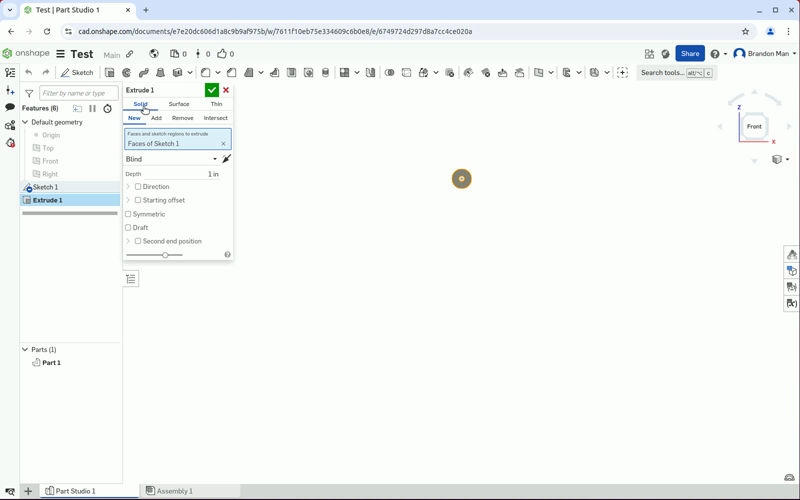
click(143, 106)
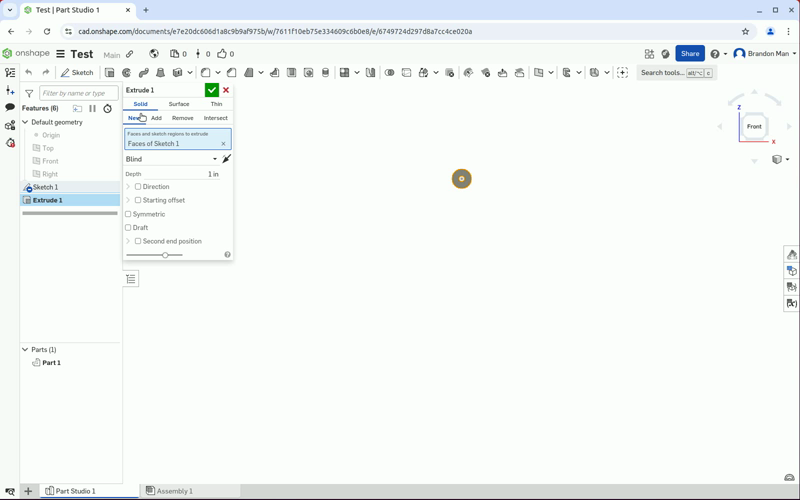
mouse_move(137, 120)
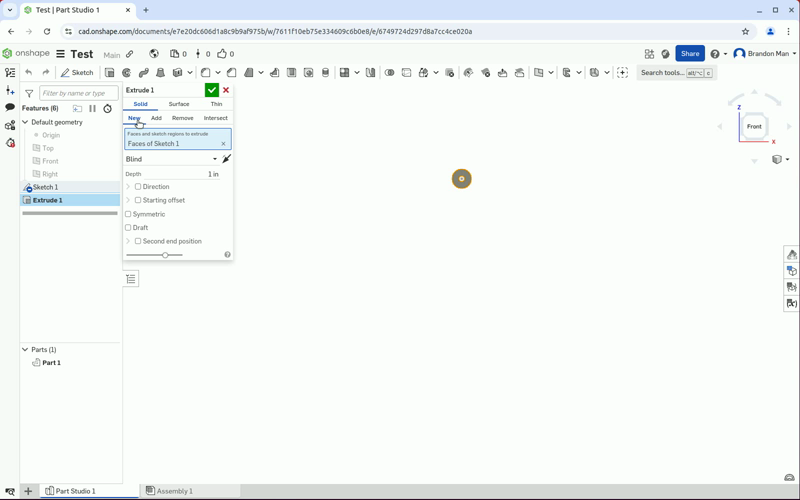
click(137, 120)
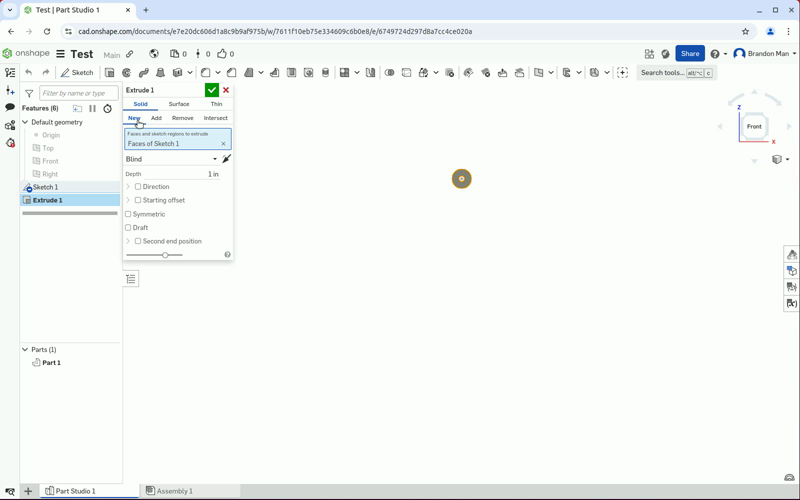
key(tab, 4)
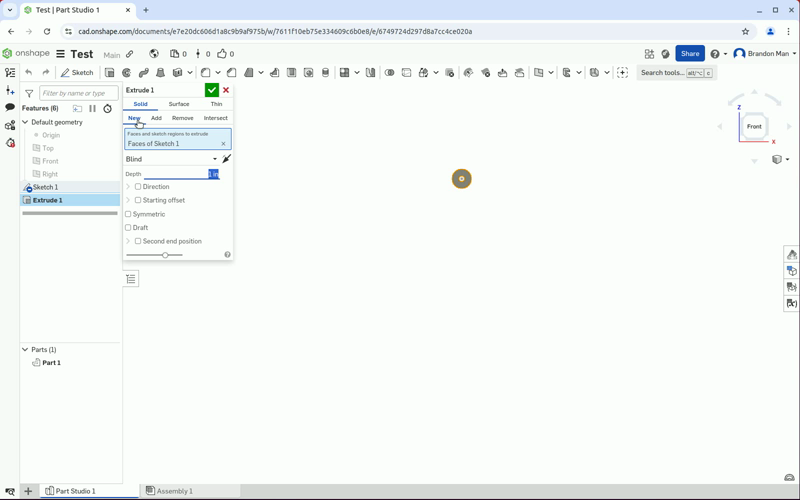
text(0.481)
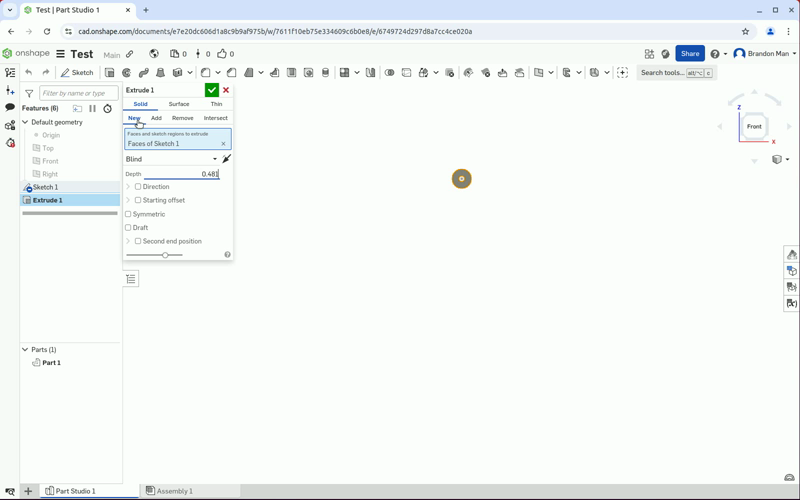
key(enter)
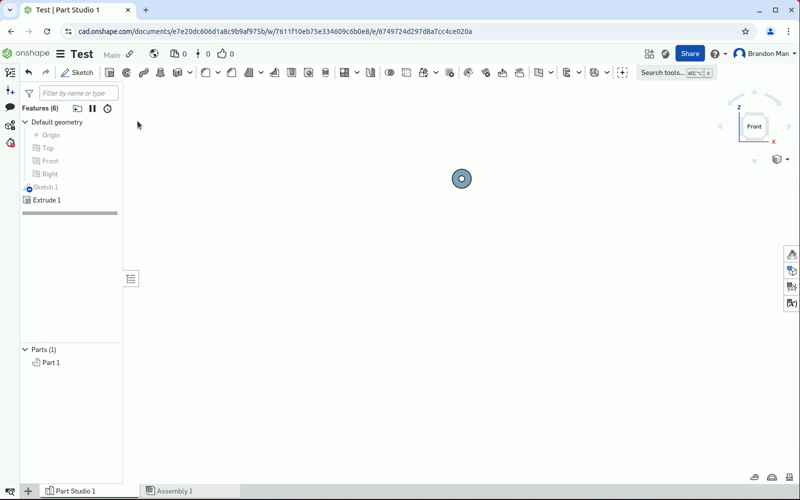
key(shift+h)
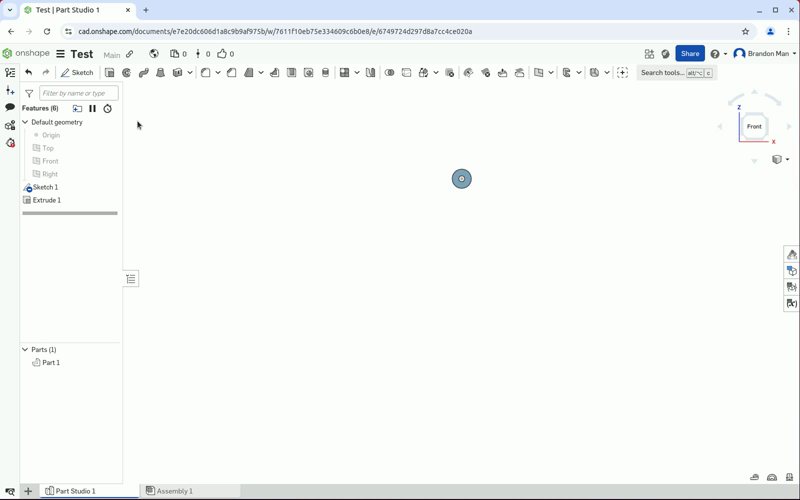
key(shift+h)
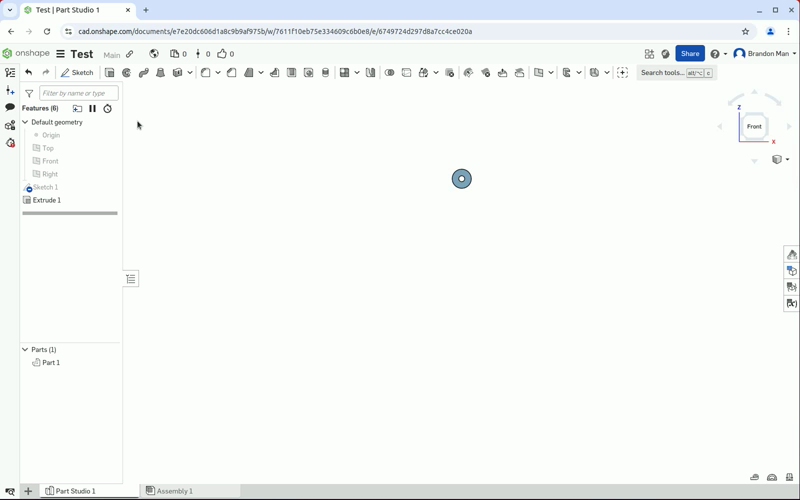
mouse_move(73, 189)
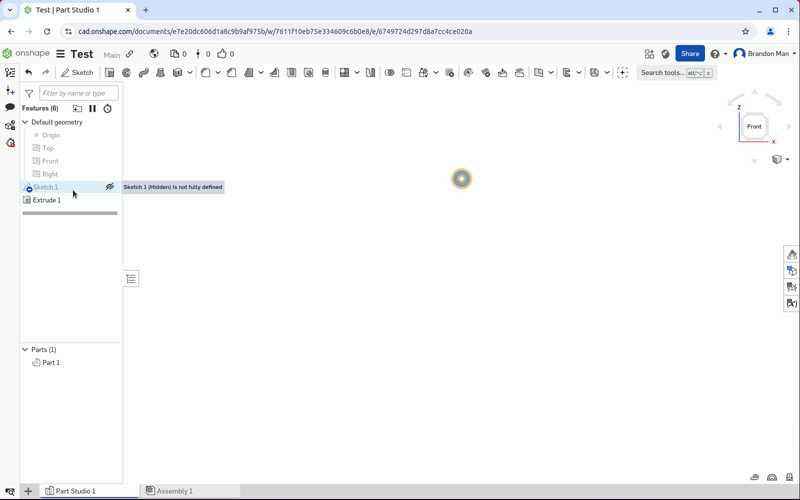
click(73, 189)
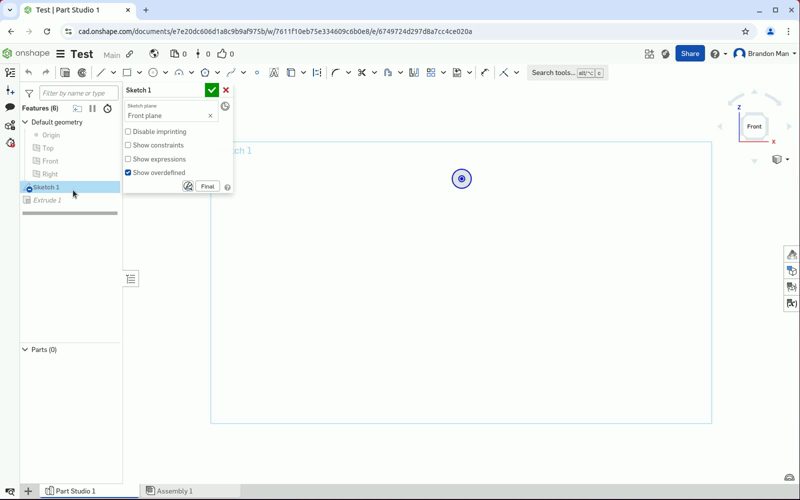
mouse_move(229, 92)
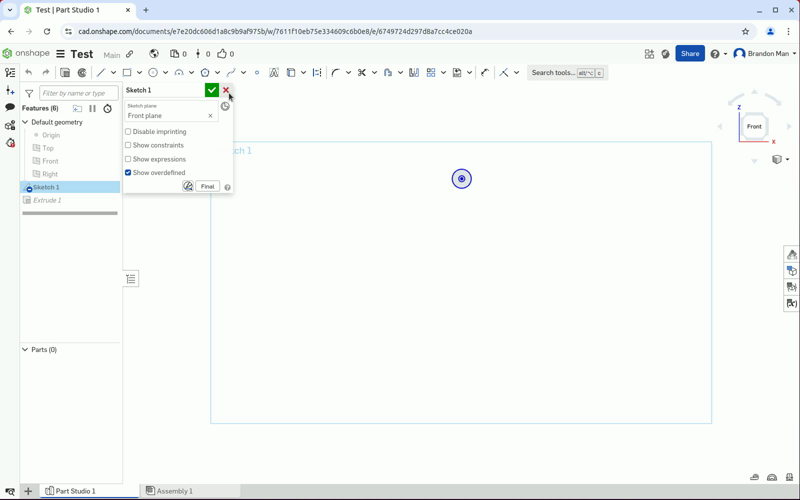
click(229, 92)
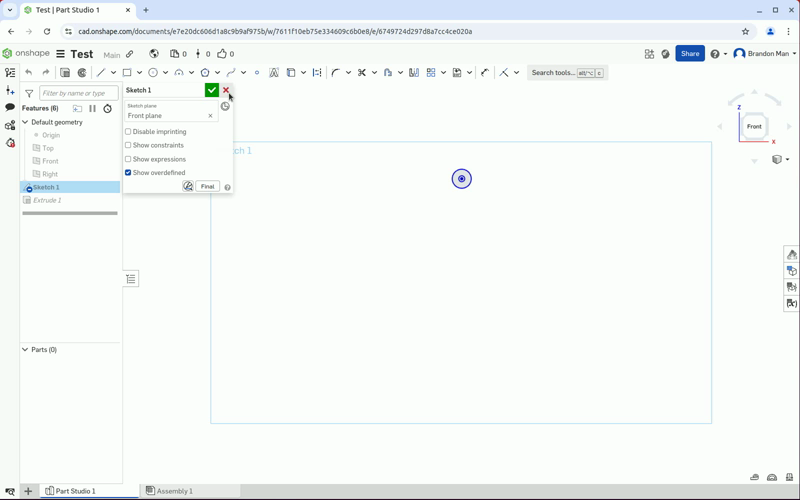
key(shift+s)
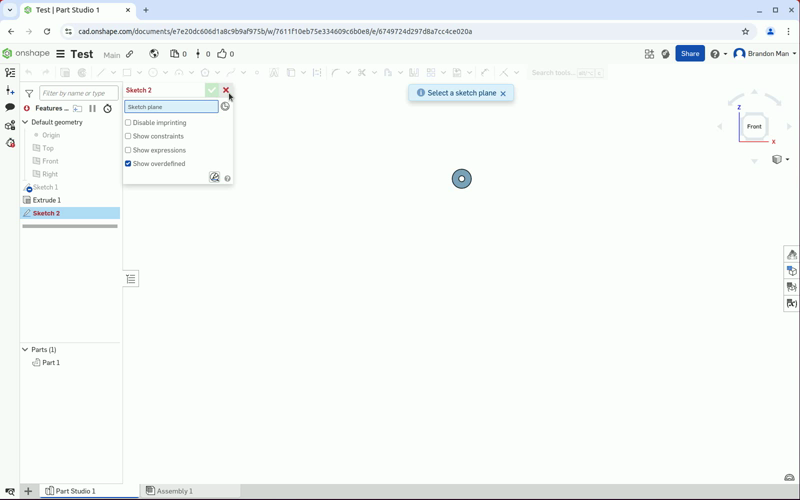
mouse_move(73, 163)
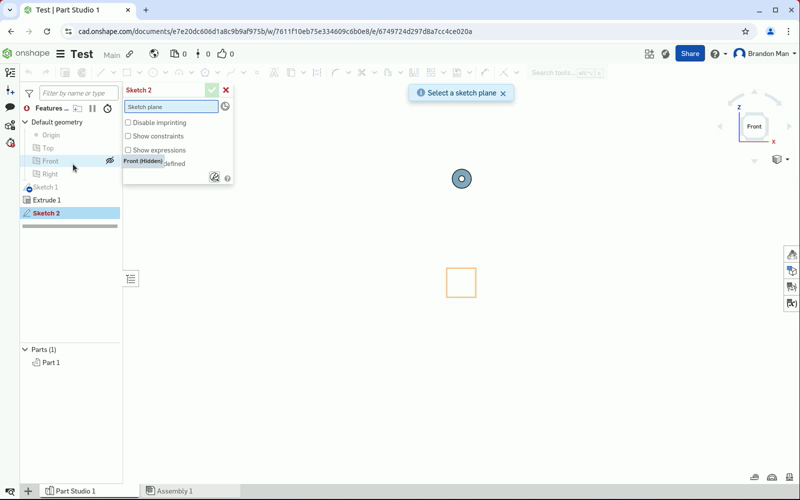
click(73, 163)
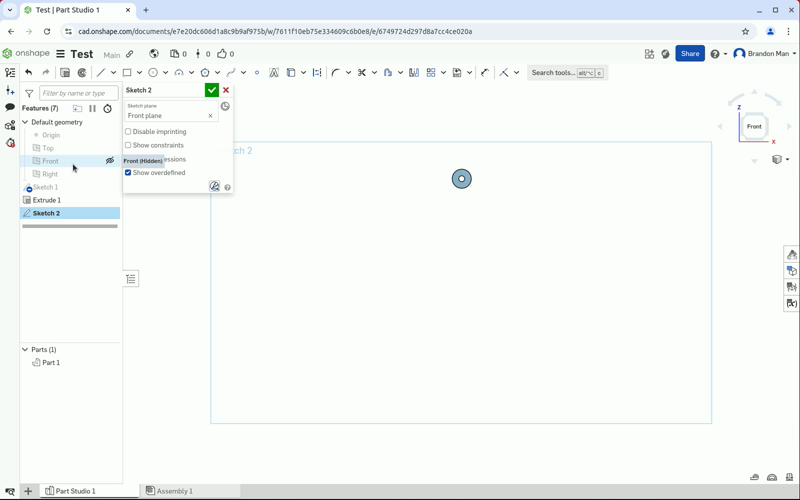
mouse_move(73, 352)
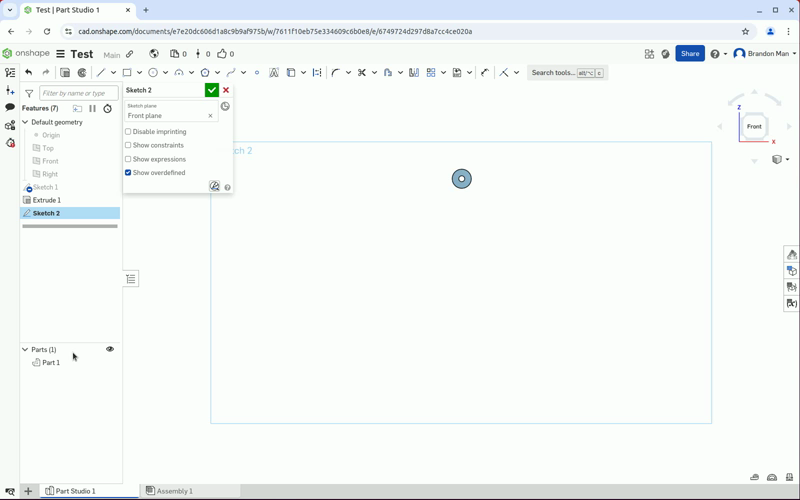
key(y)
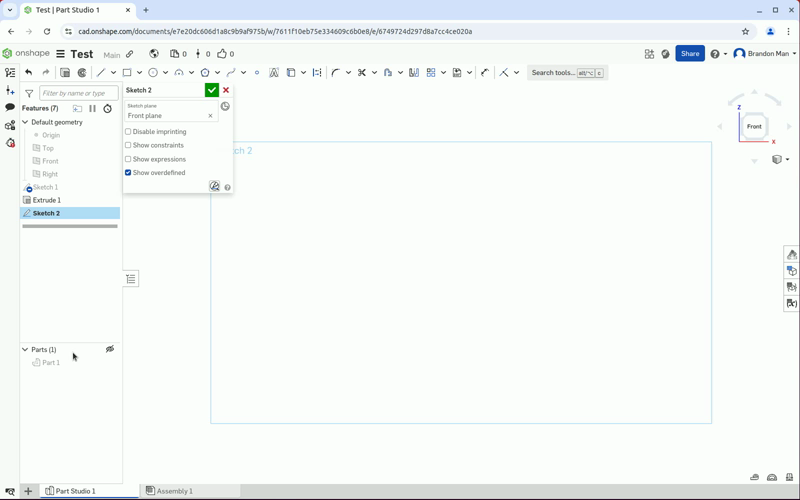
key(c)
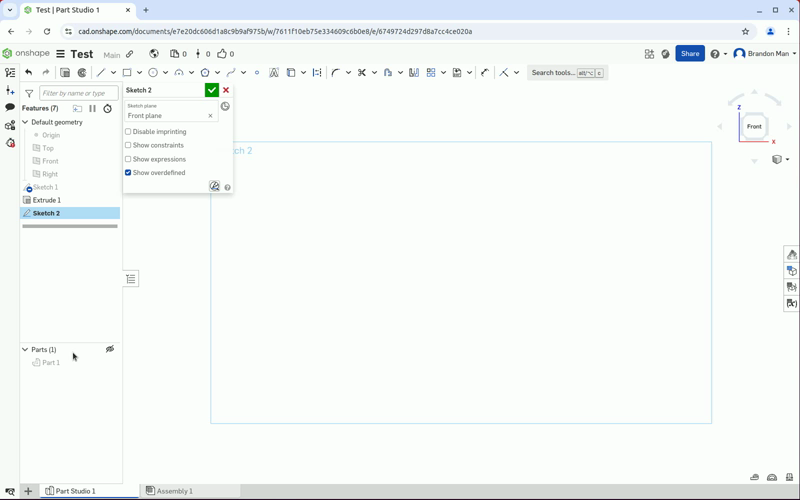
key_down(shift)
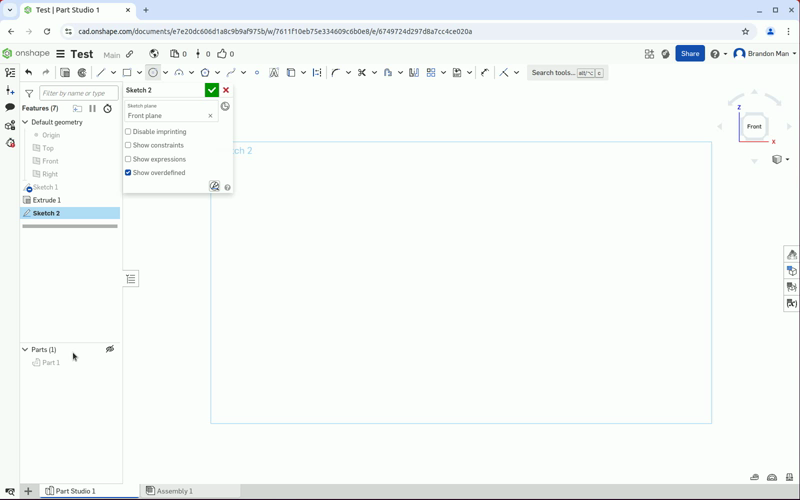
mouse_move(461, 282)
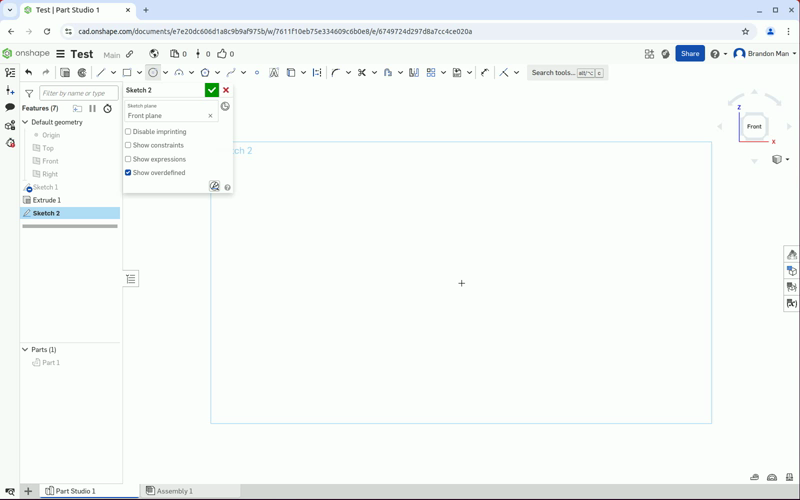
click(461, 282)
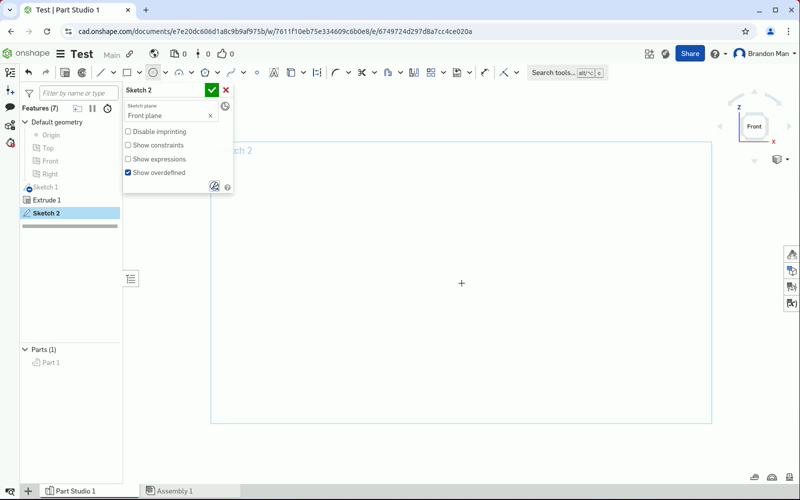
key_up(shift)
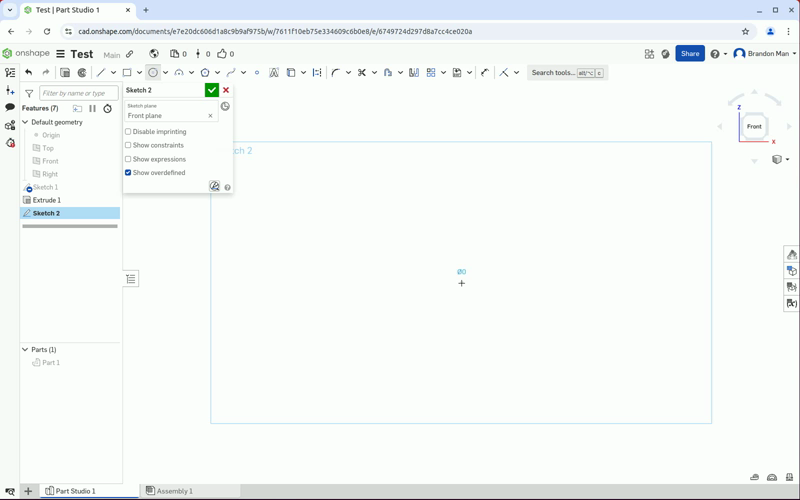
mouse_move(471, 282)
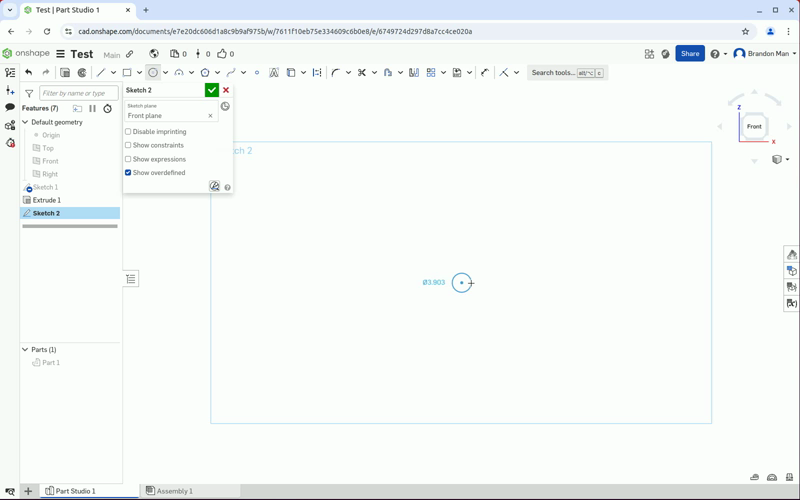
click(471, 282)
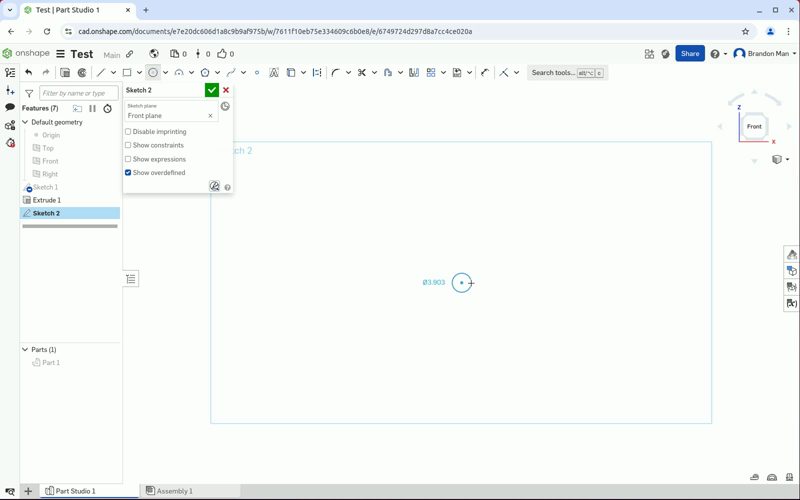
key(esc)
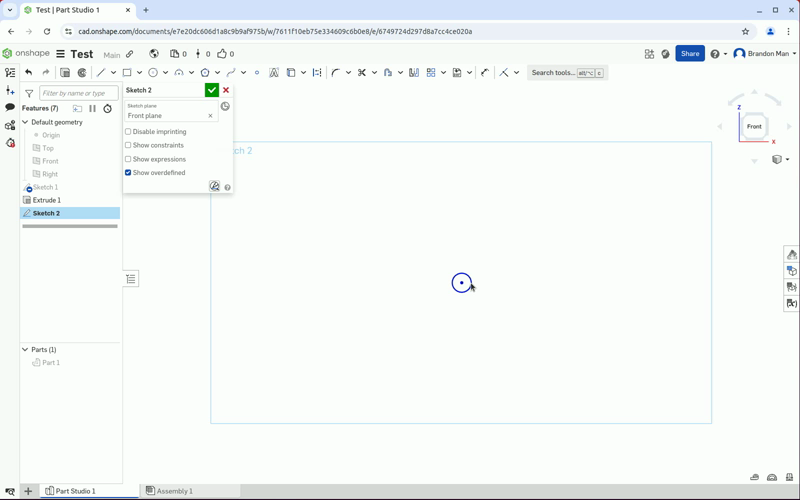
key(c)
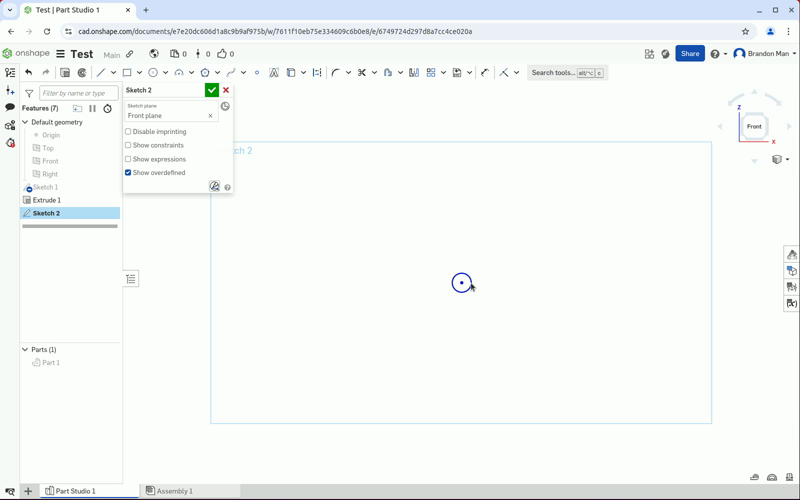
key_down(shift)
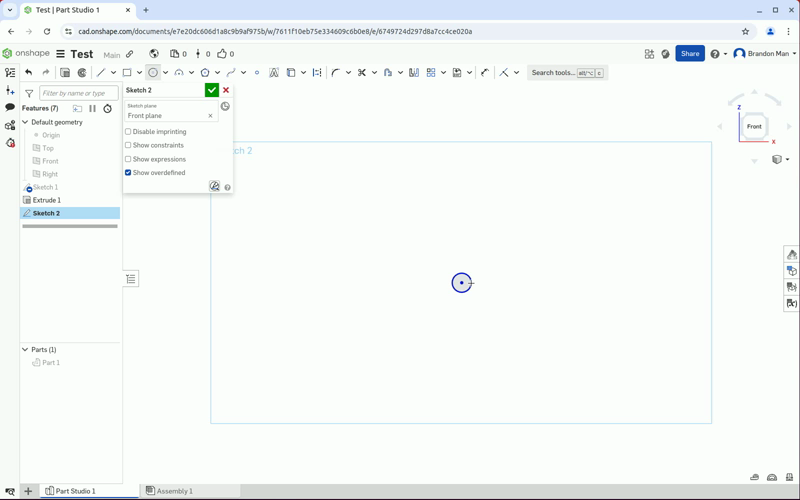
mouse_move(461, 282)
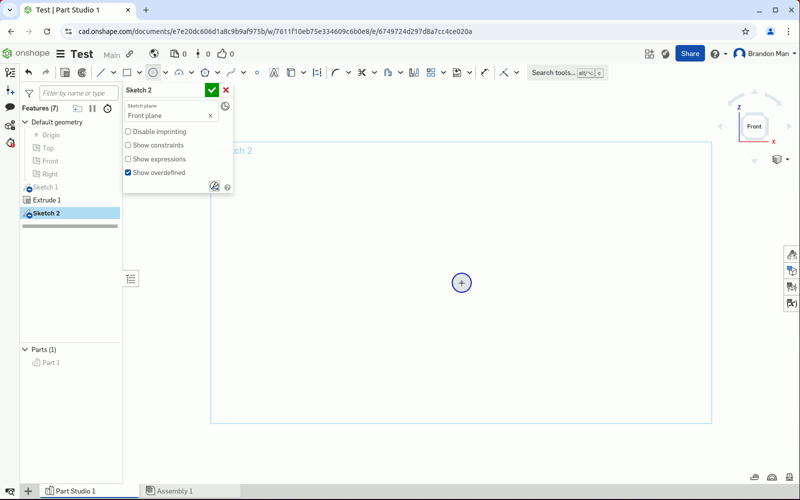
click(461, 282)
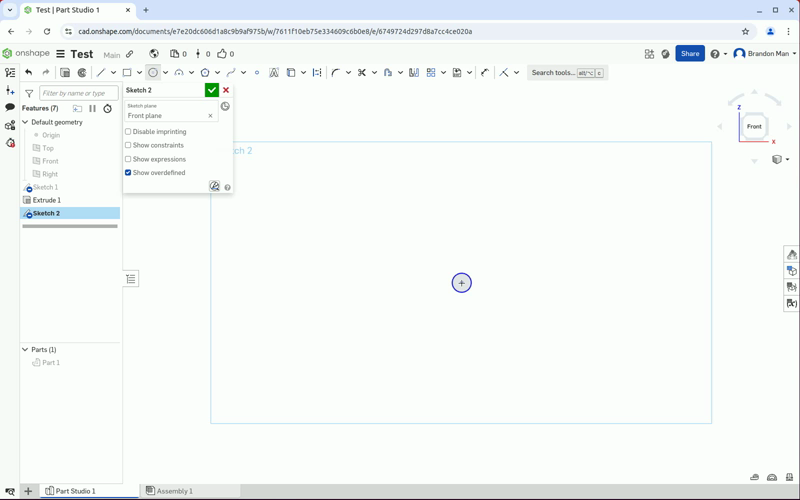
key_up(shift)
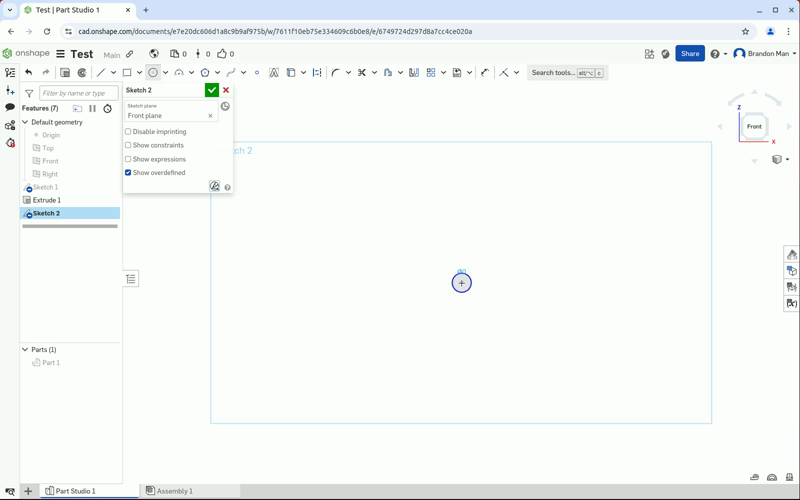
mouse_move(464, 282)
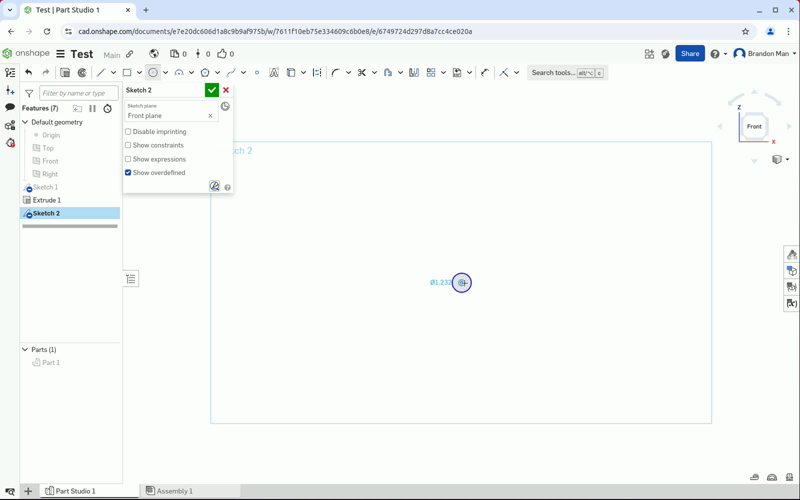
scroll(6)
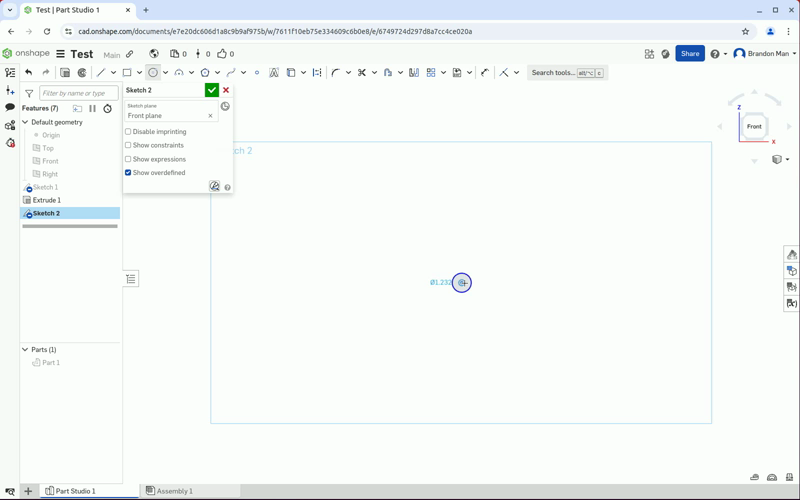
scroll(6)
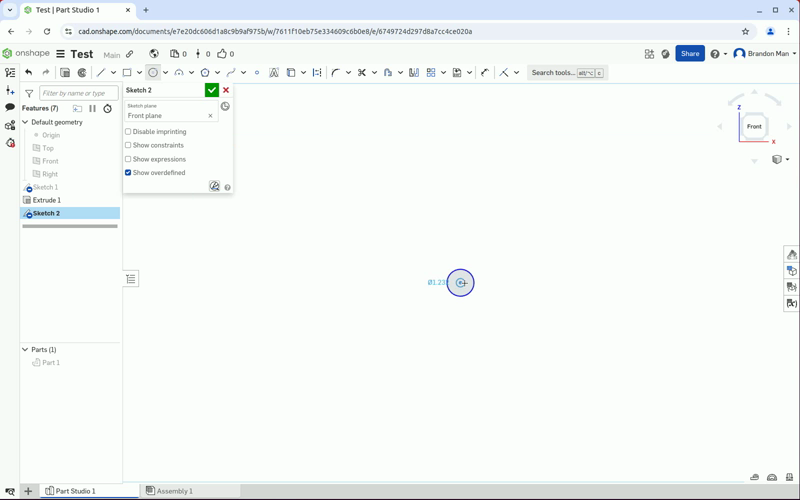
scroll(6)
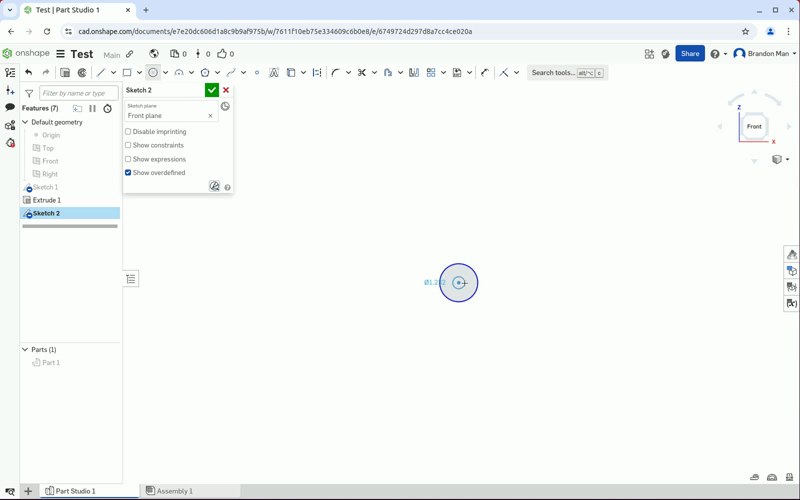
scroll(6)
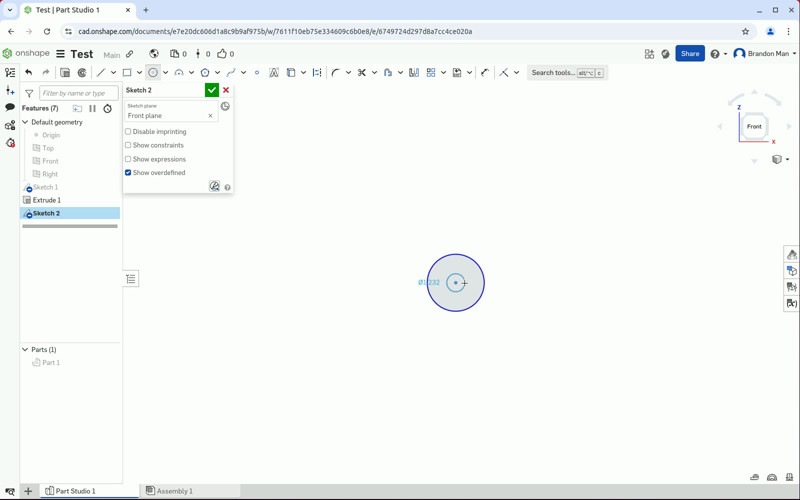
scroll(6)
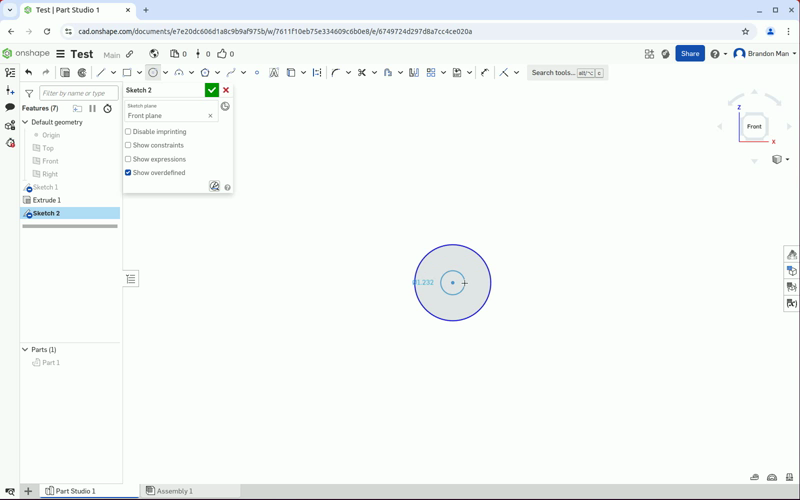
scroll(6)
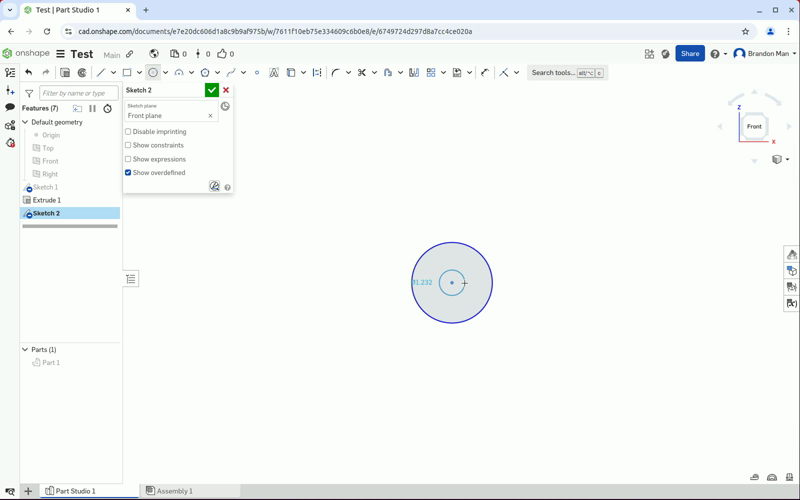
scroll(6)
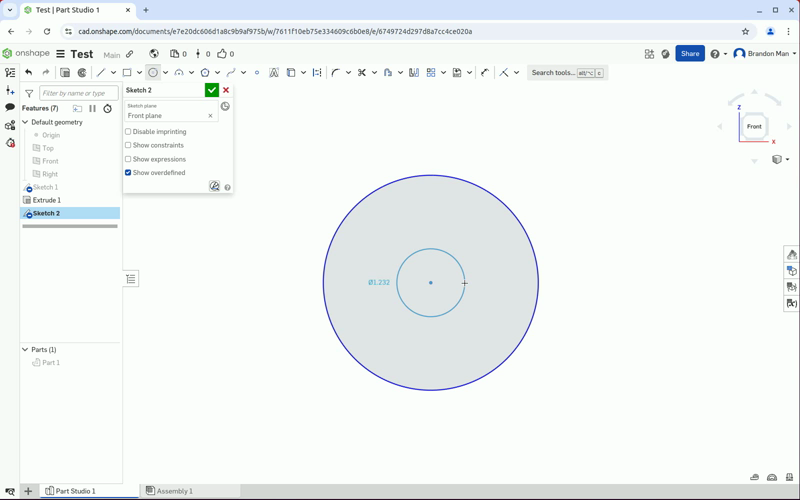
click(464, 282)
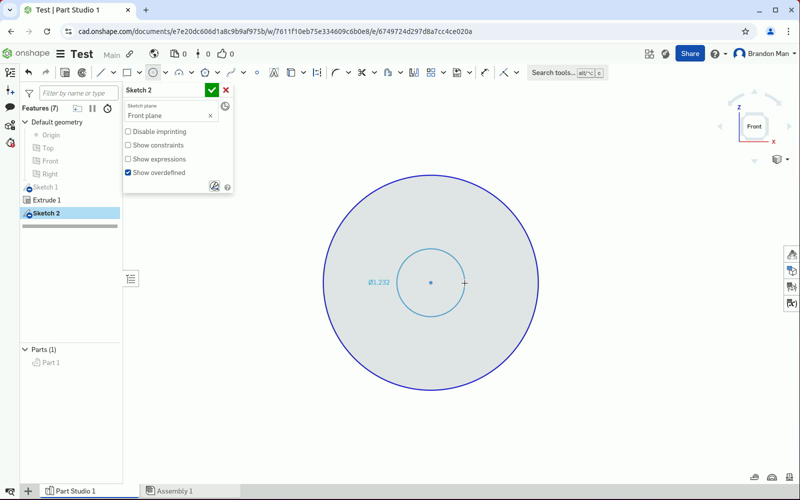
scroll(-6)
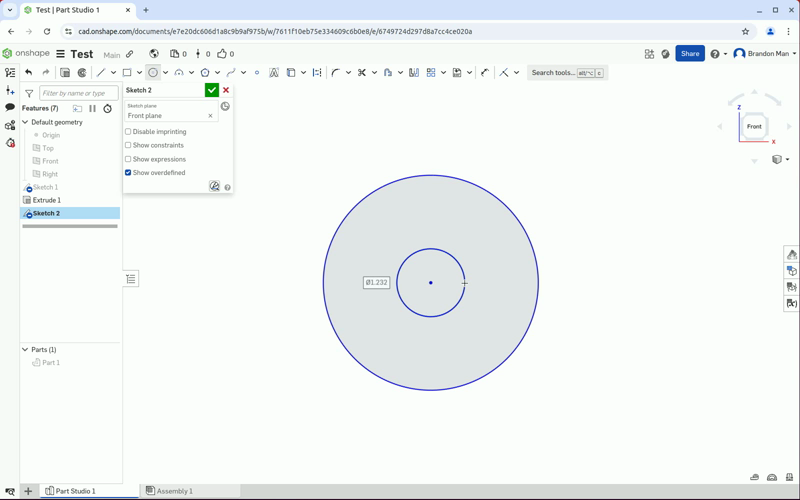
scroll(-6)
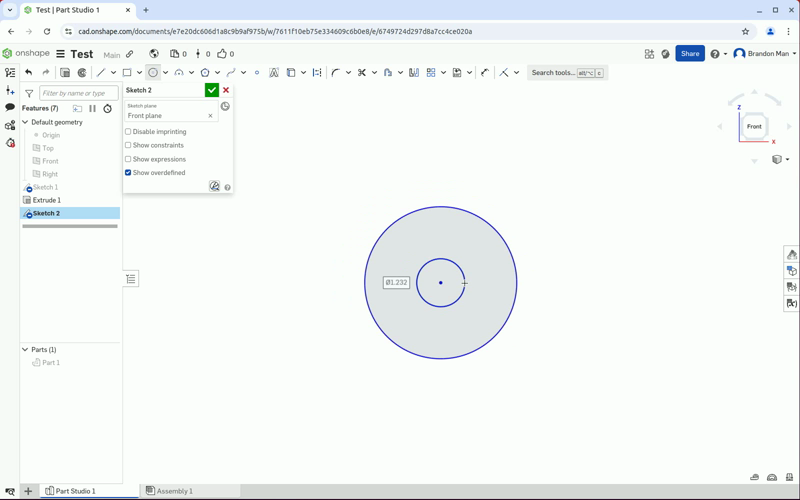
scroll(-6)
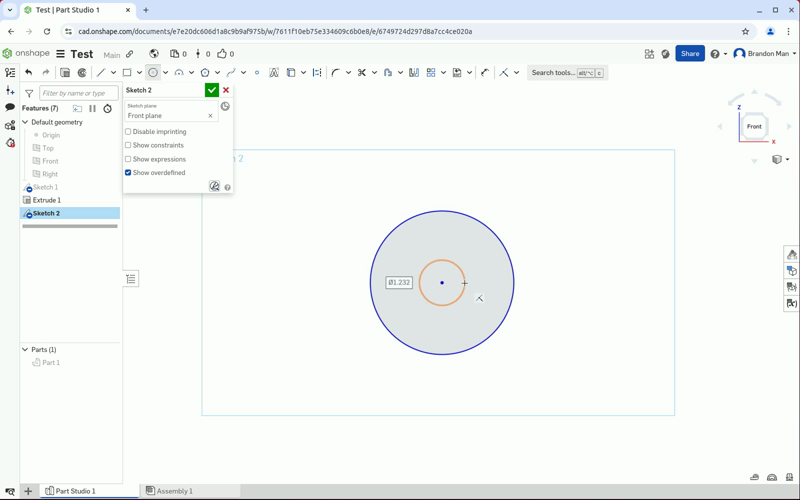
scroll(-6)
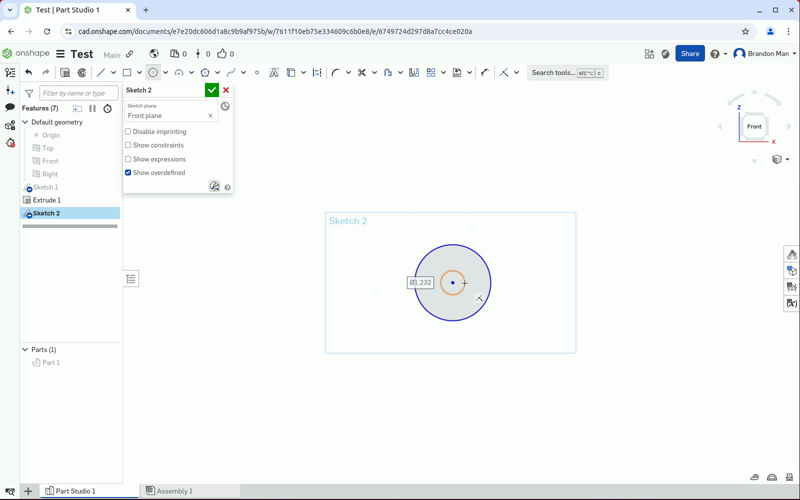
scroll(-6)
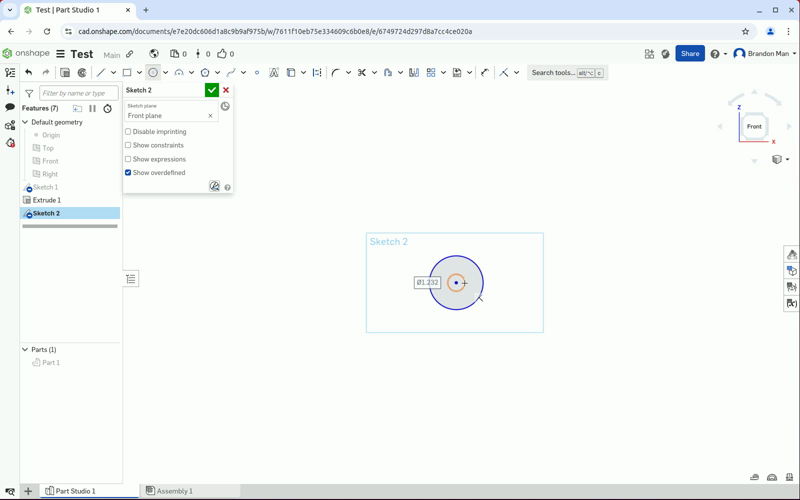
scroll(-6)
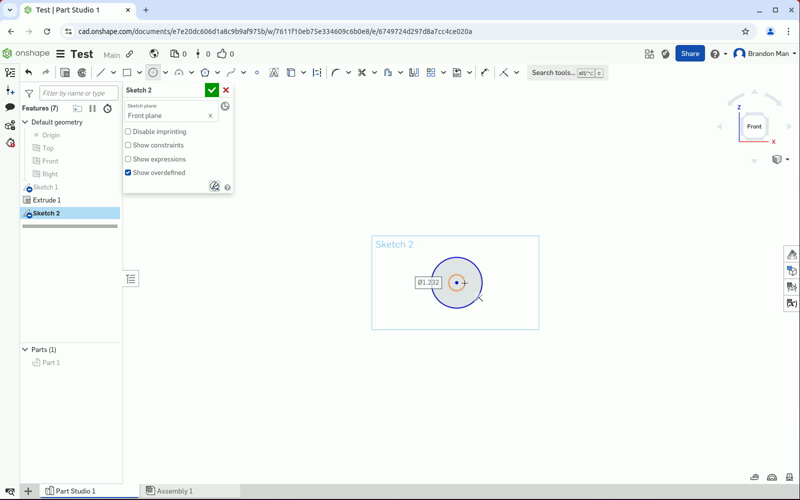
scroll(-6)
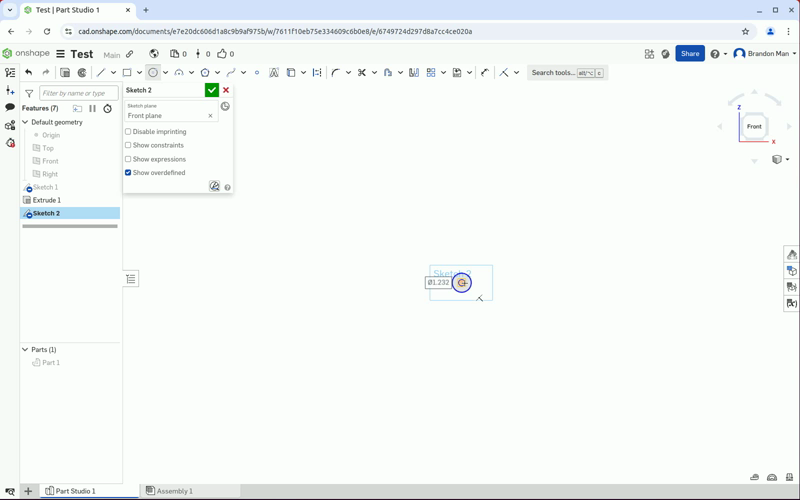
key(esc)
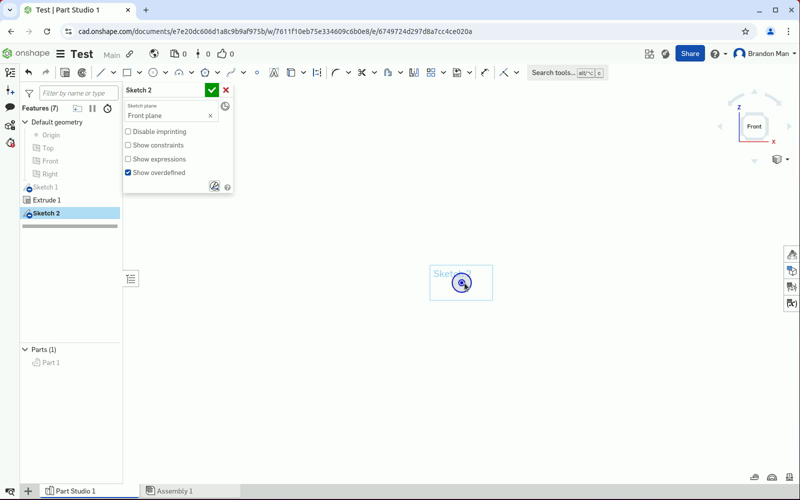
mouse_move(463, 287)
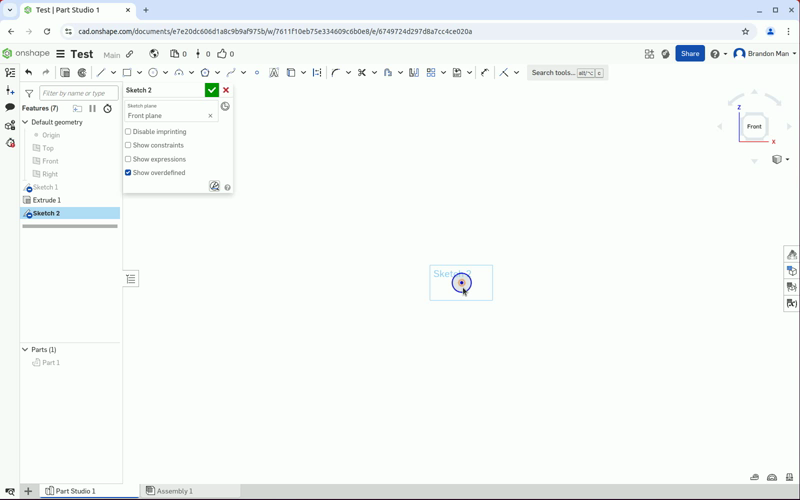
scroll(6)
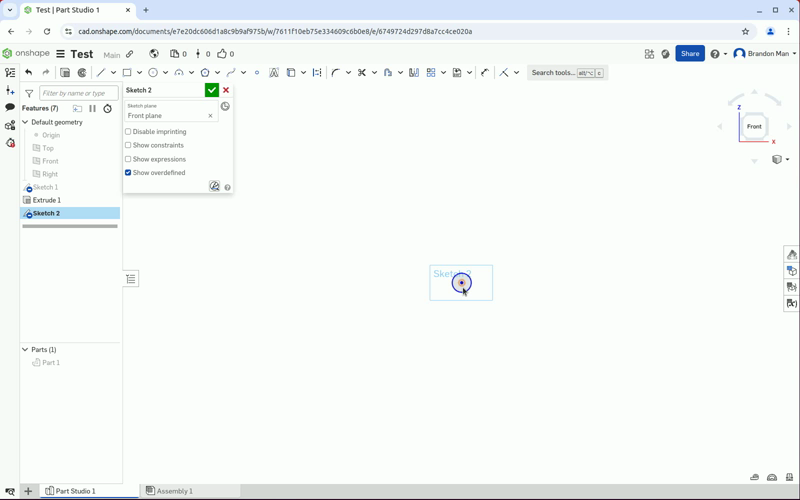
scroll(6)
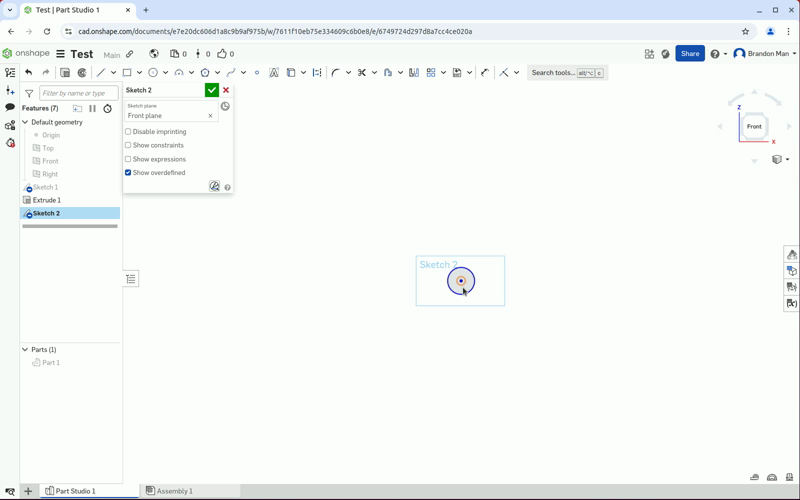
scroll(6)
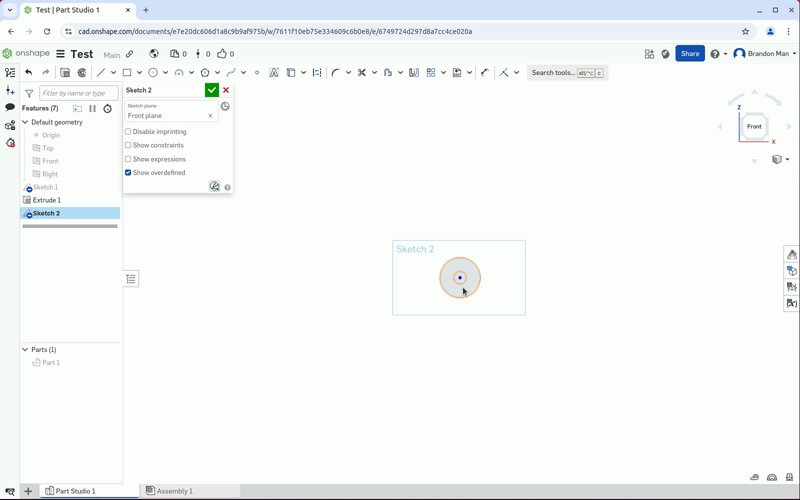
scroll(6)
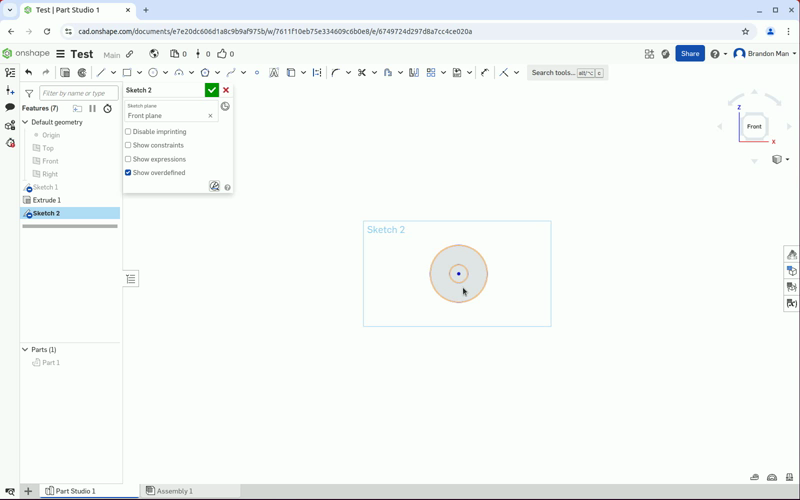
scroll(6)
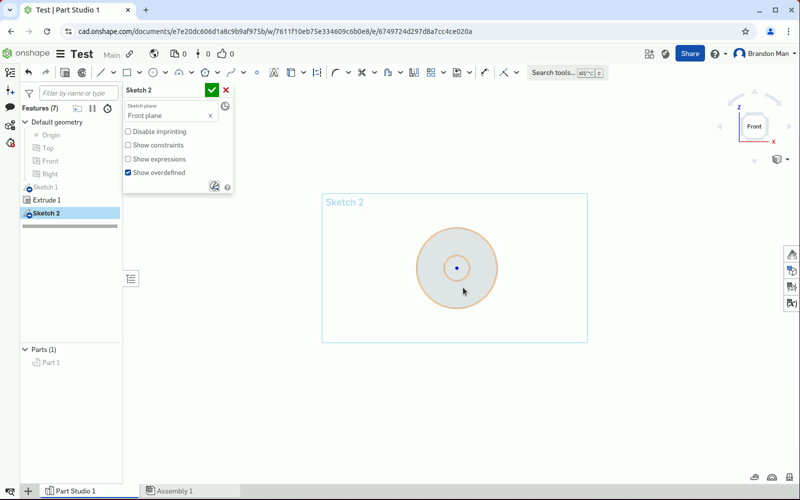
scroll(6)
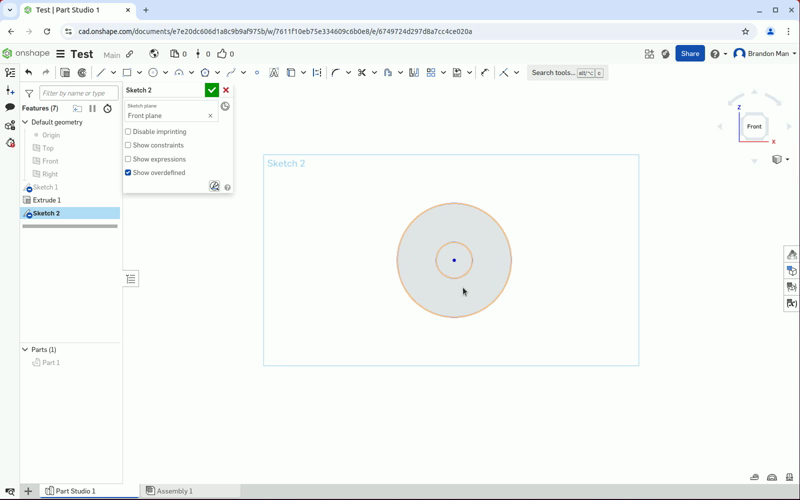
scroll(6)
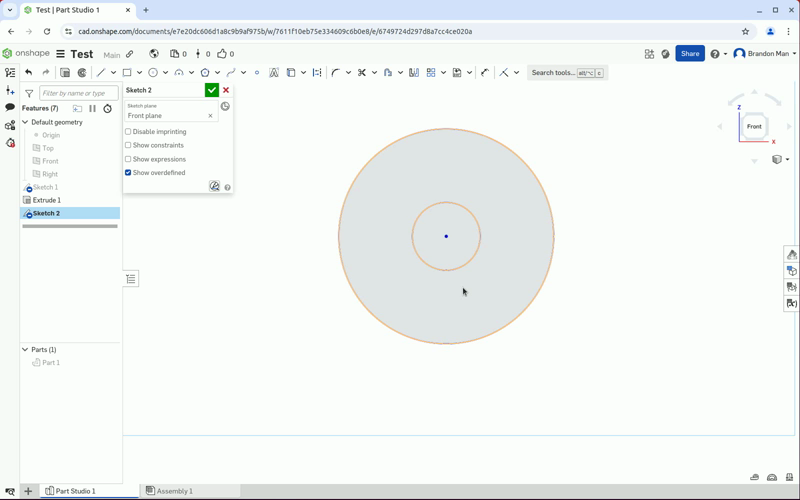
click(463, 287)
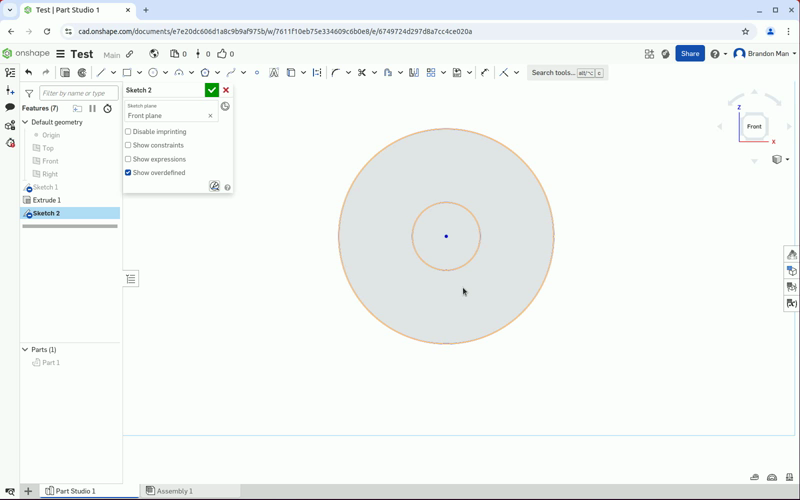
scroll(-6)
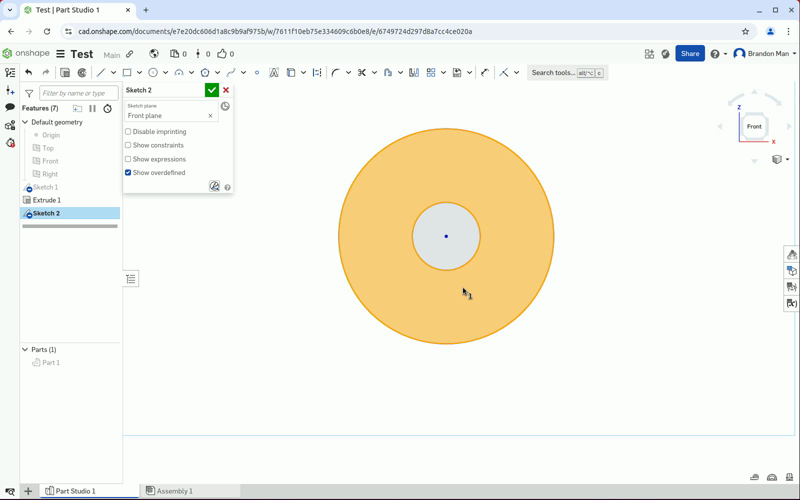
scroll(-6)
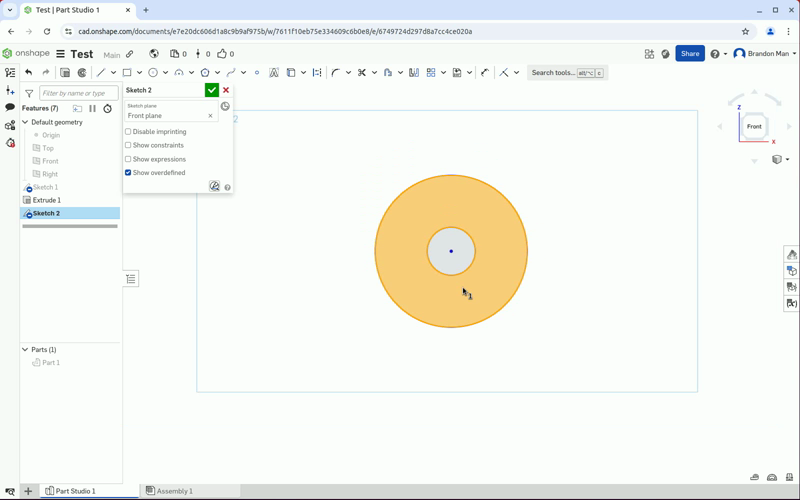
scroll(-6)
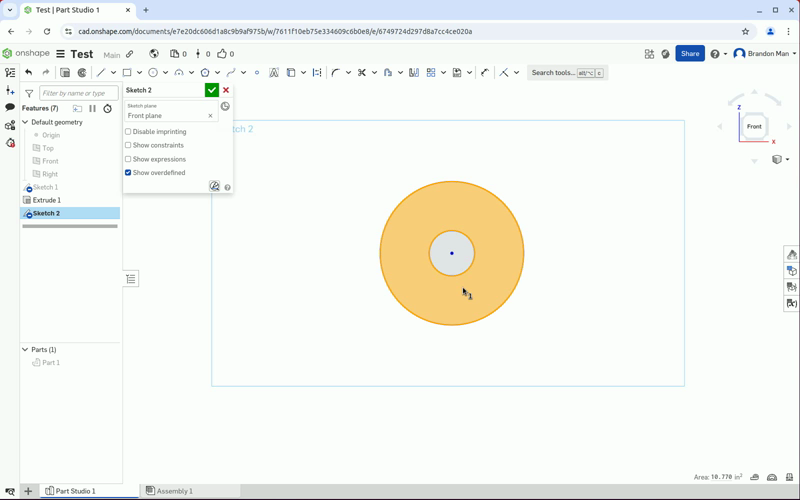
scroll(-6)
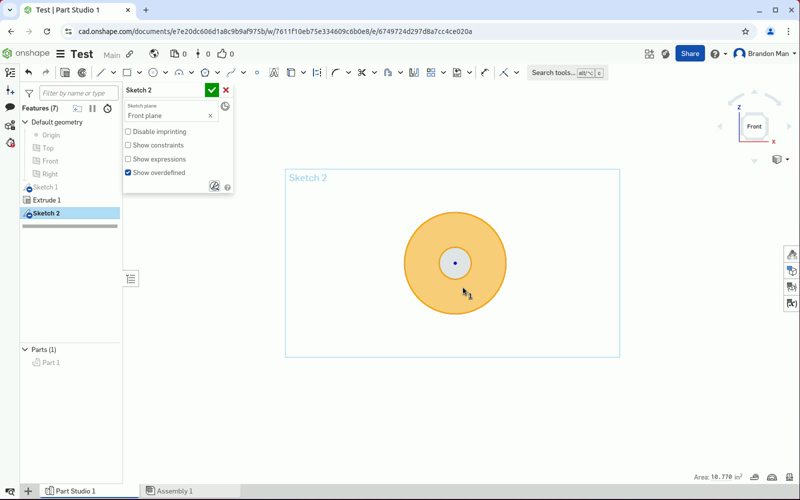
scroll(-6)
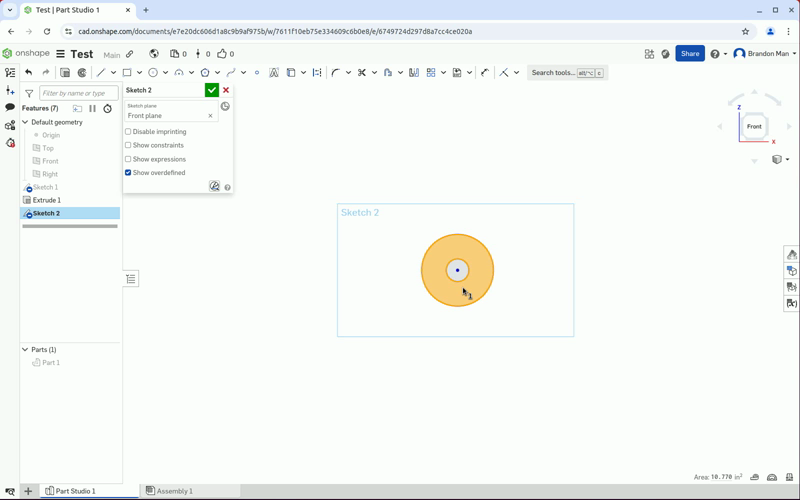
scroll(-6)
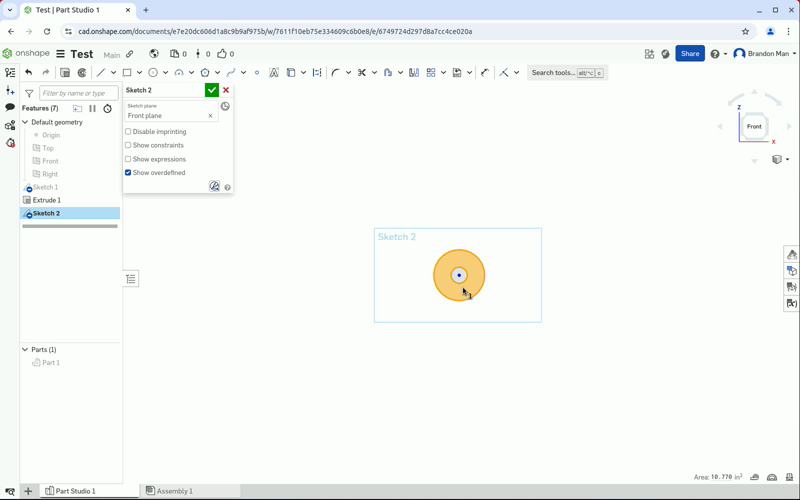
scroll(-6)
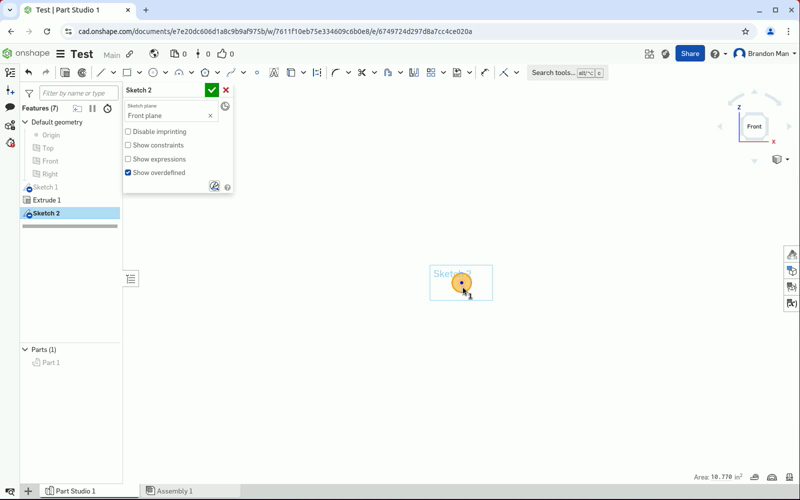
mouse_move(73, 352)
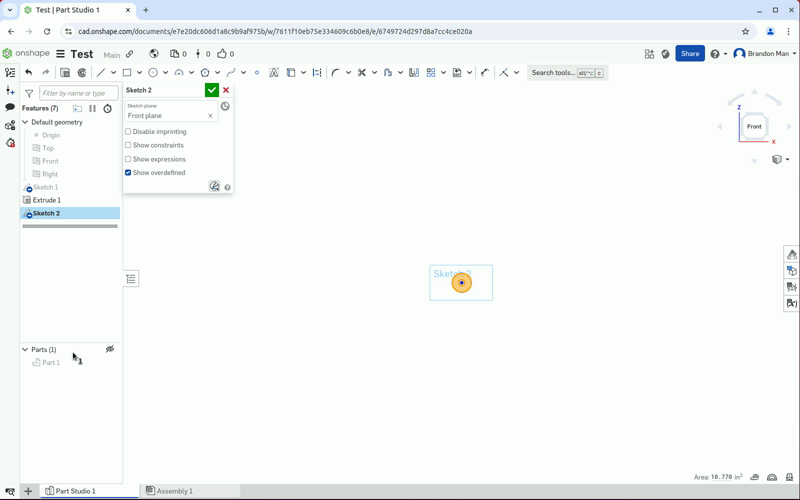
key(shift+y)
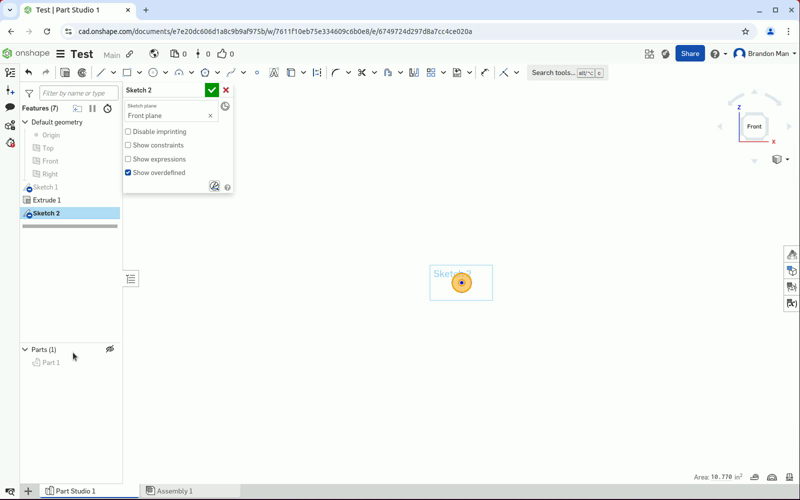
key(shift+e)
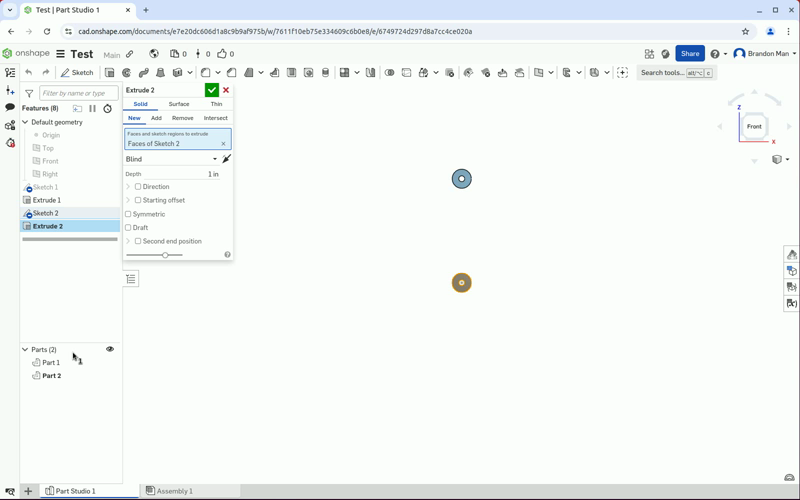
mouse_move(143, 106)
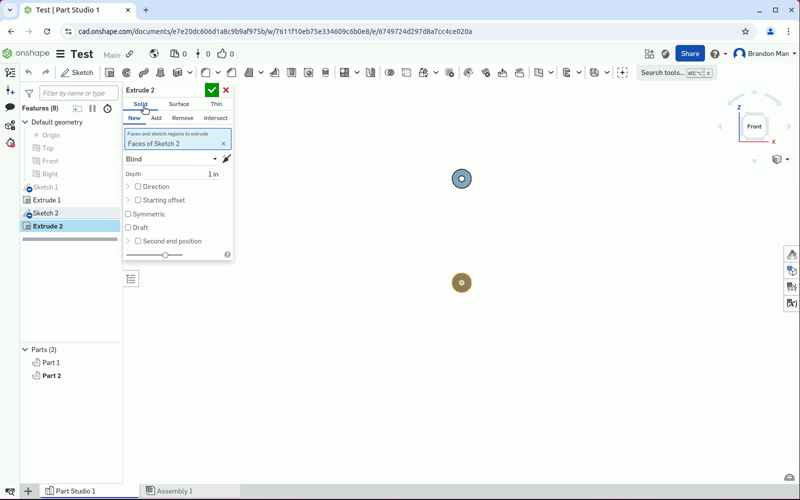
click(143, 106)
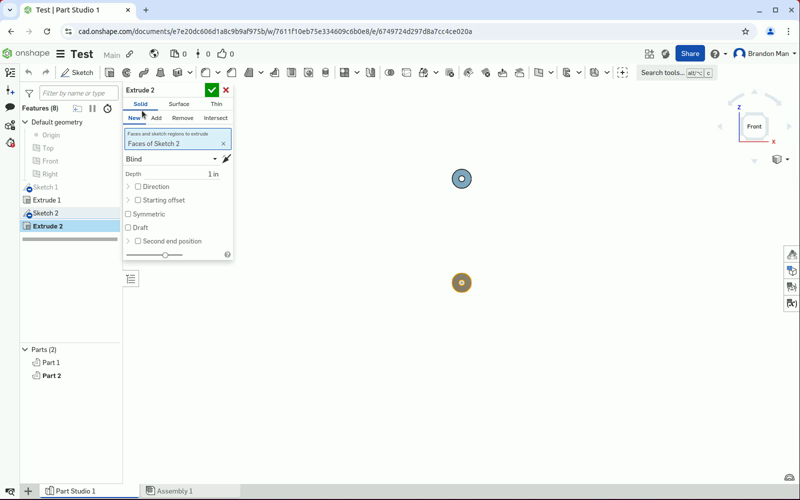
mouse_move(137, 120)
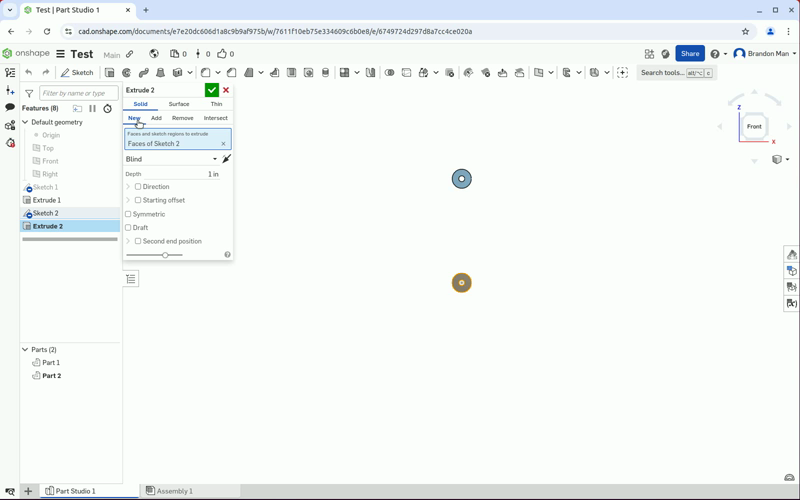
click(137, 120)
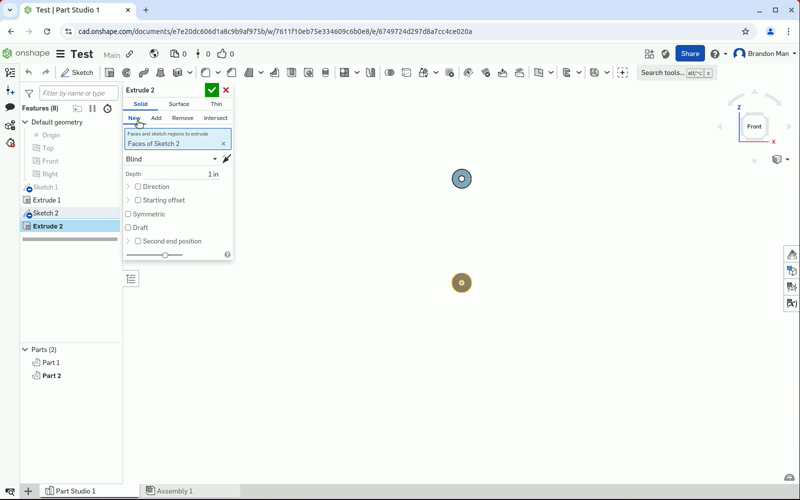
key(tab, 4)
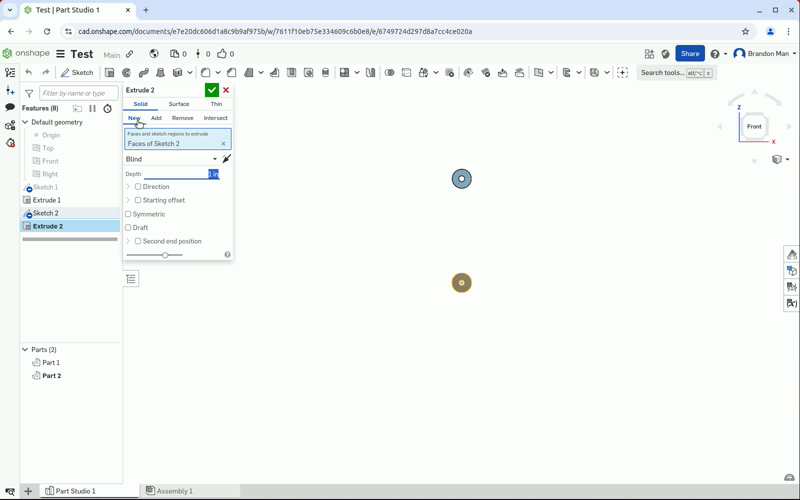
text(0.481)
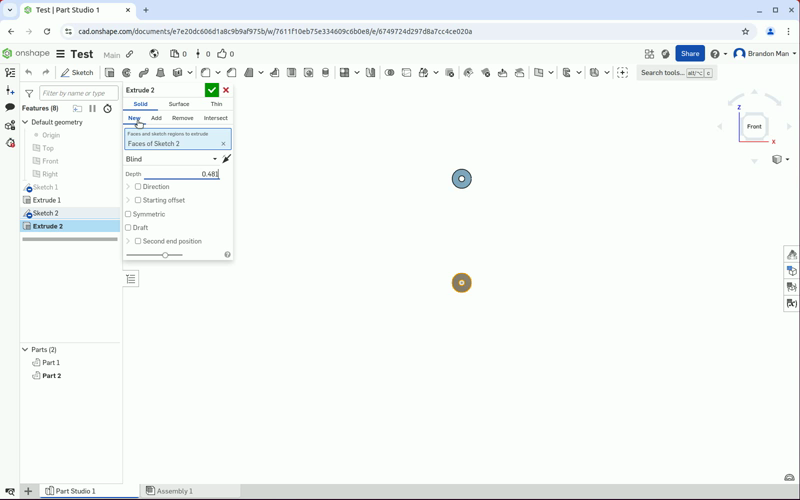
key(enter)
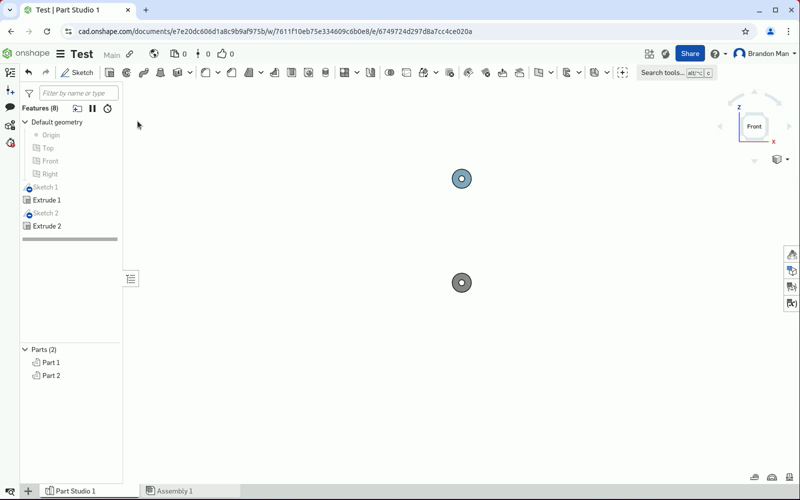
key(shift+h)
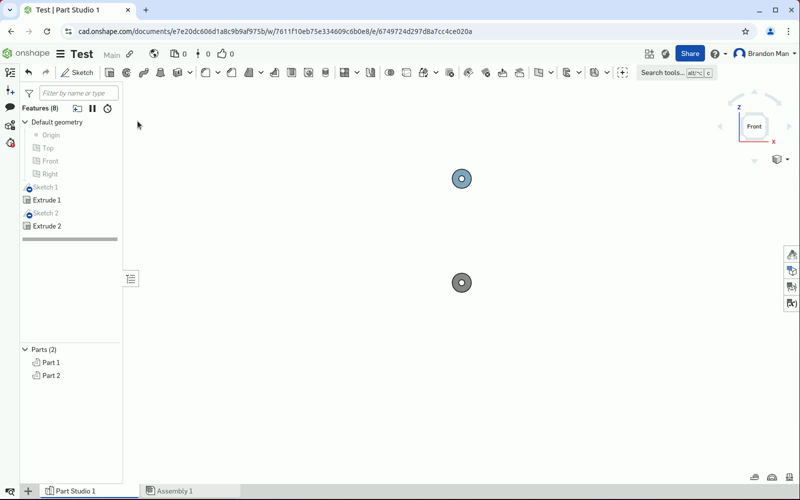
key(shift+h)
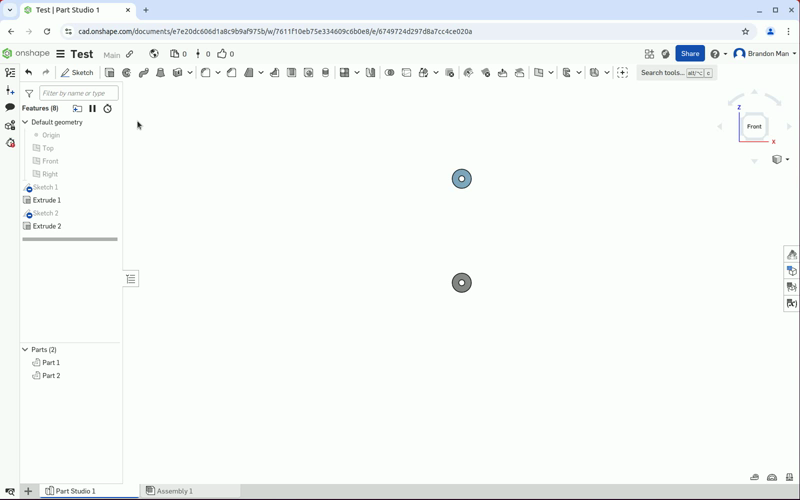
mouse_move(73, 189)
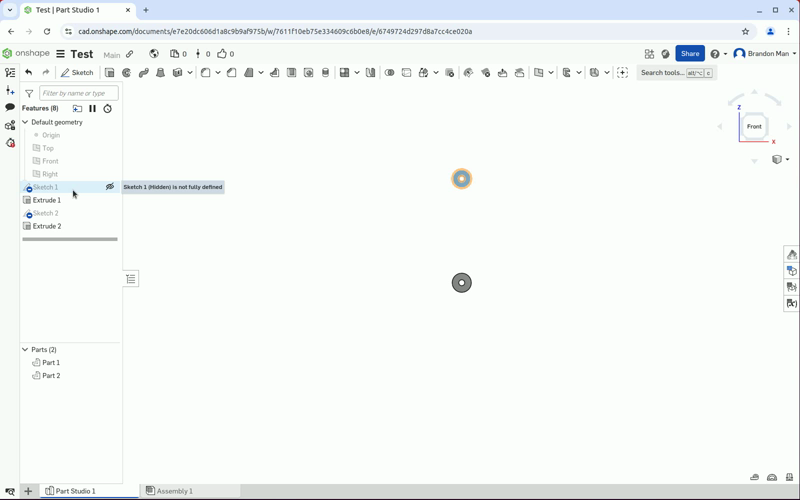
click(73, 189)
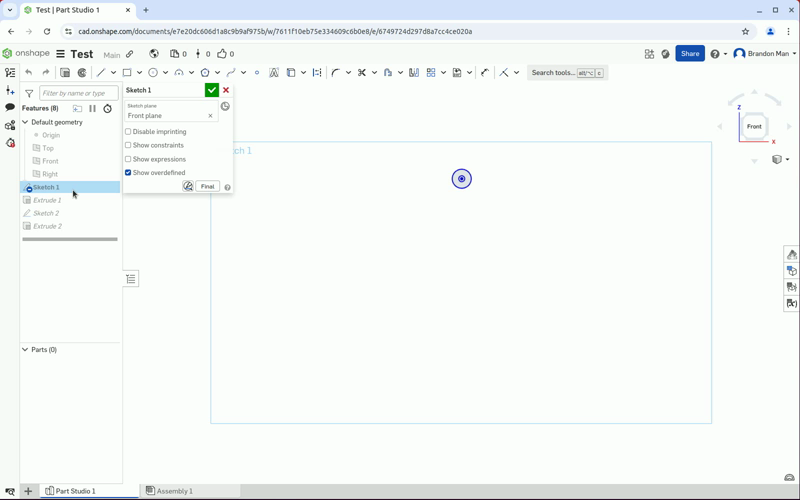
mouse_move(229, 92)
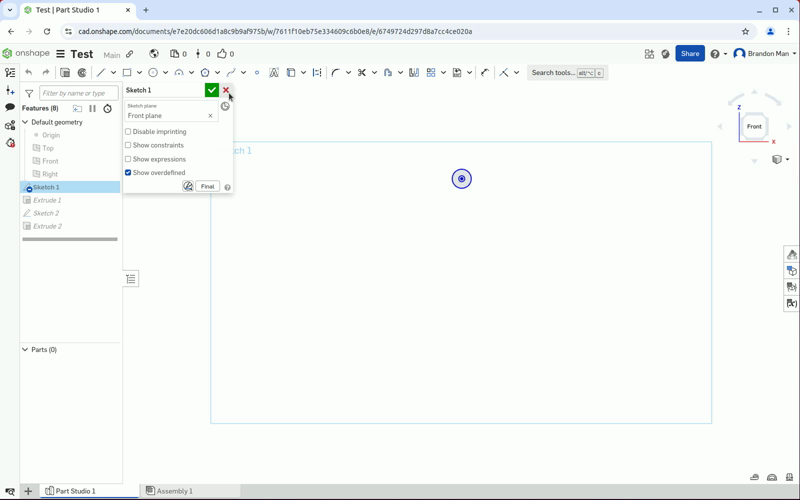
click(229, 92)
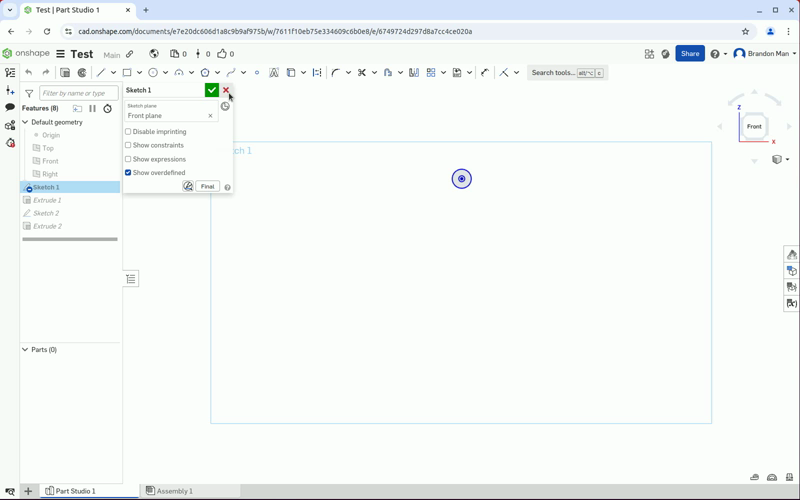
key(shift+s)
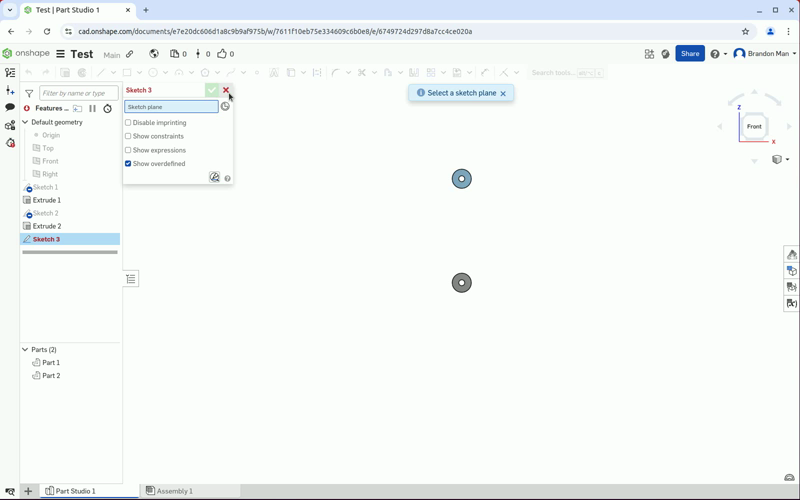
mouse_move(73, 163)
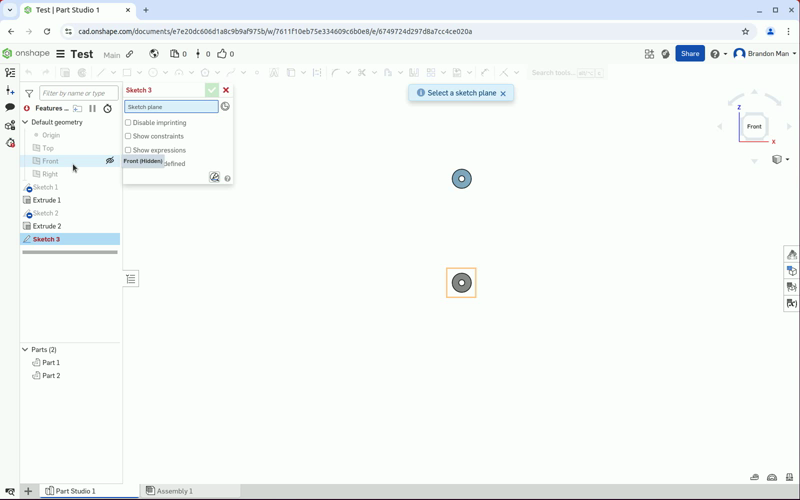
click(73, 163)
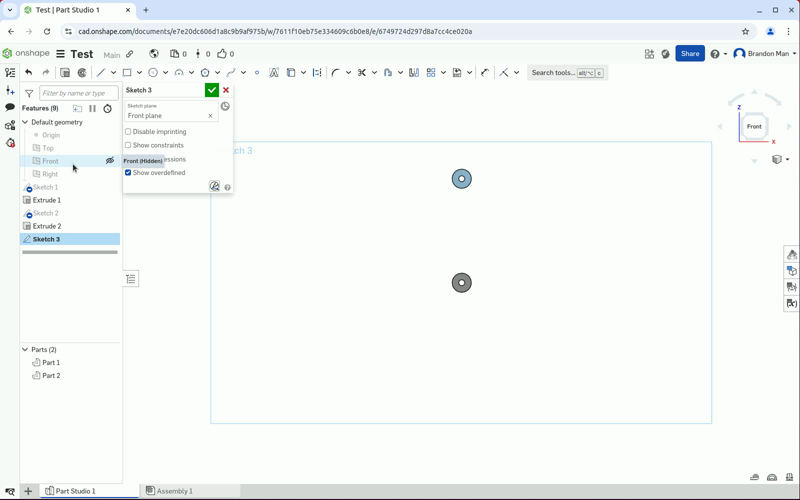
mouse_move(73, 352)
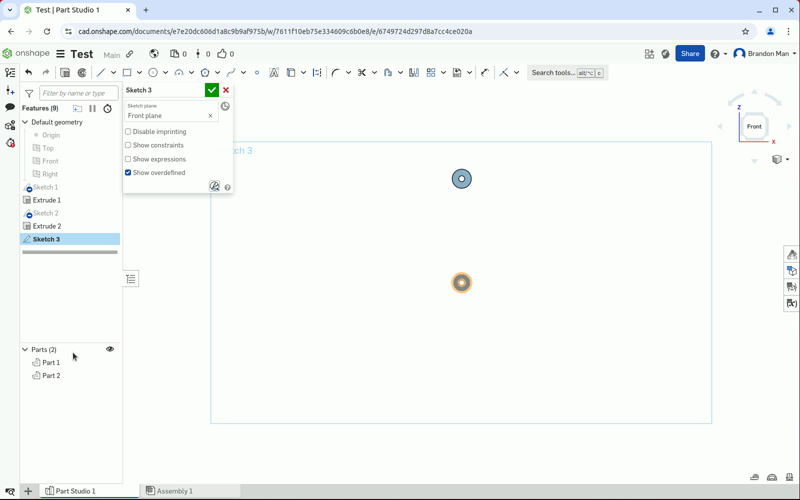
key(y)
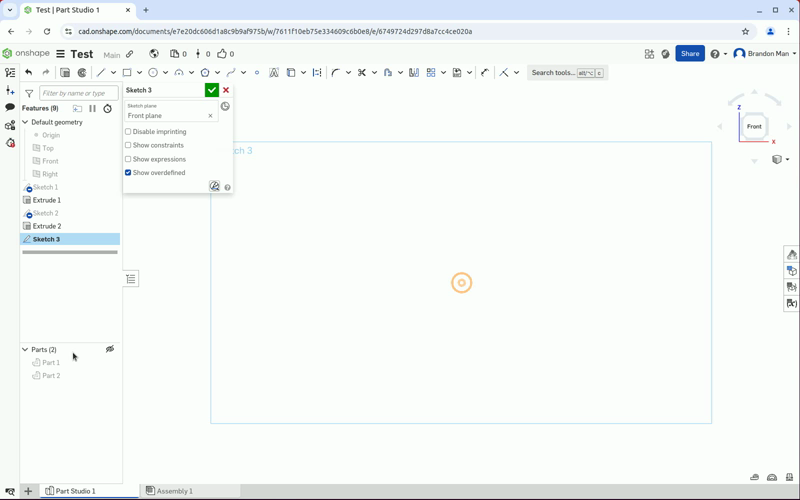
key(c)
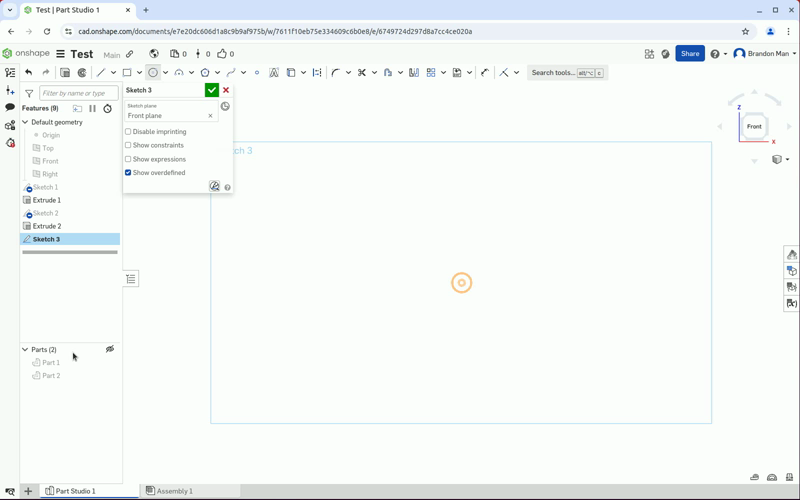
key_down(shift)
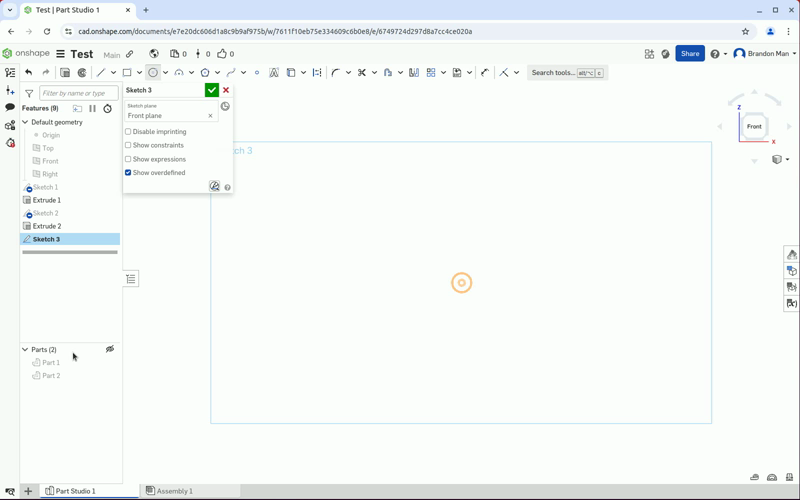
mouse_move(501, 282)
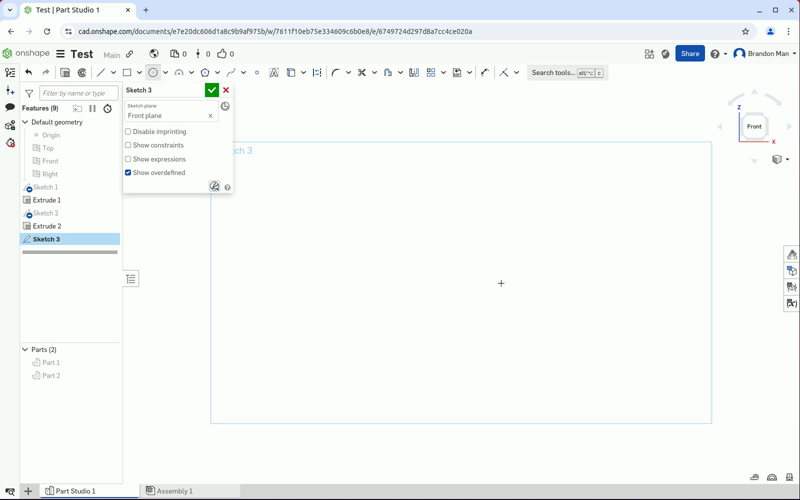
click(501, 282)
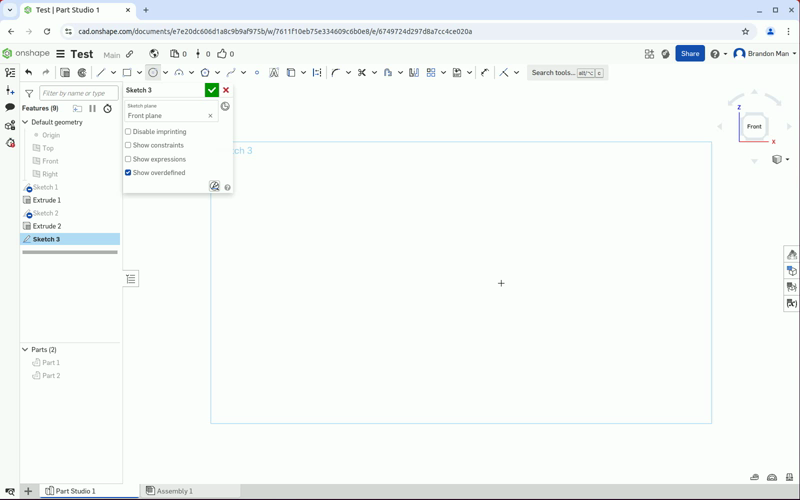
key_up(shift)
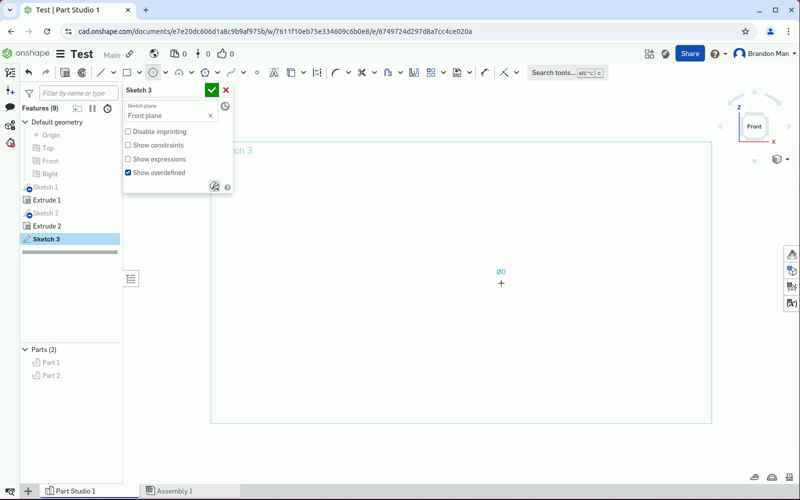
mouse_move(508, 282)
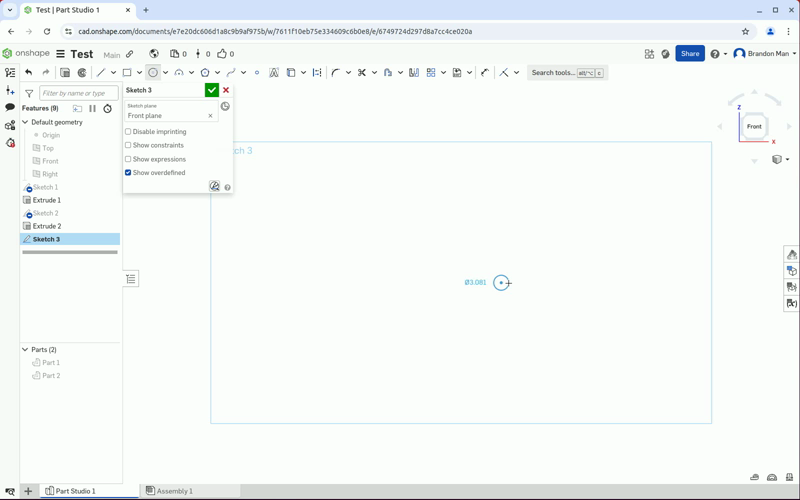
click(508, 282)
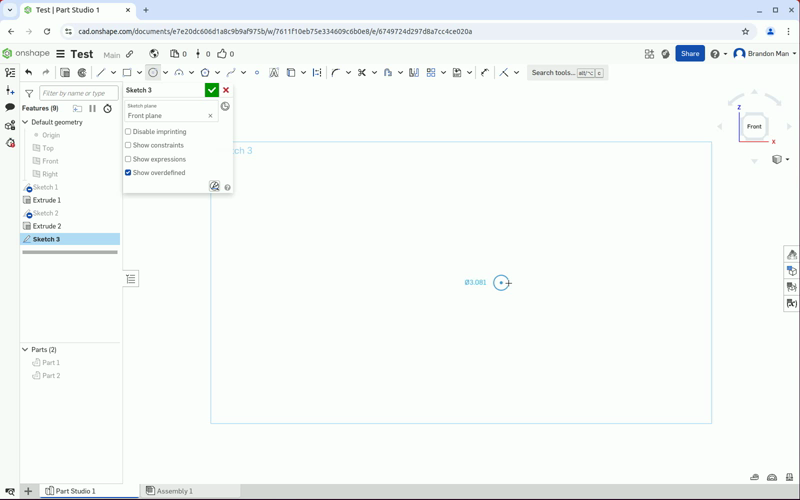
key(esc)
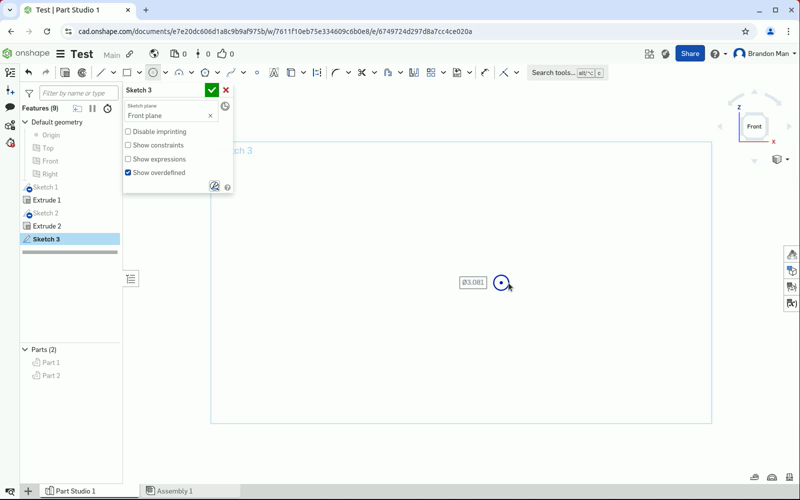
key(c)
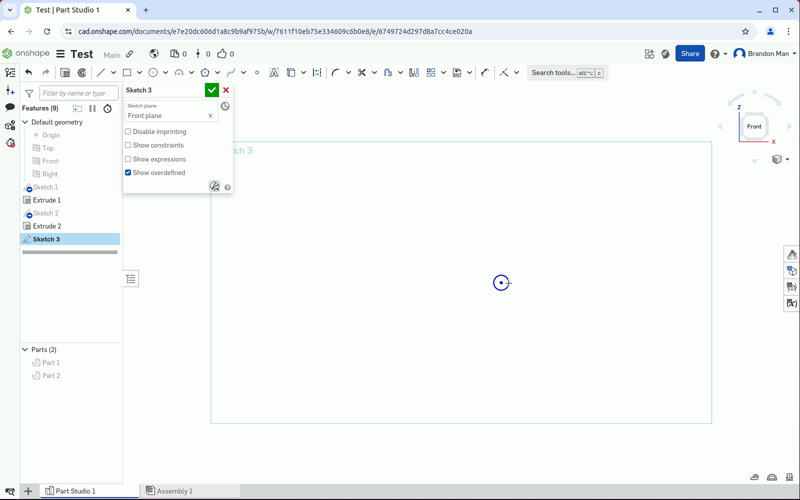
key_down(shift)
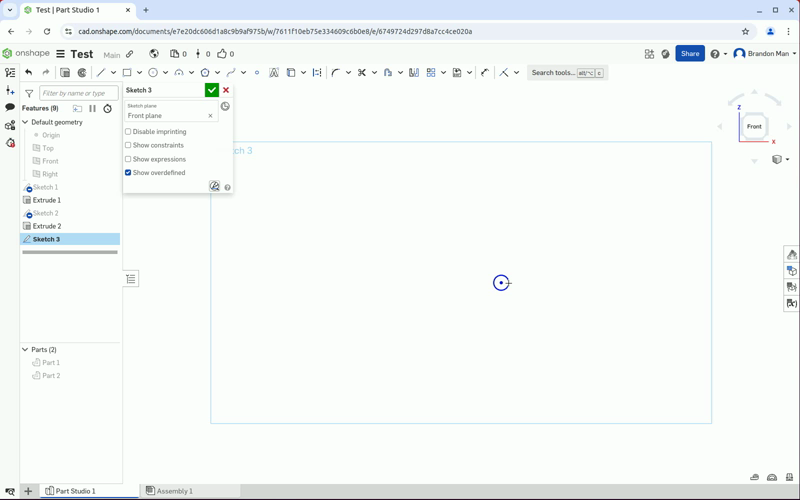
mouse_move(501, 282)
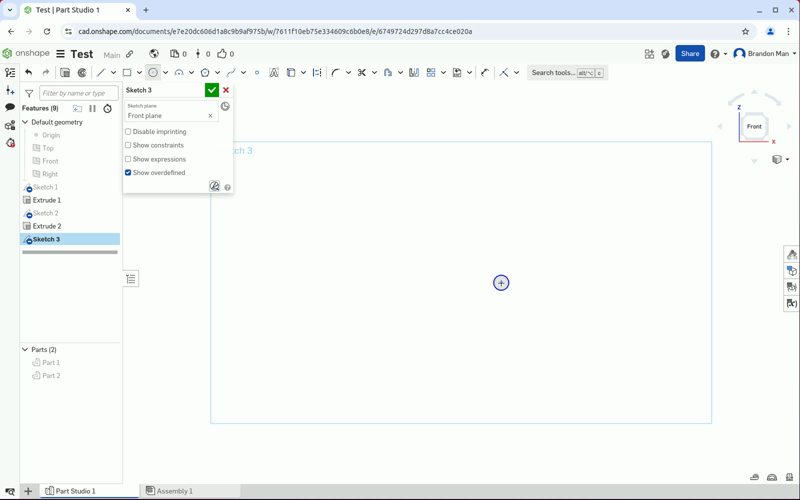
click(501, 282)
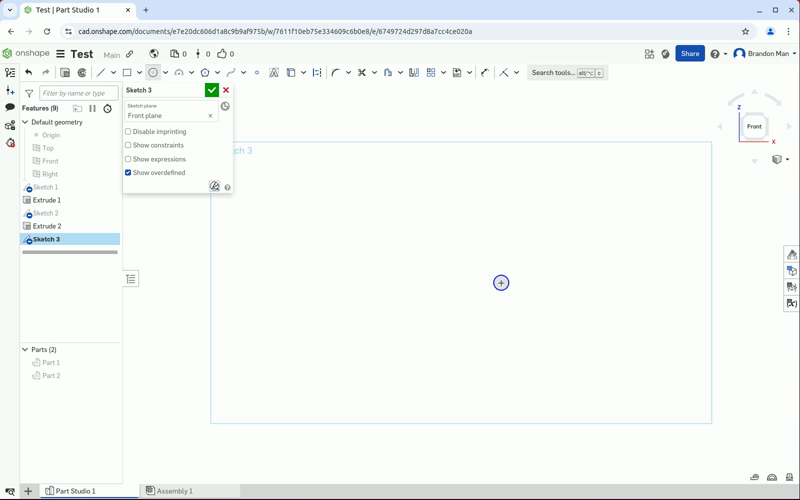
key_up(shift)
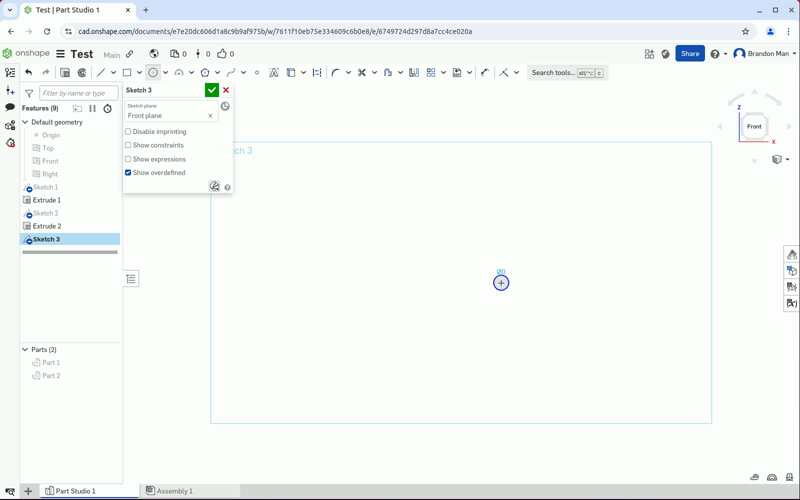
mouse_move(504, 282)
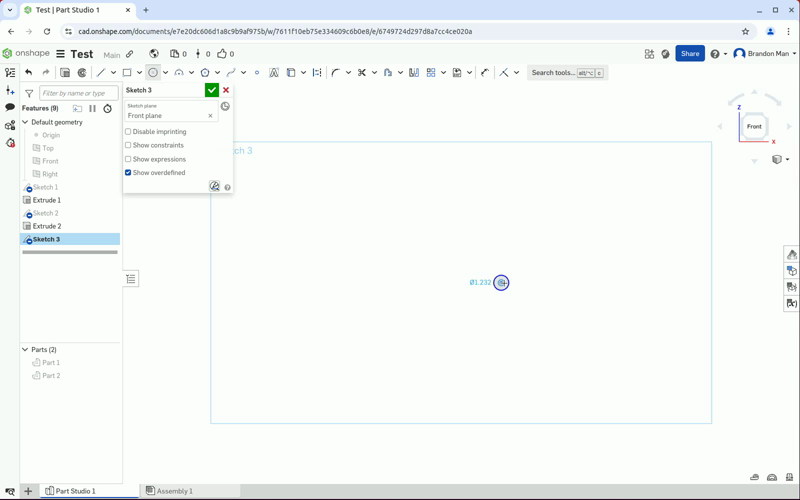
scroll(6)
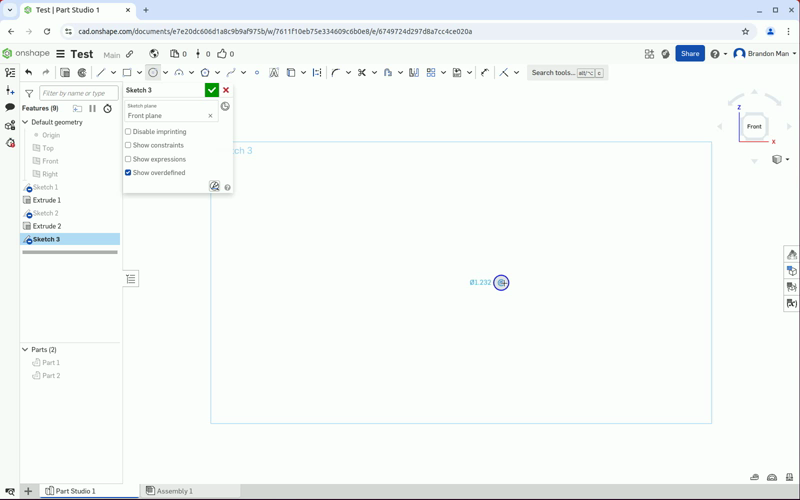
scroll(6)
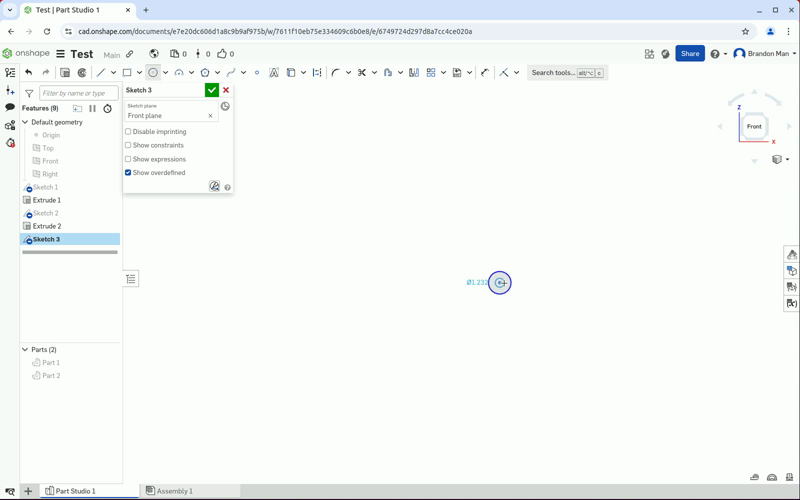
scroll(6)
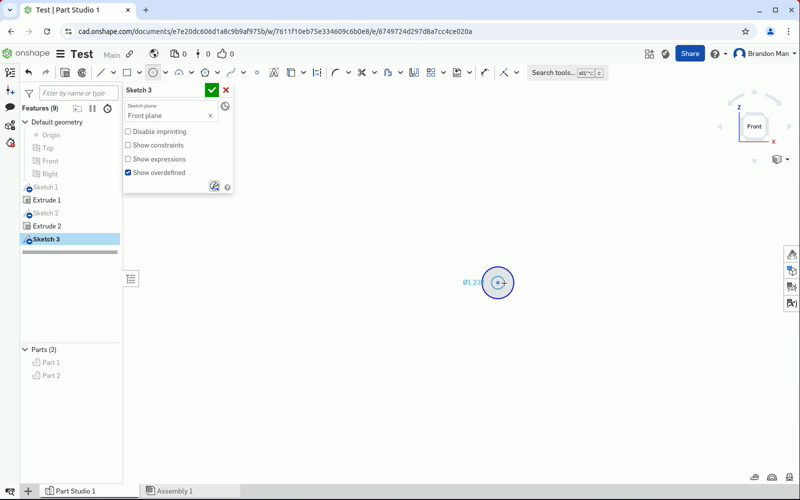
scroll(6)
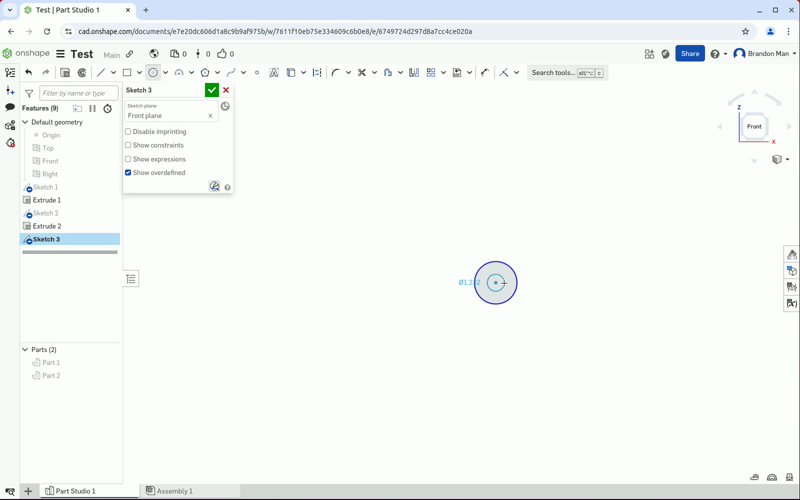
scroll(6)
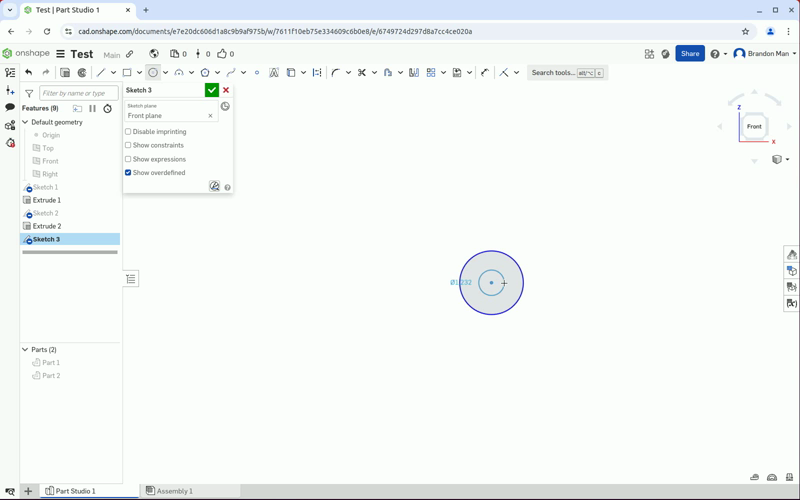
scroll(6)
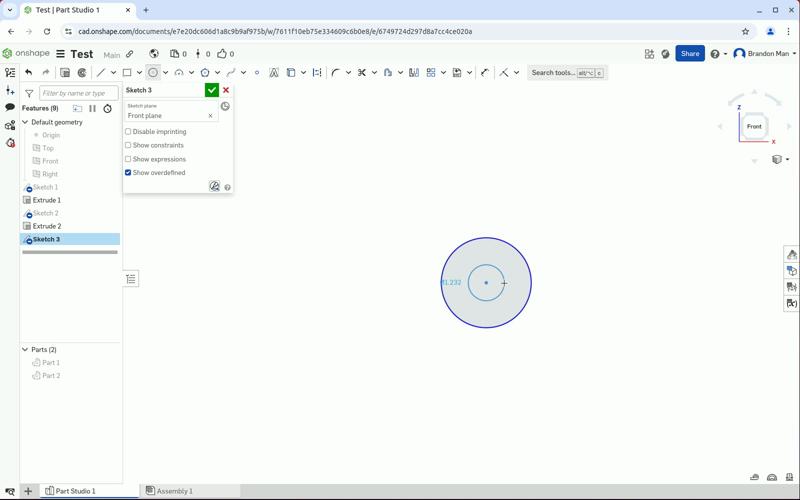
scroll(6)
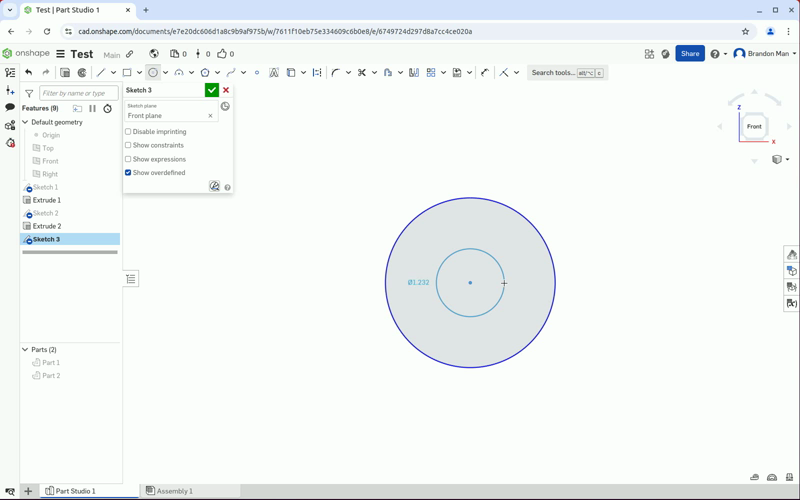
click(504, 282)
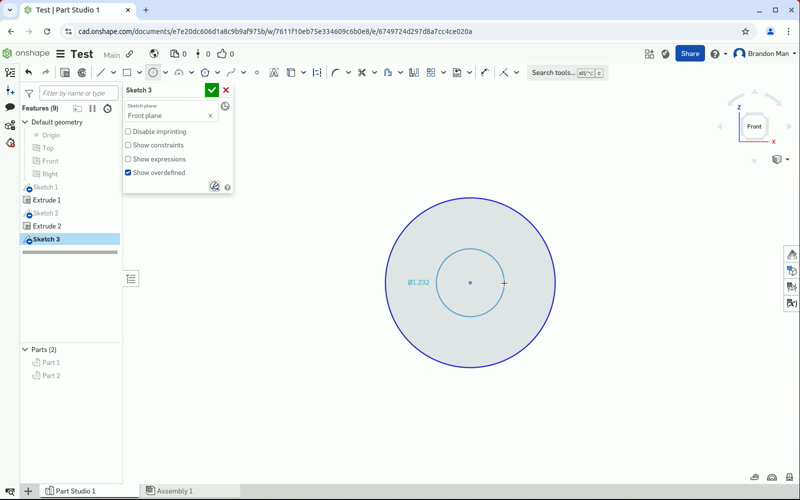
scroll(-6)
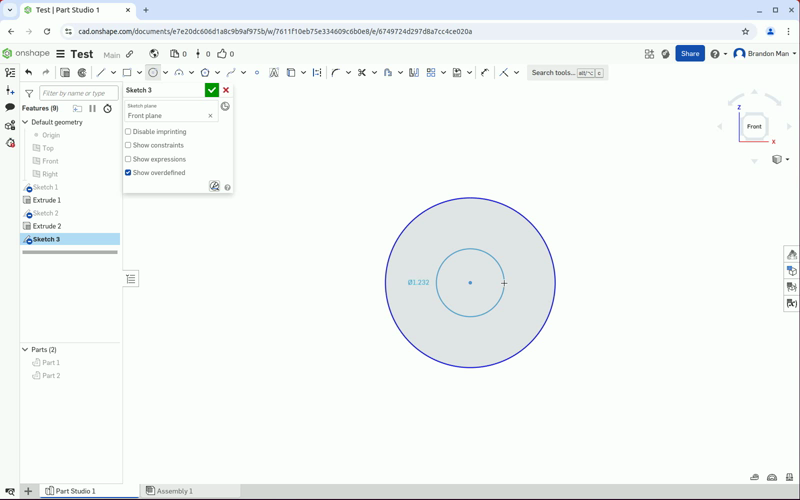
scroll(-6)
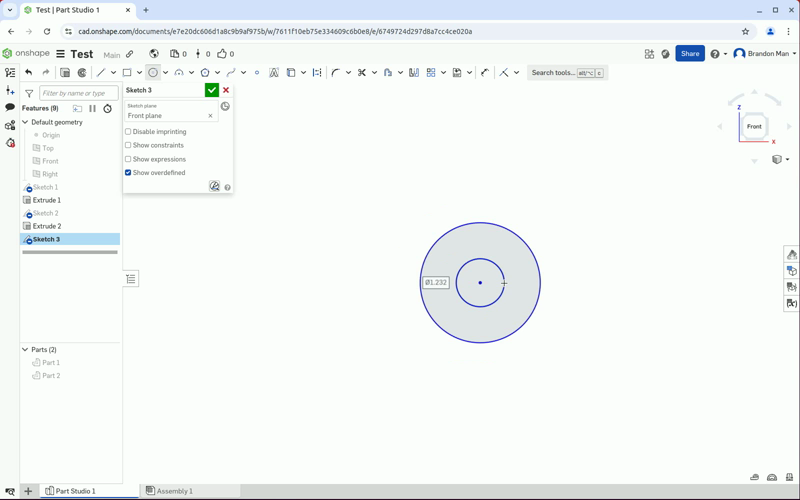
scroll(-6)
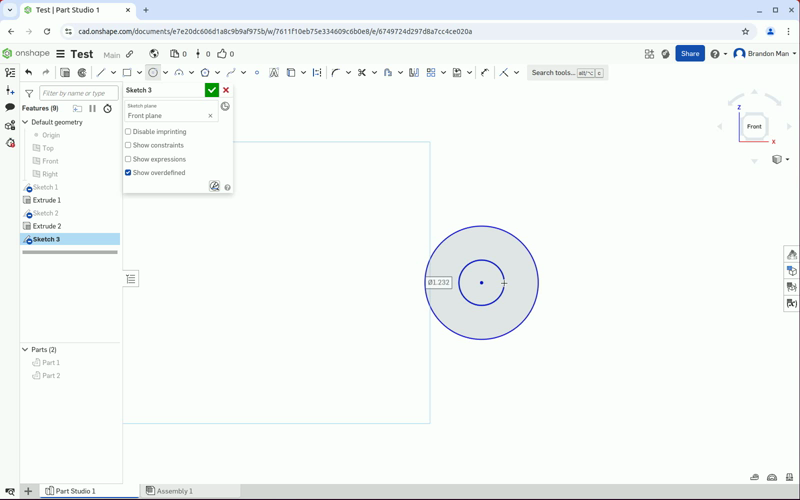
scroll(-6)
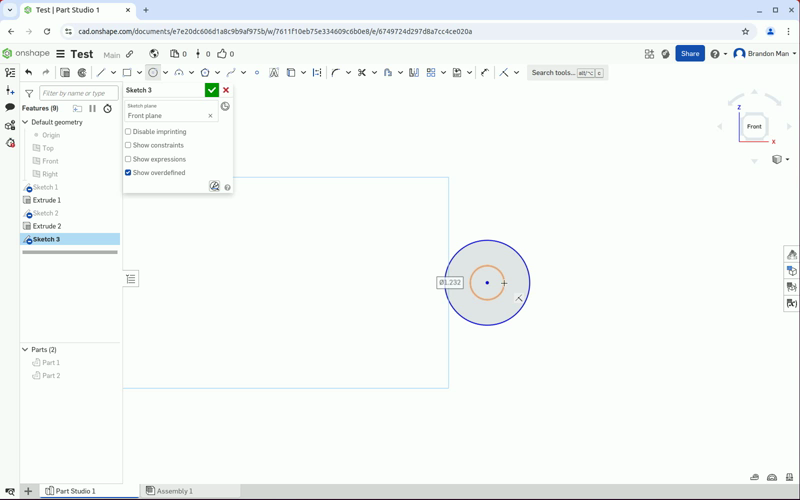
scroll(-6)
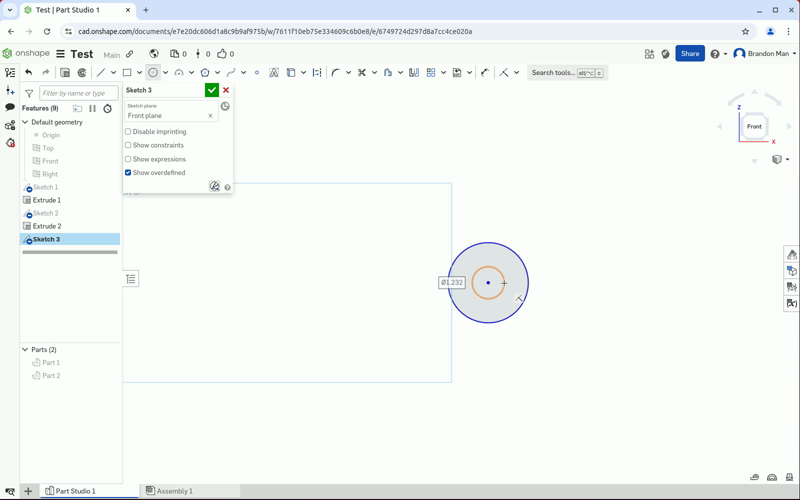
scroll(-6)
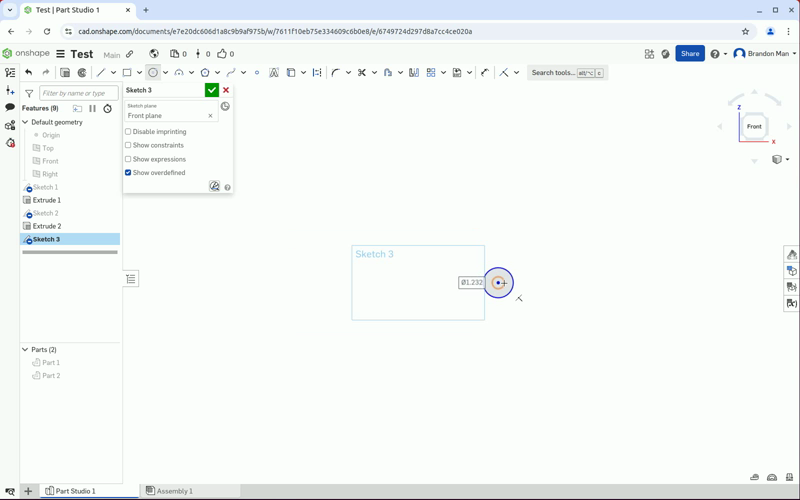
scroll(-6)
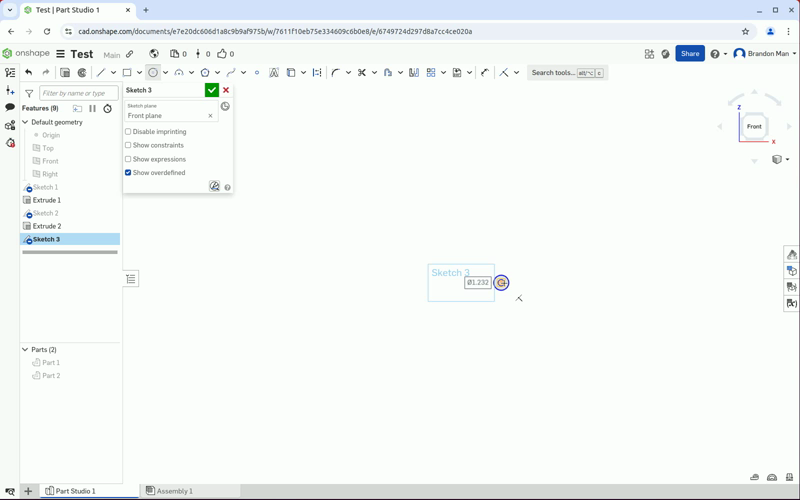
key(esc)
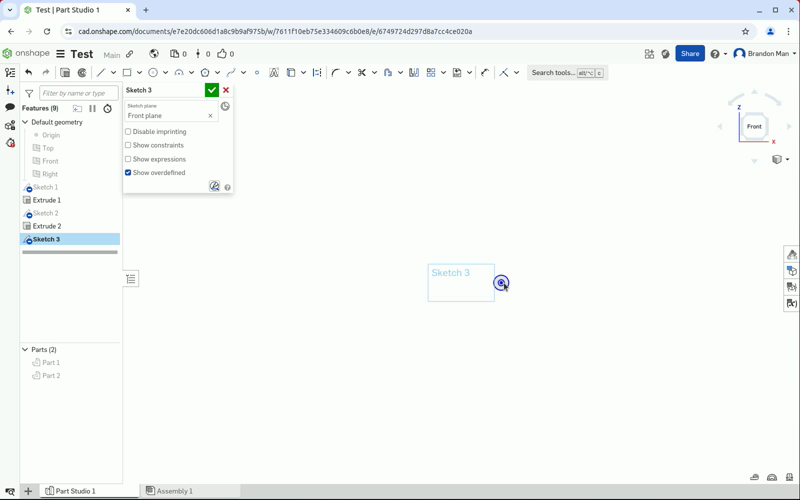
mouse_move(500, 289)
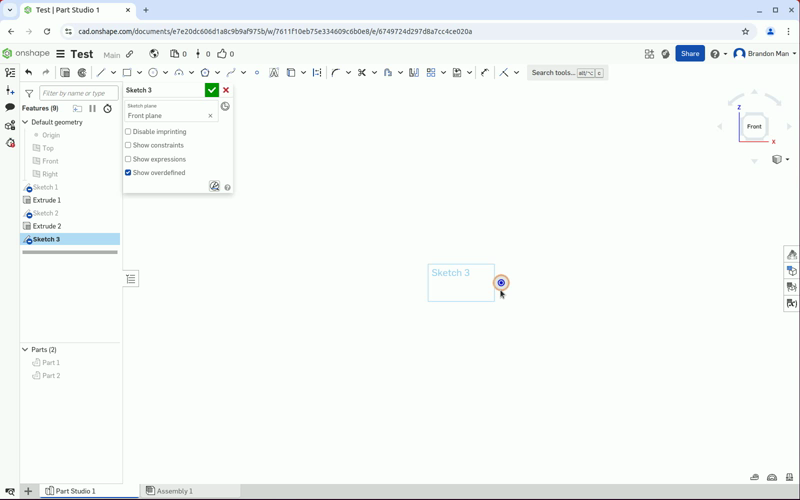
scroll(6)
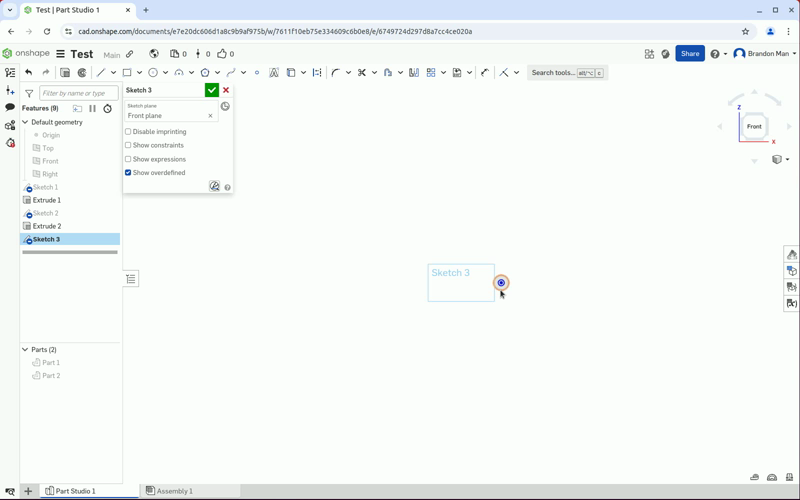
scroll(6)
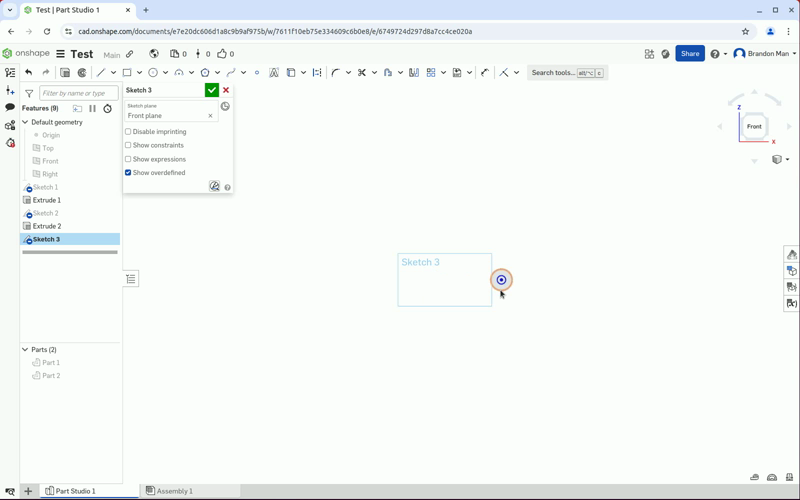
scroll(6)
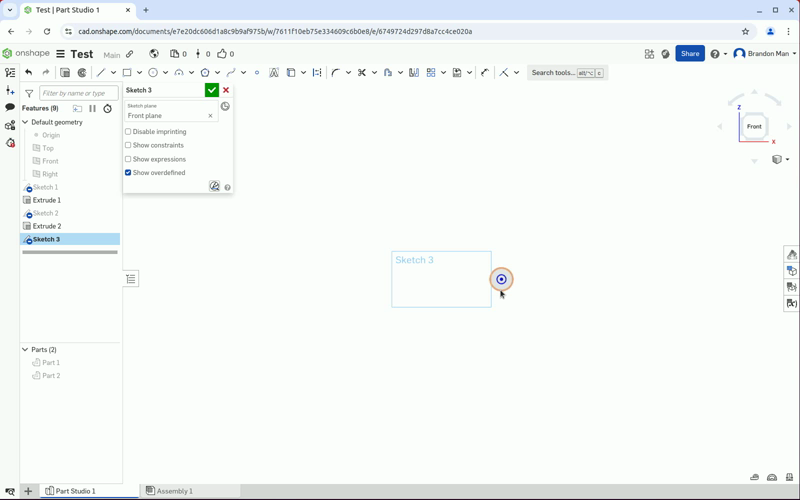
scroll(6)
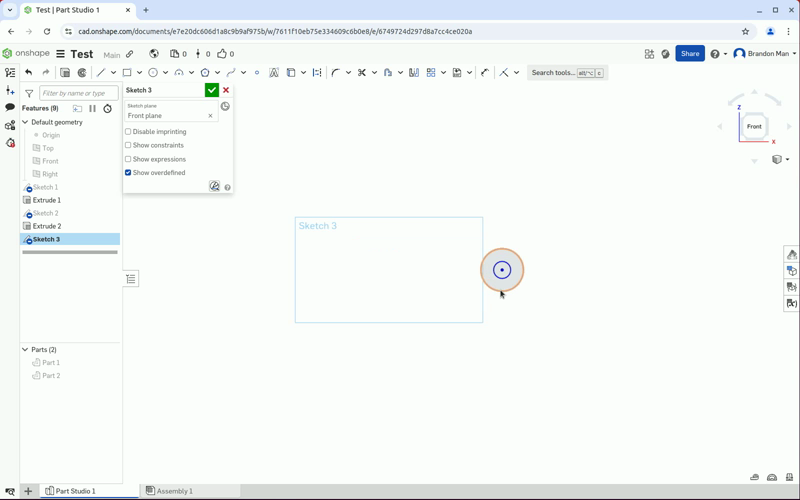
scroll(6)
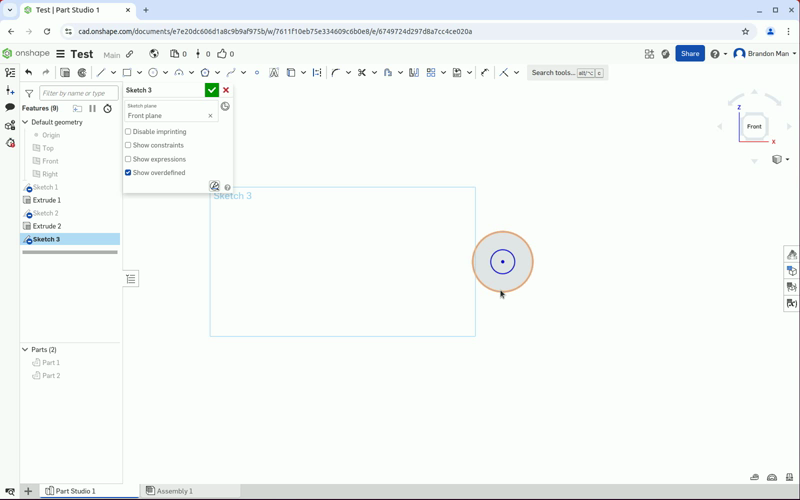
scroll(6)
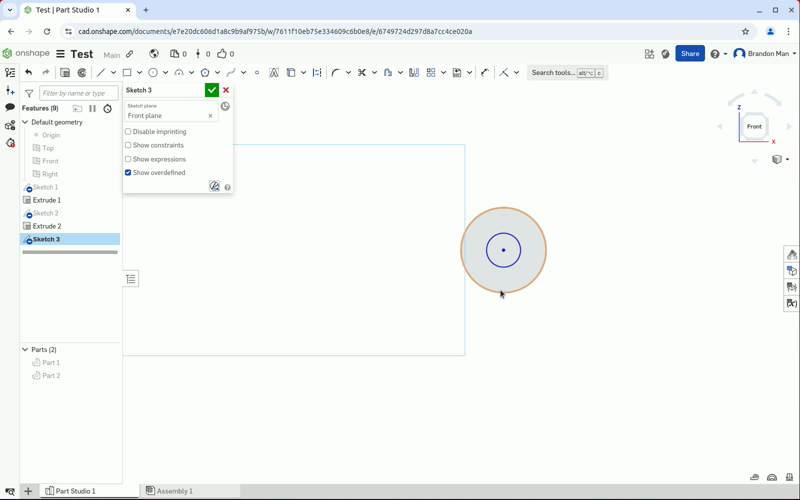
scroll(6)
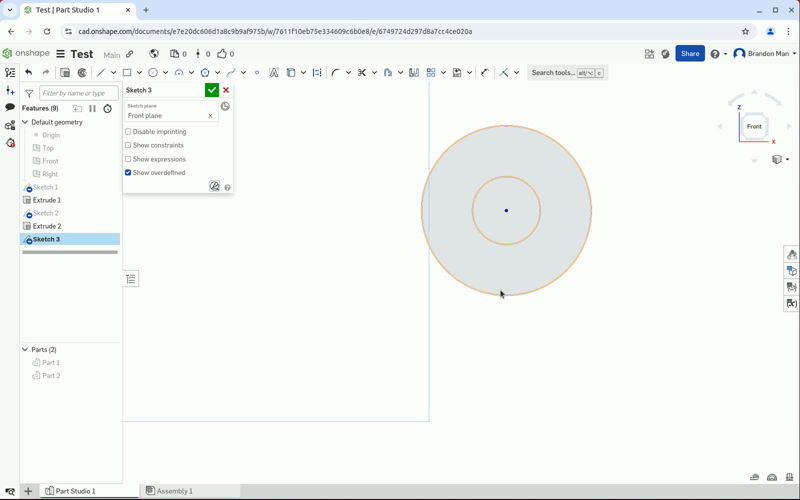
click(500, 289)
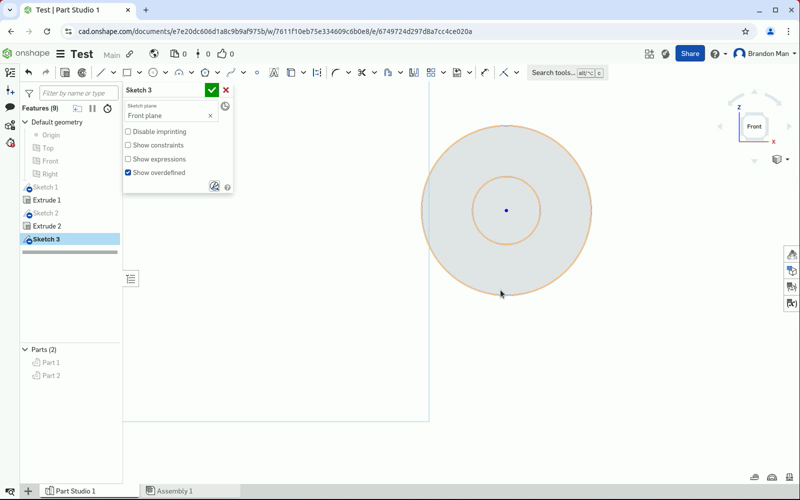
scroll(-6)
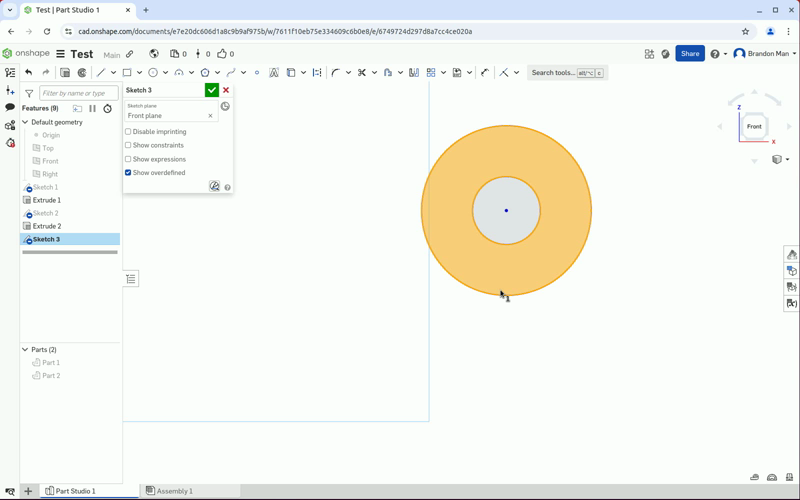
scroll(-6)
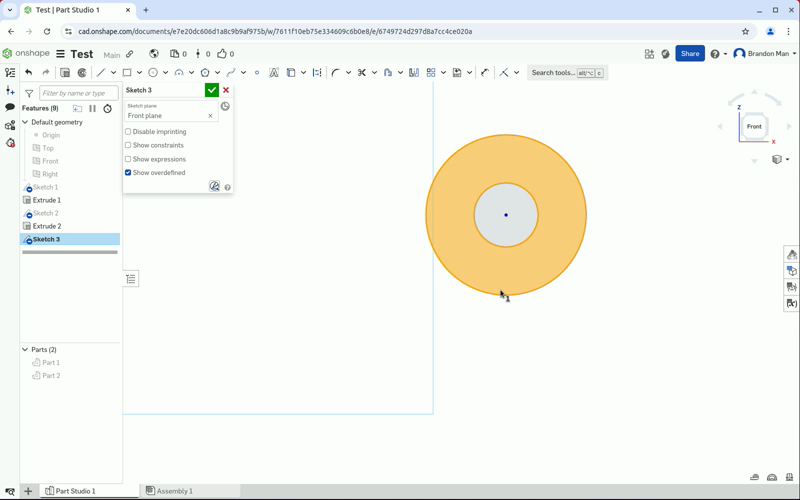
scroll(-6)
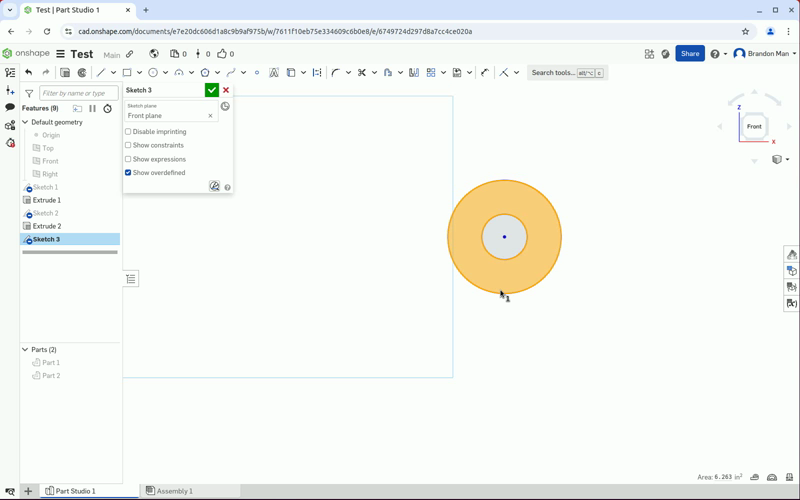
scroll(-6)
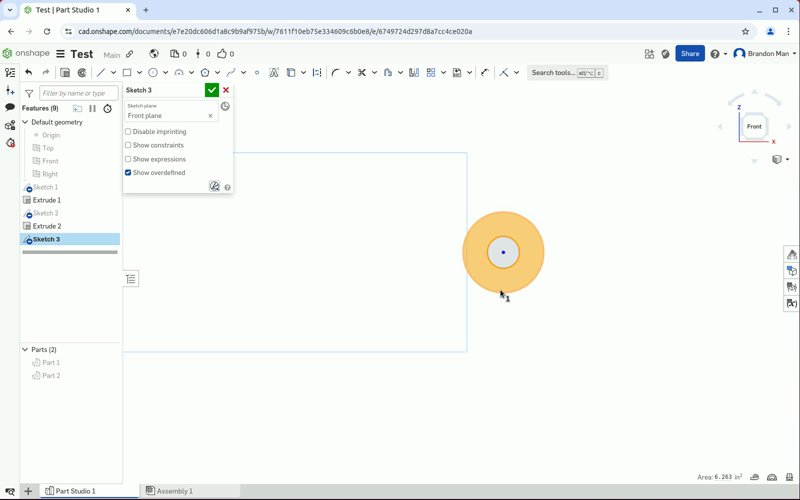
scroll(-6)
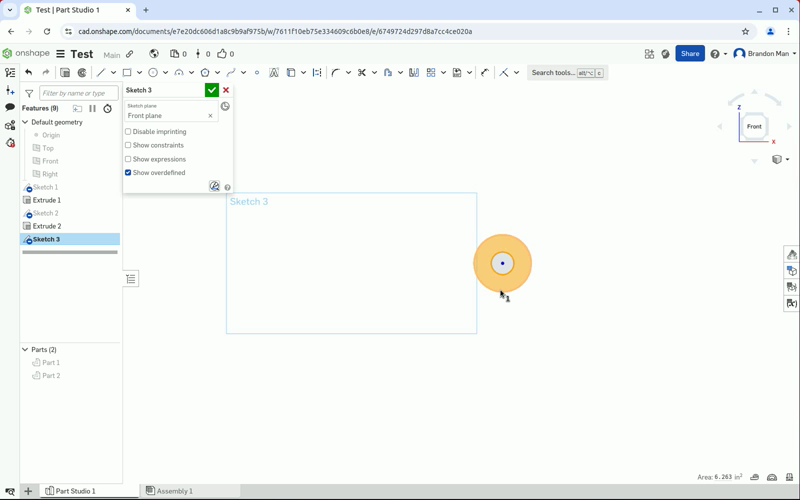
scroll(-6)
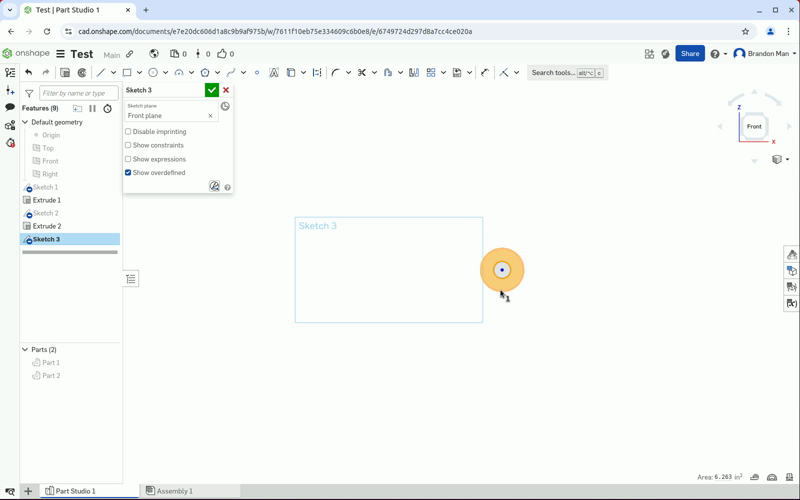
scroll(-6)
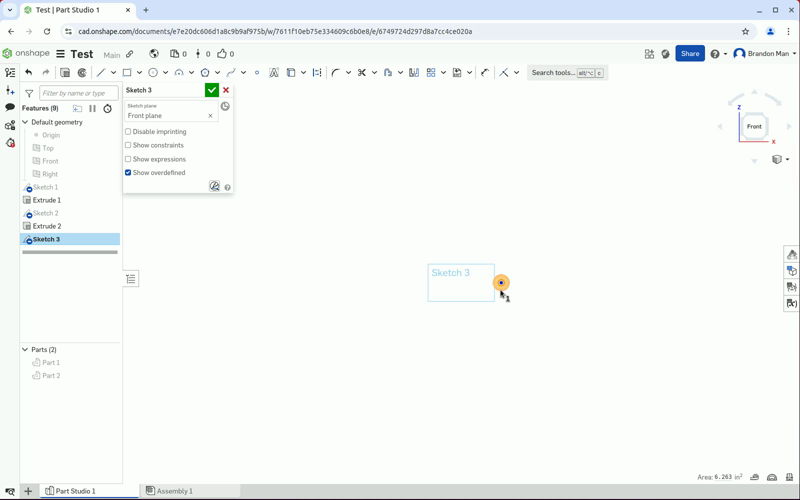
mouse_move(73, 352)
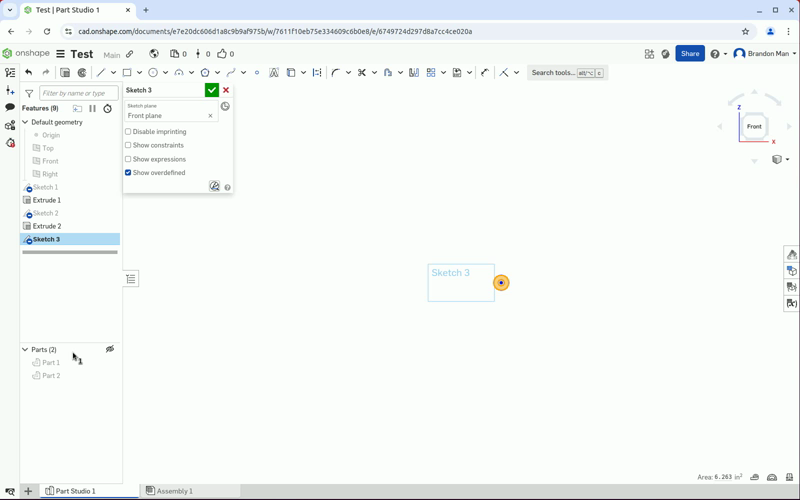
key(shift+y)
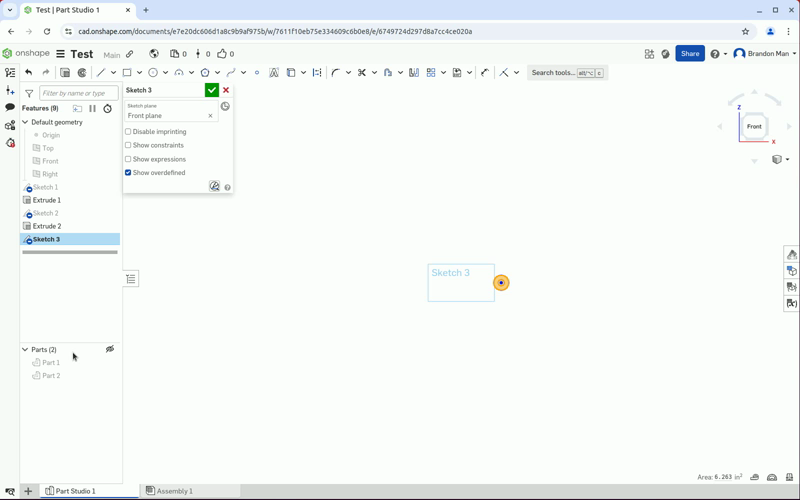
key(shift+e)
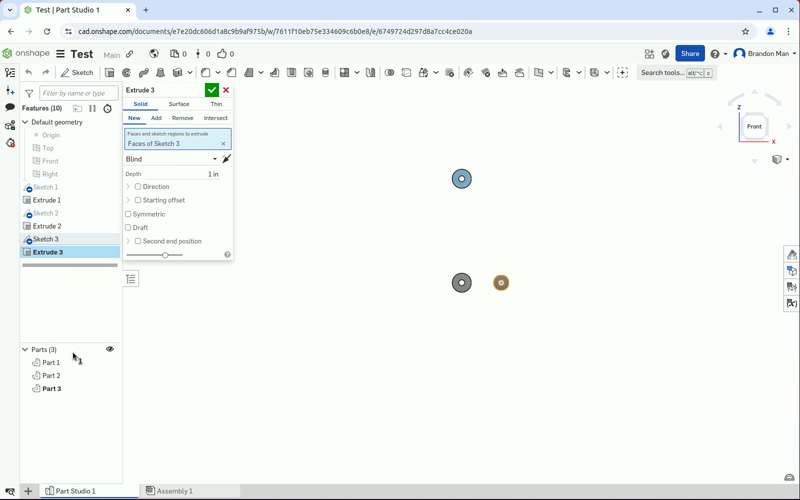
mouse_move(143, 106)
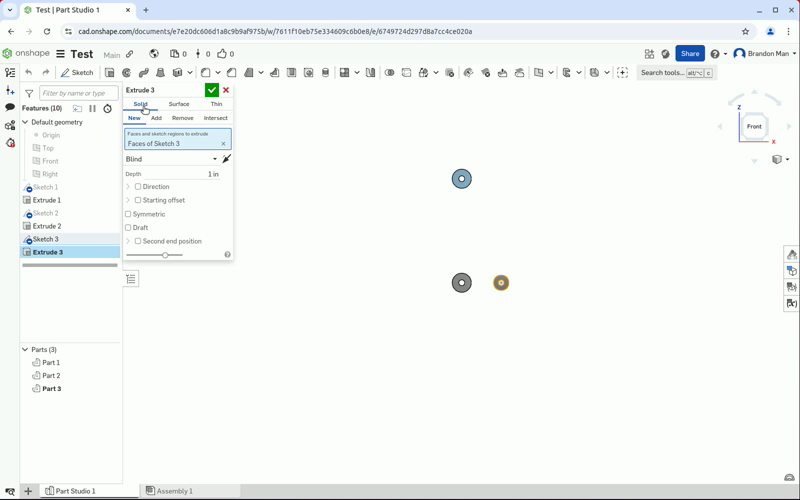
click(143, 106)
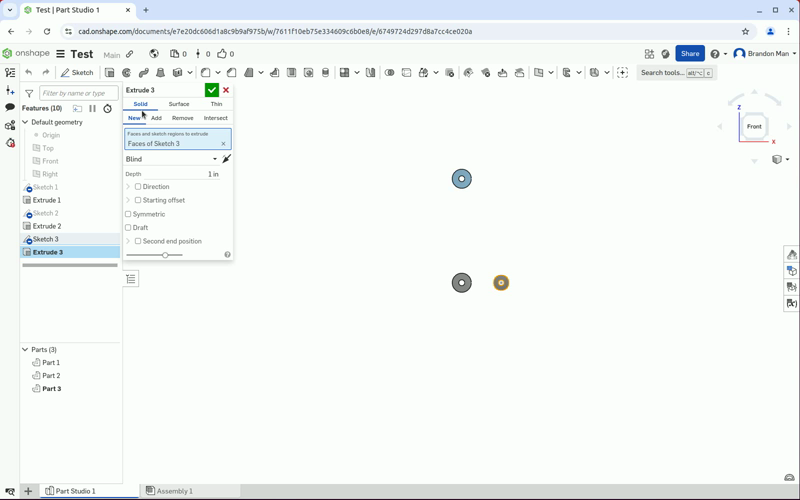
mouse_move(137, 120)
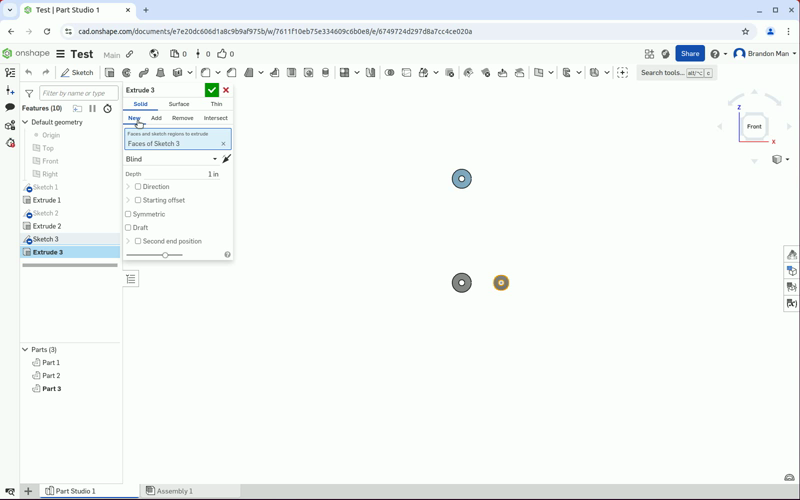
click(137, 120)
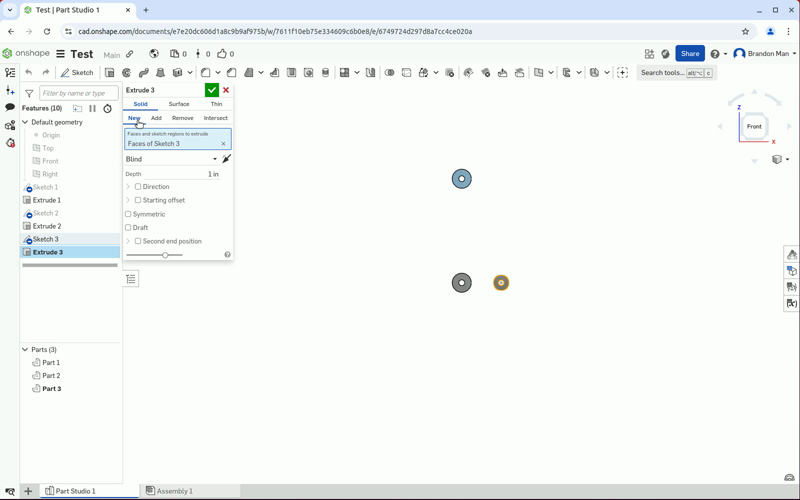
key(tab, 4)
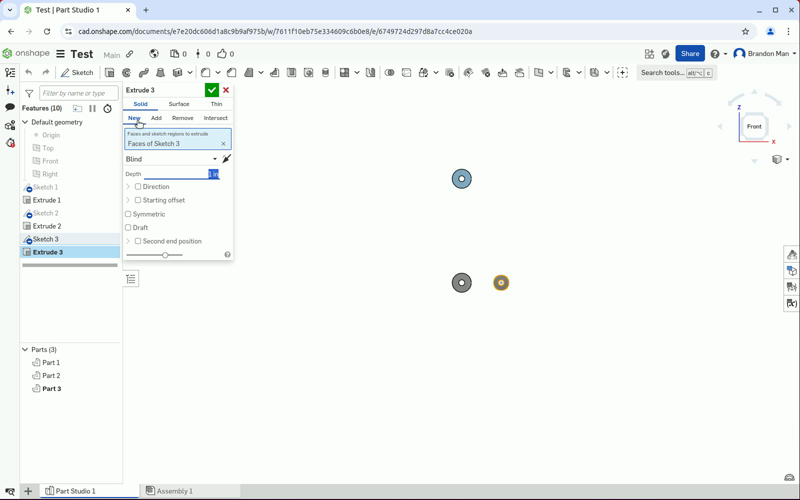
text(0.481)
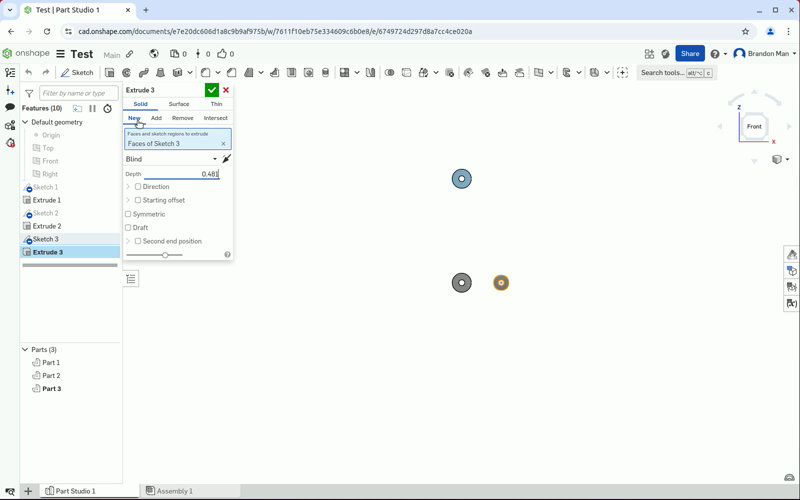
key(enter)
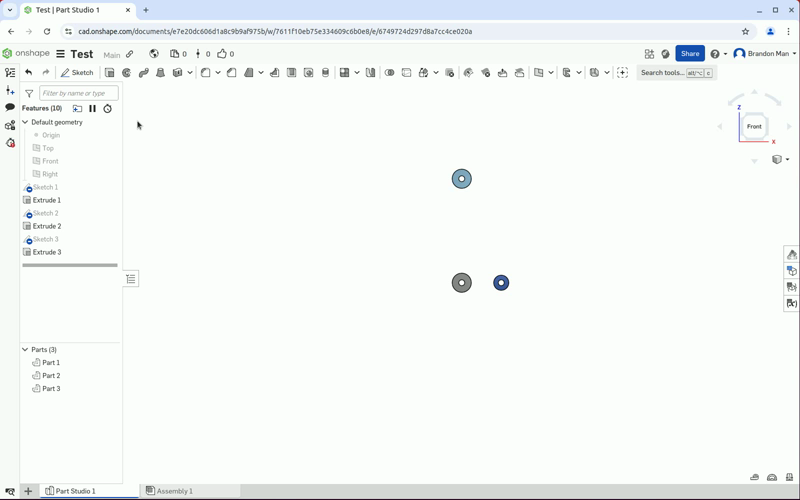
key(shift+h)
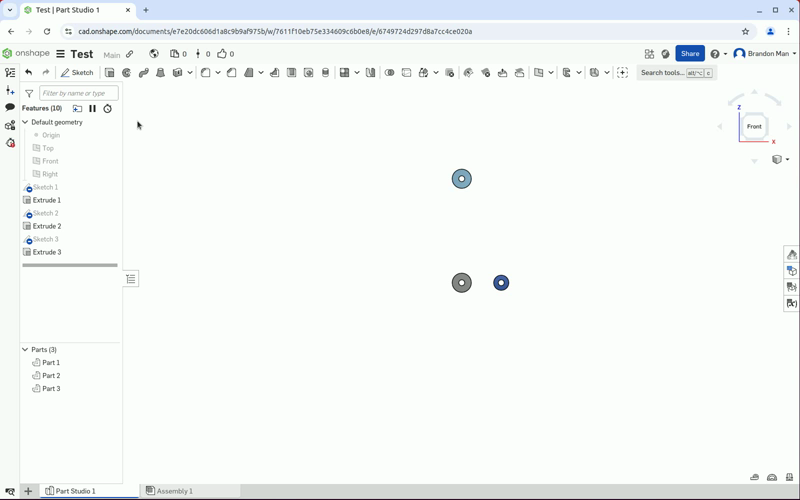
key(shift+h)
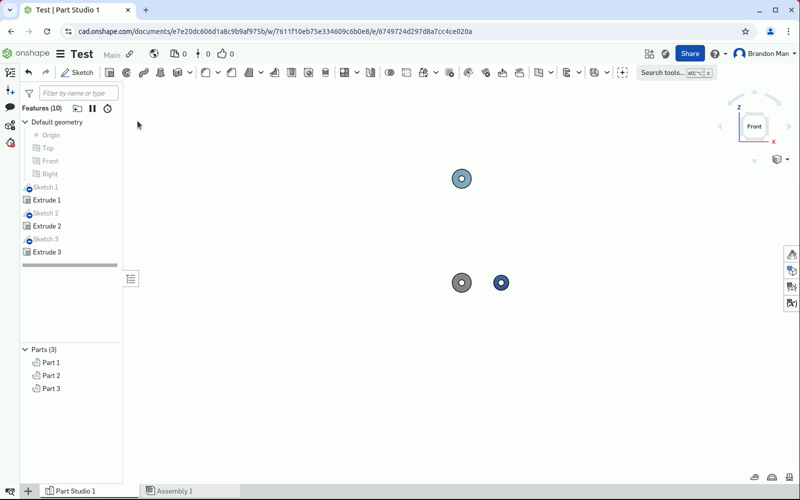
mouse_move(73, 189)
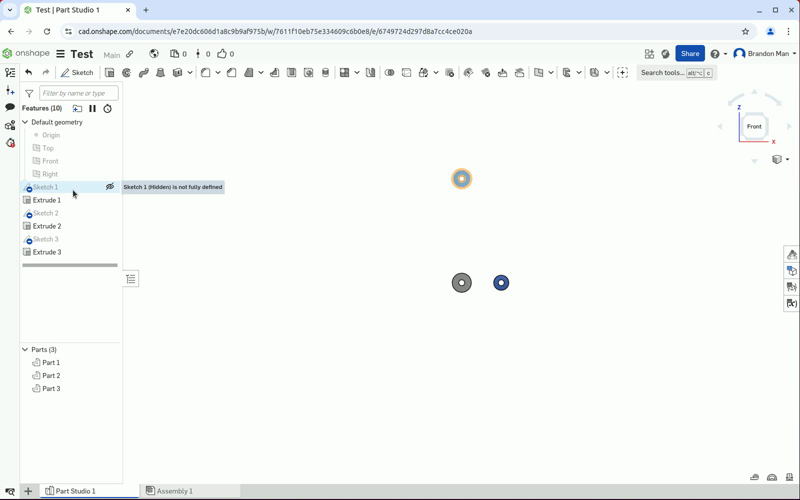
click(73, 189)
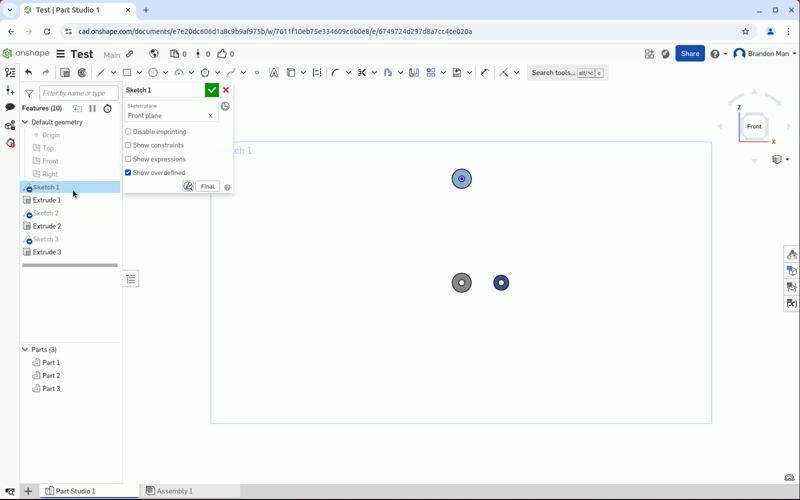
mouse_move(229, 92)
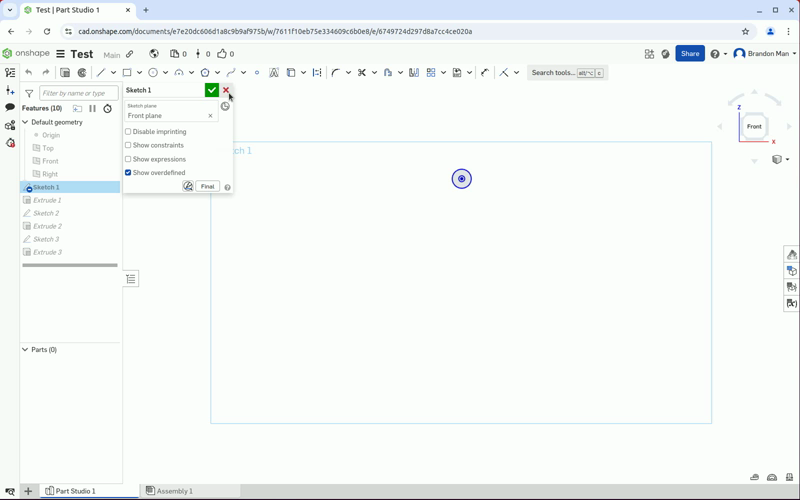
click(229, 92)
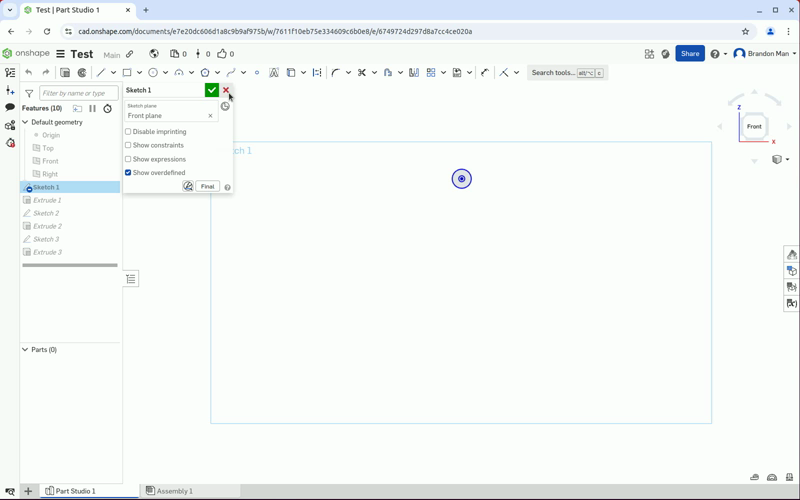
key(shift+s)
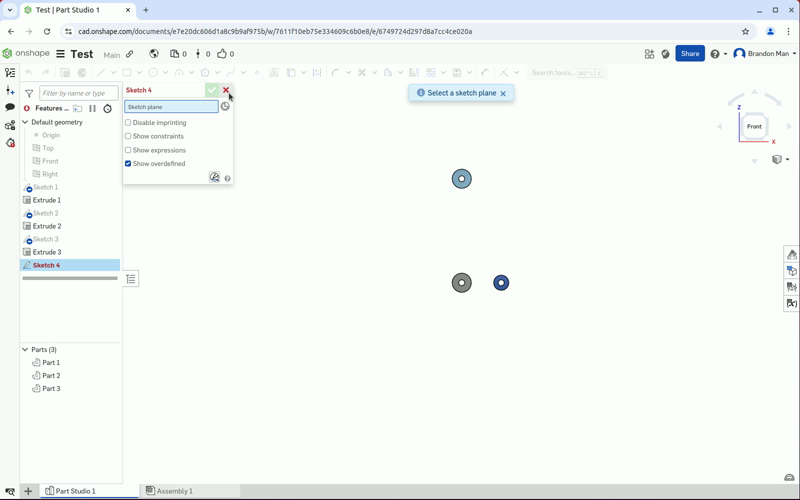
mouse_move(73, 163)
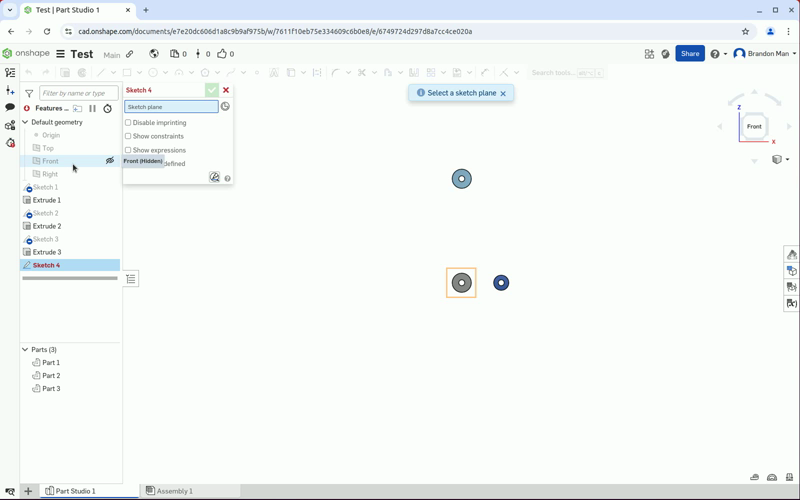
click(73, 163)
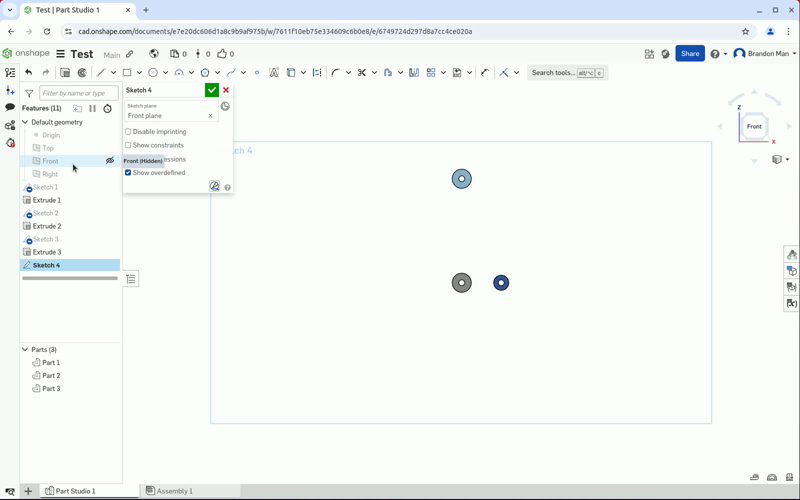
mouse_move(73, 352)
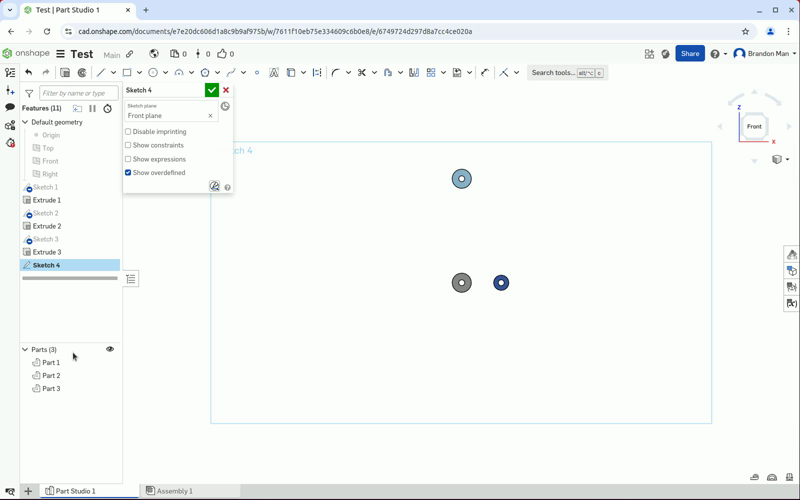
key(y)
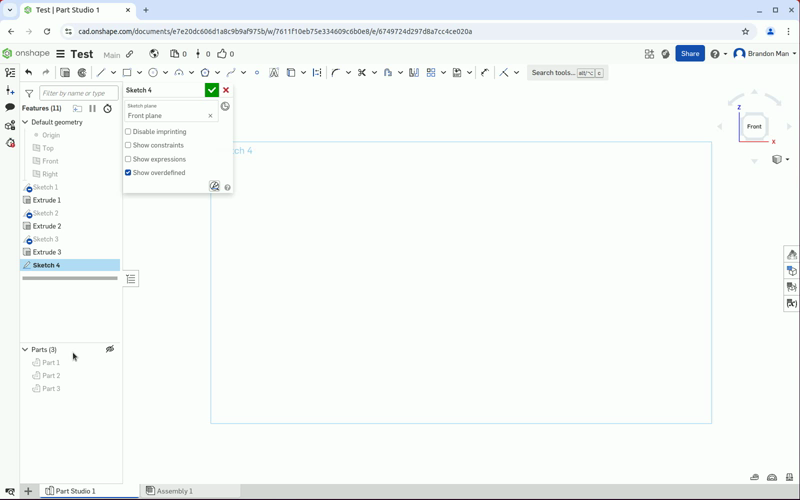
key(a)
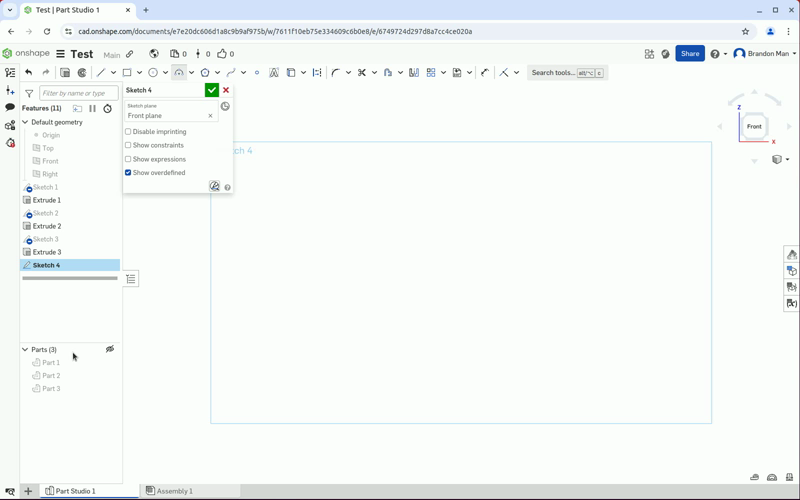
key_down(shift)
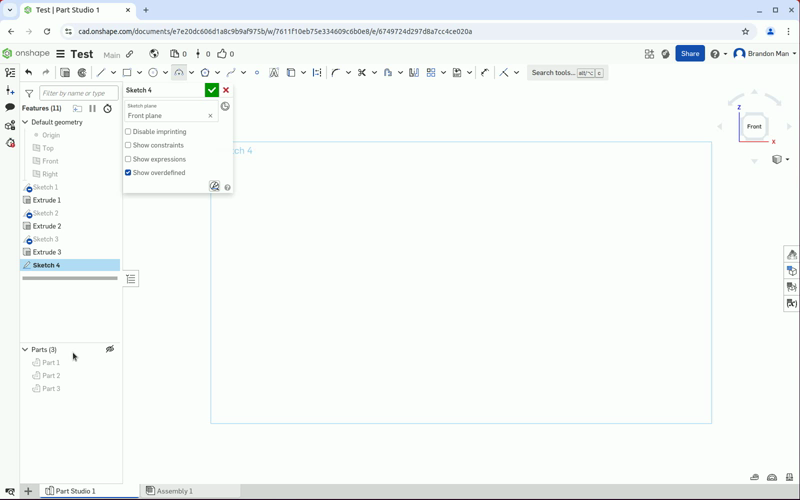
mouse_move(446, 223)
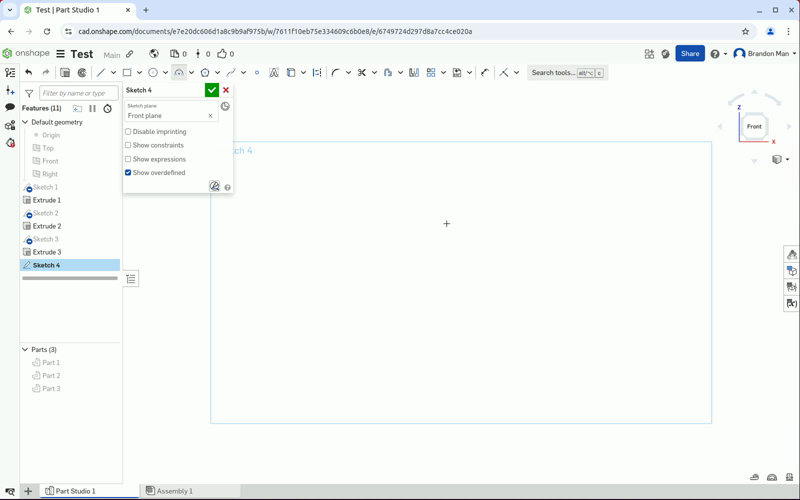
click(446, 223)
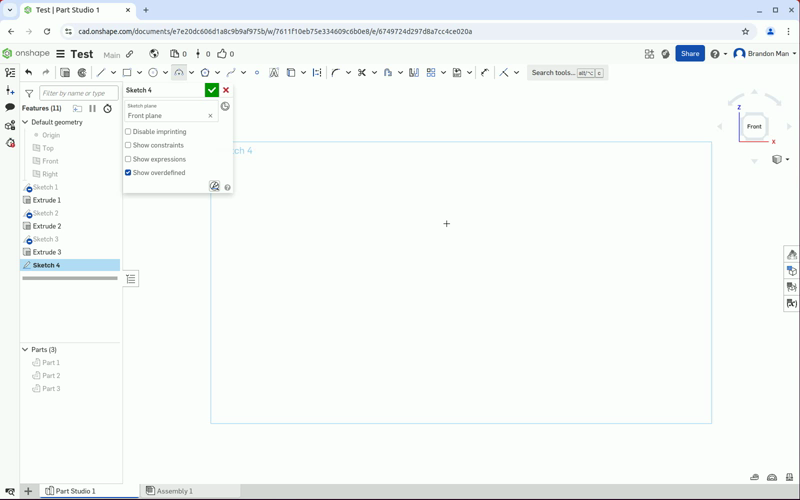
key_up(shift)
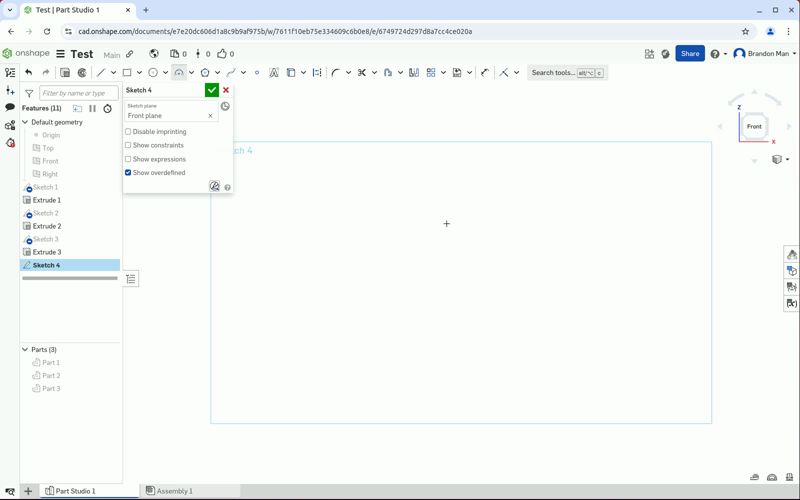
key_down(shift)
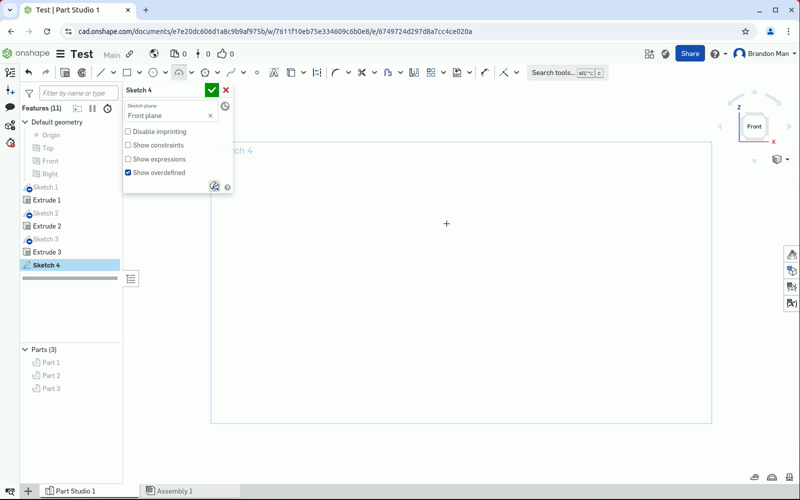
mouse_move(476, 223)
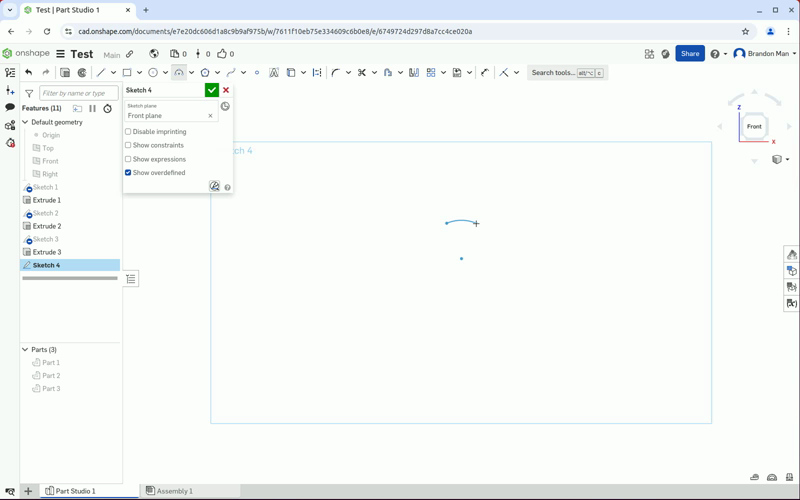
click(476, 223)
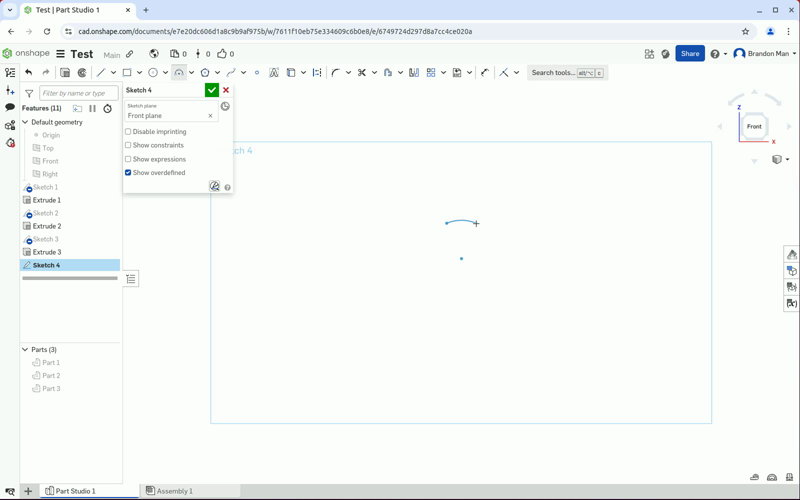
mouse_move(461, 210)
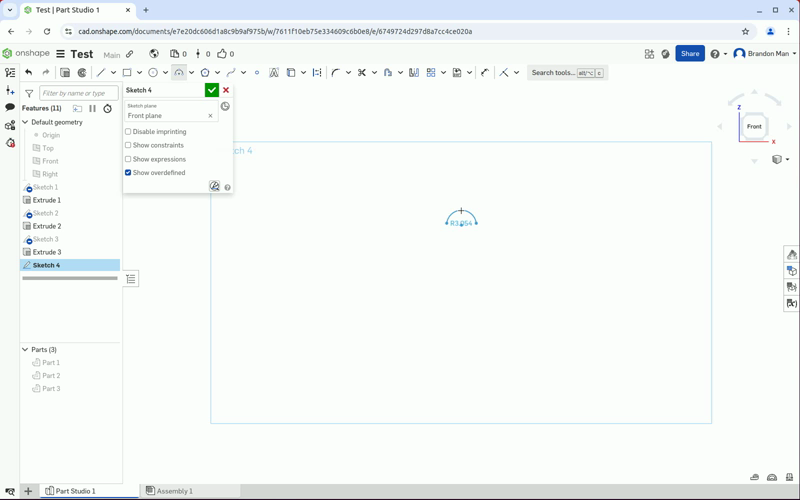
click(461, 210)
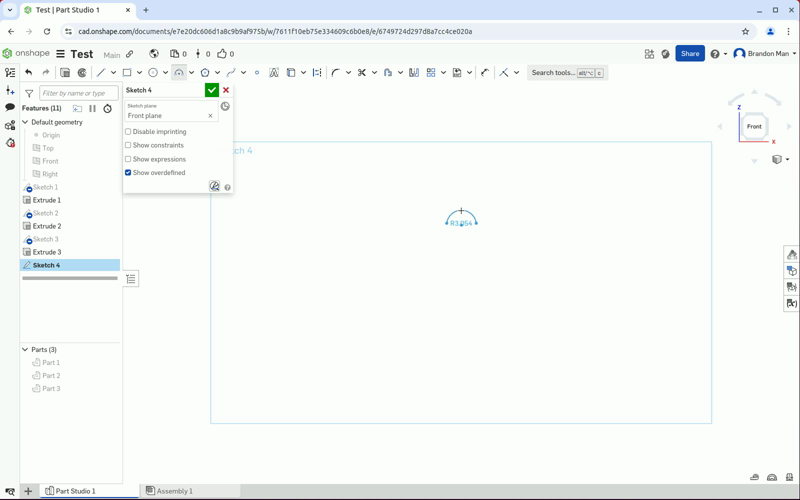
key_up(shift)
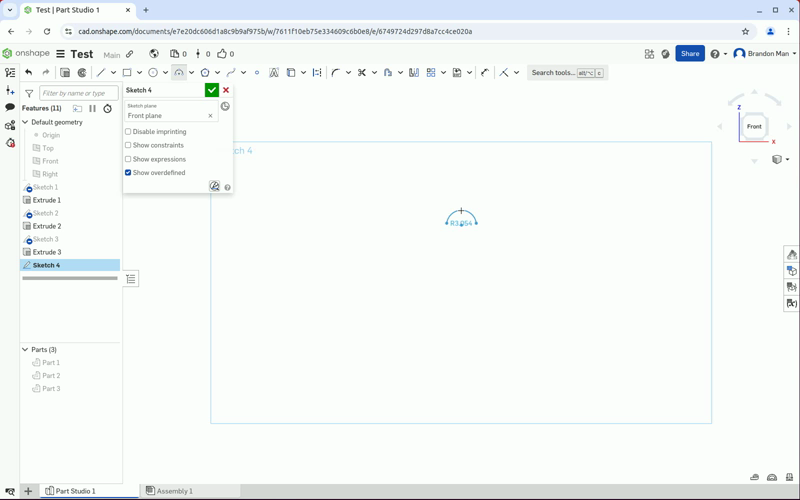
key(esc)
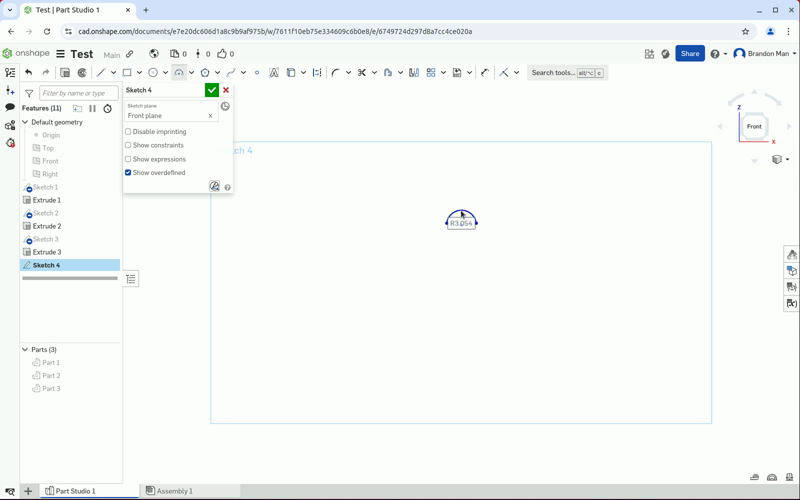
key(l)
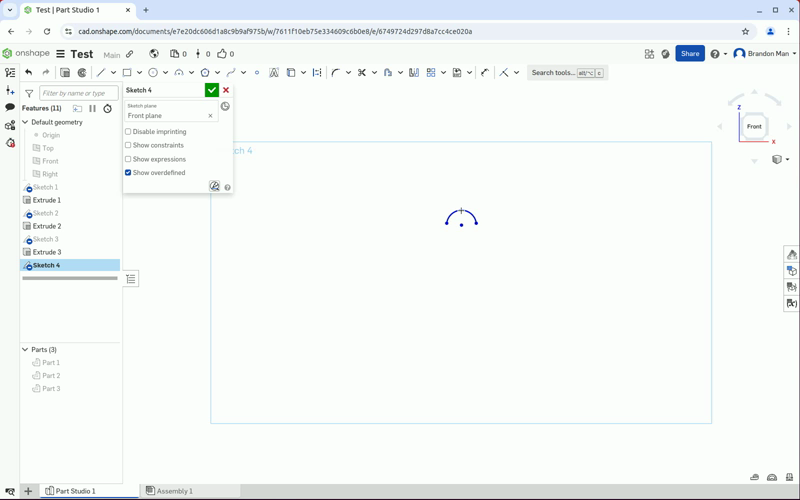
mouse_move(476, 223)
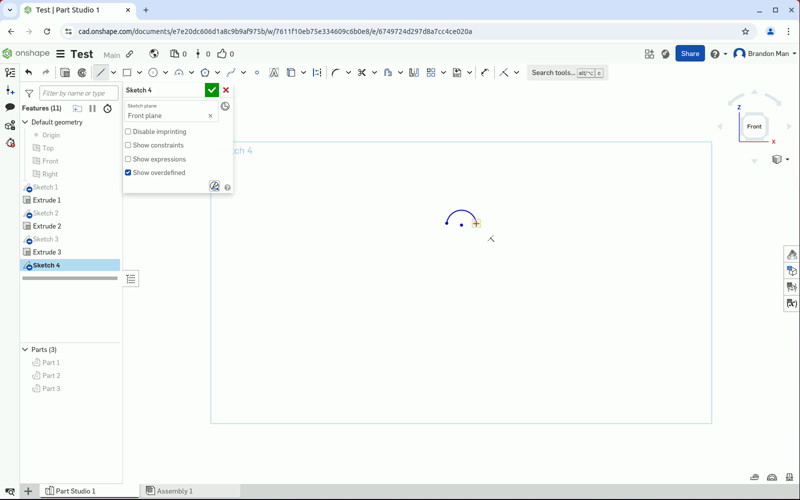
click(476, 223)
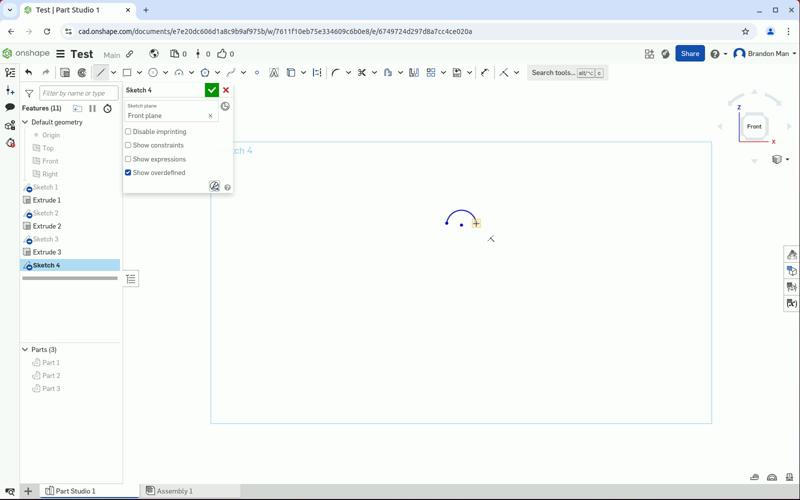
key_down(shift)
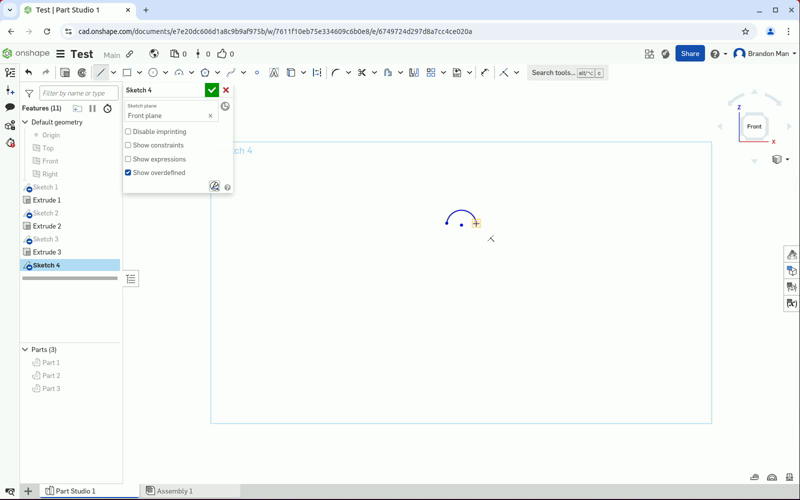
mouse_move(506, 223)
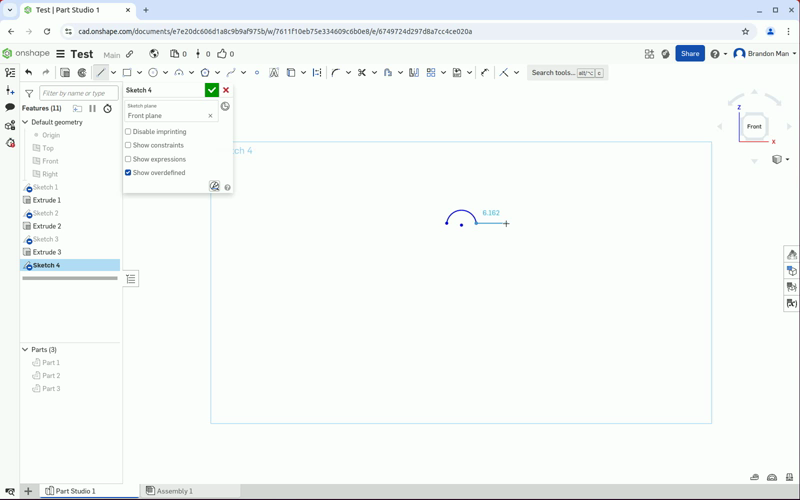
mouse_move(470, 176)
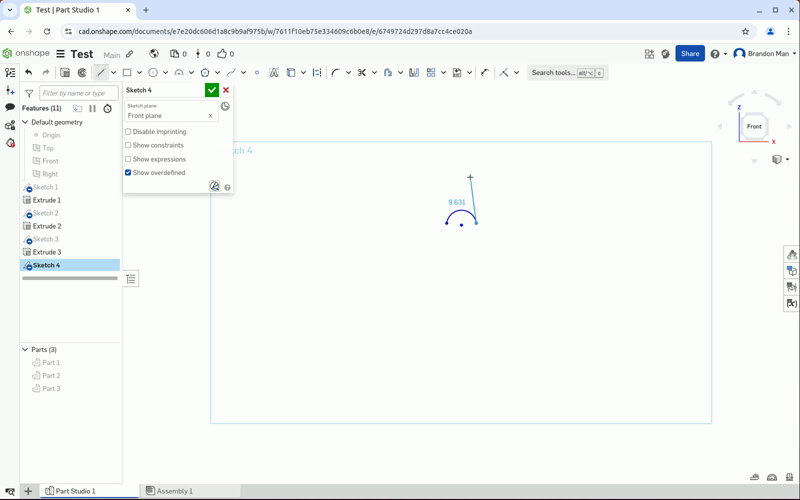
click(470, 176)
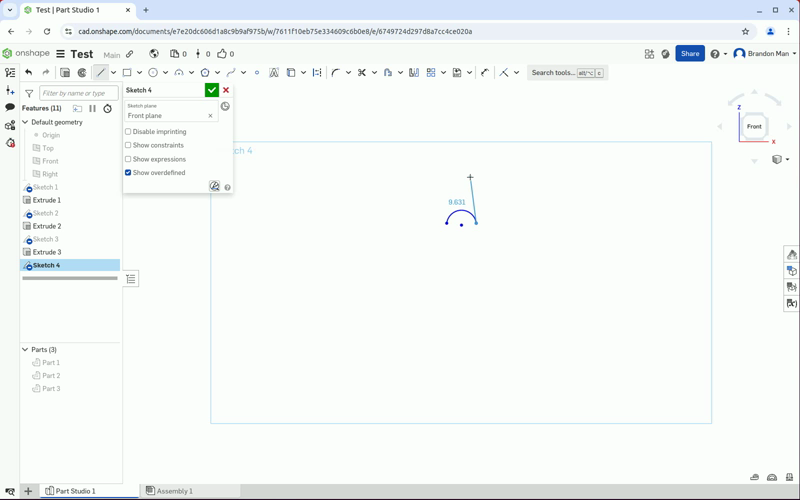
key_up(shift)
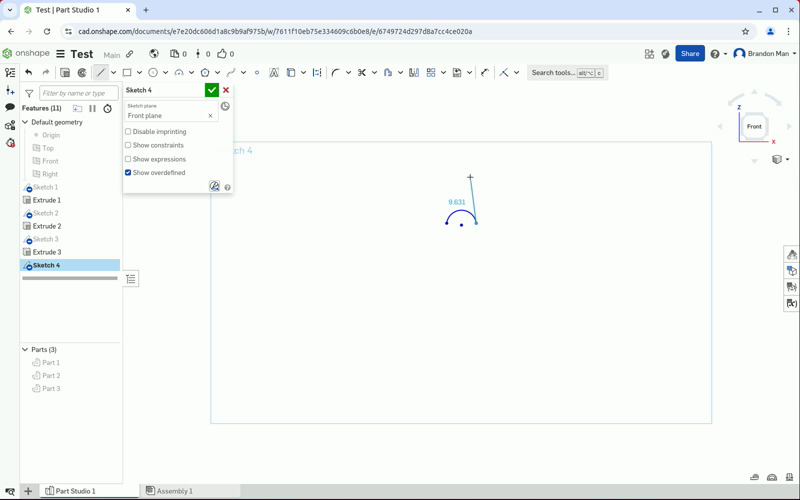
key(esc)
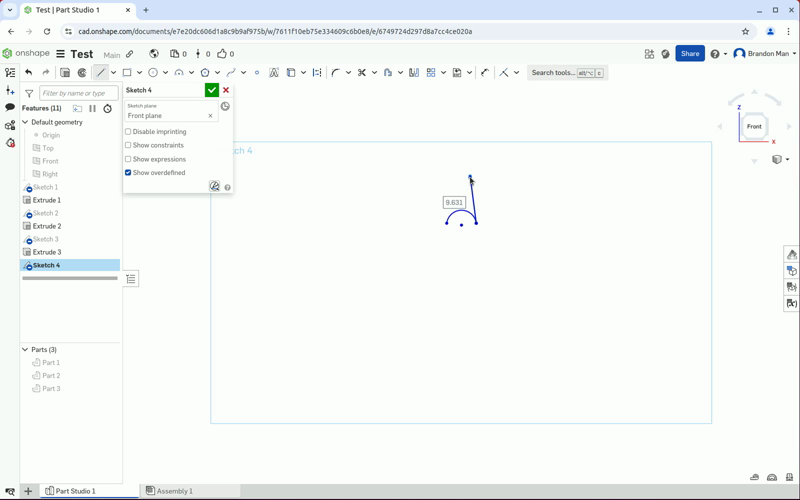
key(a)
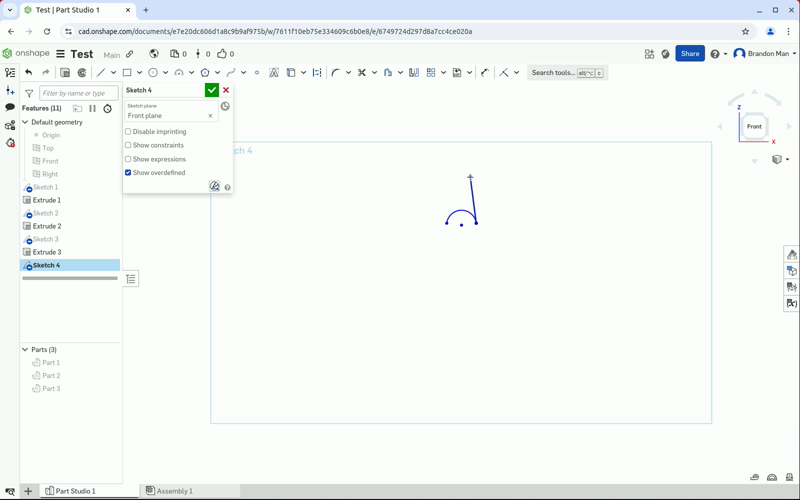
mouse_move(470, 176)
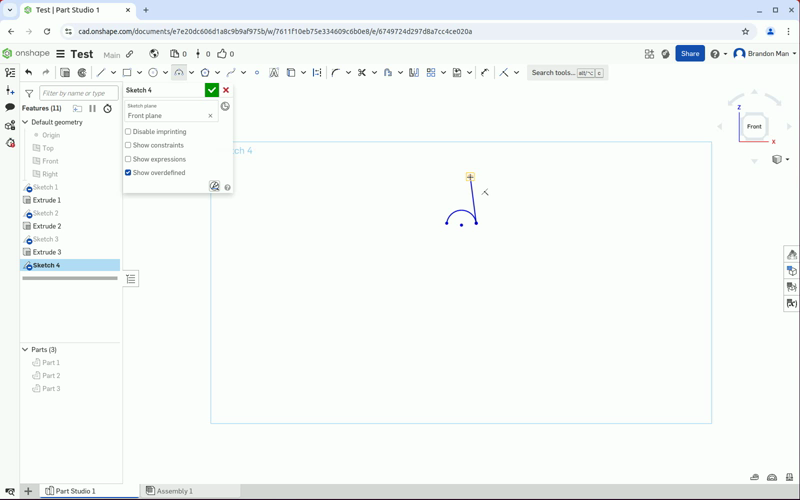
click(470, 176)
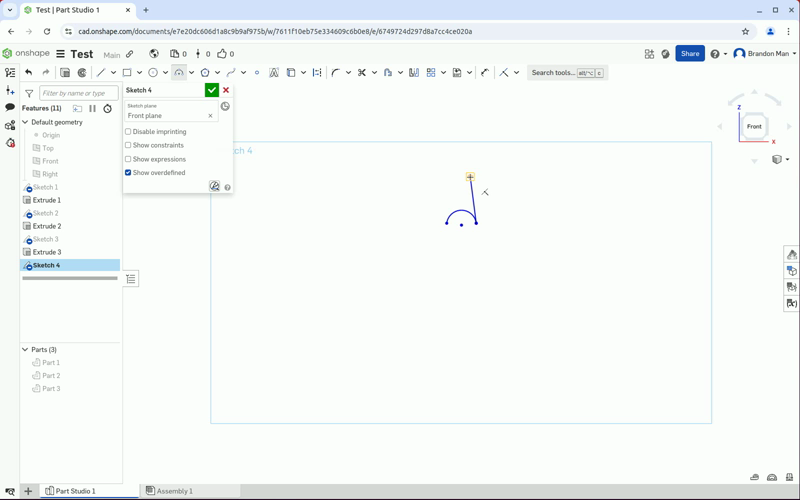
key_down(shift)
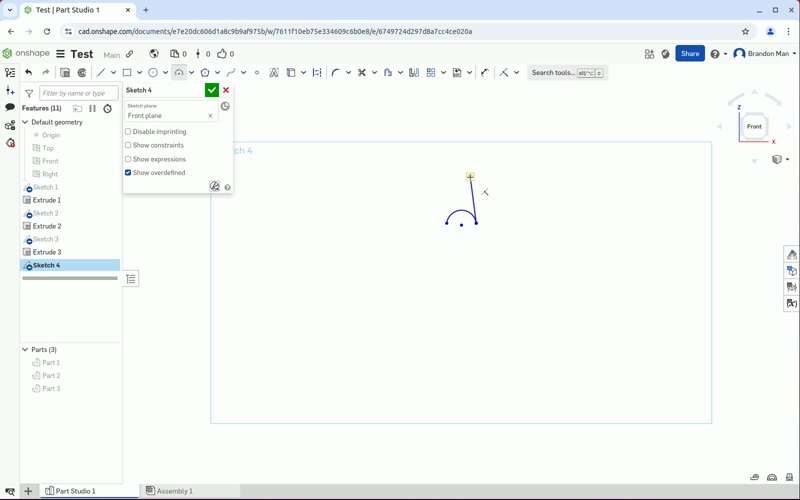
mouse_move(452, 176)
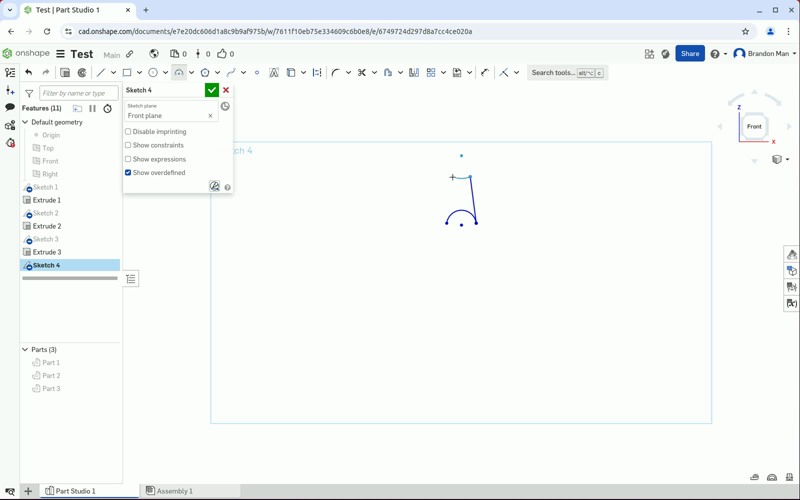
click(452, 176)
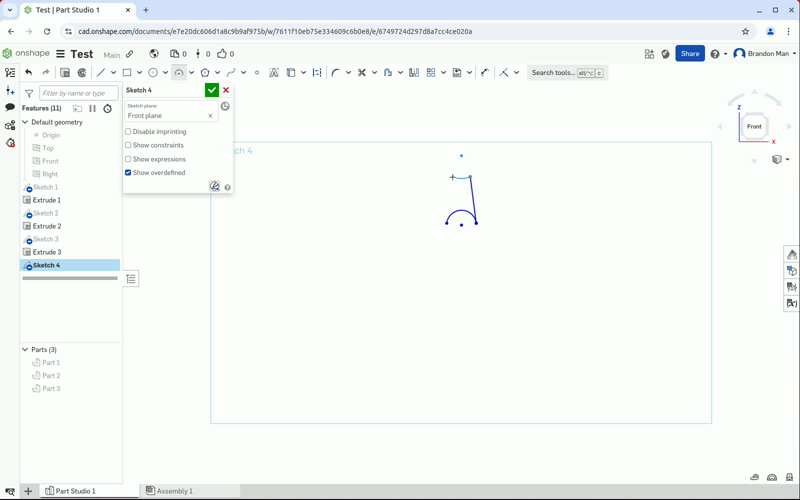
mouse_move(461, 186)
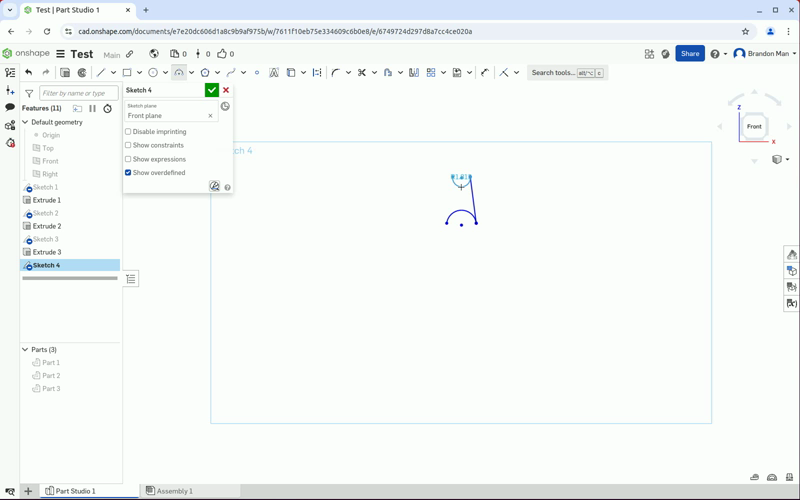
click(461, 186)
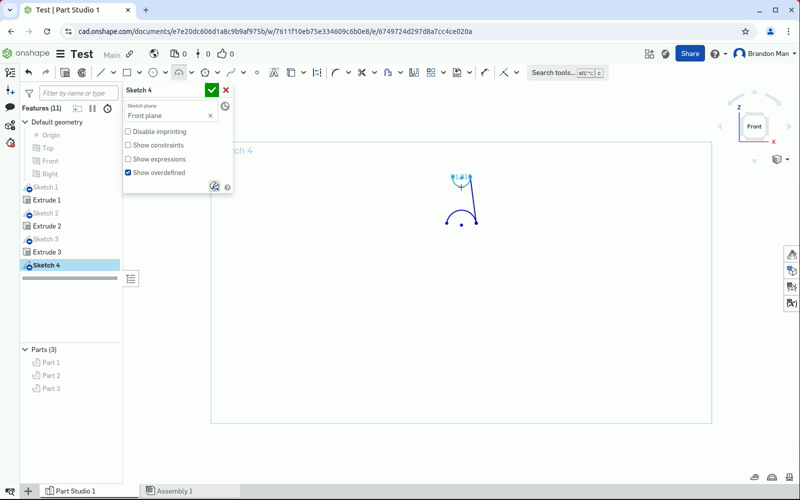
key_up(shift)
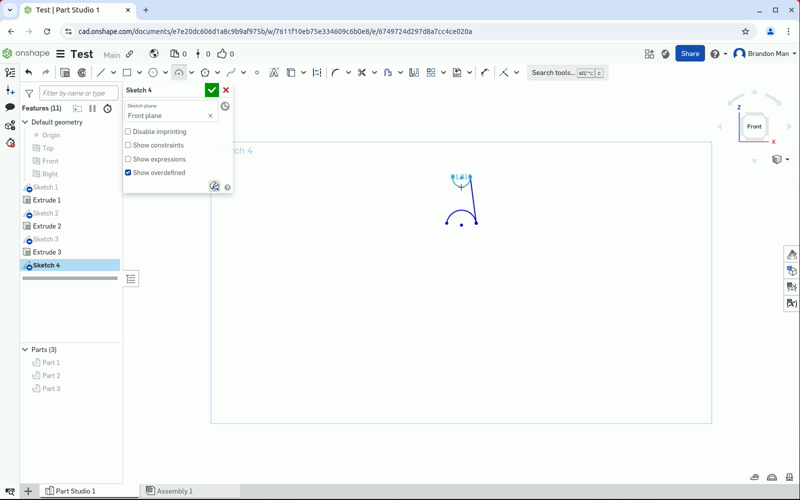
key(esc)
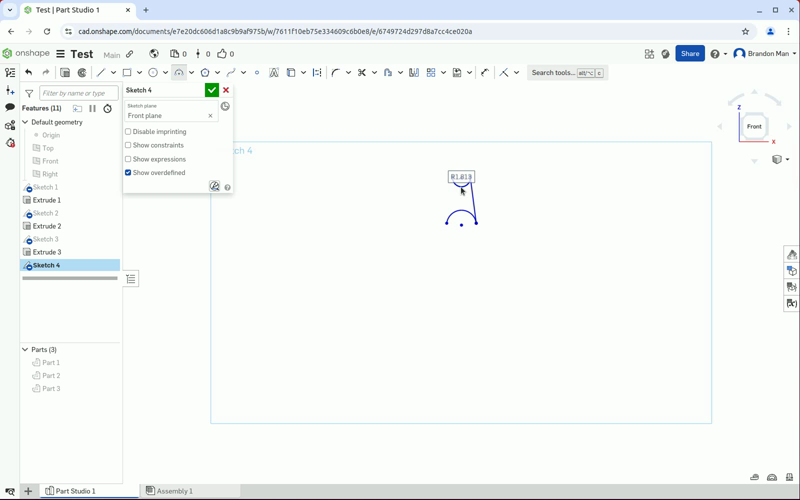
key(l)
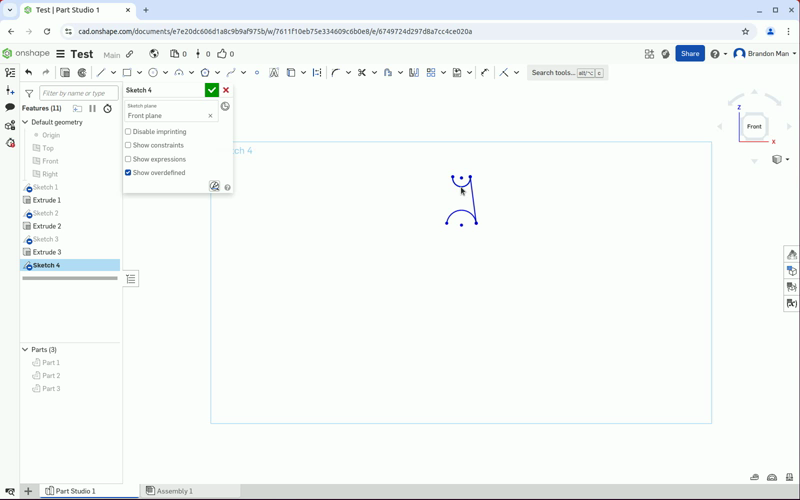
mouse_move(452, 176)
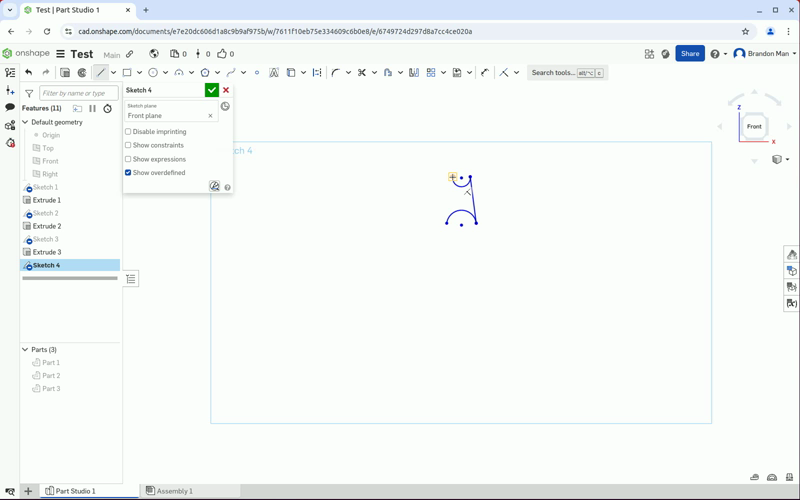
click(452, 176)
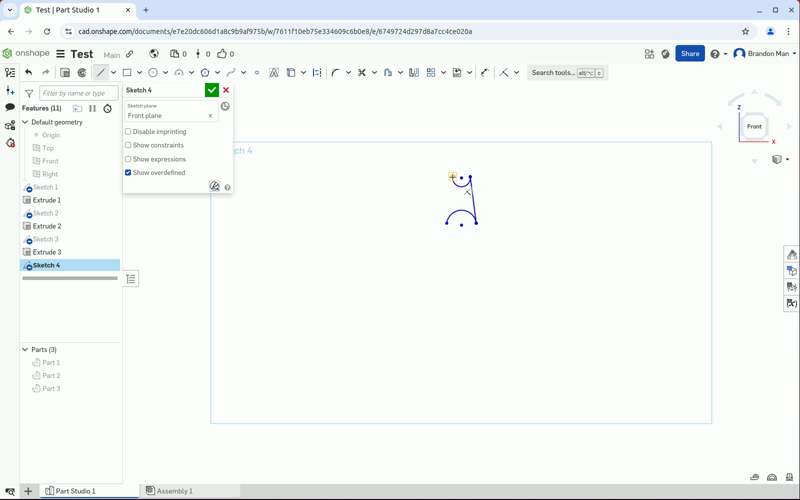
mouse_move(482, 176)
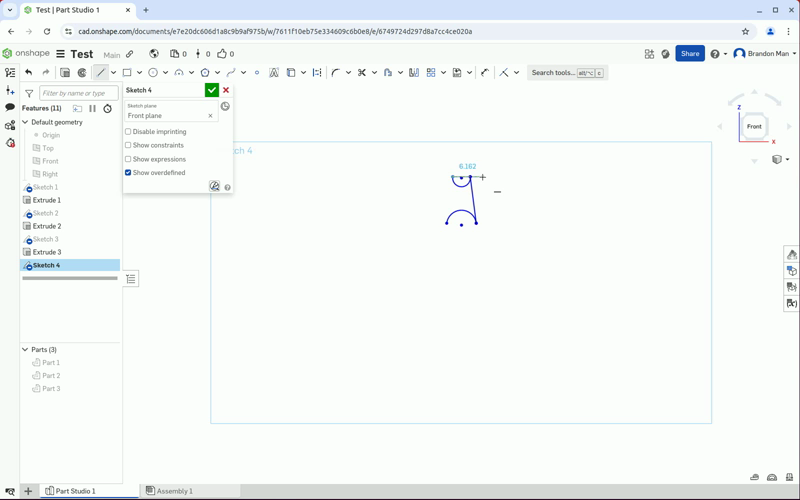
key_down(shift)
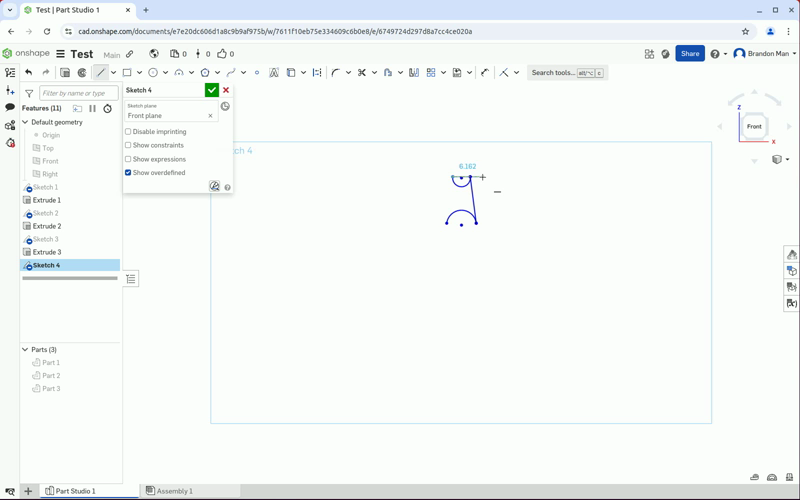
mouse_move(446, 223)
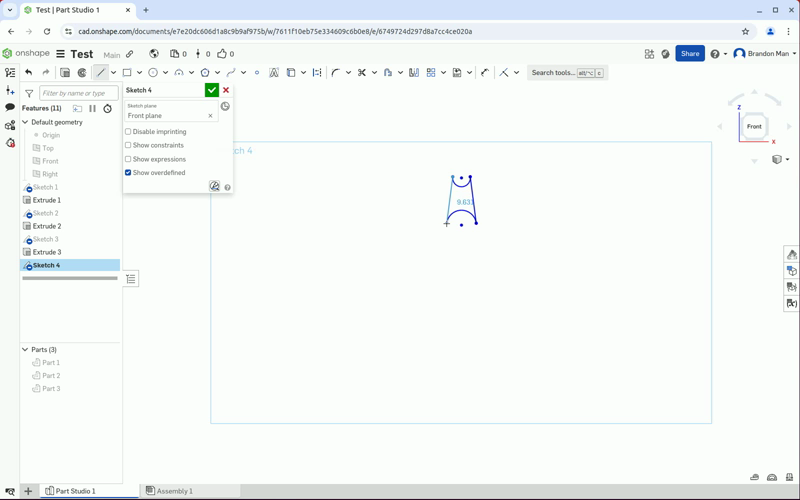
key_up(shift)
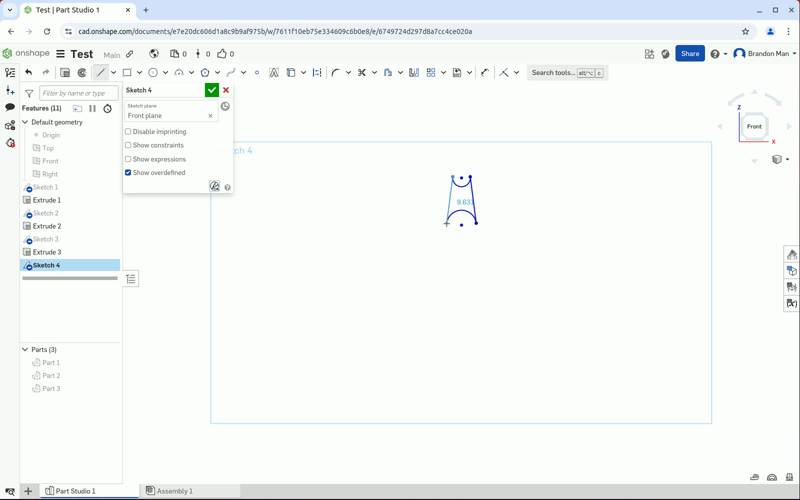
click(446, 223)
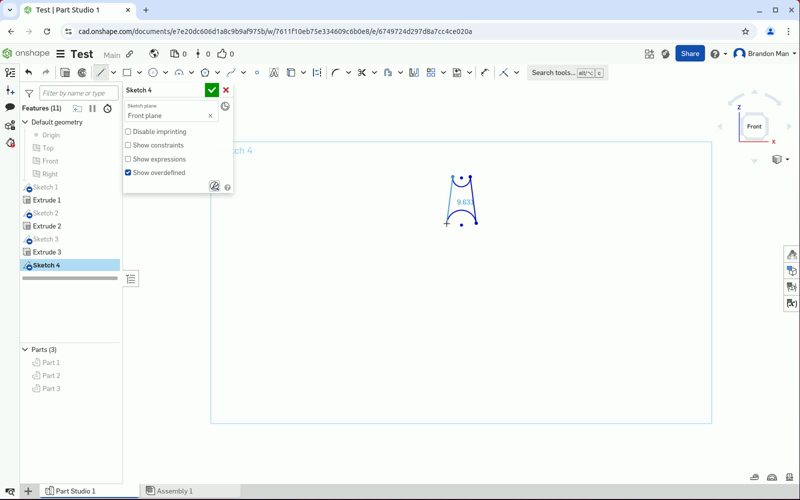
key(esc)
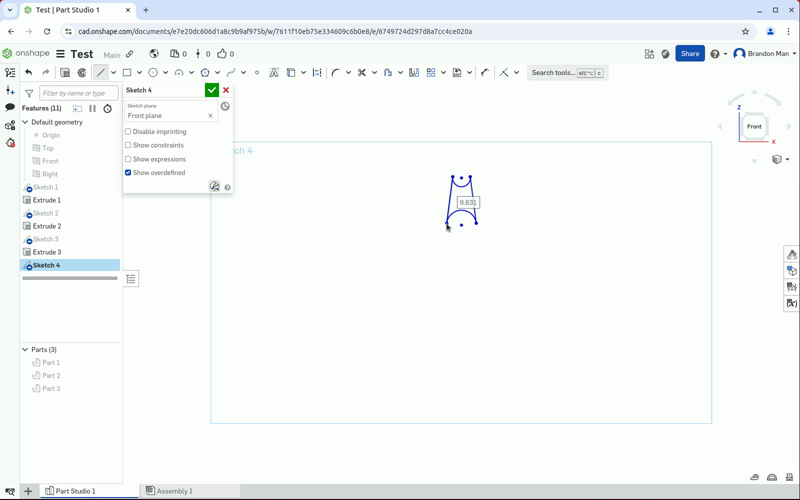
key(c)
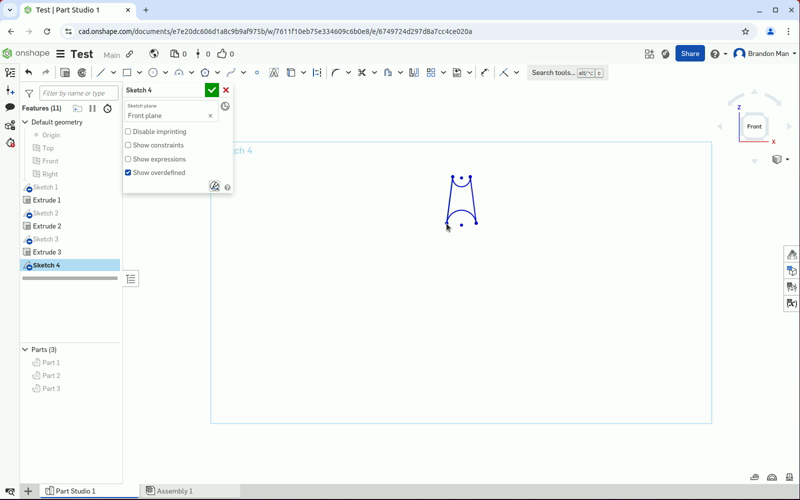
key_down(shift)
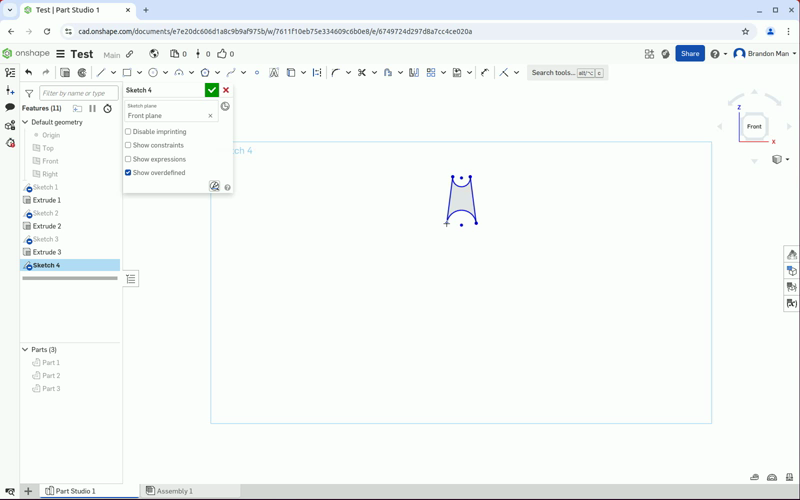
mouse_move(458, 191)
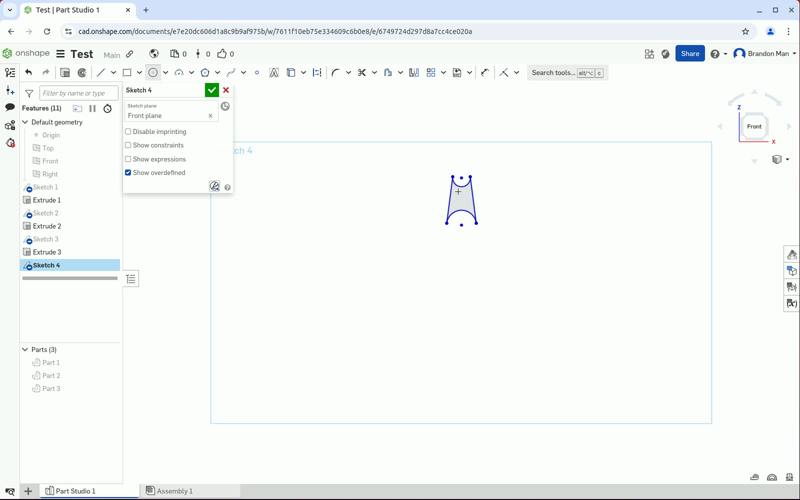
click(458, 191)
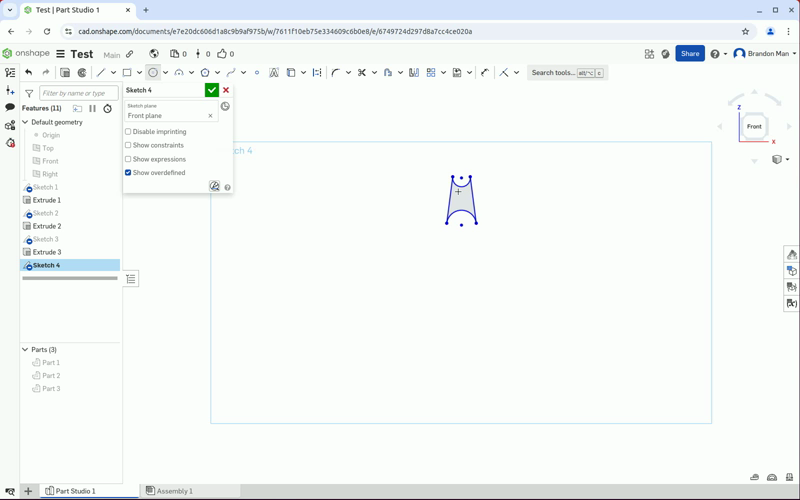
key_up(shift)
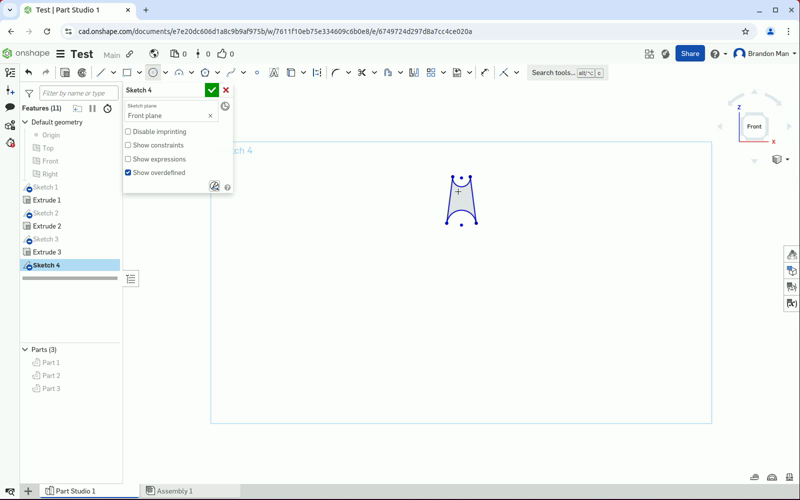
mouse_move(461, 191)
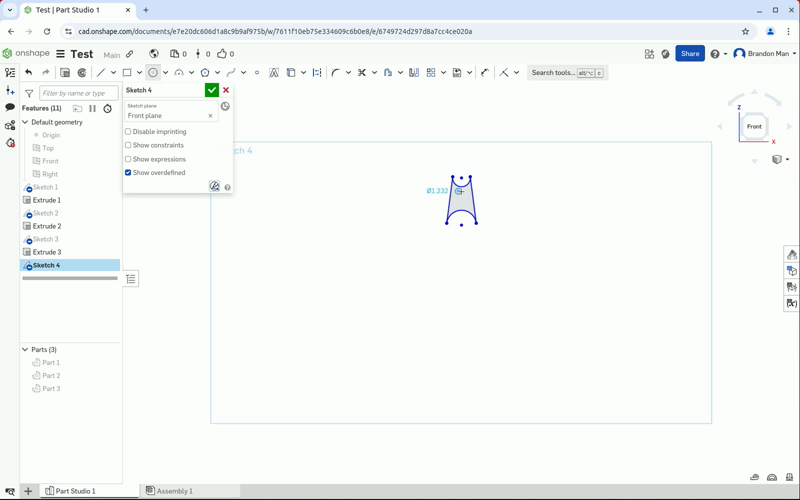
scroll(6)
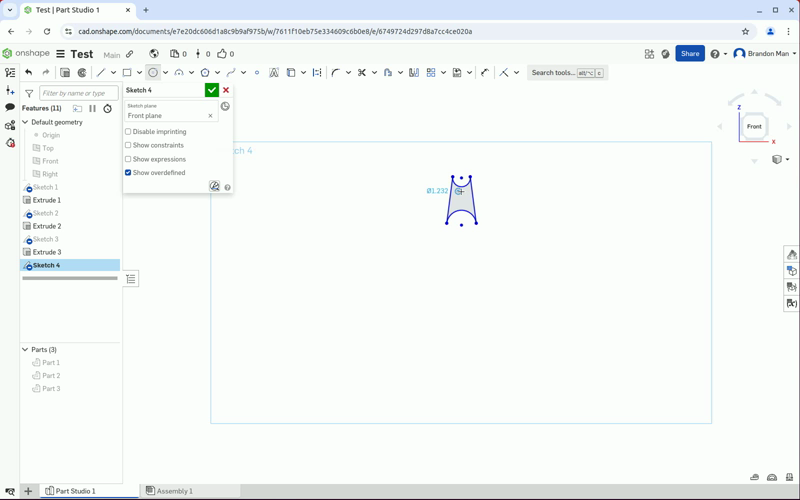
scroll(6)
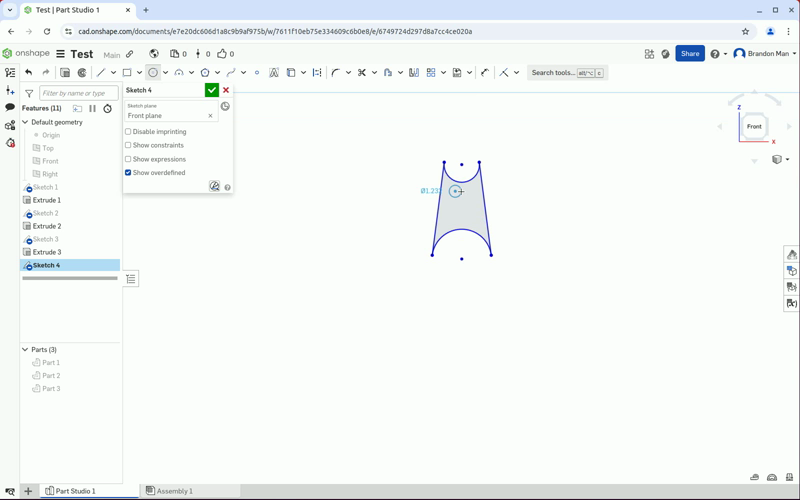
scroll(6)
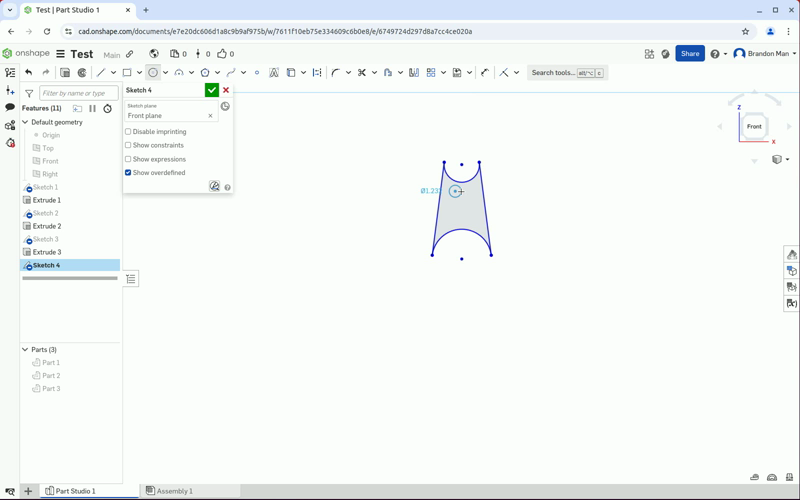
scroll(6)
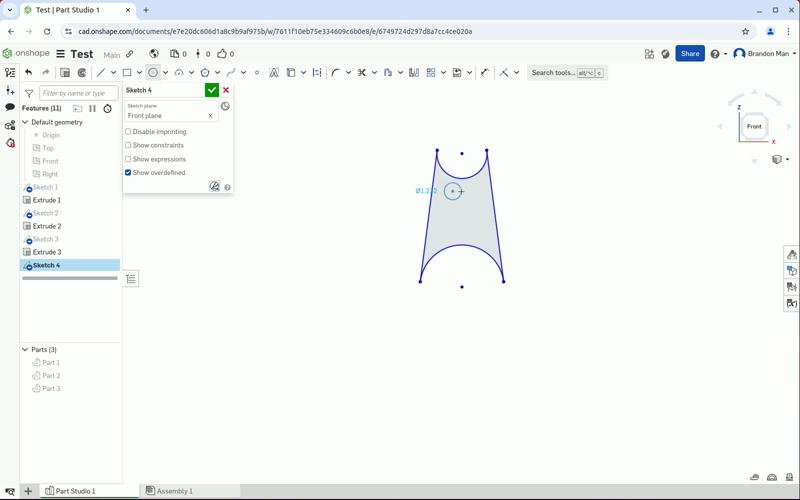
scroll(6)
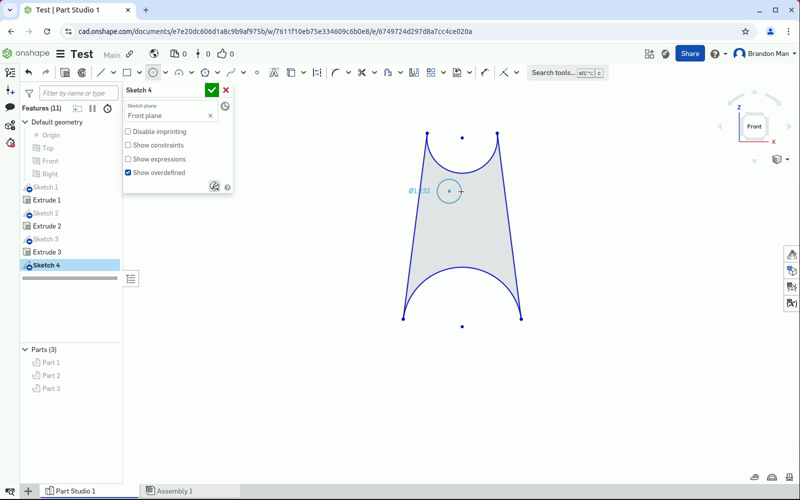
scroll(6)
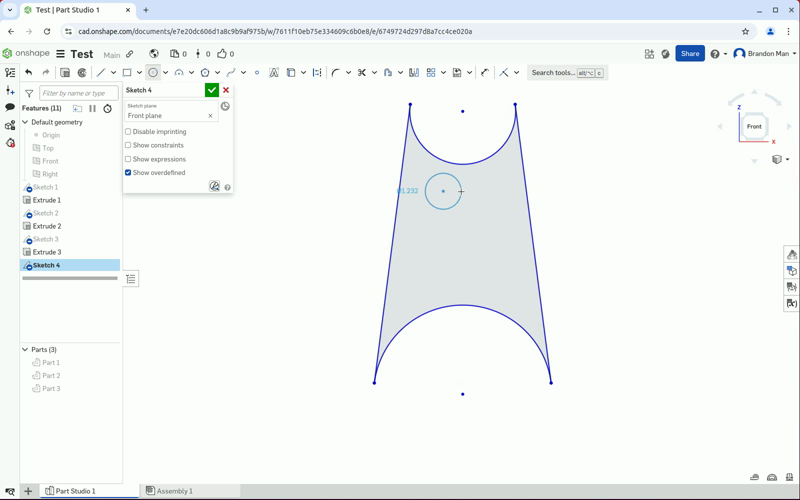
scroll(6)
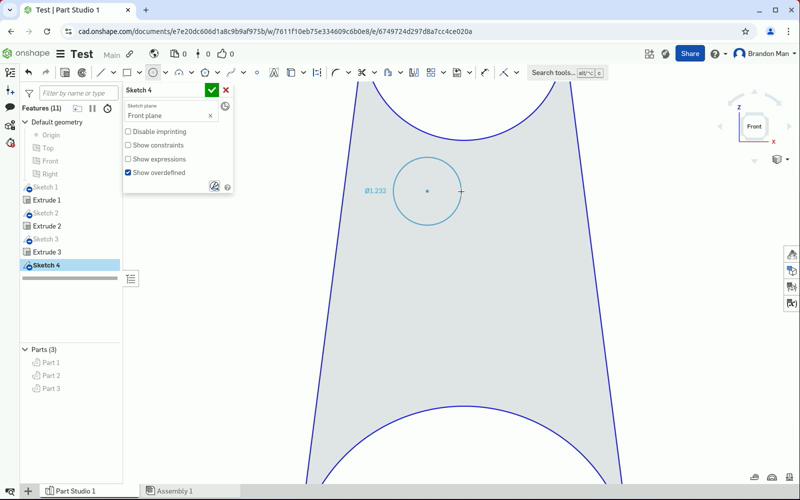
click(461, 191)
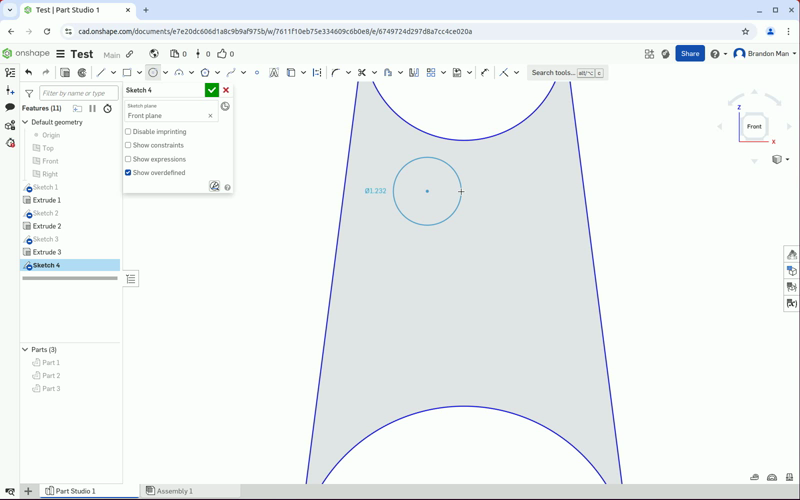
scroll(-6)
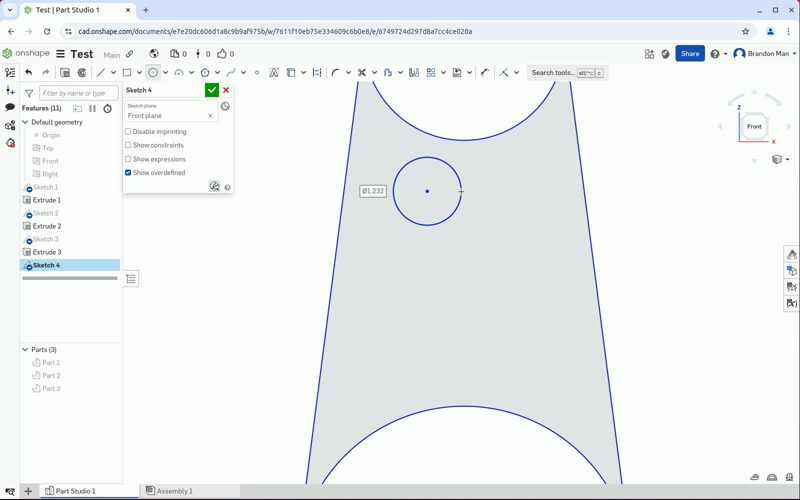
scroll(-6)
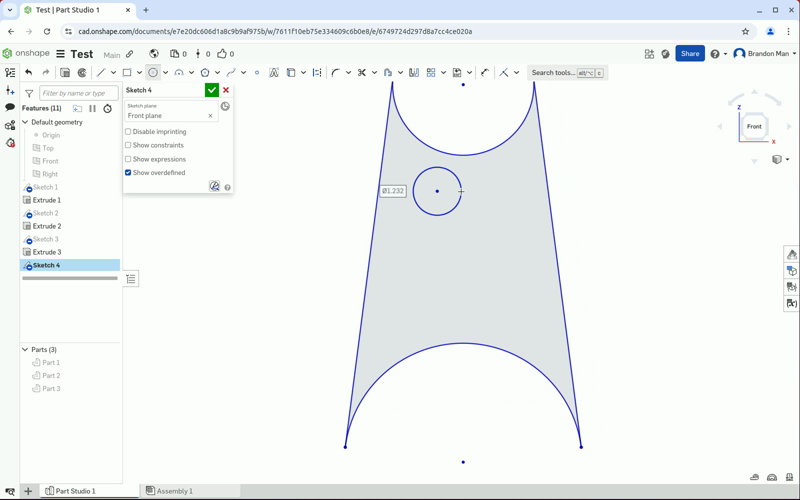
scroll(-6)
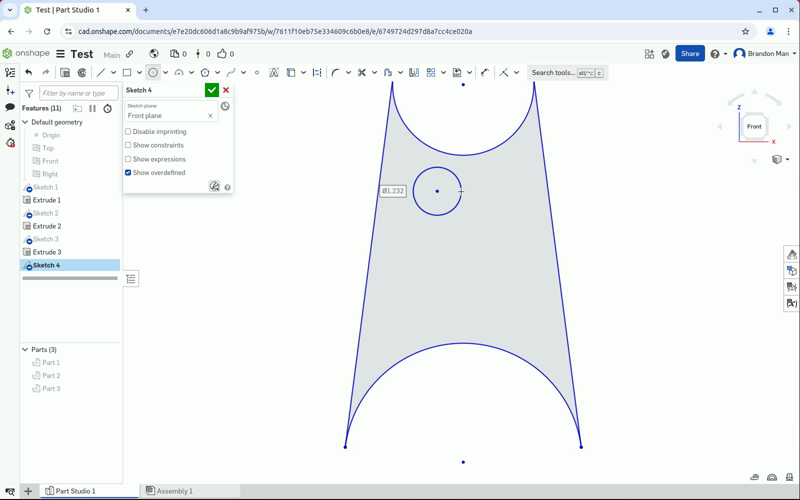
scroll(-6)
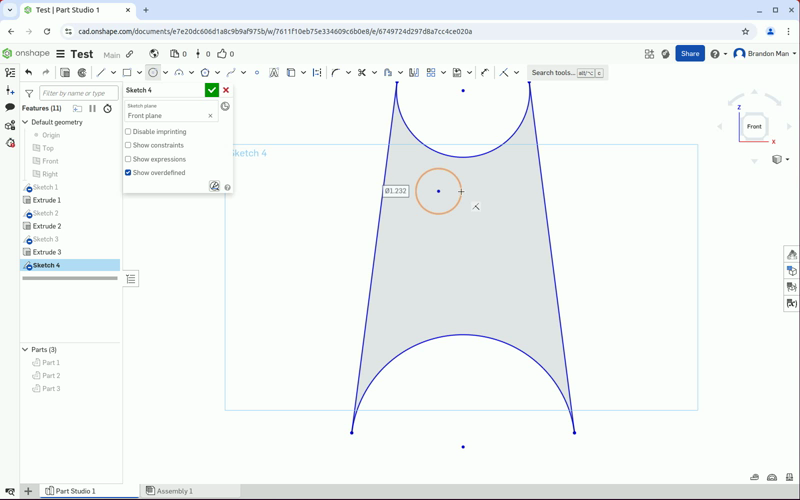
scroll(-6)
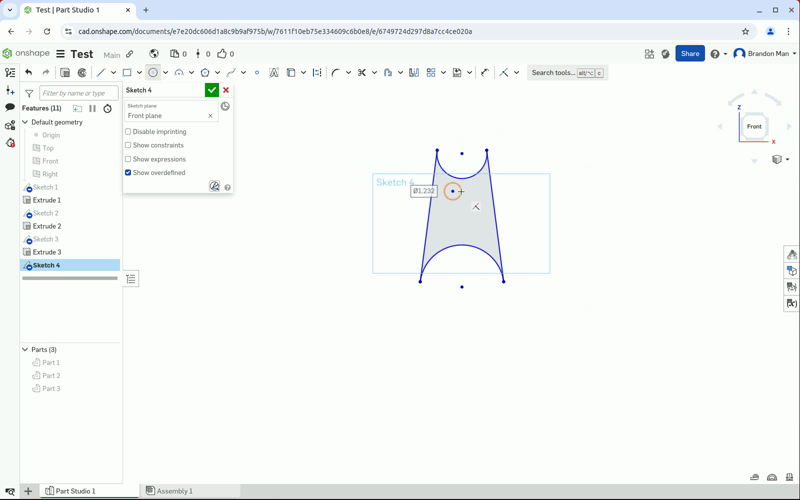
scroll(-6)
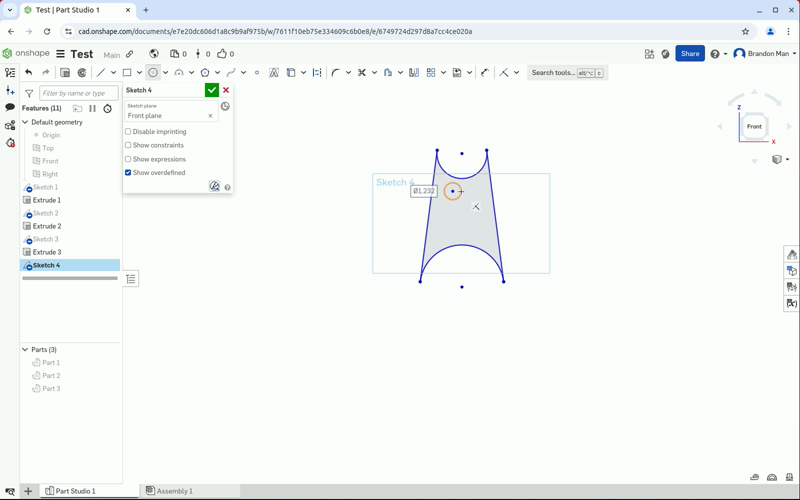
scroll(-6)
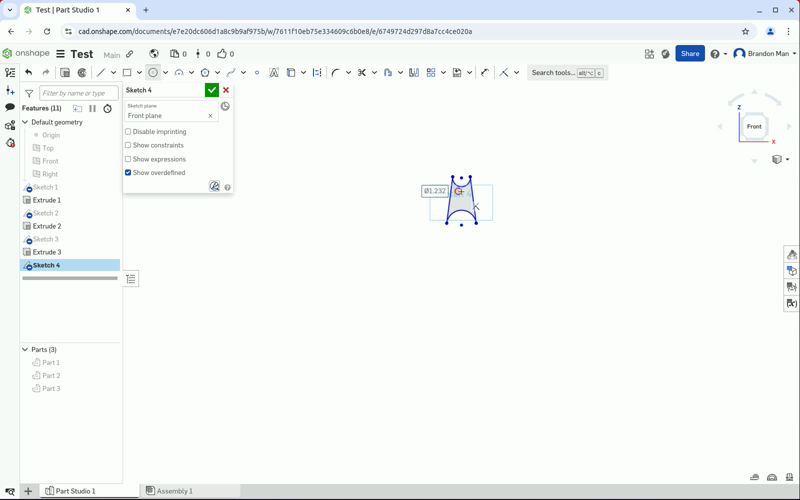
key(esc)
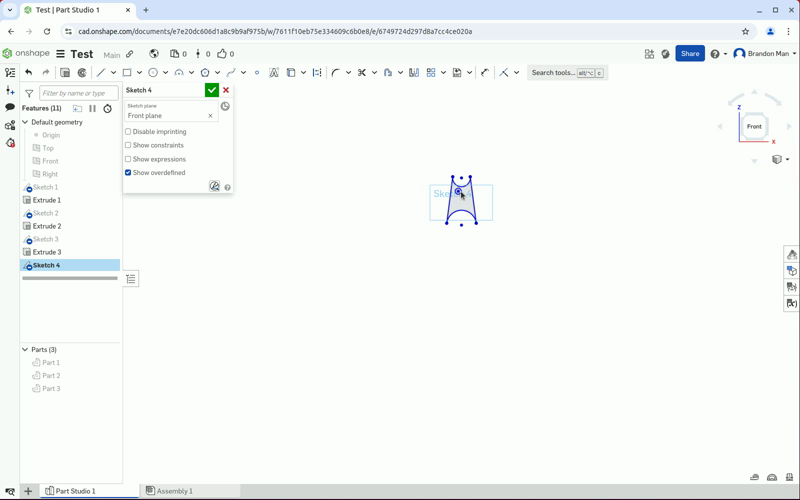
mouse_move(468, 203)
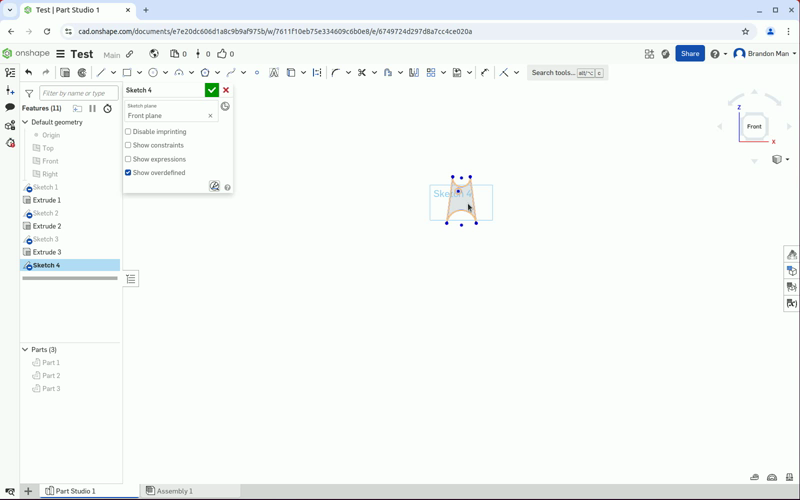
scroll(6)
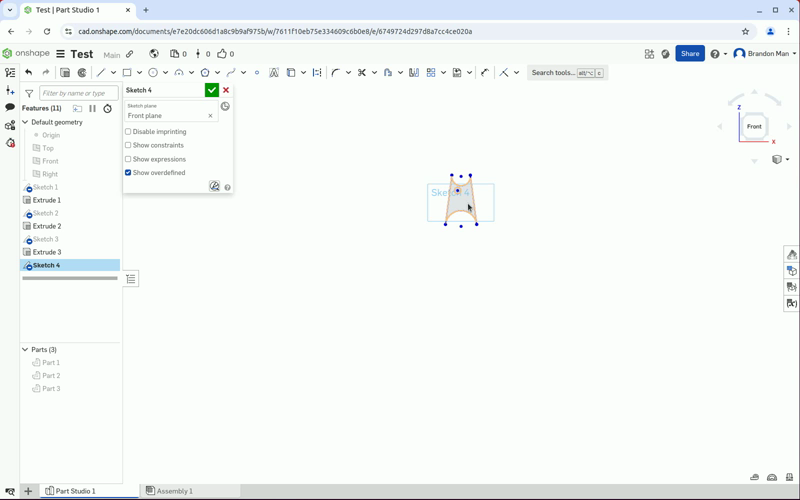
scroll(6)
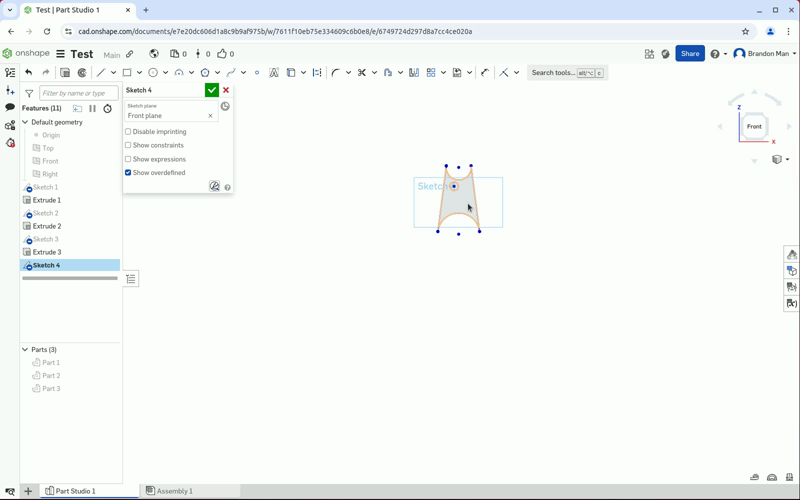
scroll(6)
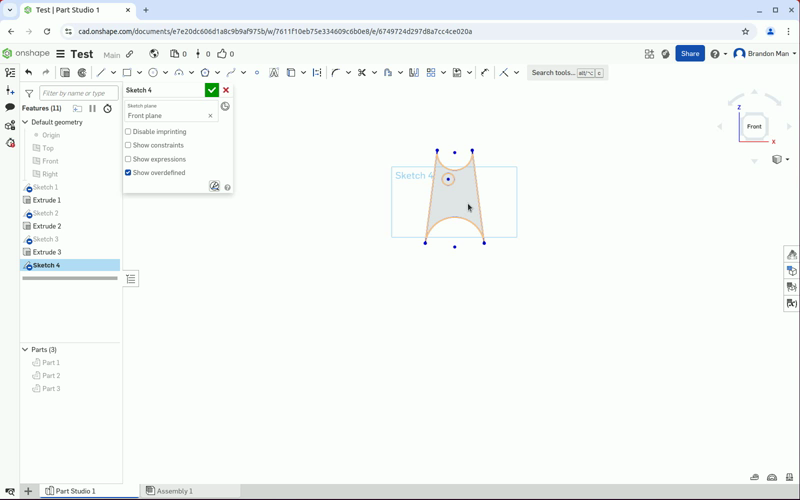
scroll(6)
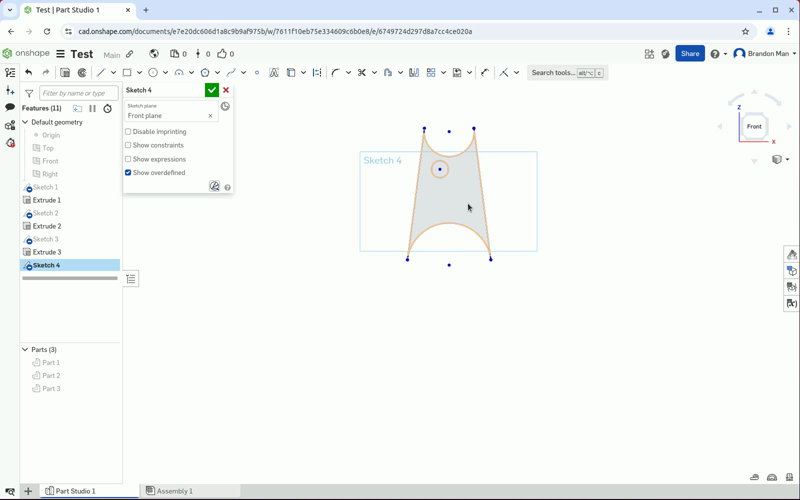
scroll(6)
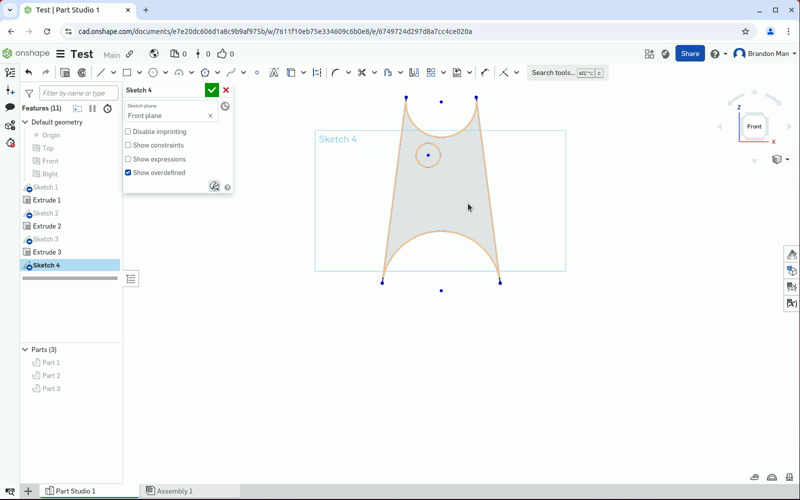
scroll(6)
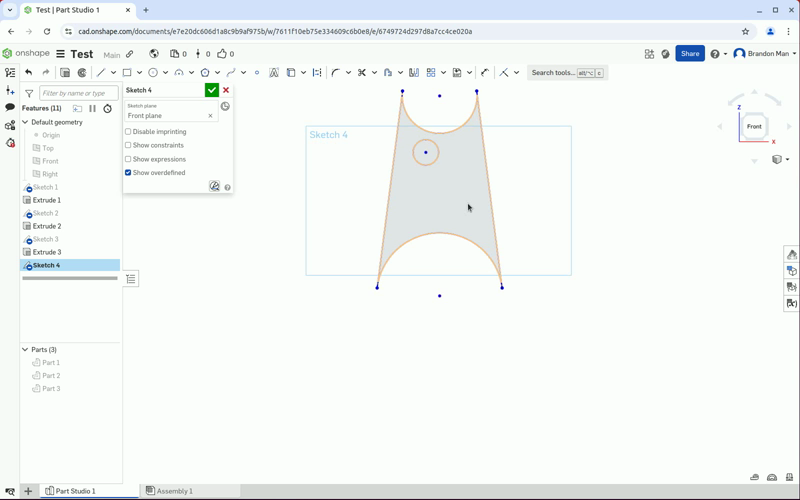
scroll(6)
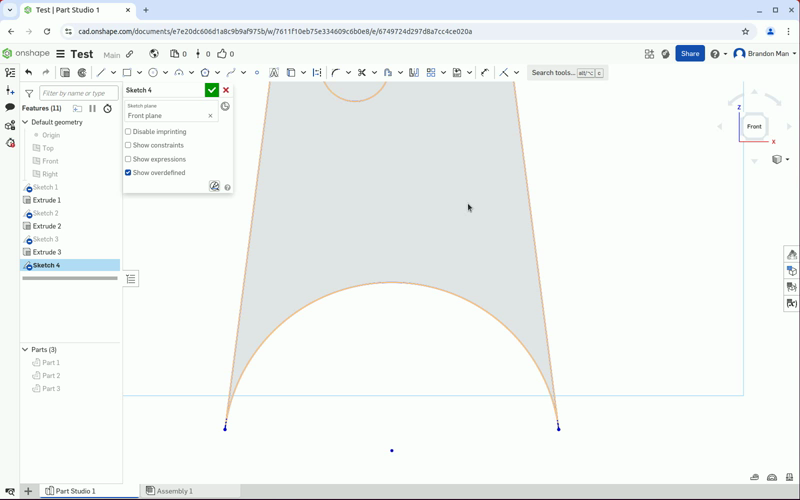
click(468, 203)
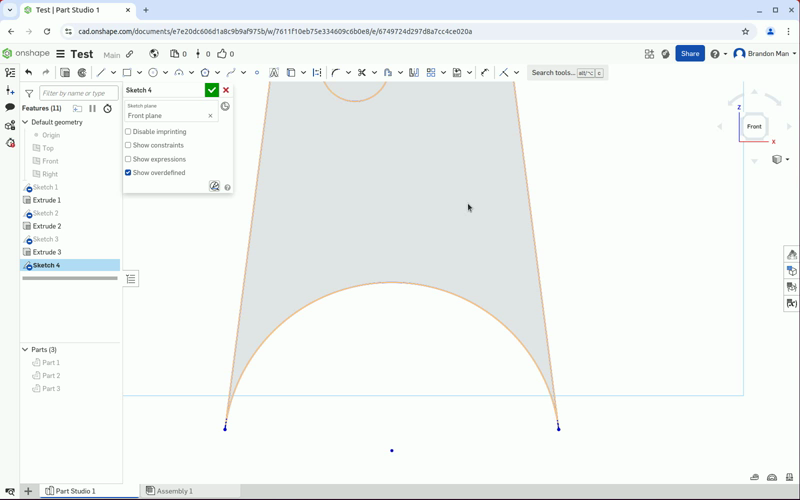
scroll(-6)
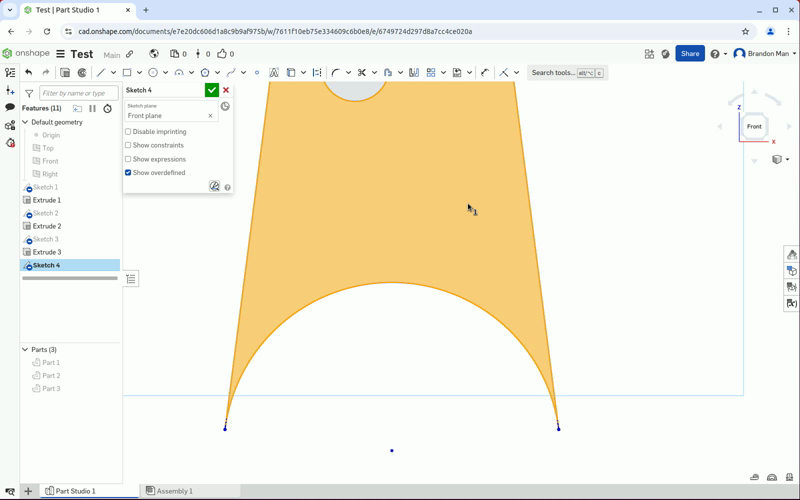
scroll(-6)
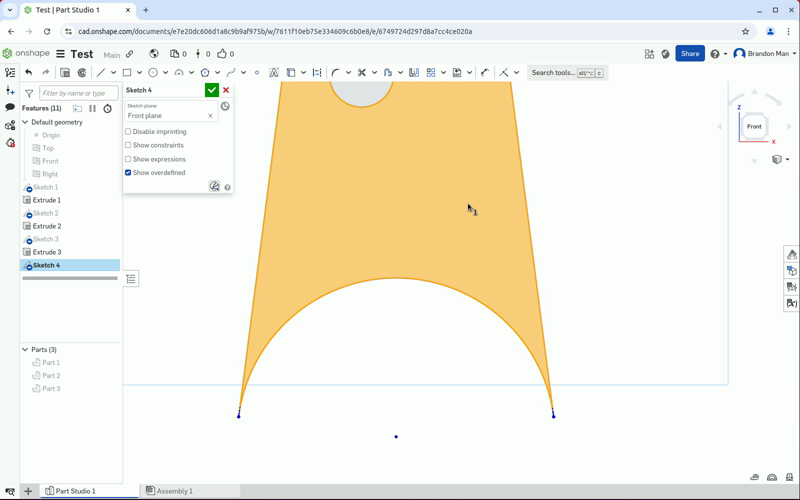
scroll(-6)
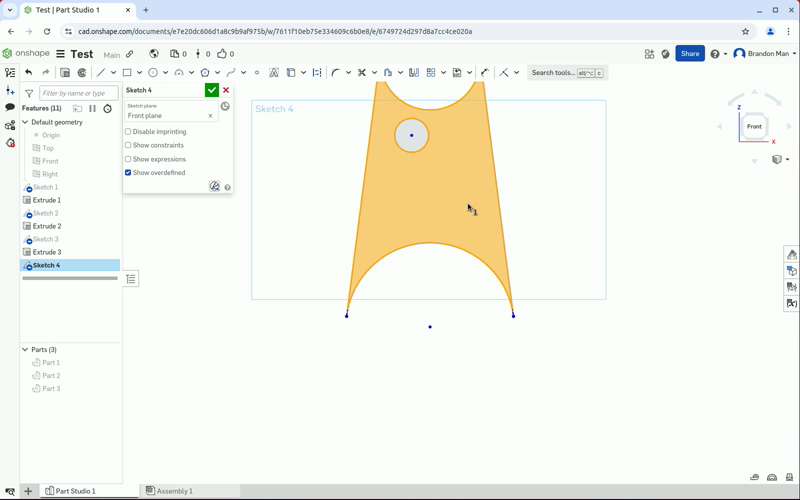
scroll(-6)
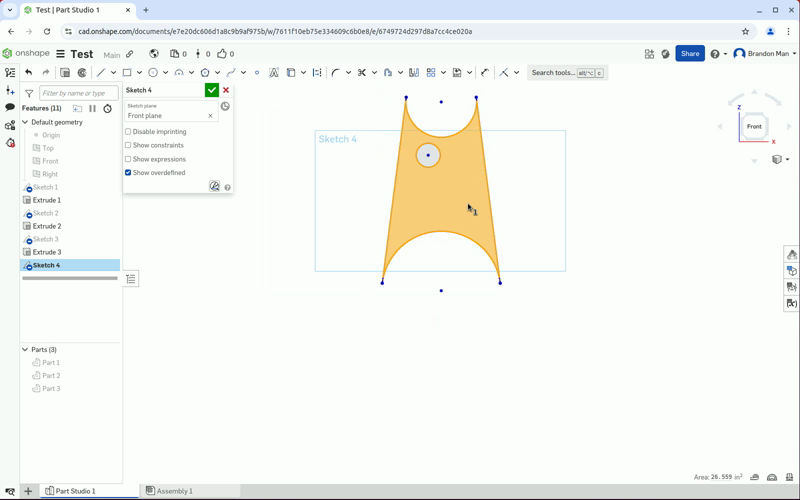
scroll(-6)
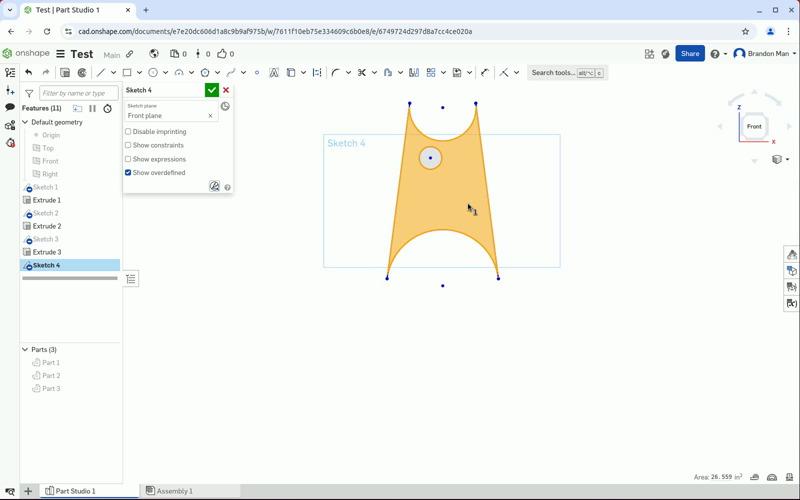
scroll(-6)
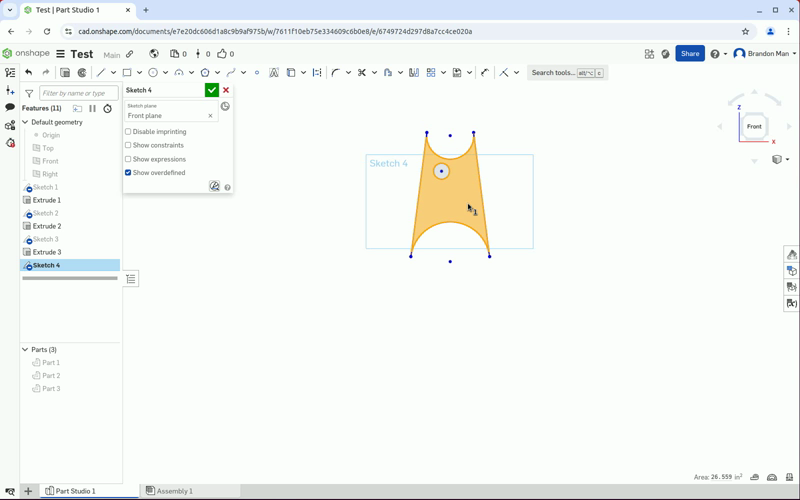
scroll(-6)
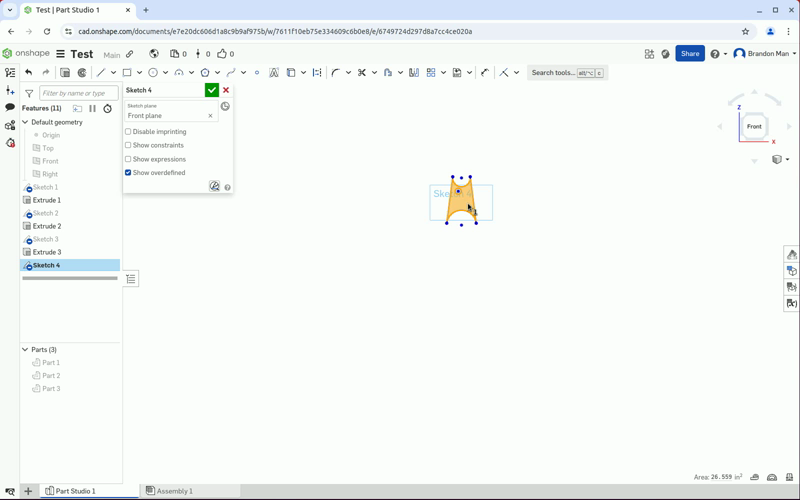
mouse_move(73, 352)
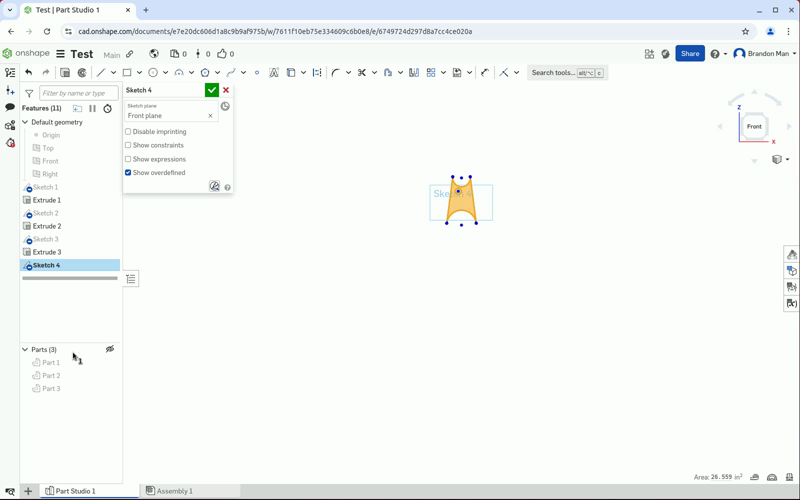
key(shift+y)
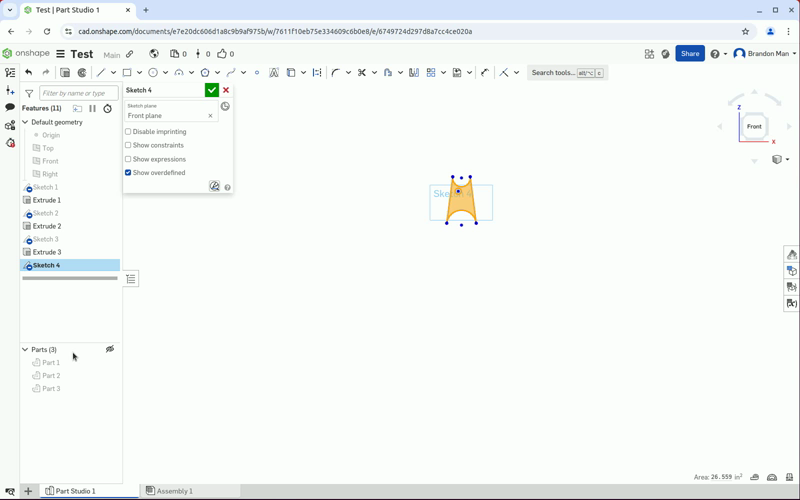
key(shift+e)
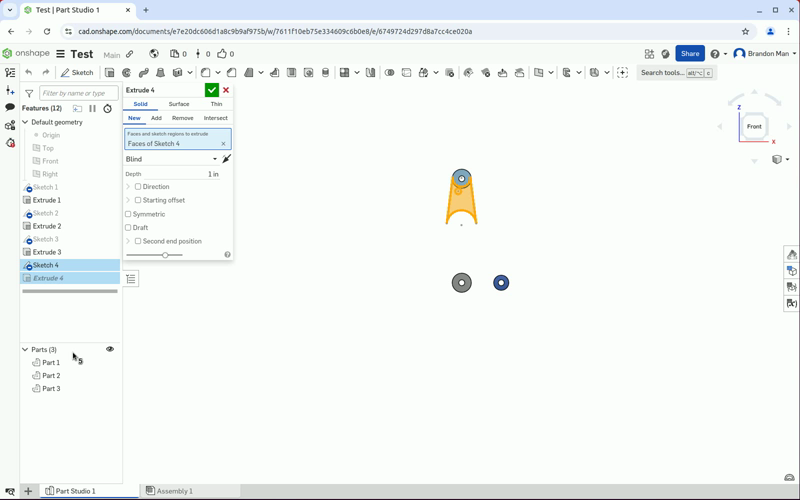
mouse_move(143, 106)
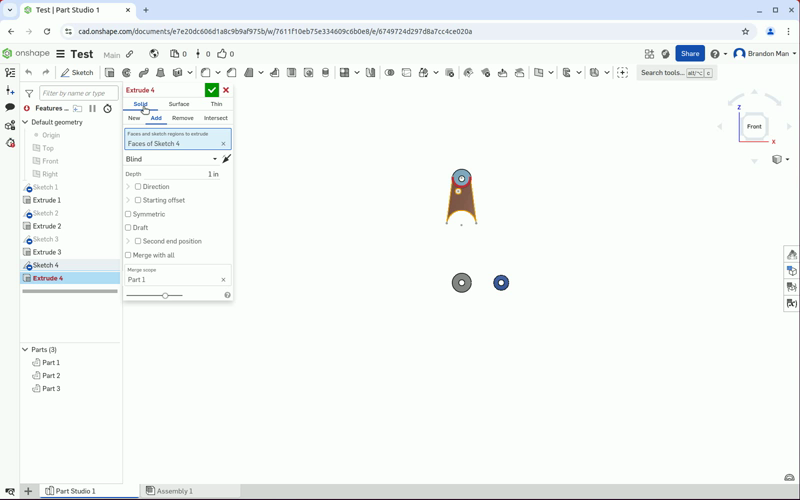
click(143, 106)
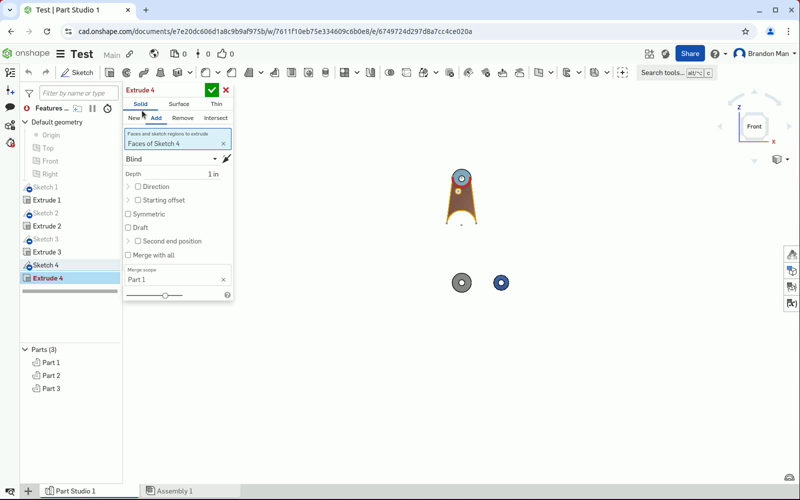
mouse_move(137, 120)
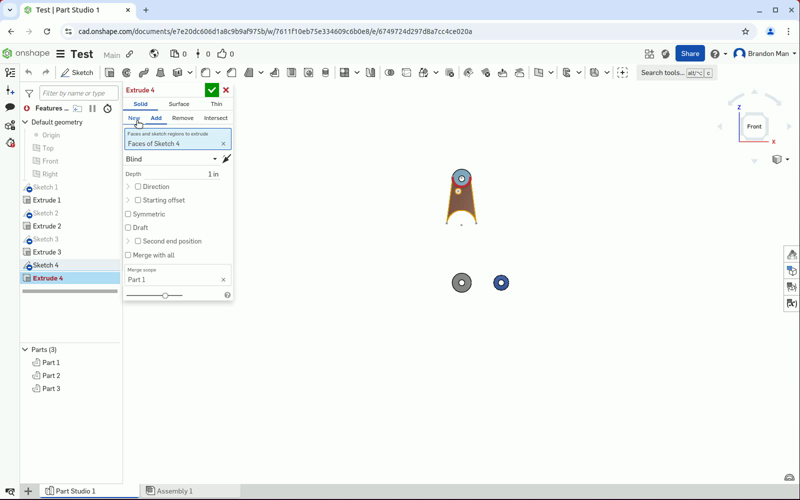
click(137, 120)
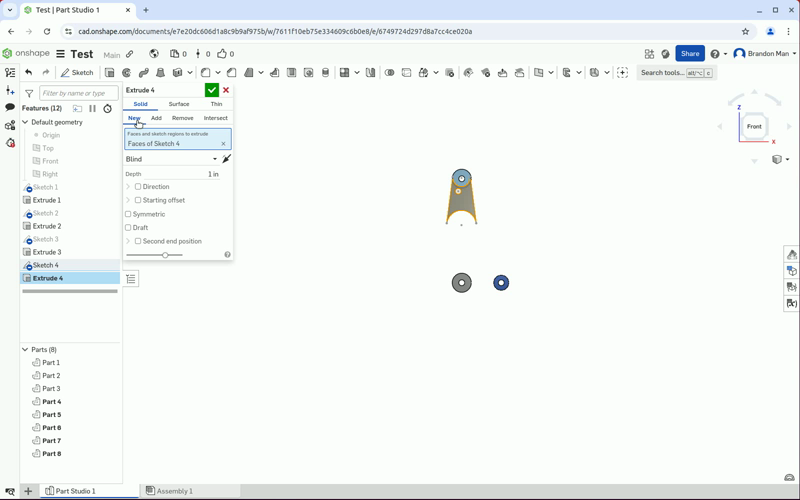
key(tab, 4)
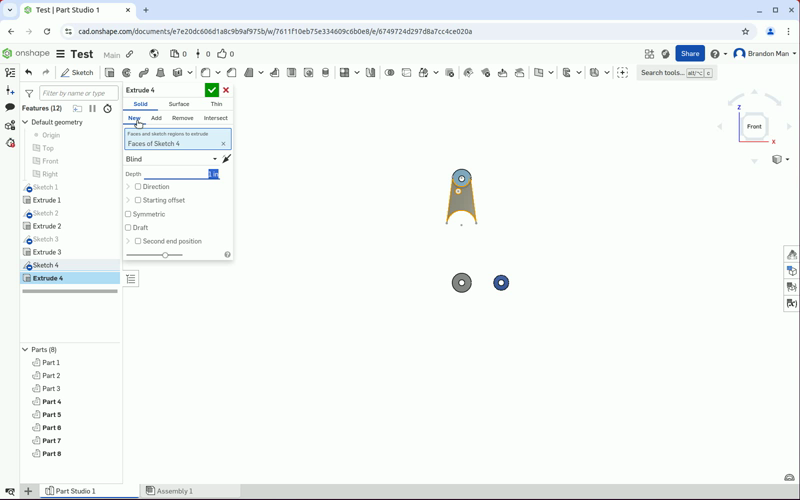
text(0.481)
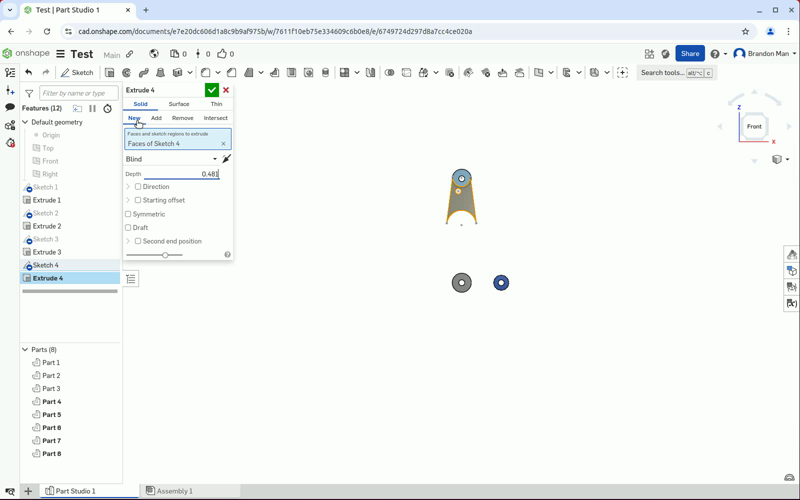
key(enter)
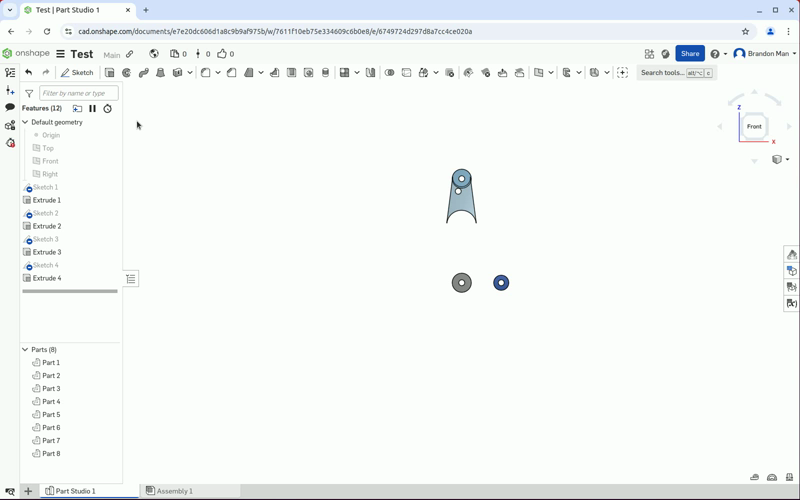
key(shift+h)
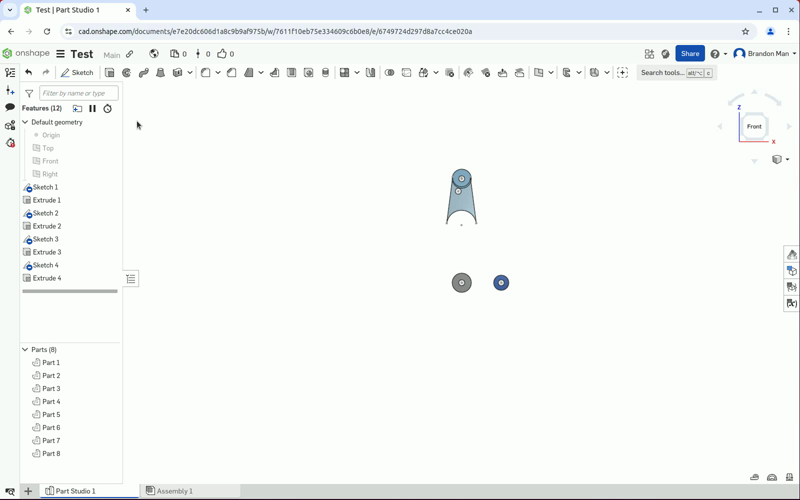
key(shift+h)
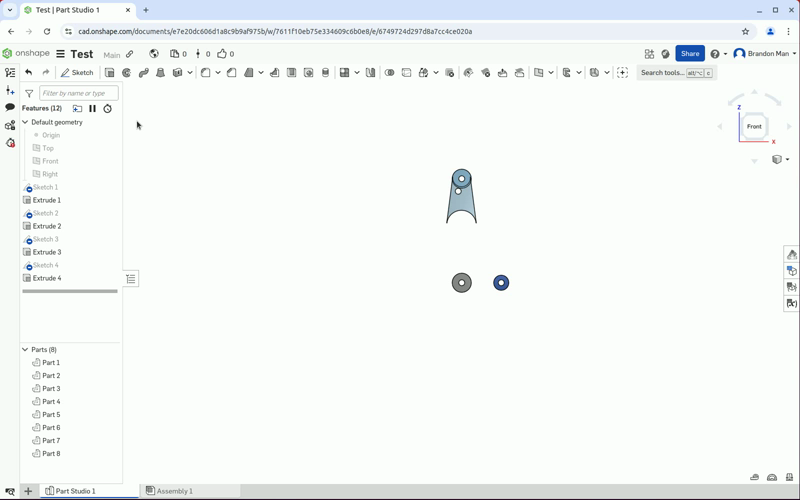
mouse_move(73, 189)
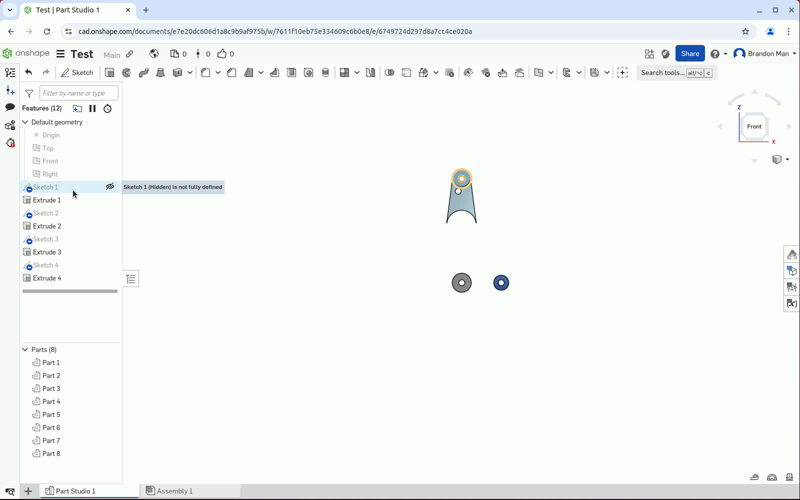
click(73, 189)
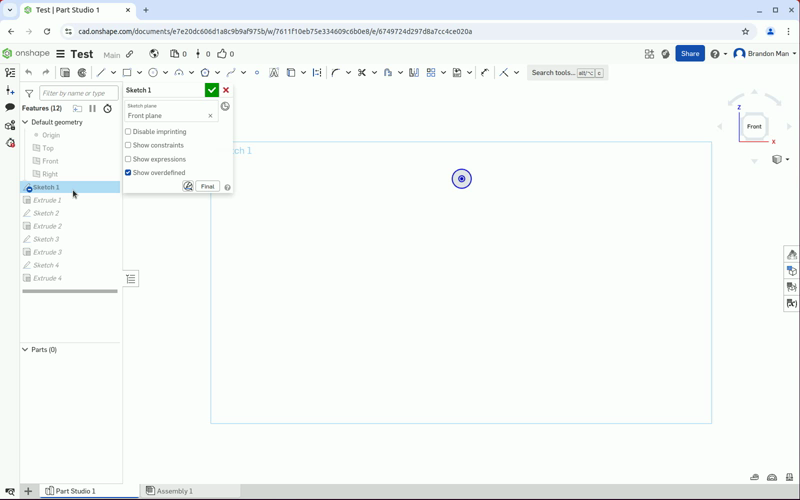
mouse_move(229, 92)
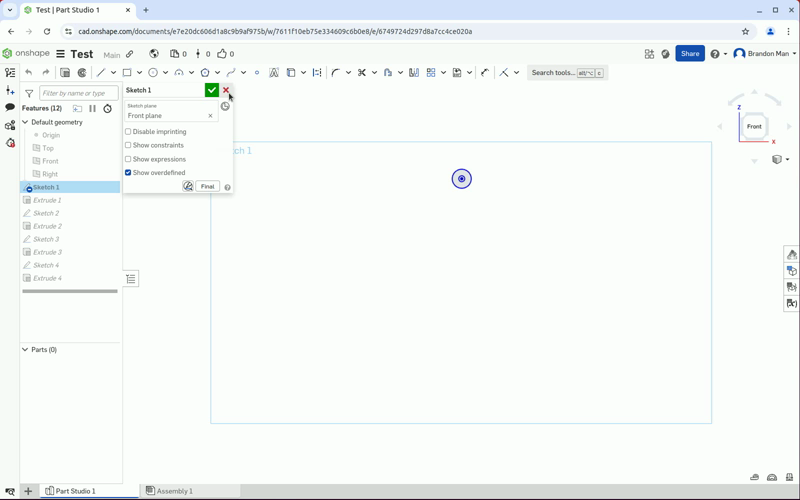
click(229, 92)
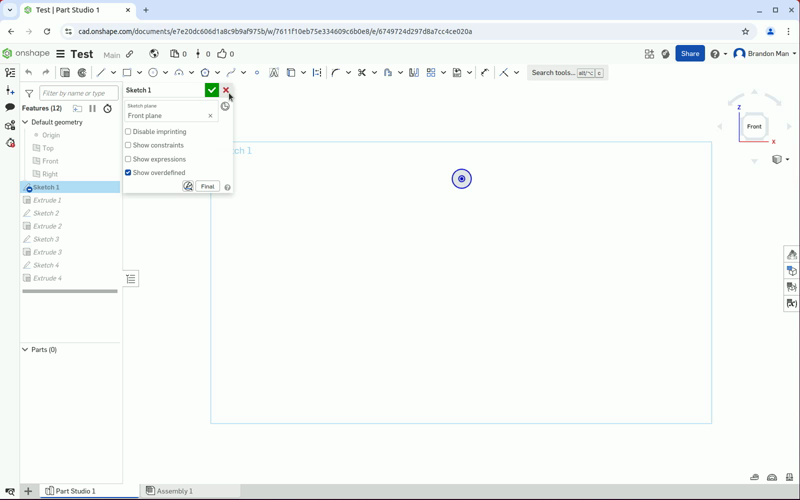
key(shift+s)
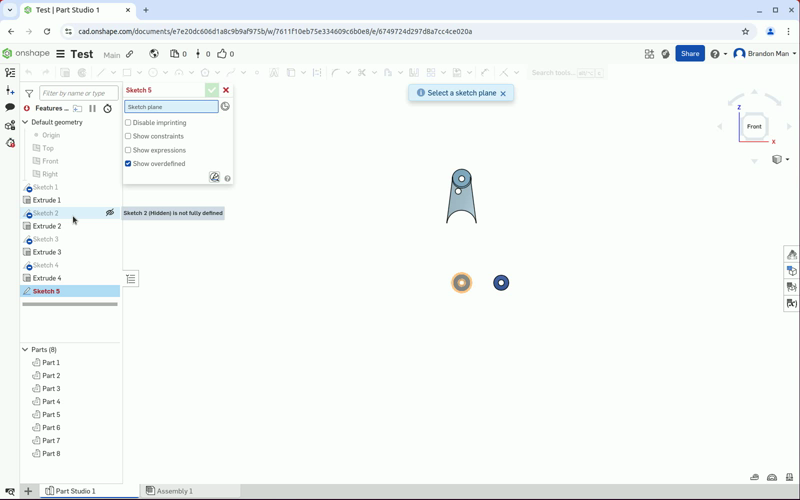
scroll(3)
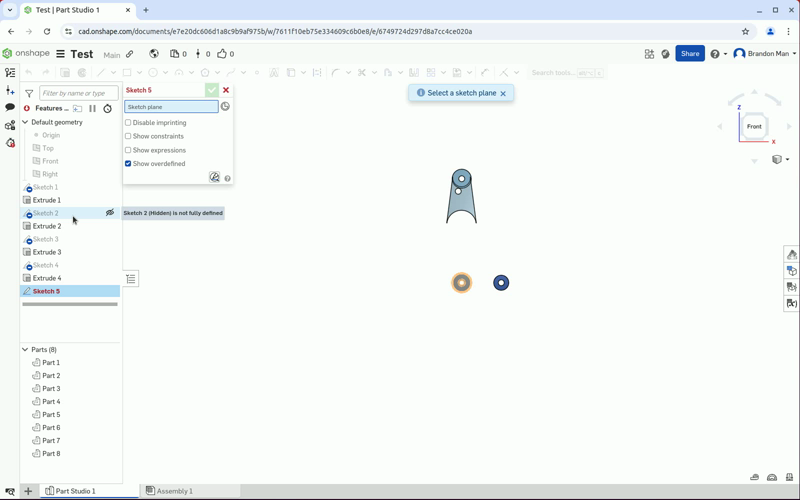
mouse_move(73, 163)
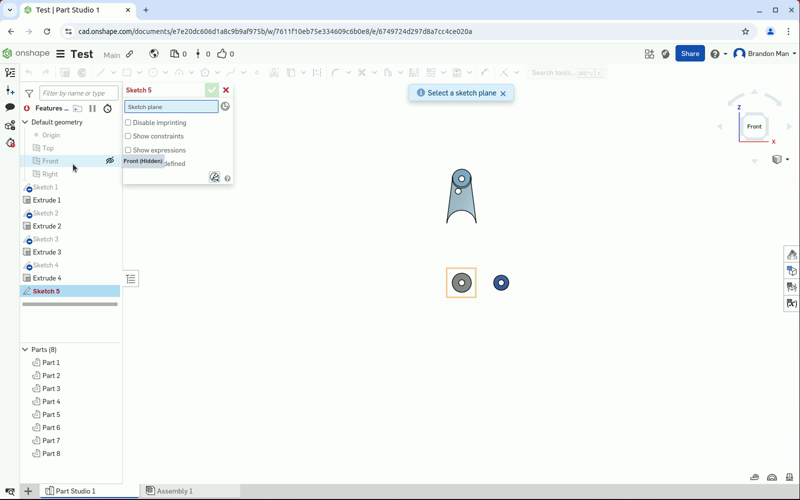
click(73, 163)
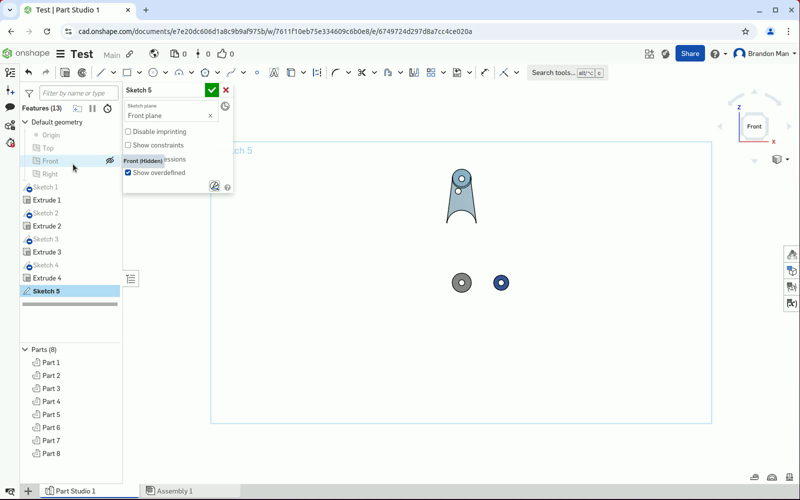
mouse_move(73, 352)
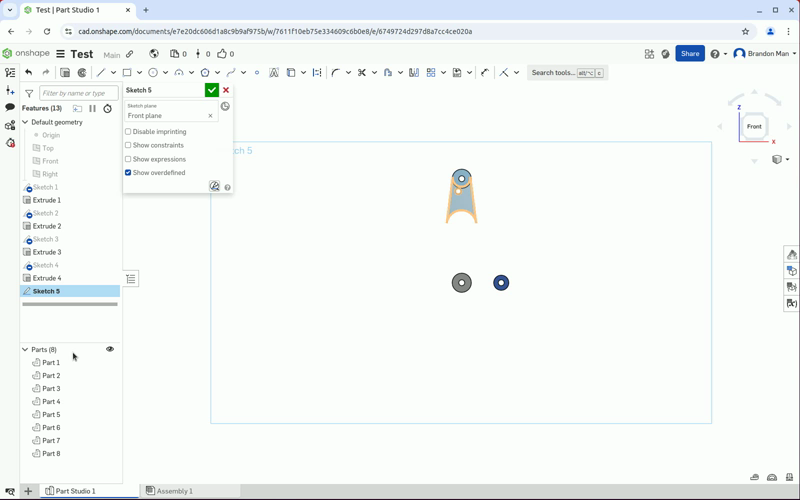
key(y)
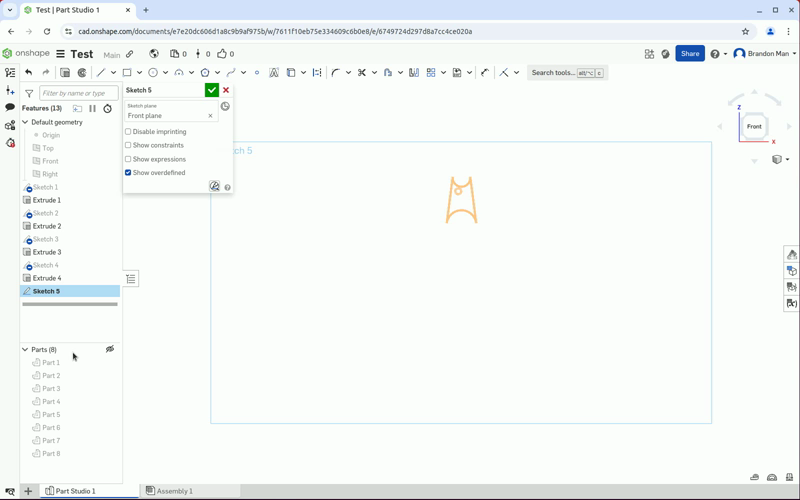
key(c)
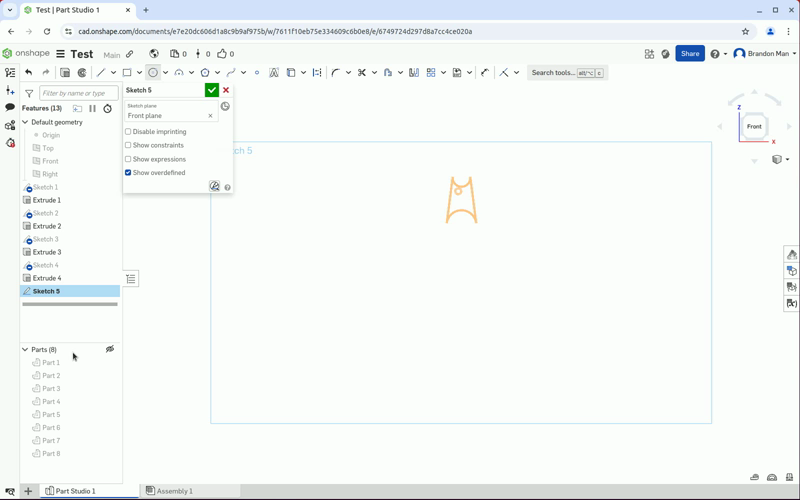
key_down(shift)
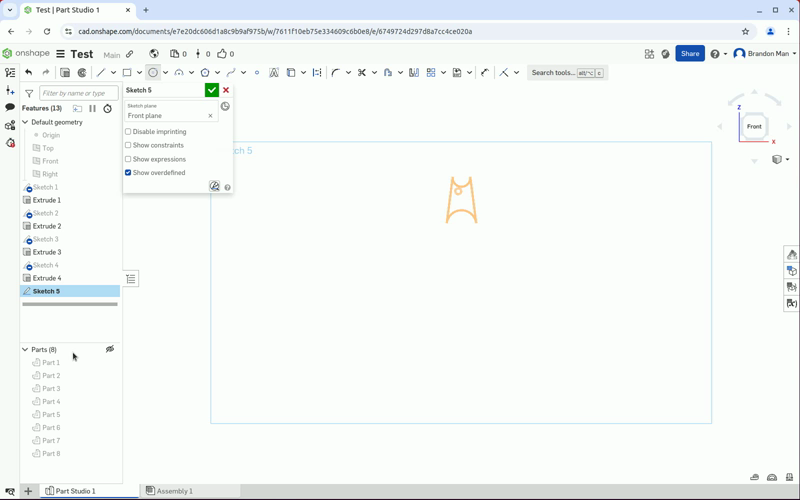
mouse_move(461, 225)
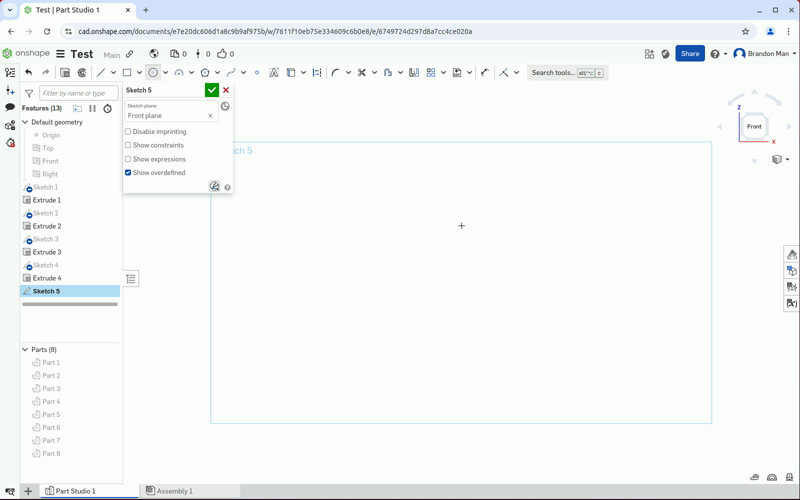
click(461, 225)
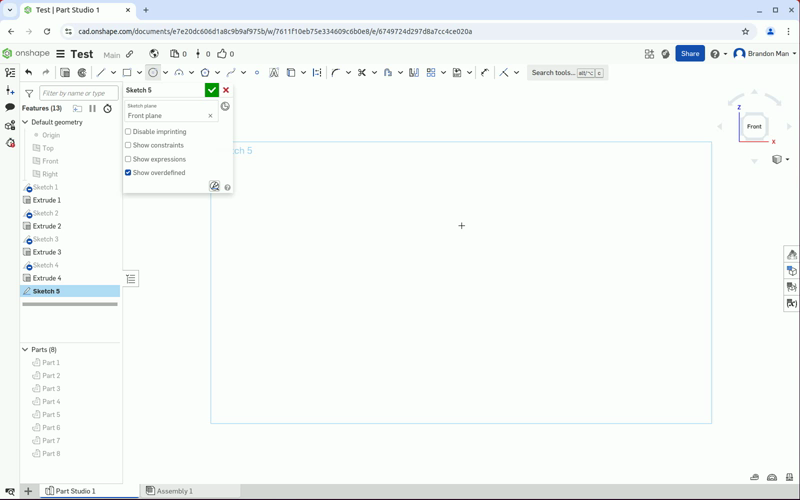
key_up(shift)
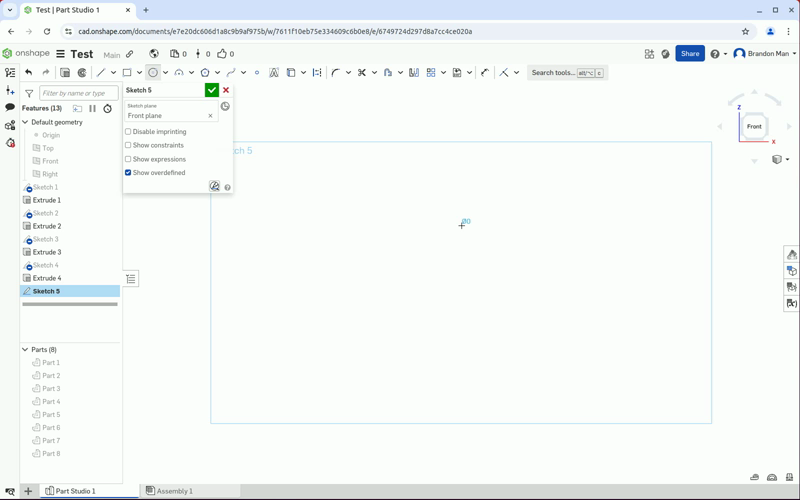
mouse_move(477, 225)
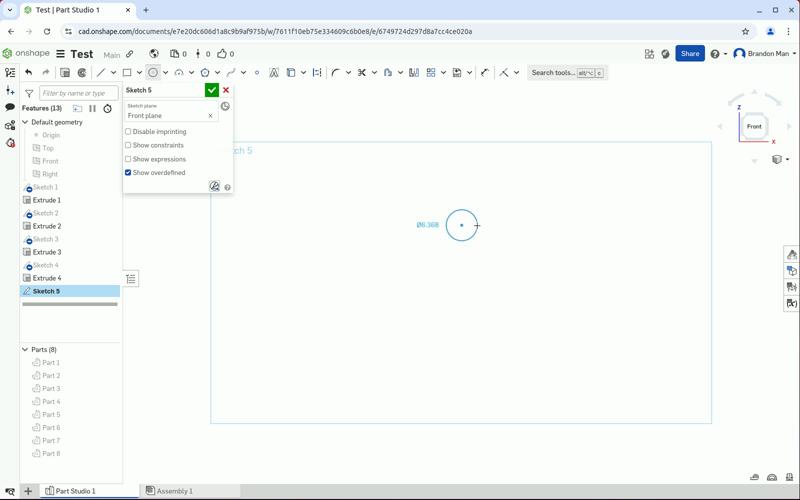
click(477, 225)
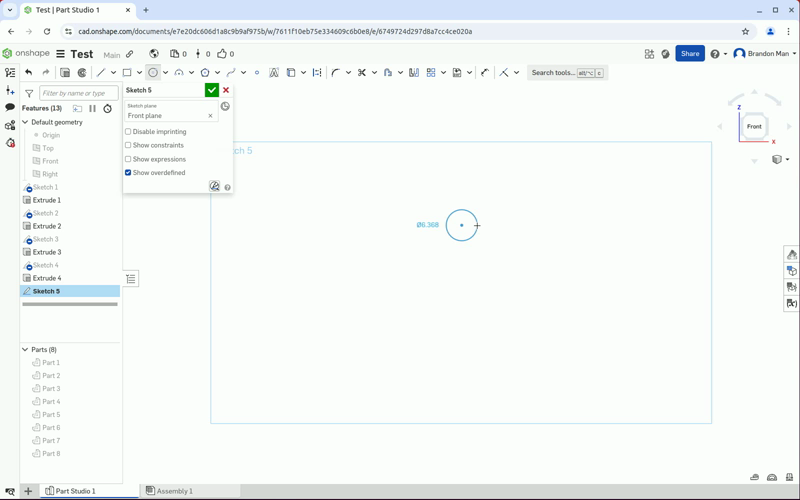
key(esc)
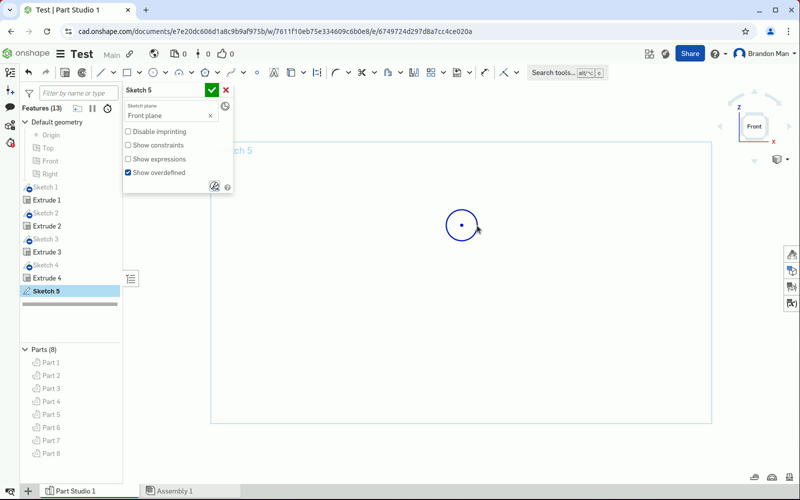
key(c)
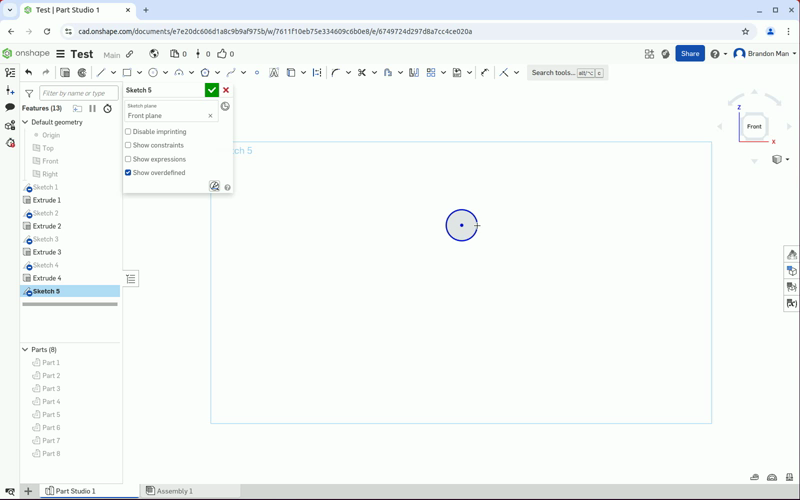
key_down(shift)
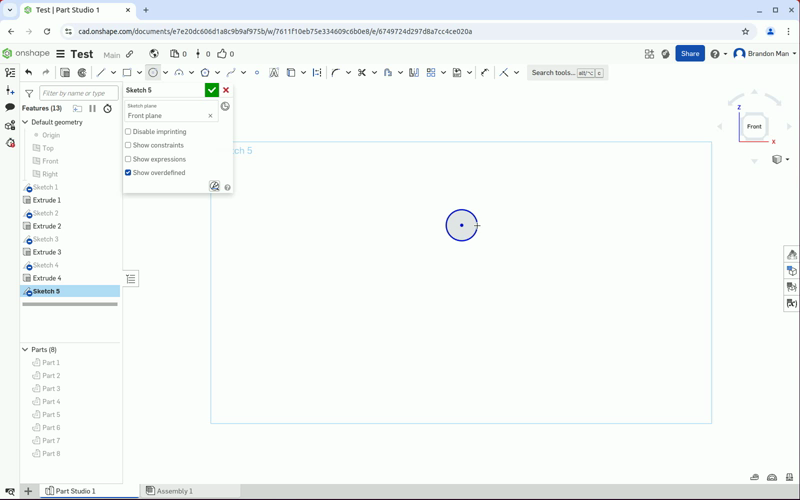
mouse_move(461, 225)
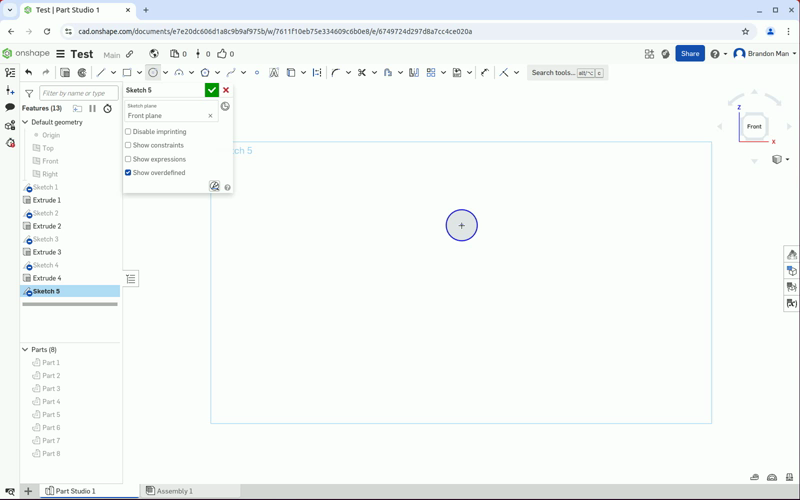
click(461, 225)
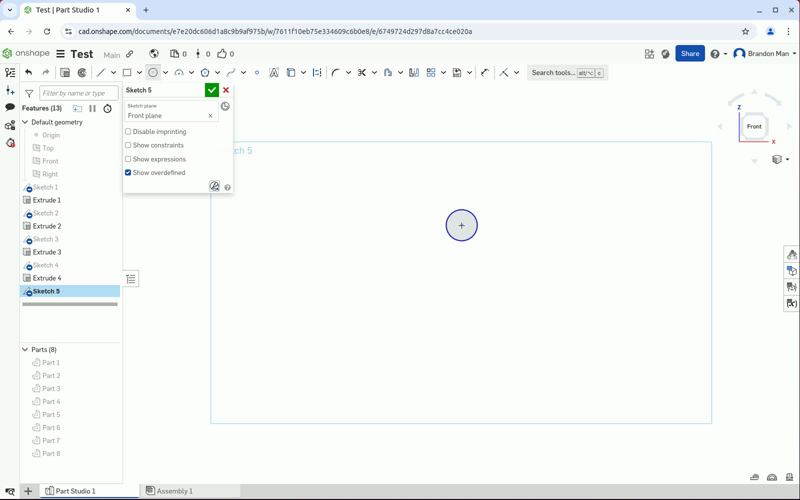
key_up(shift)
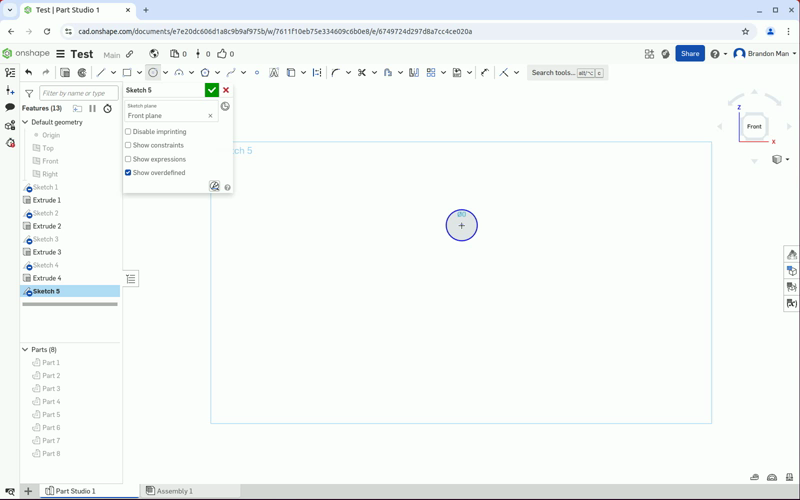
mouse_move(465, 225)
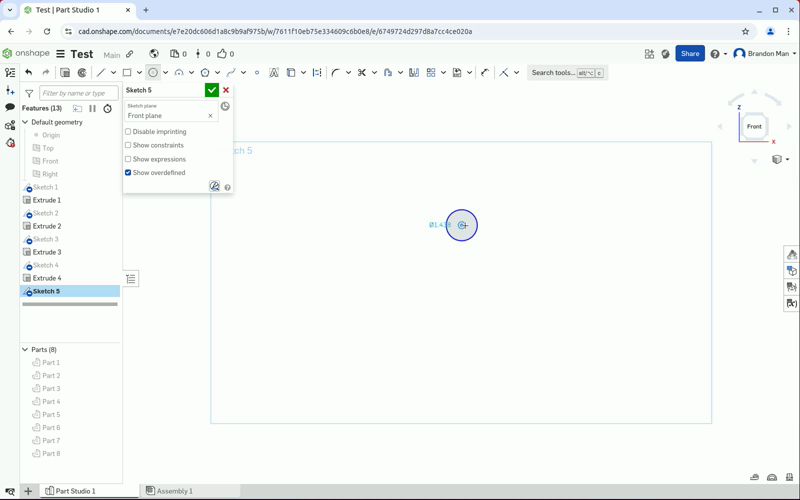
scroll(6)
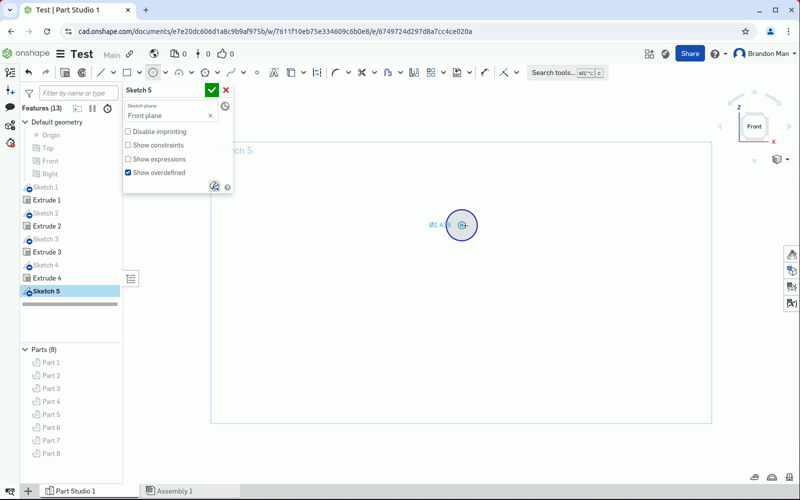
scroll(6)
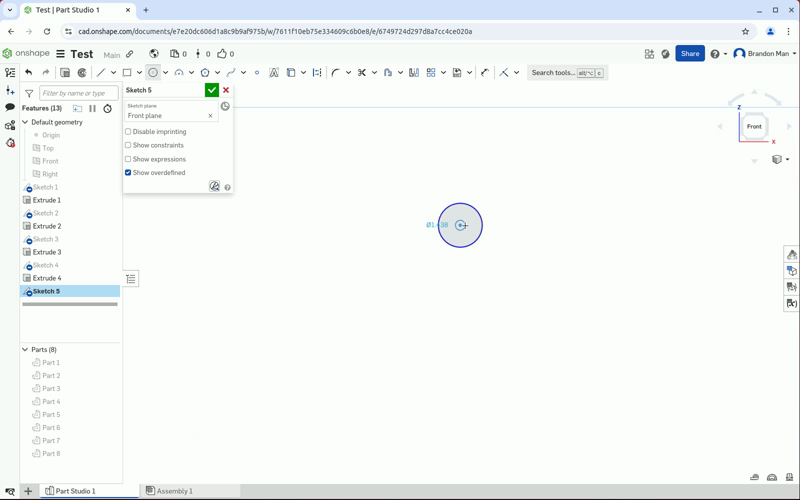
scroll(6)
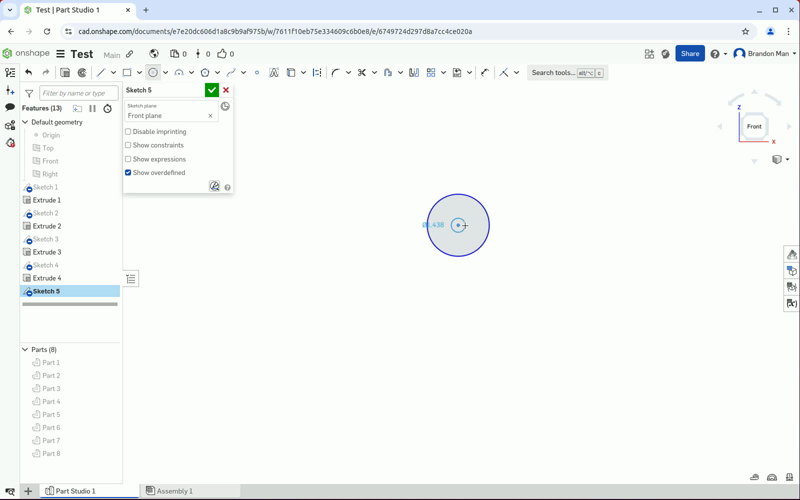
scroll(6)
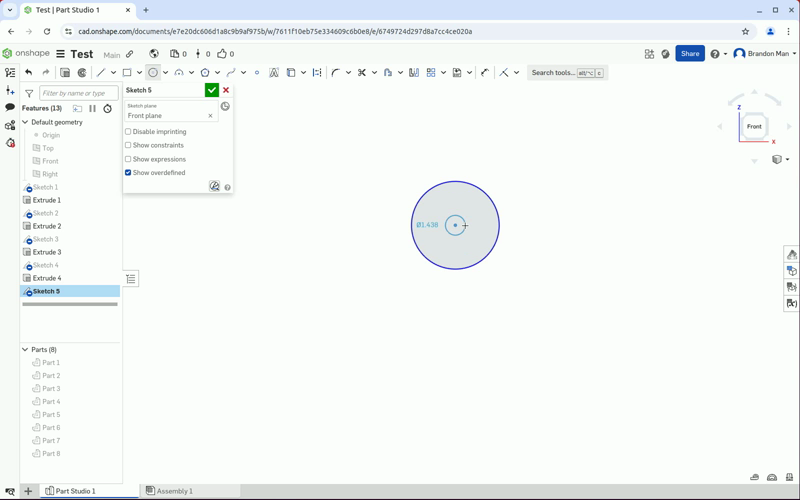
scroll(6)
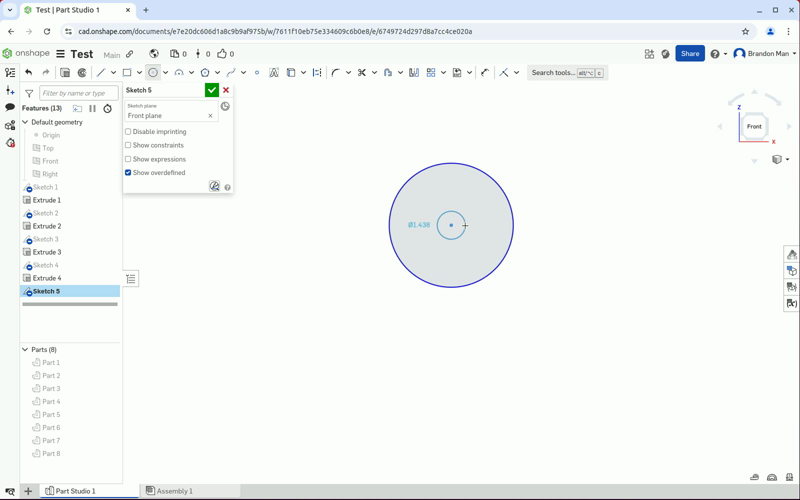
scroll(6)
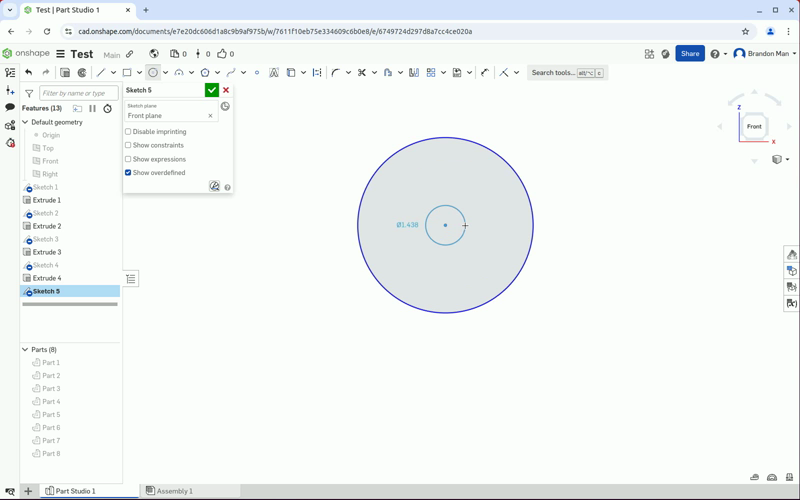
scroll(6)
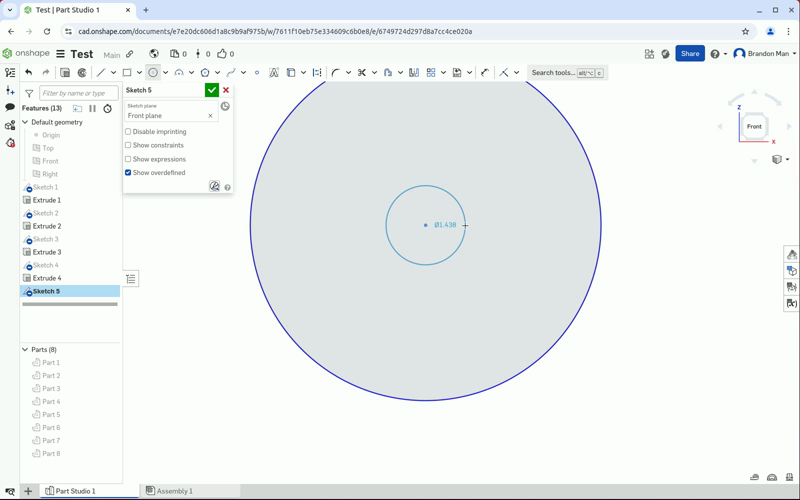
click(465, 225)
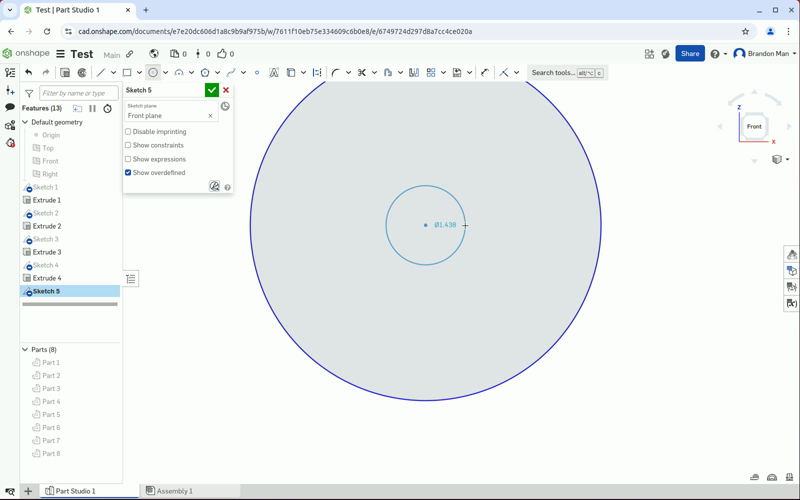
scroll(-6)
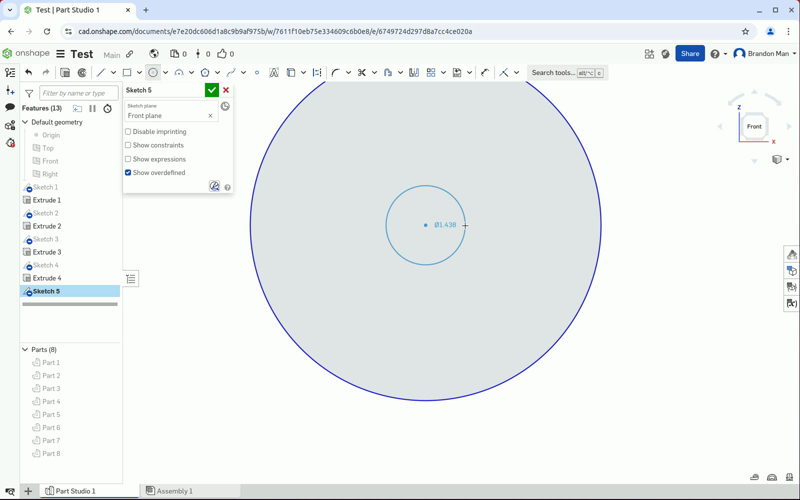
scroll(-6)
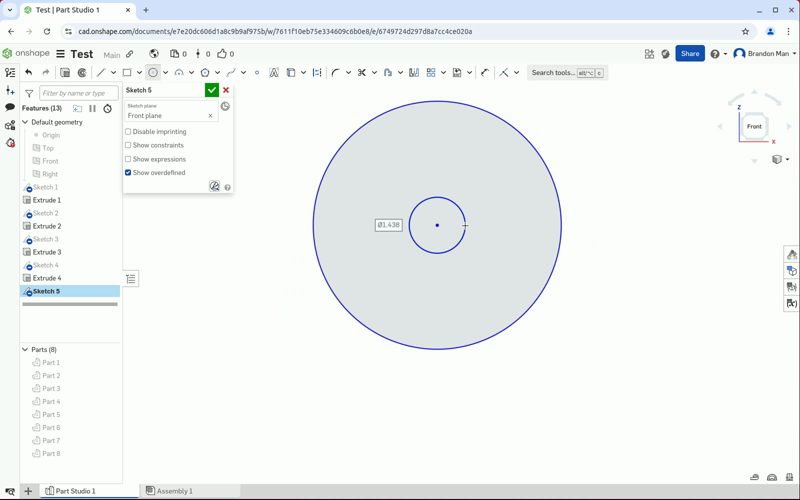
scroll(-6)
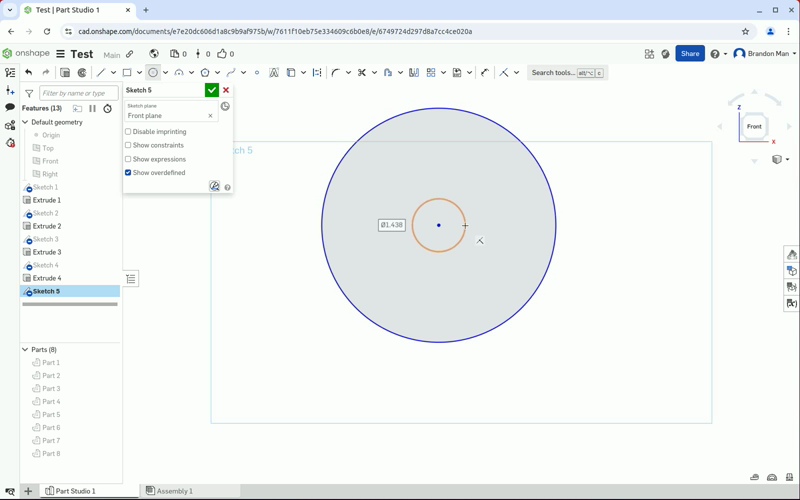
scroll(-6)
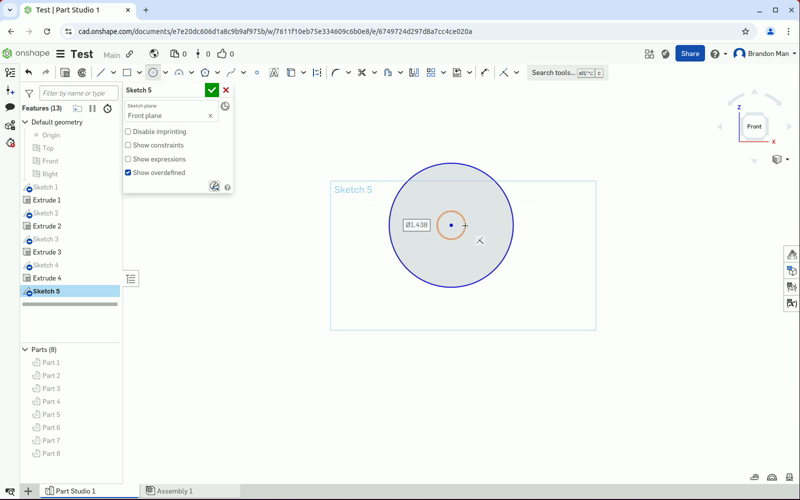
scroll(-6)
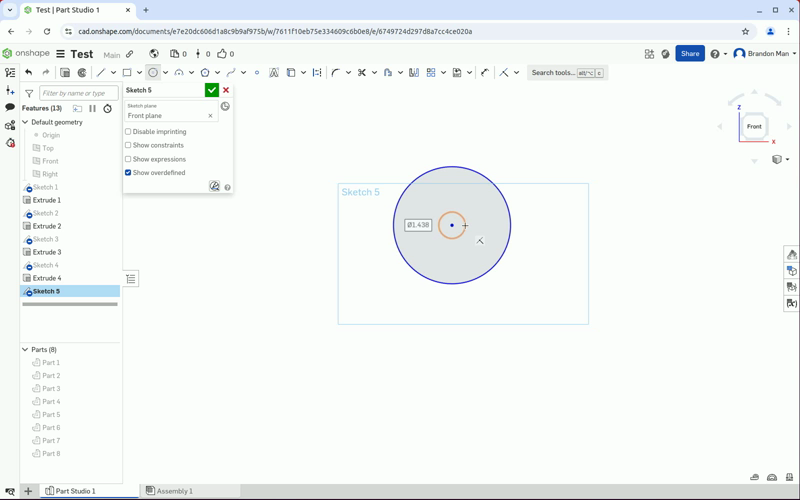
scroll(-6)
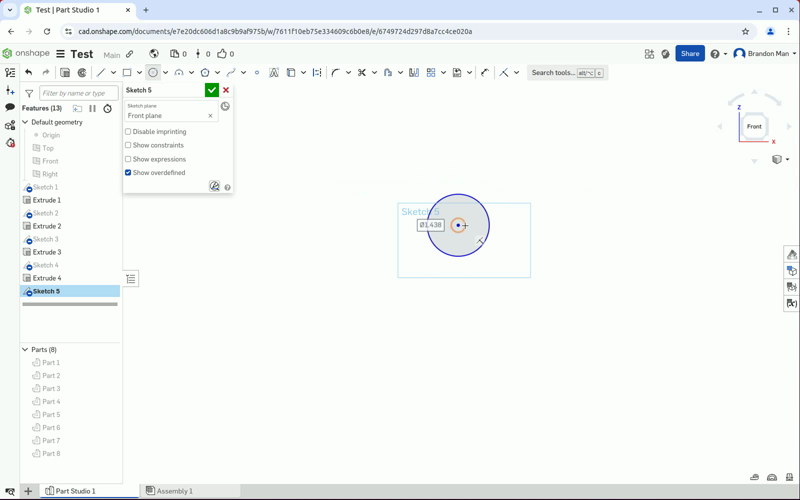
scroll(-6)
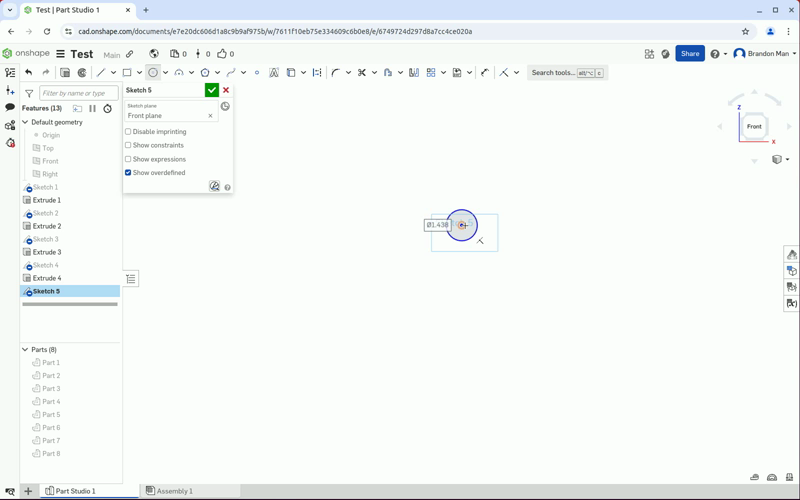
key(esc)
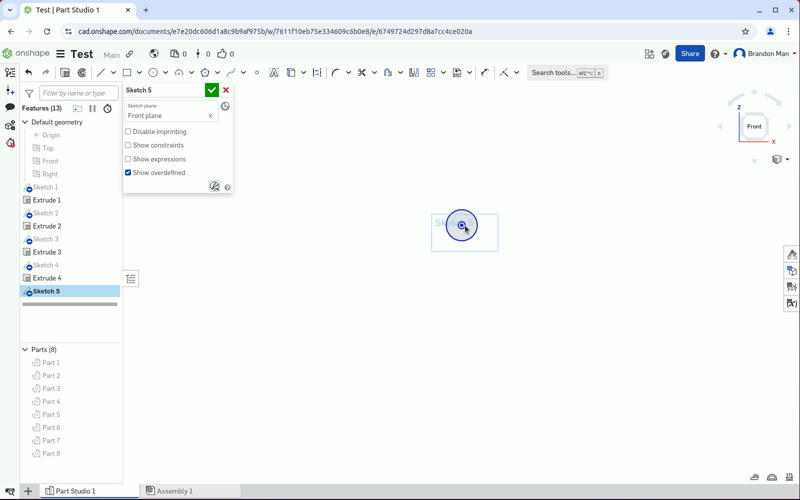
mouse_move(464, 236)
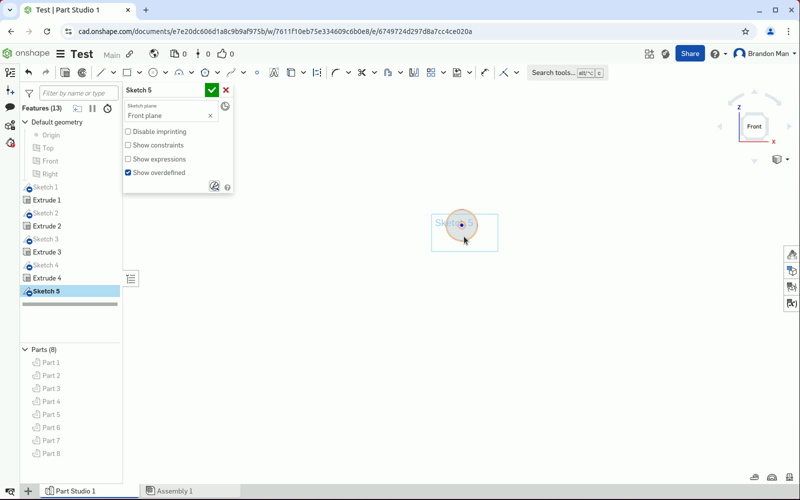
scroll(6)
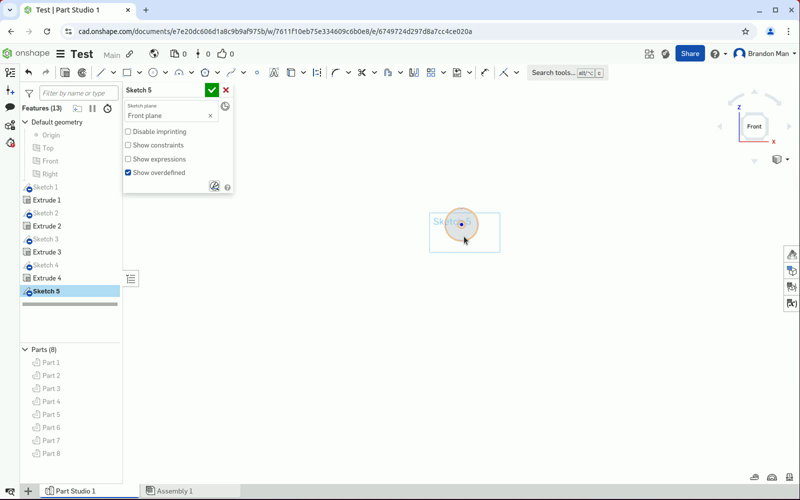
scroll(6)
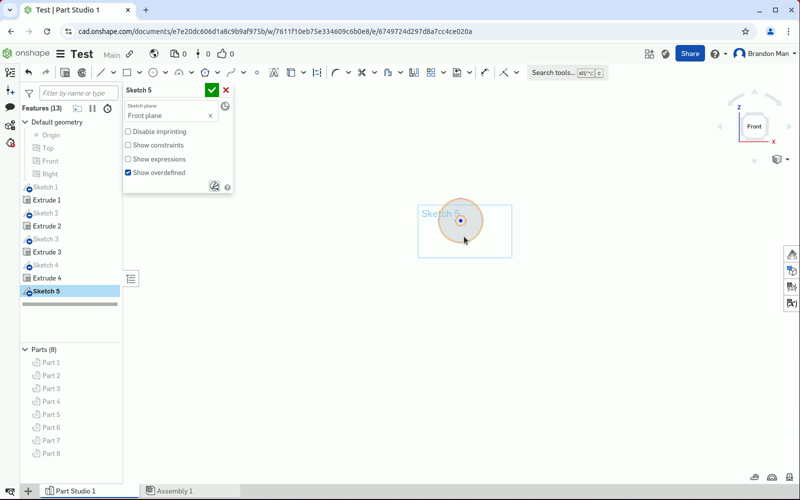
scroll(6)
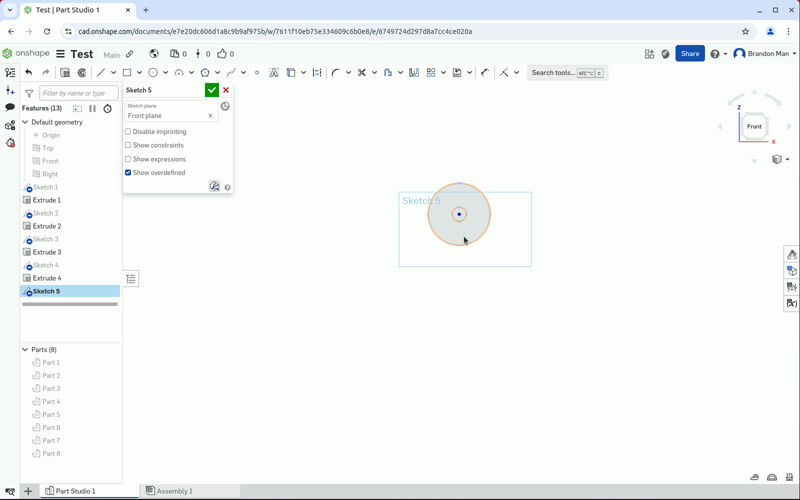
scroll(6)
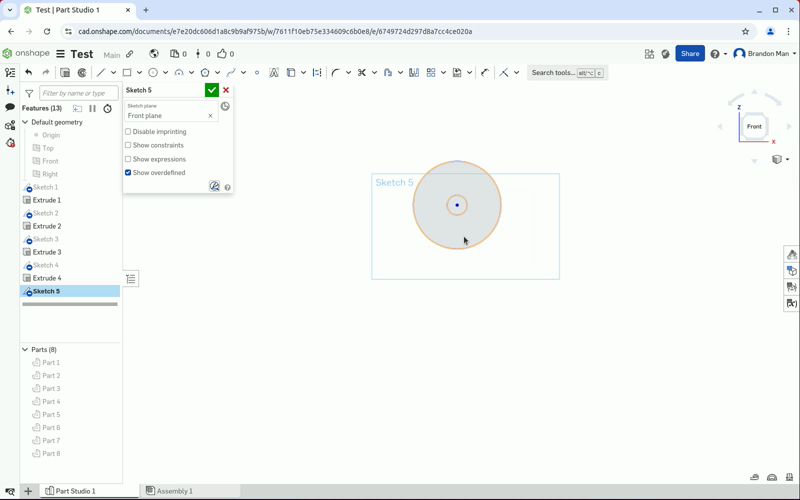
scroll(6)
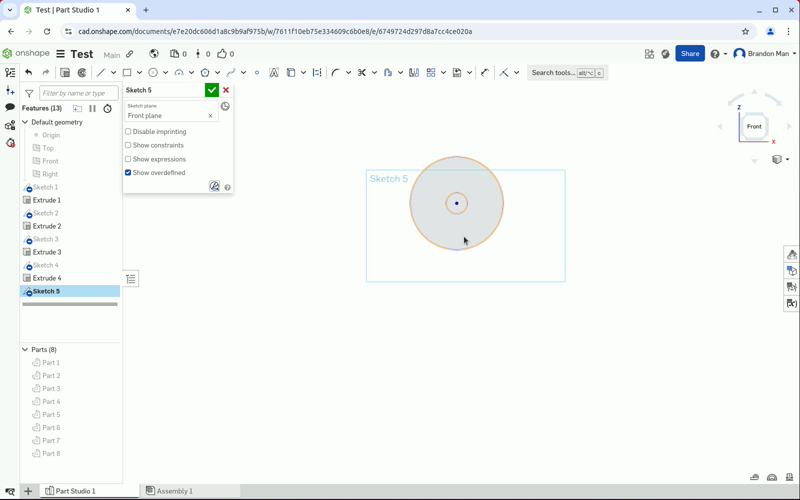
scroll(6)
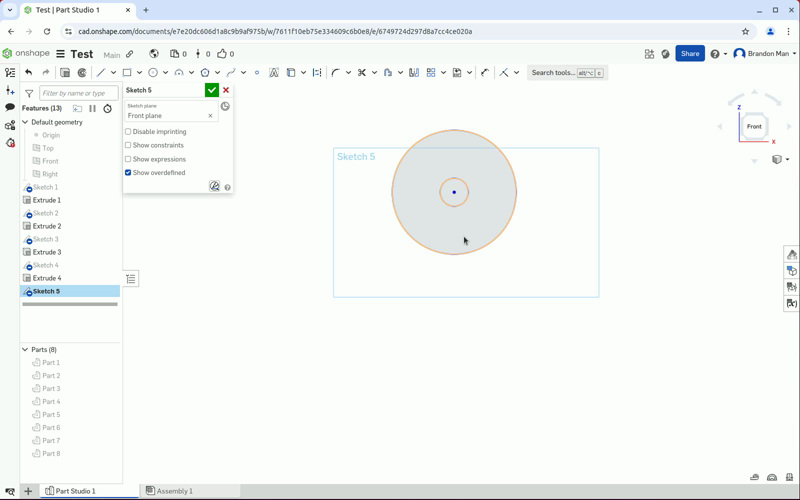
scroll(6)
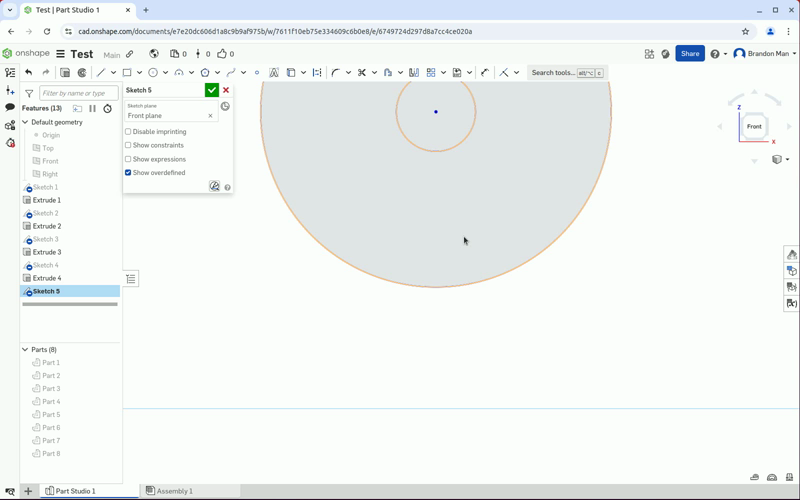
click(464, 236)
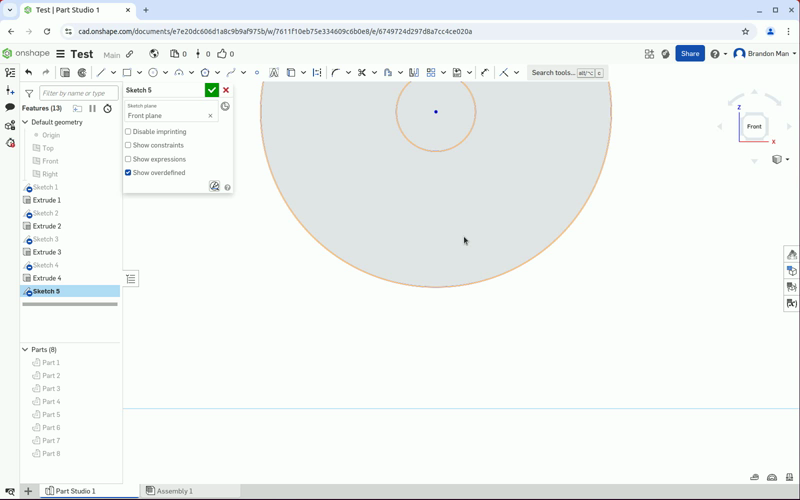
scroll(-6)
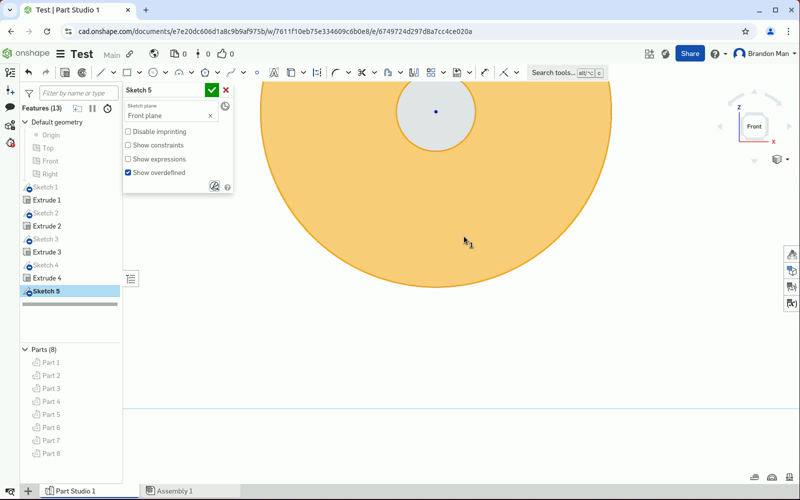
scroll(-6)
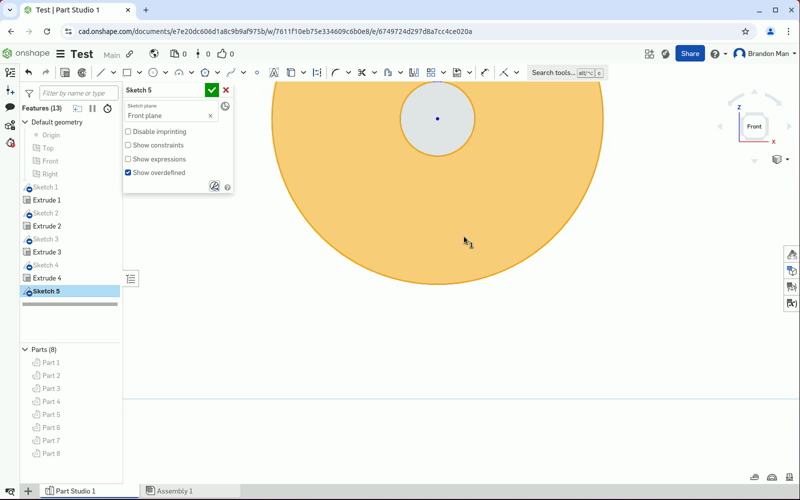
scroll(-6)
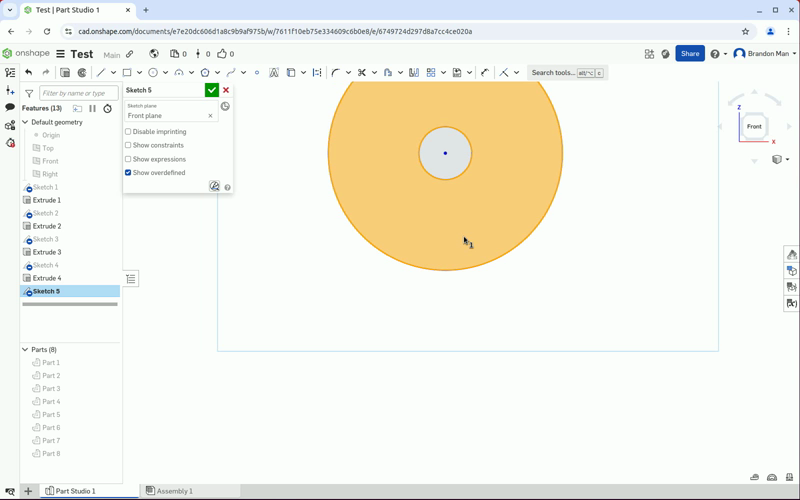
scroll(-6)
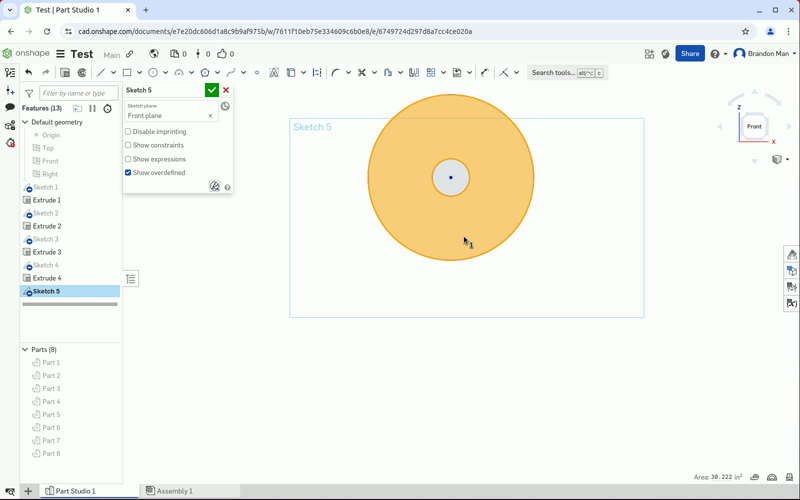
scroll(-6)
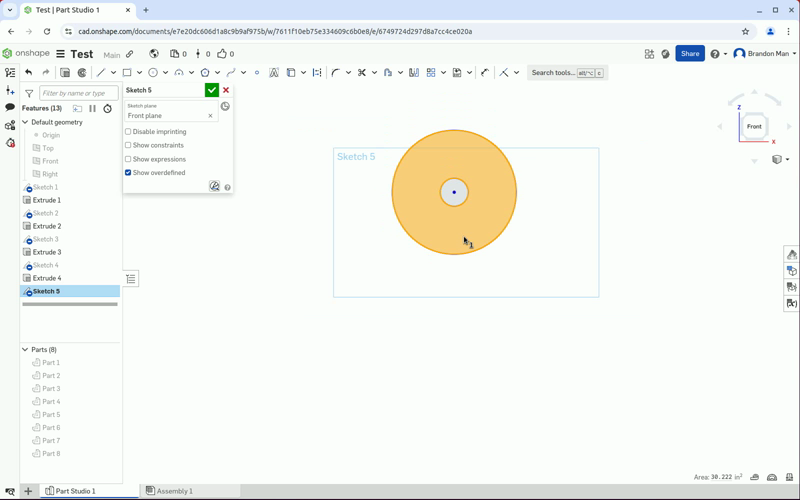
scroll(-6)
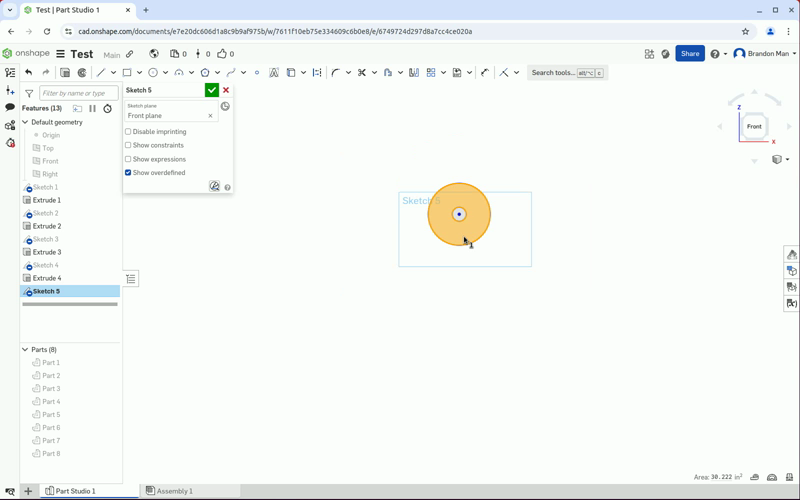
scroll(-6)
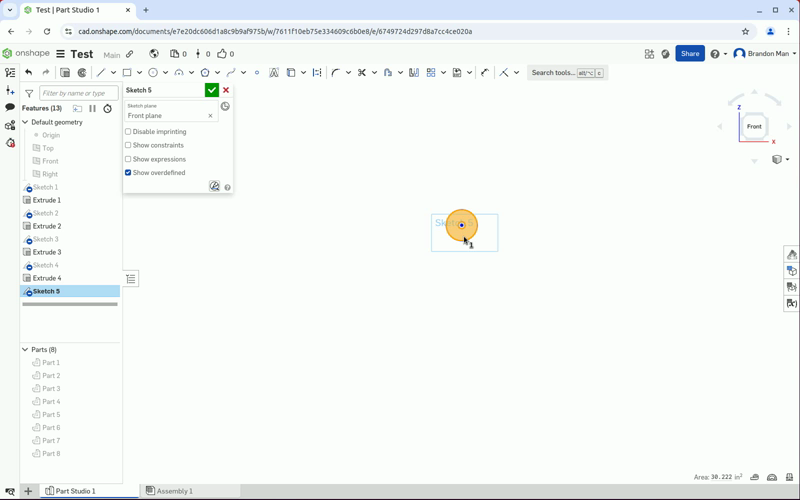
mouse_move(73, 352)
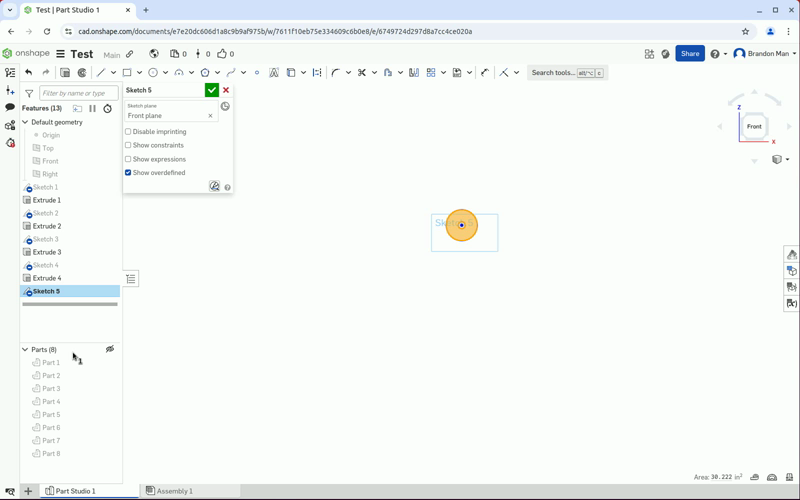
key(shift+y)
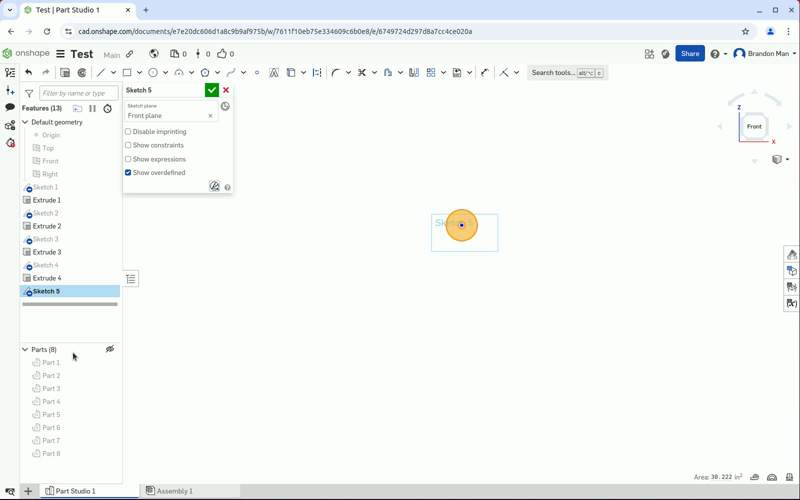
key(shift+e)
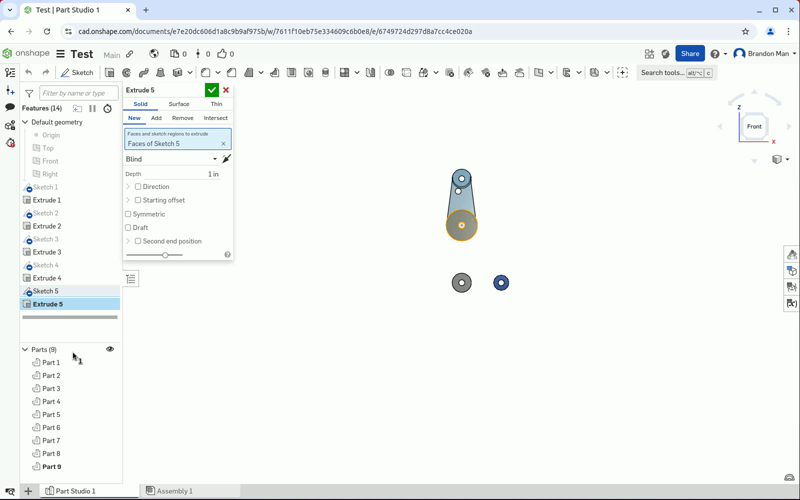
mouse_move(143, 106)
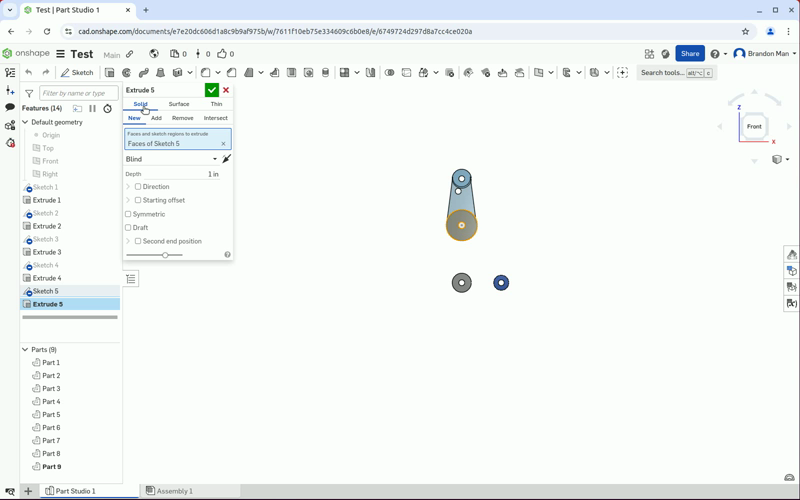
click(143, 106)
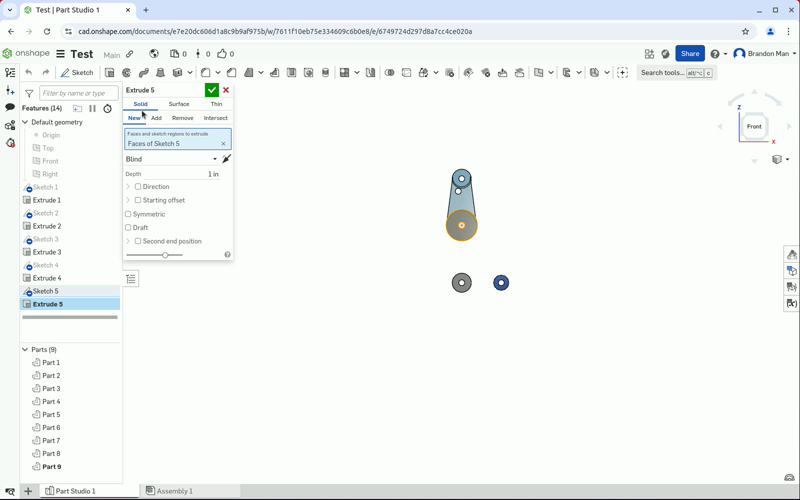
mouse_move(137, 120)
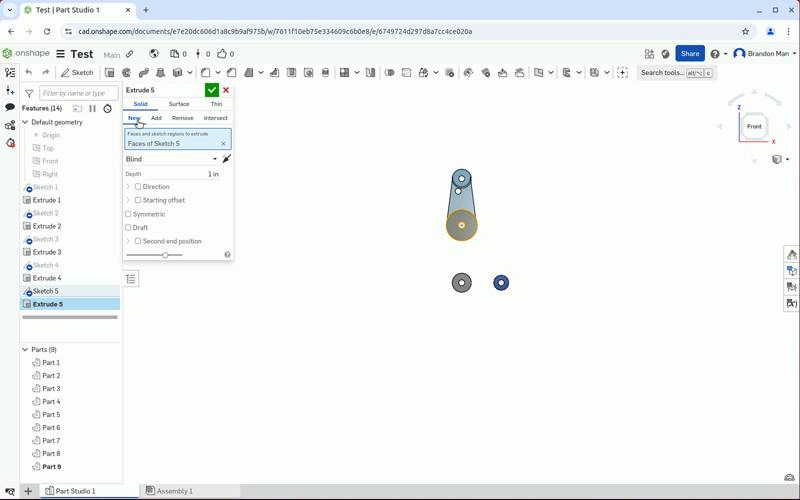
click(137, 120)
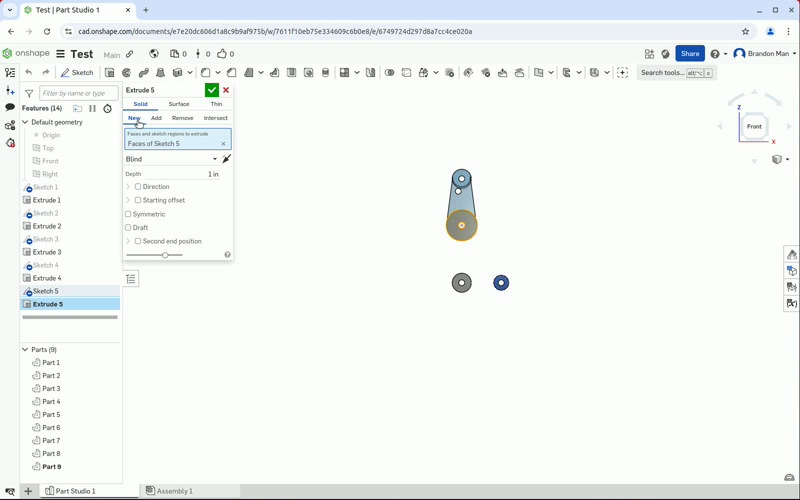
key(tab, 4)
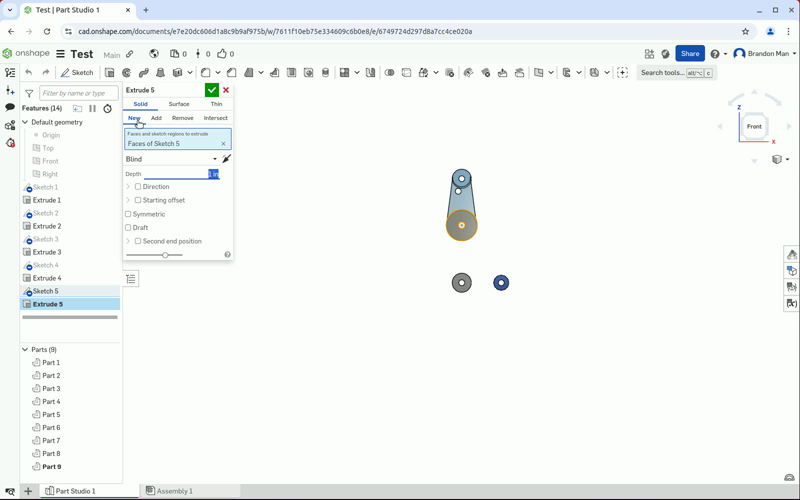
text(0.481)
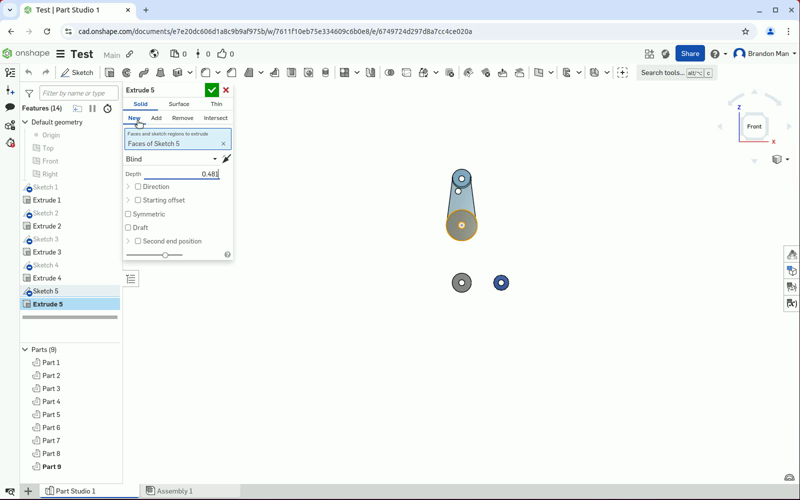
key(enter)
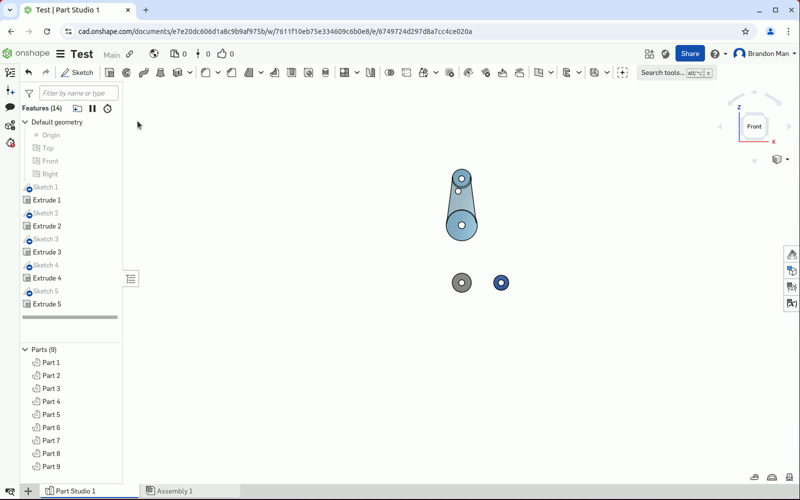
key(shift+h)
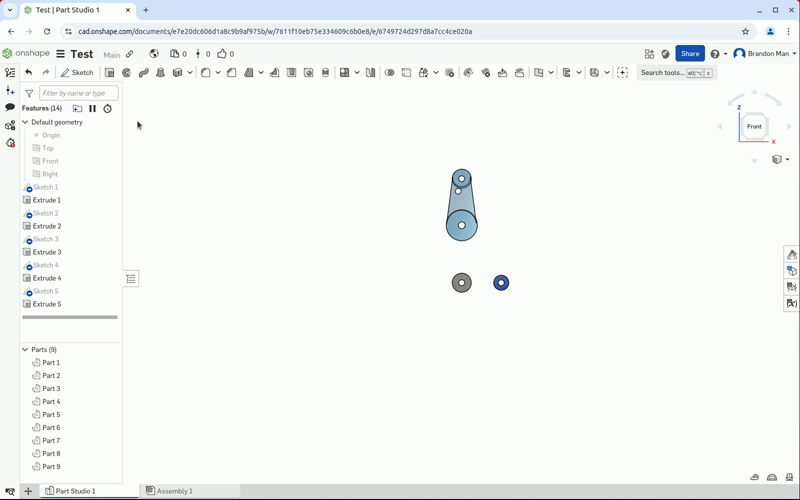
key(shift+h)
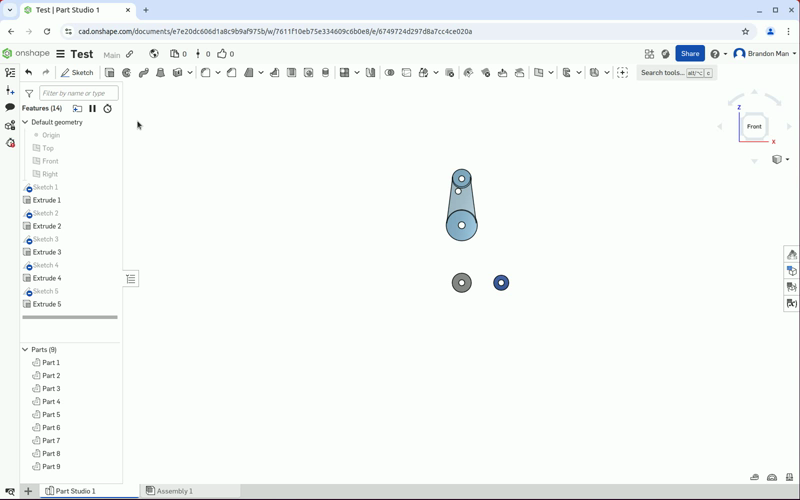
mouse_move(73, 189)
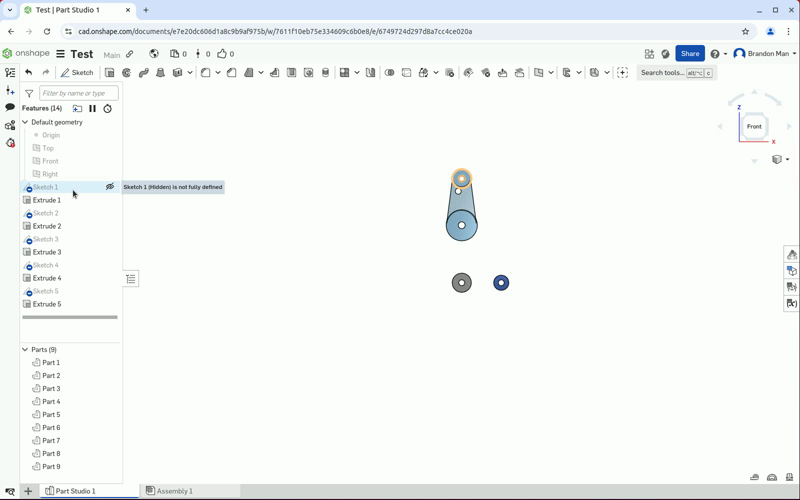
click(73, 189)
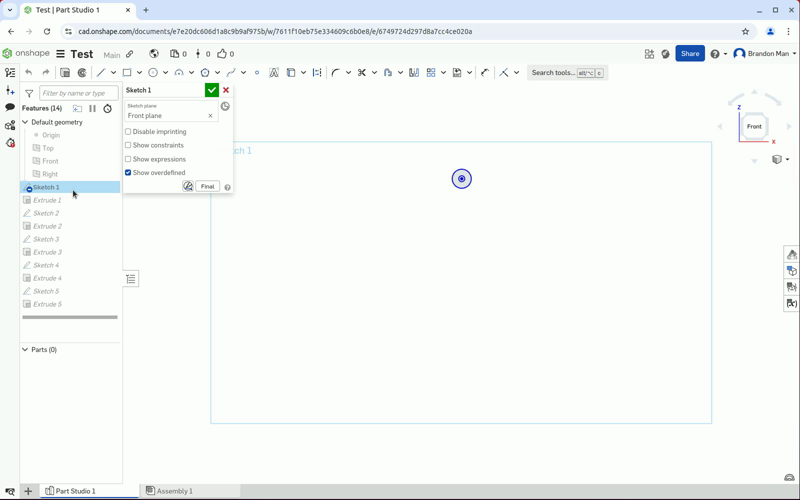
mouse_move(229, 92)
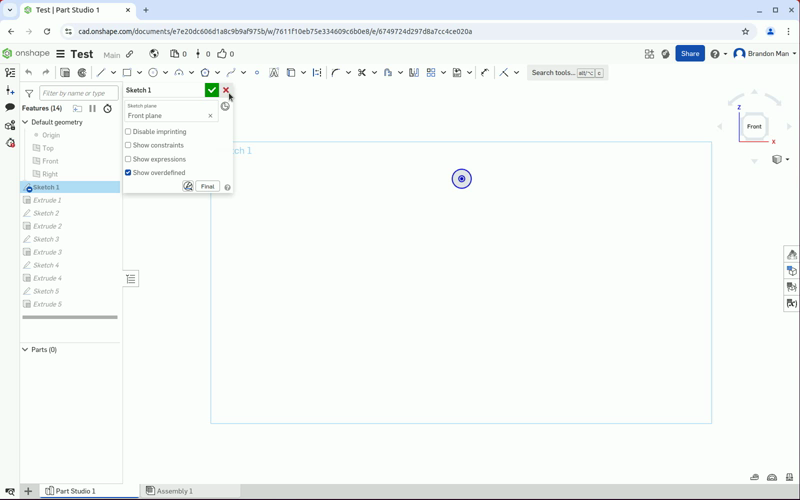
click(229, 92)
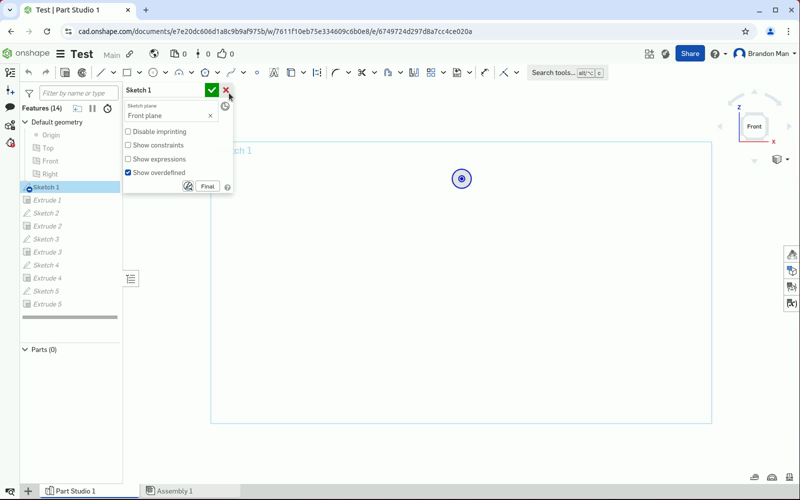
key(shift+s)
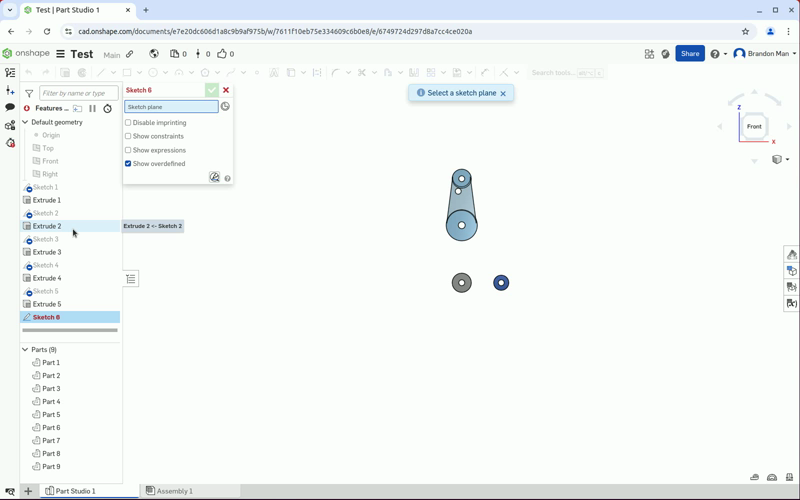
scroll(3)
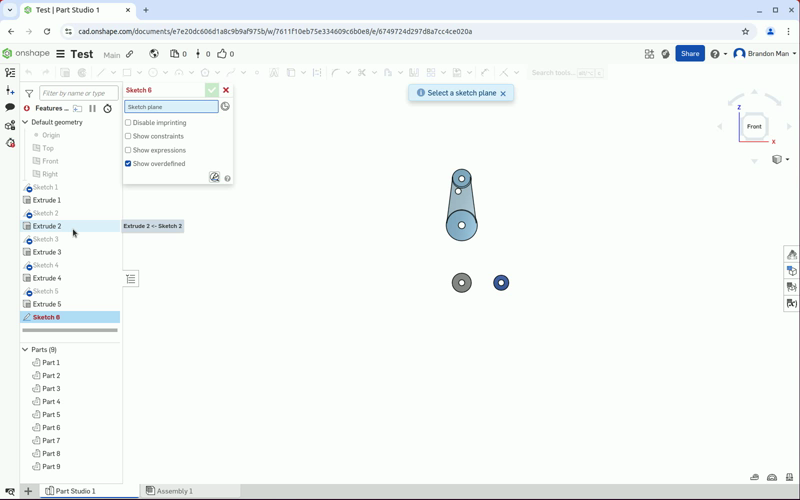
mouse_move(73, 163)
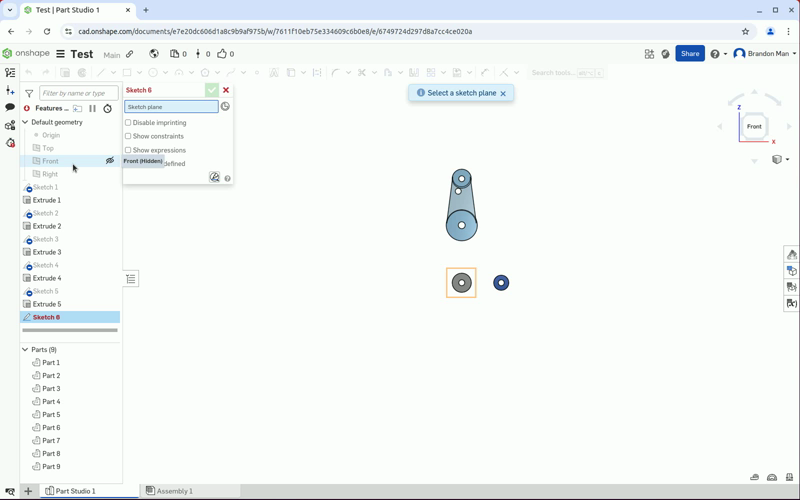
click(73, 163)
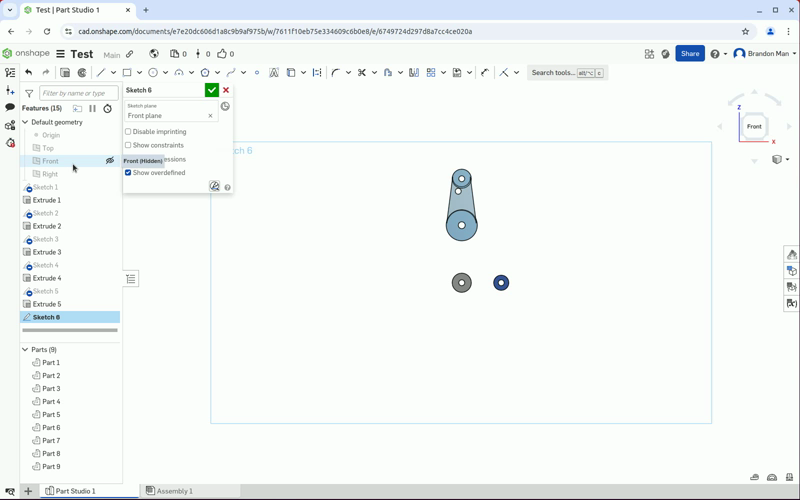
mouse_move(73, 352)
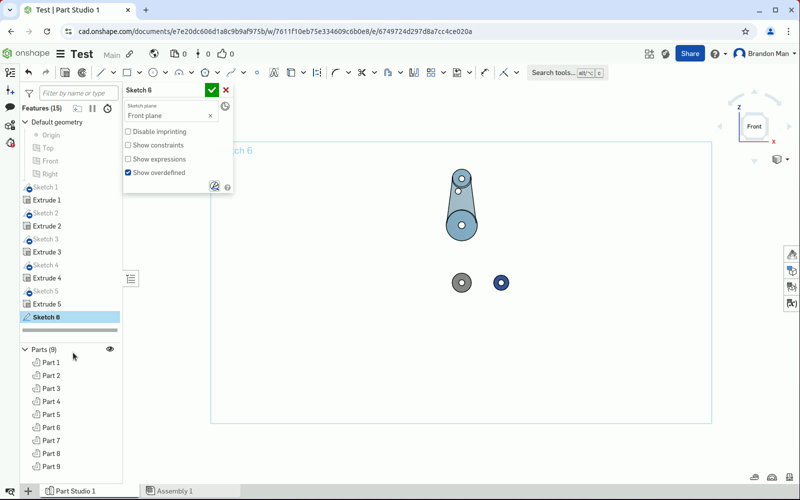
key(y)
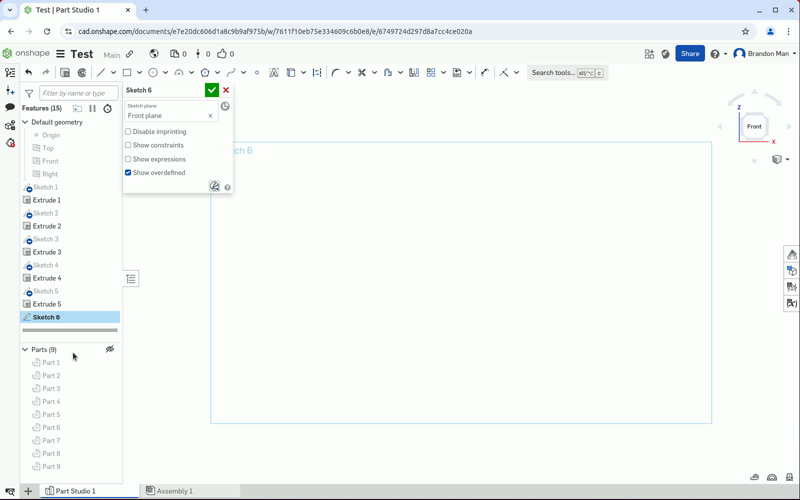
key(l)
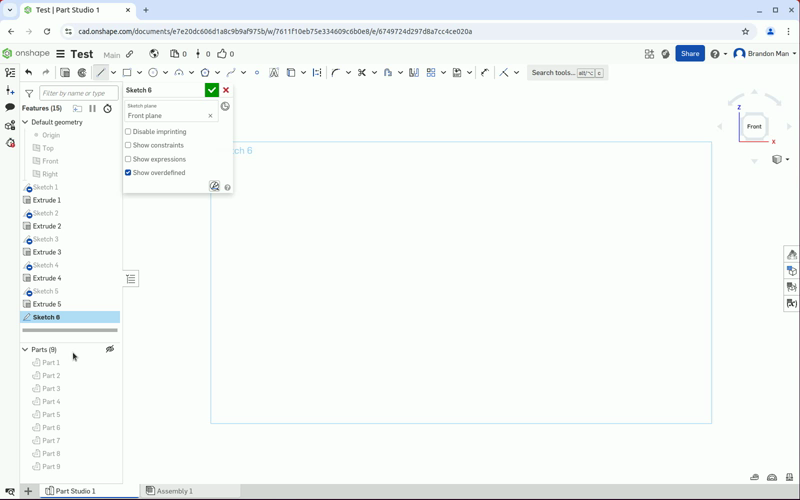
key_down(shift)
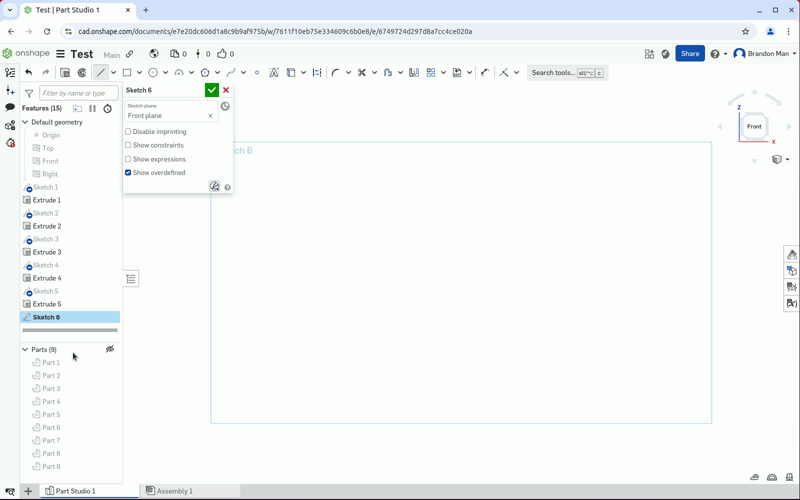
mouse_move(446, 226)
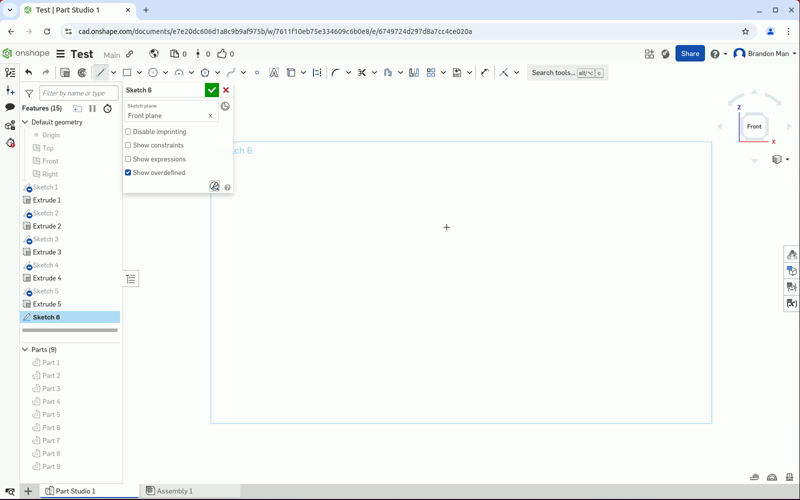
click(446, 226)
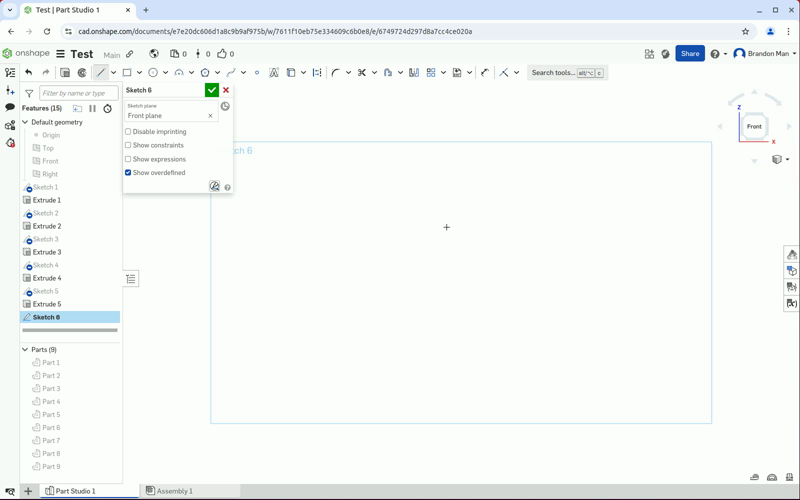
key_up(shift)
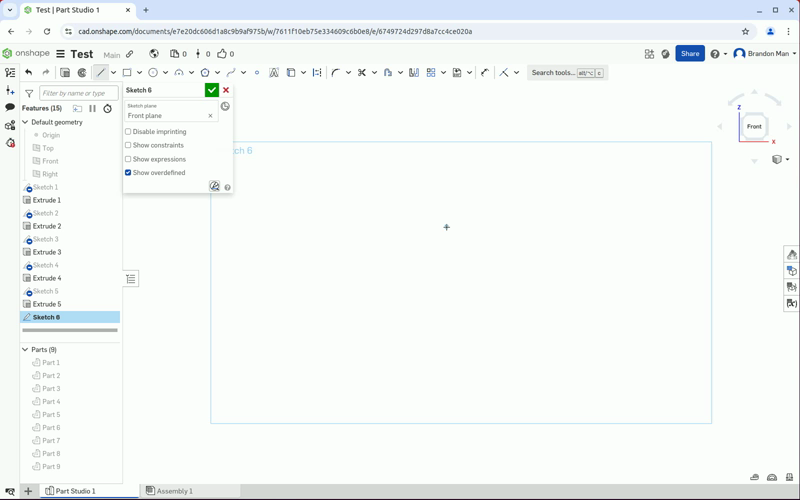
key_down(shift)
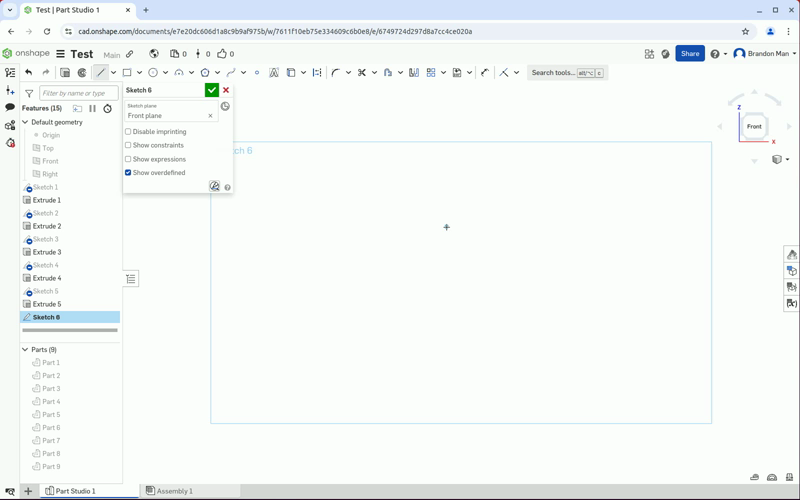
mouse_move(476, 226)
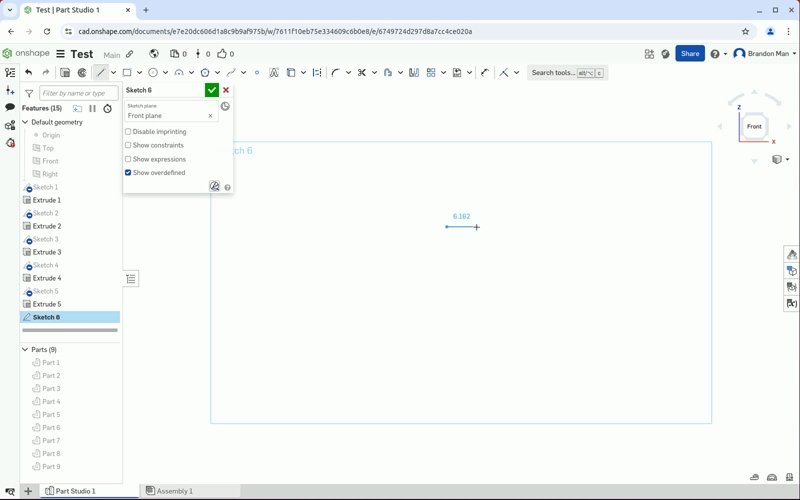
mouse_move(452, 284)
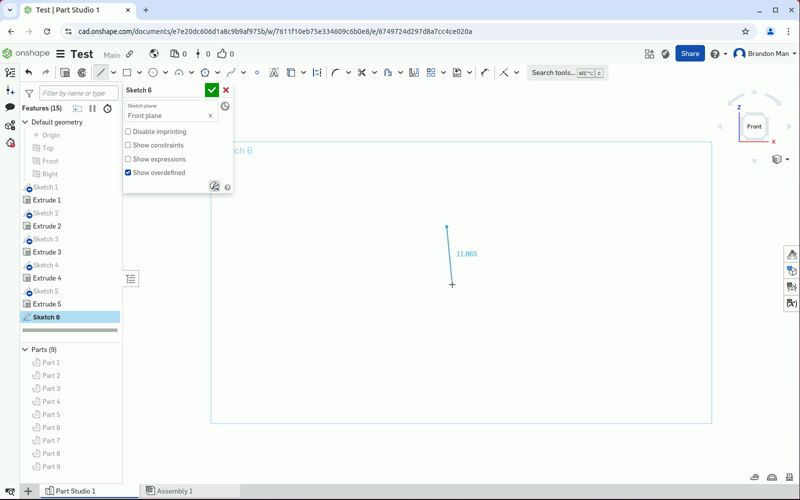
click(452, 284)
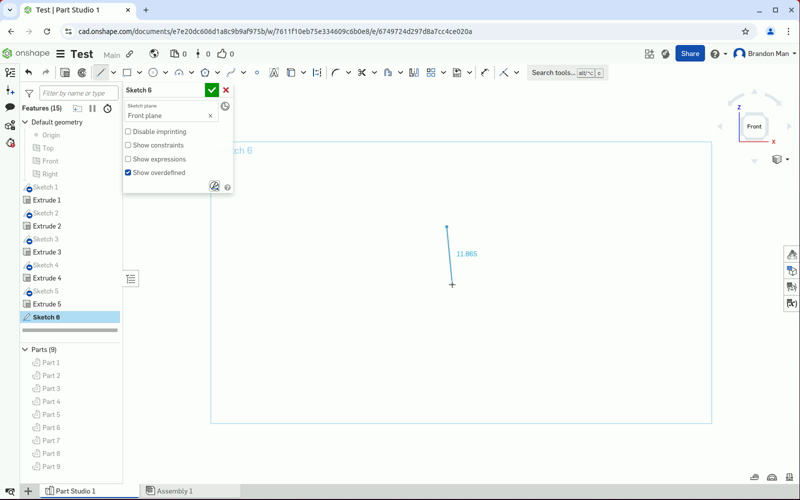
key_up(shift)
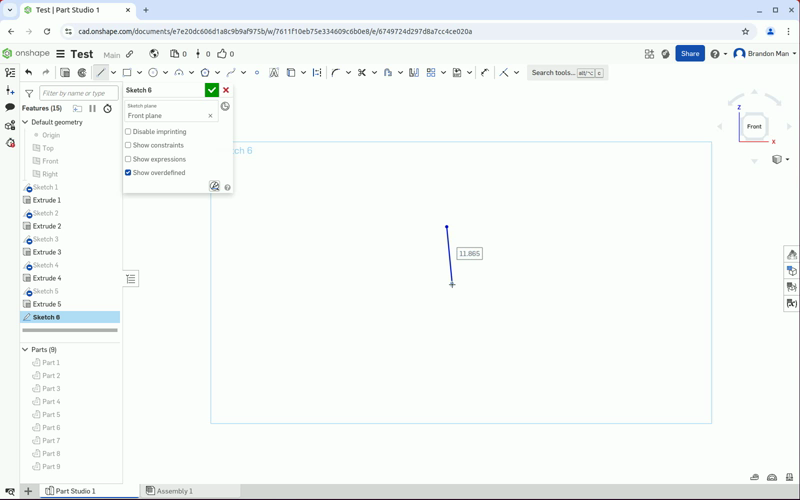
key(esc)
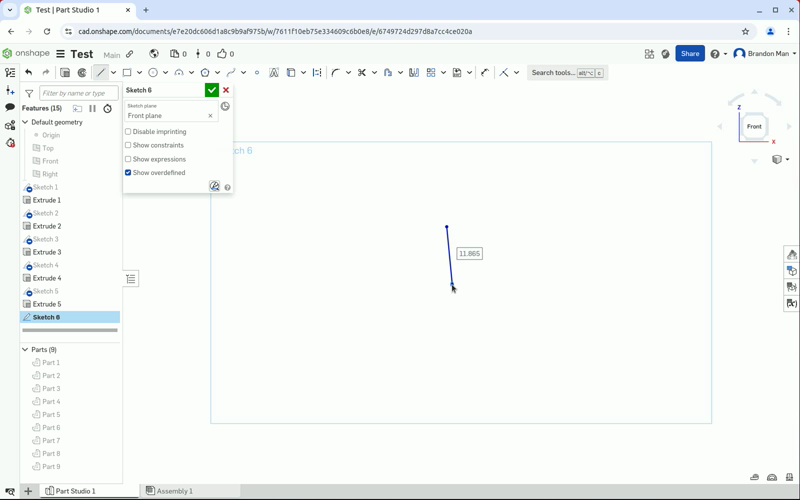
key(a)
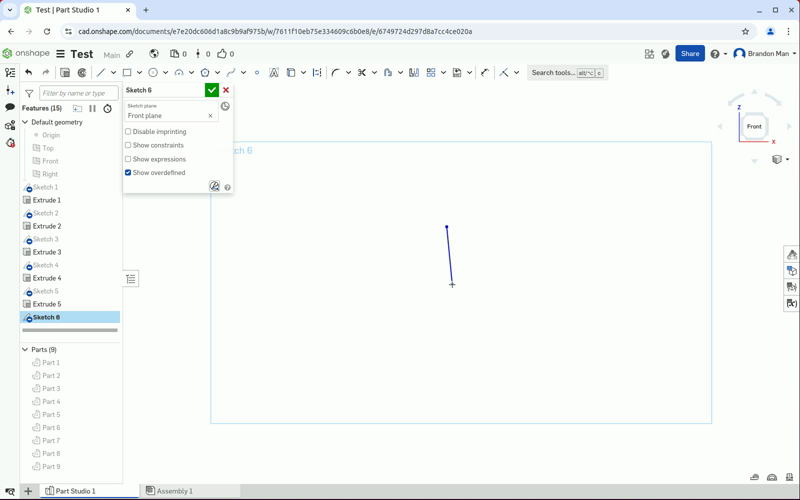
mouse_move(452, 284)
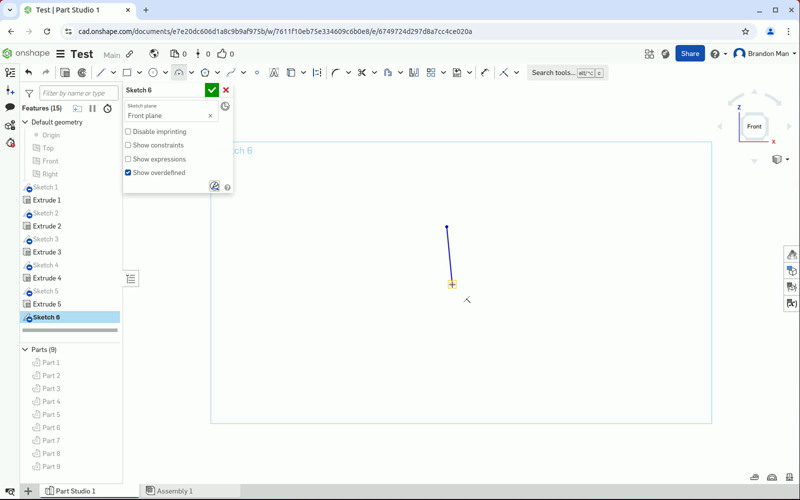
click(452, 284)
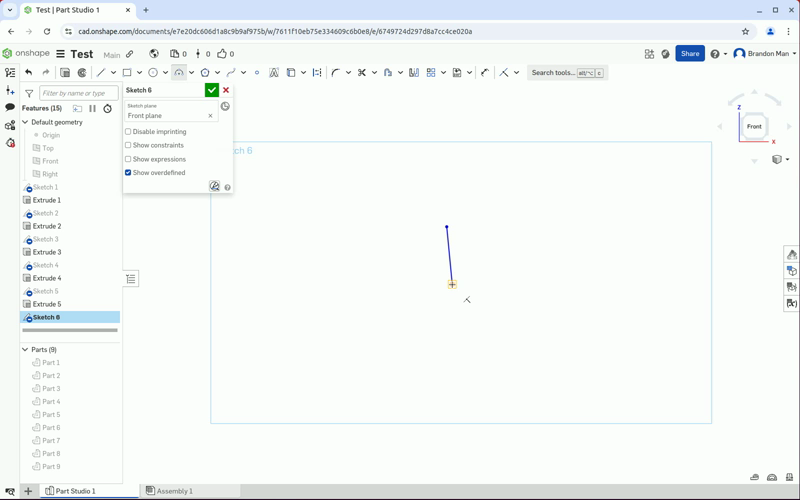
key_down(shift)
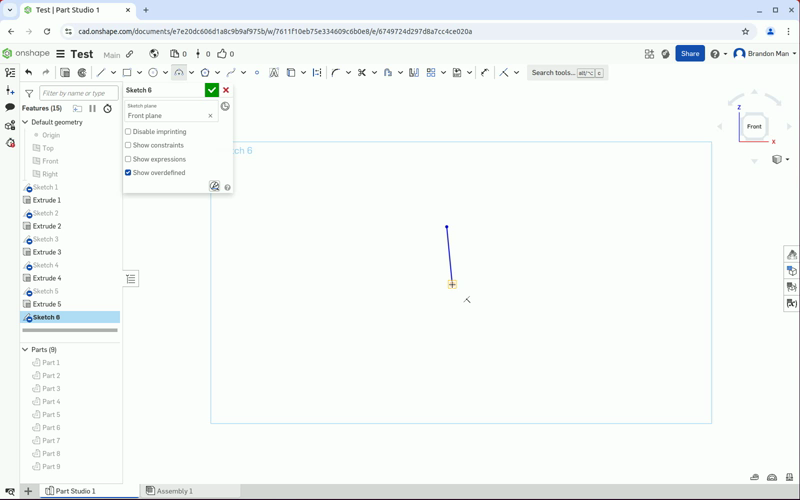
mouse_move(461, 291)
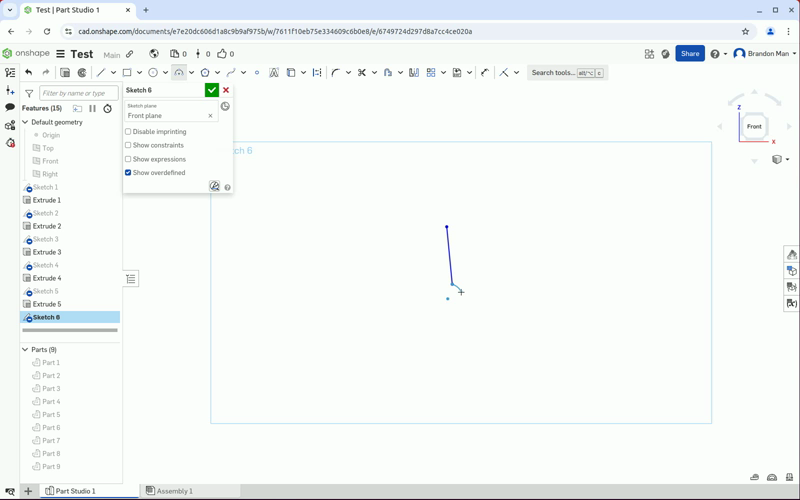
click(461, 291)
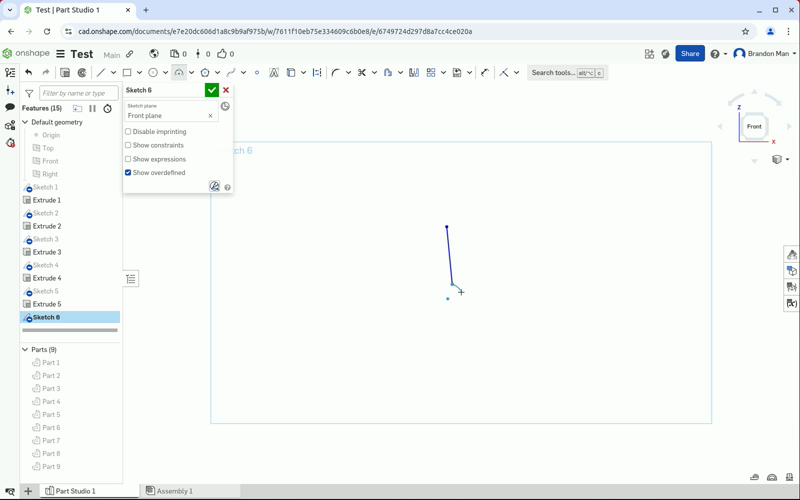
mouse_move(466, 276)
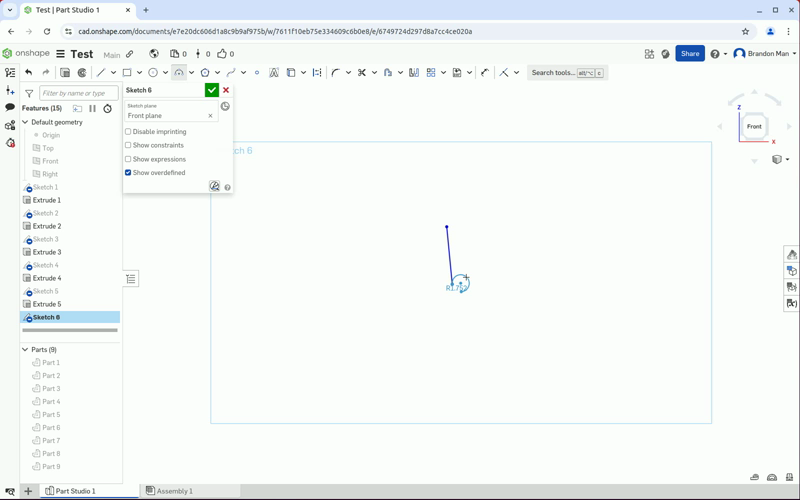
click(466, 276)
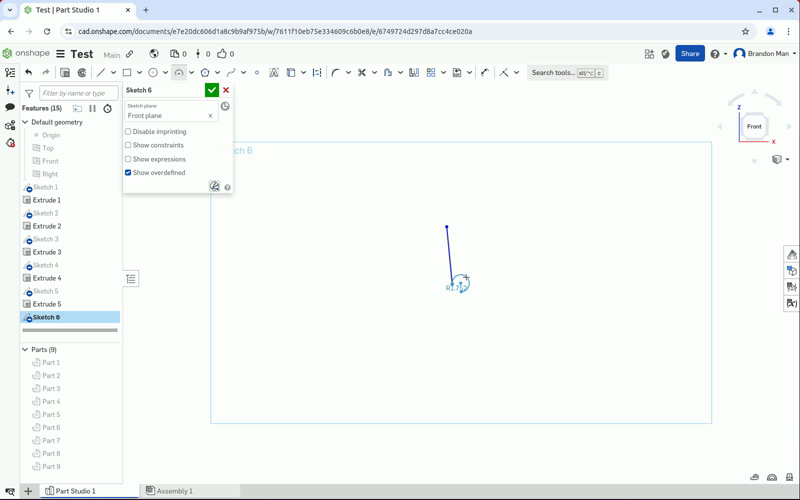
key_up(shift)
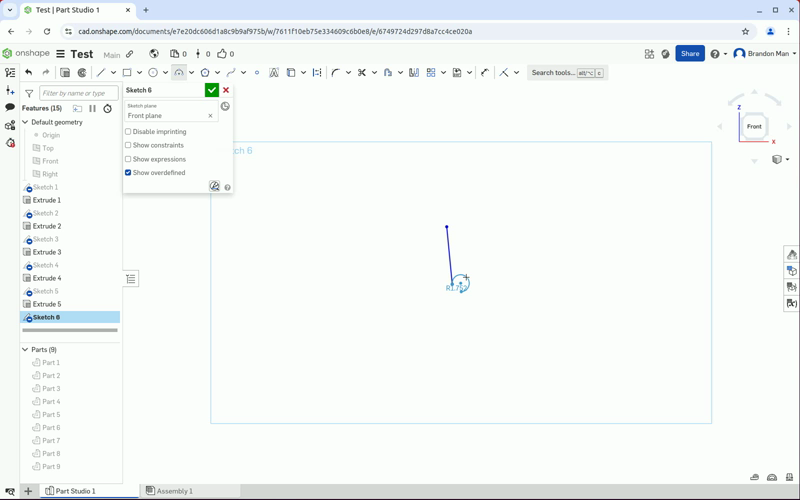
key(esc)
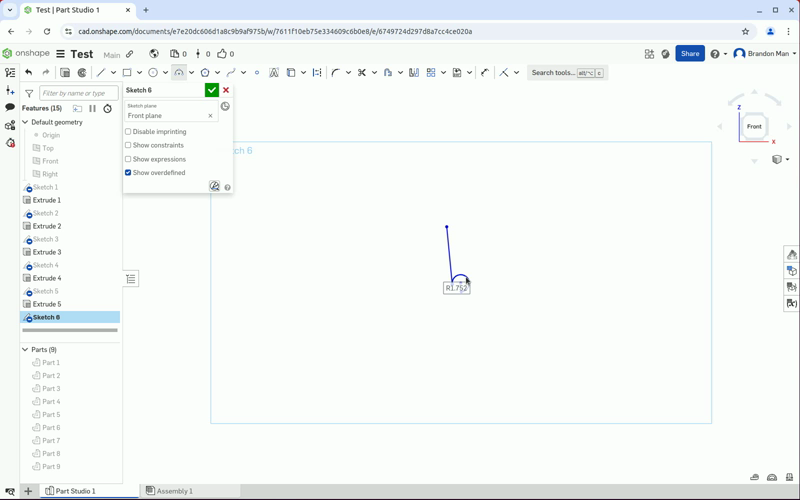
key(l)
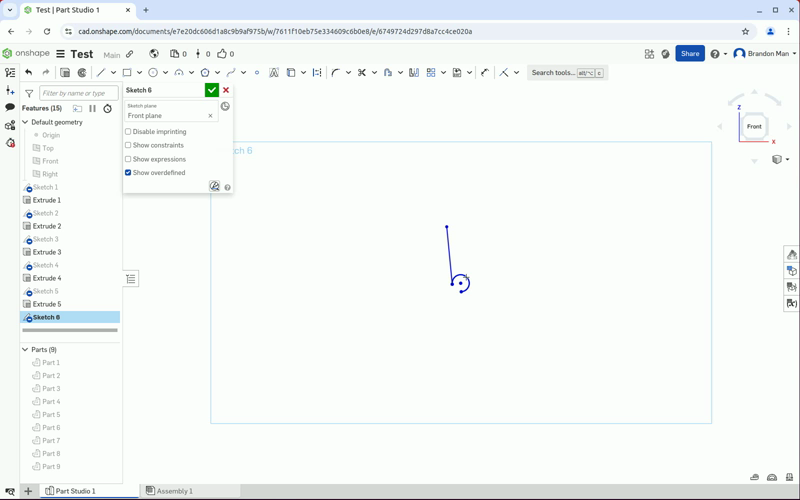
mouse_move(461, 291)
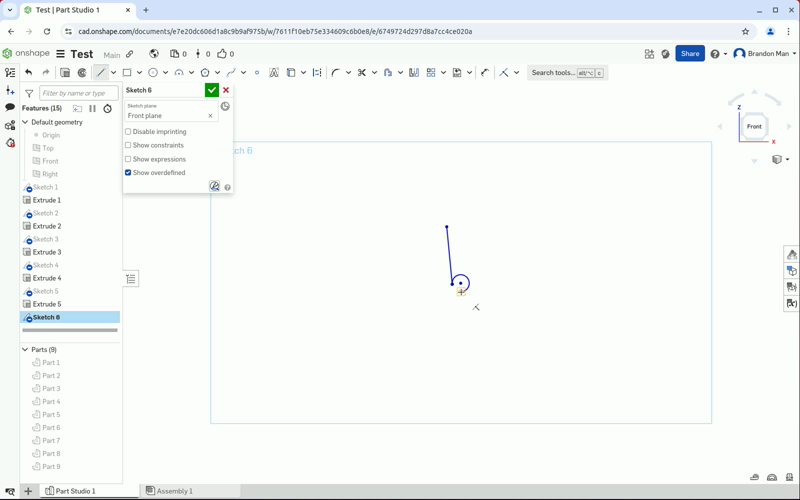
click(461, 291)
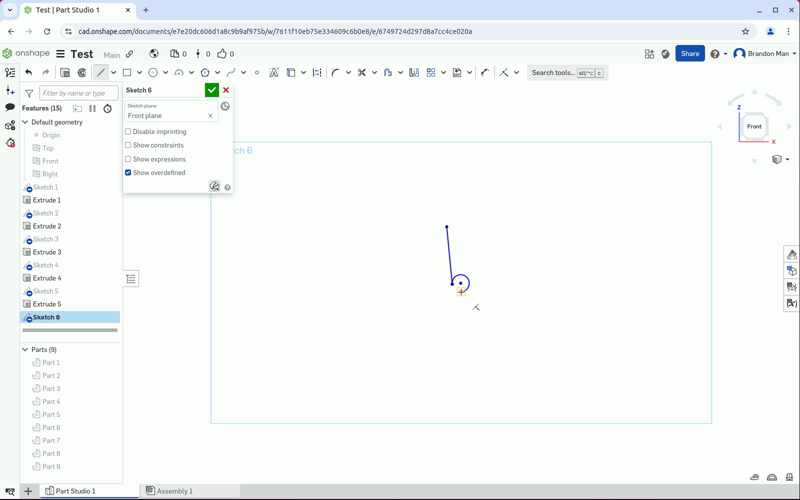
key_down(shift)
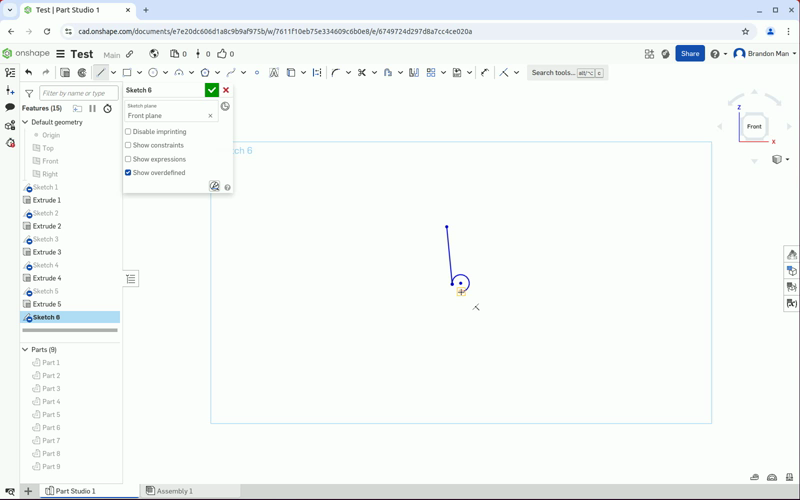
mouse_move(491, 291)
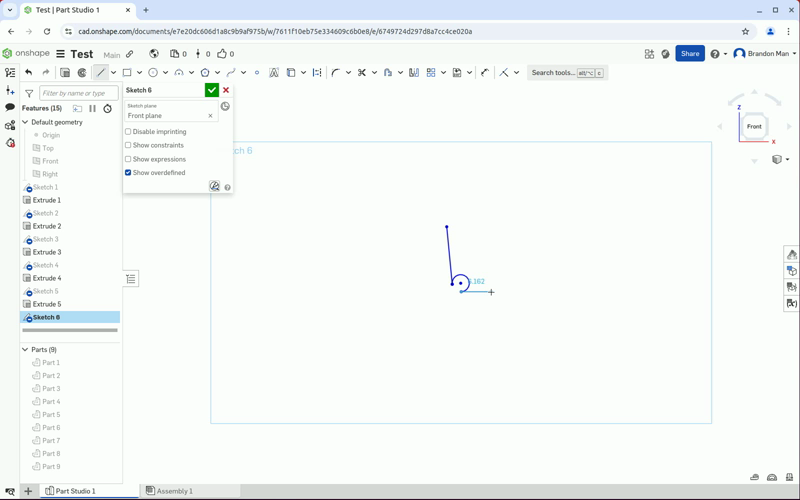
mouse_move(502, 290)
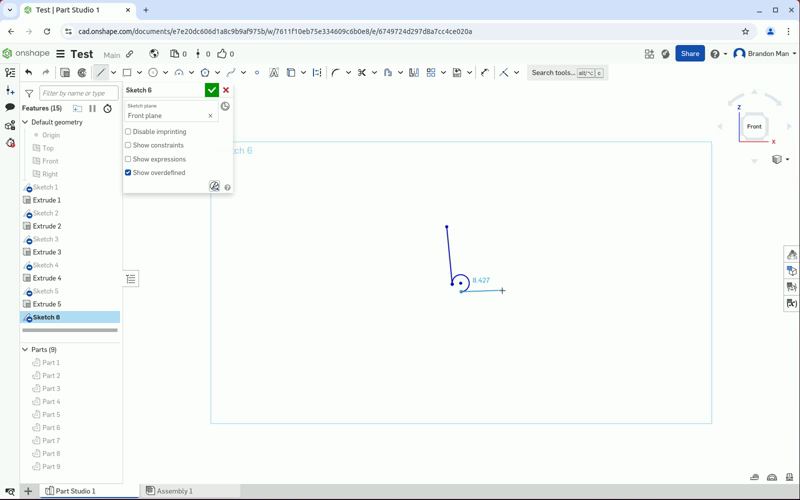
click(502, 290)
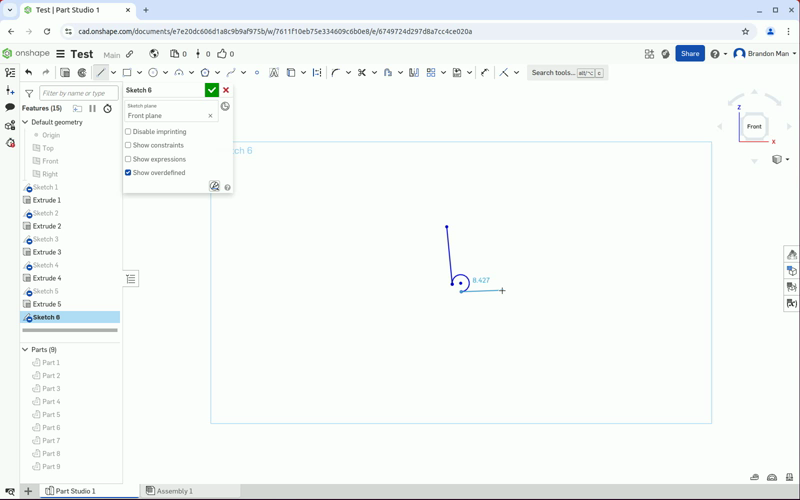
key_up(shift)
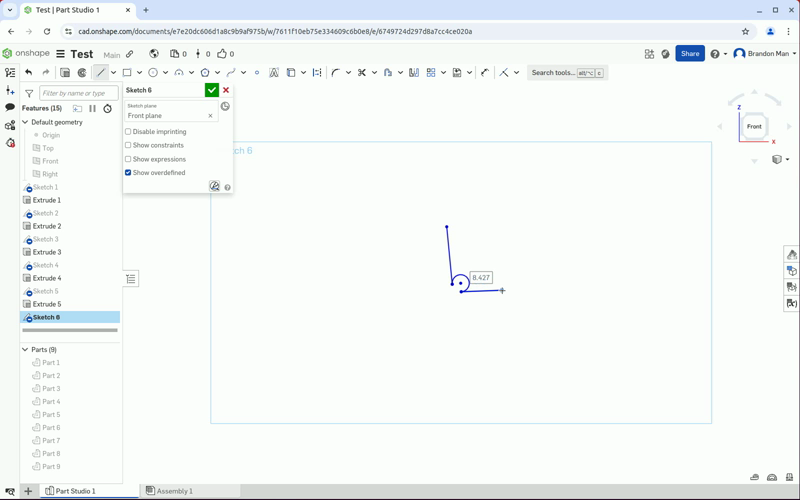
key(esc)
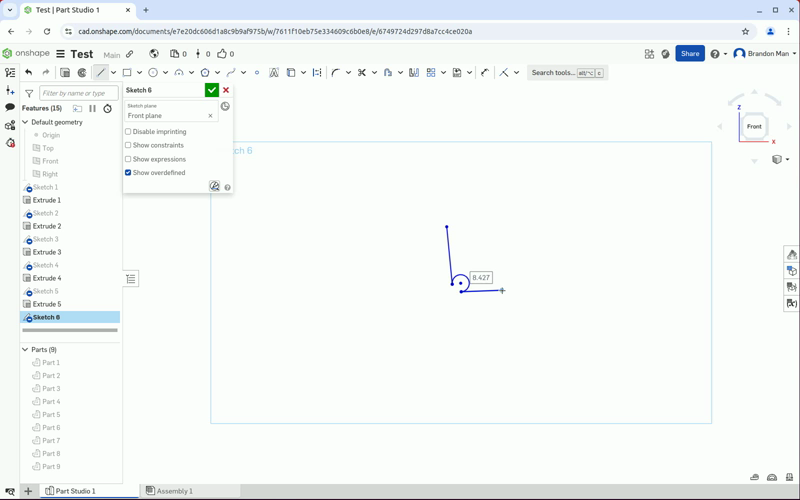
key(a)
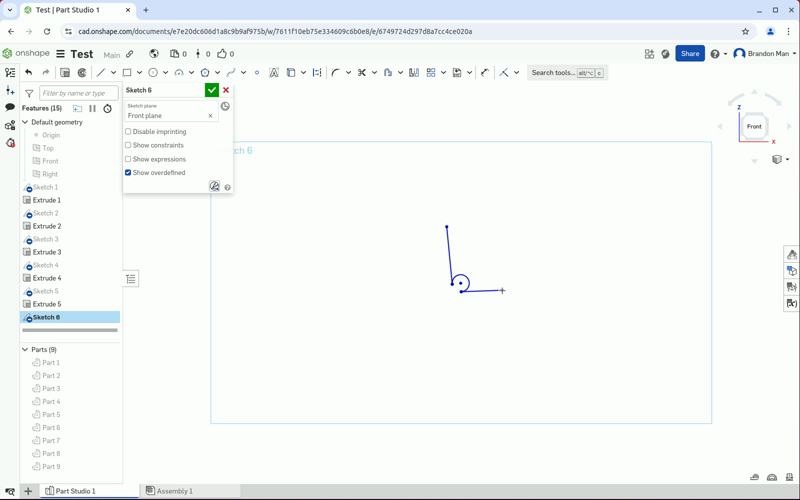
mouse_move(502, 290)
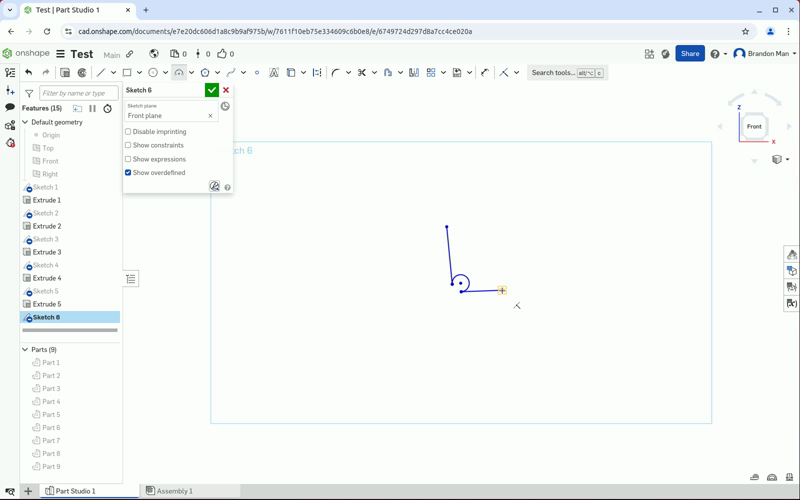
click(502, 290)
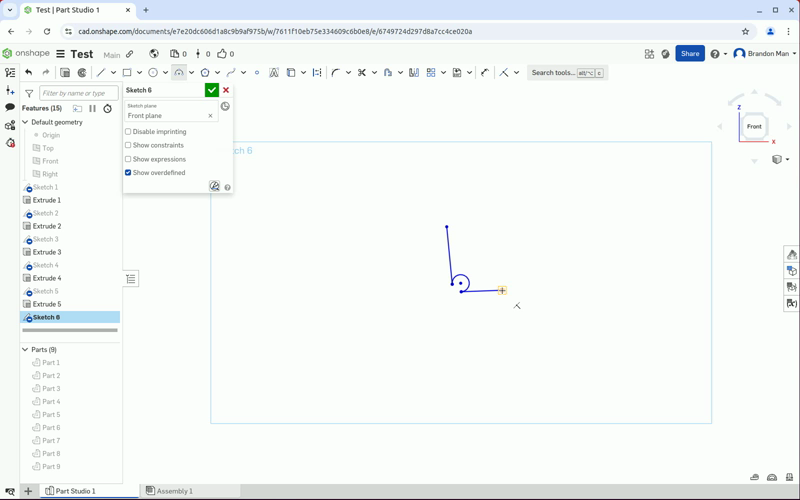
key_down(shift)
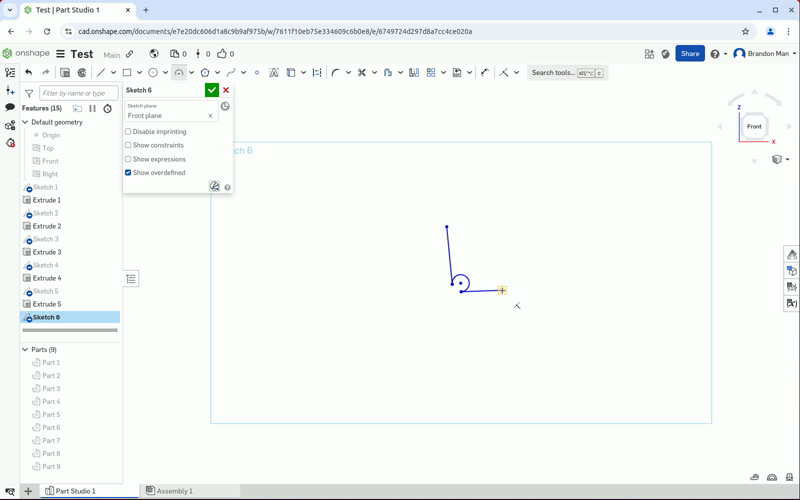
mouse_move(502, 276)
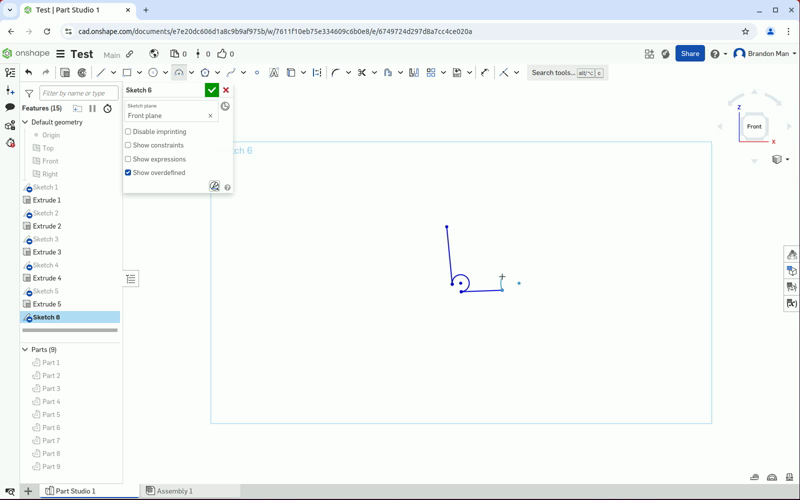
click(502, 276)
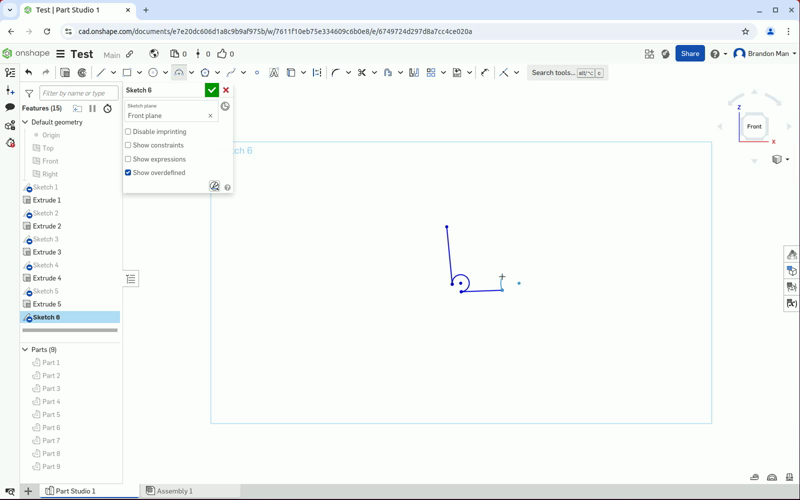
mouse_move(494, 282)
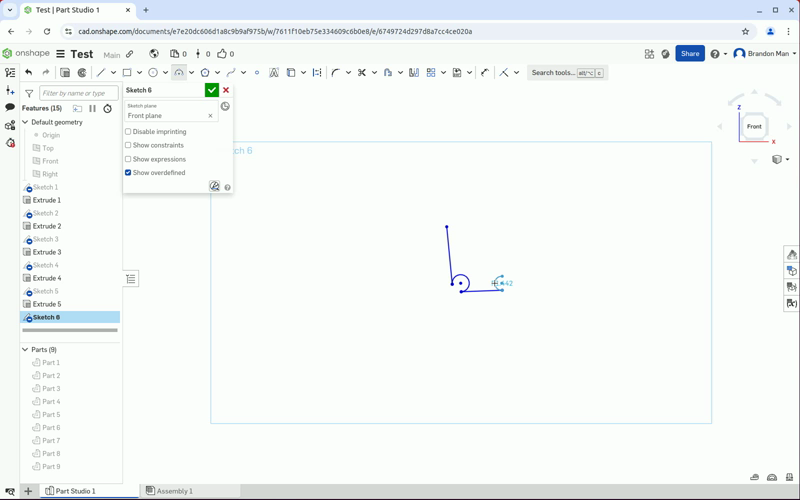
click(494, 282)
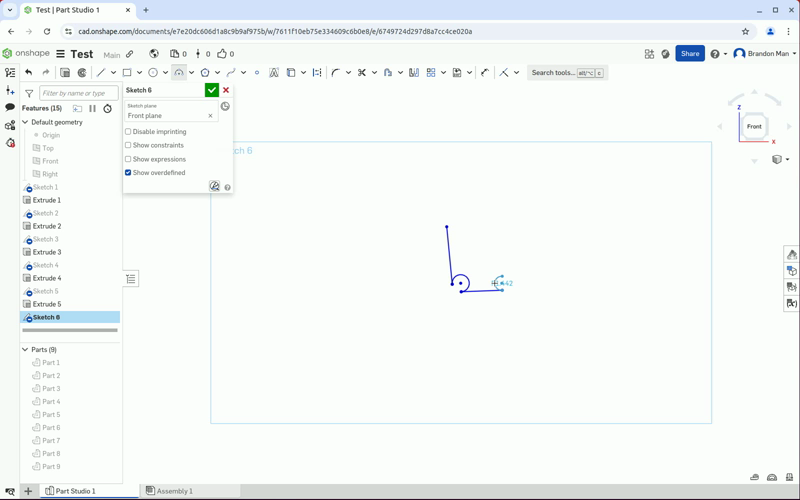
key_up(shift)
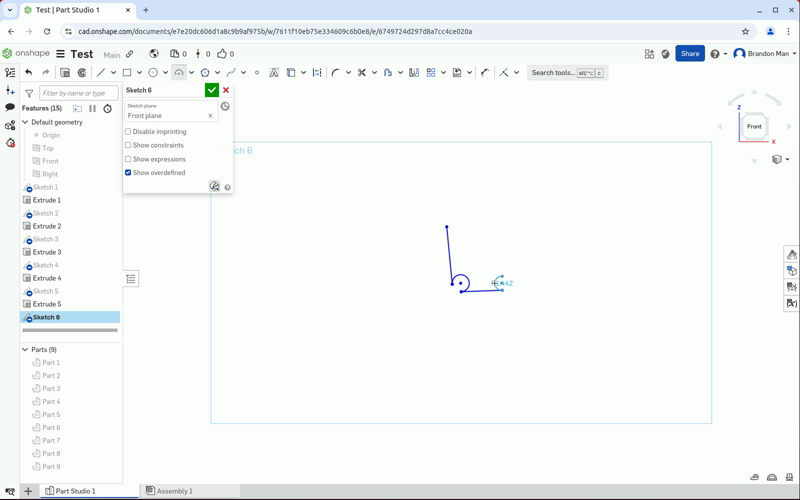
key(esc)
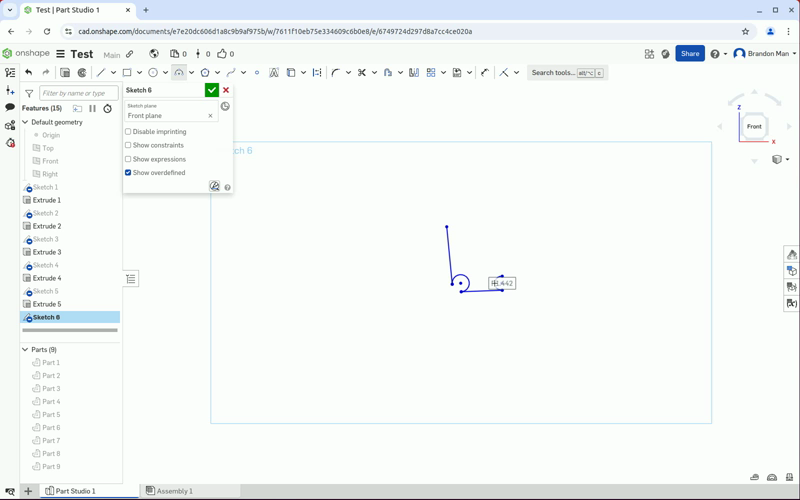
key(l)
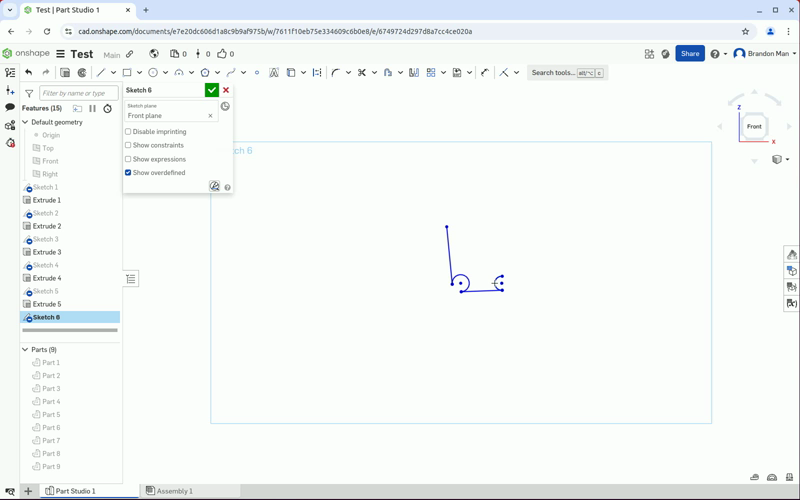
mouse_move(502, 276)
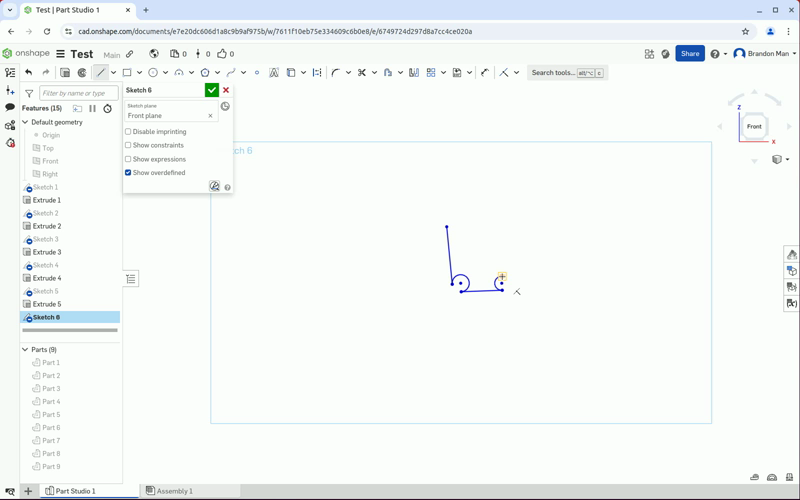
click(502, 276)
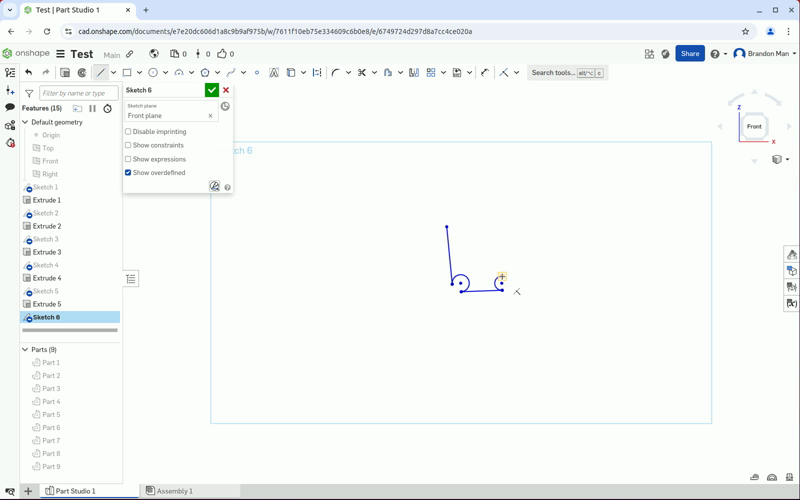
key_down(shift)
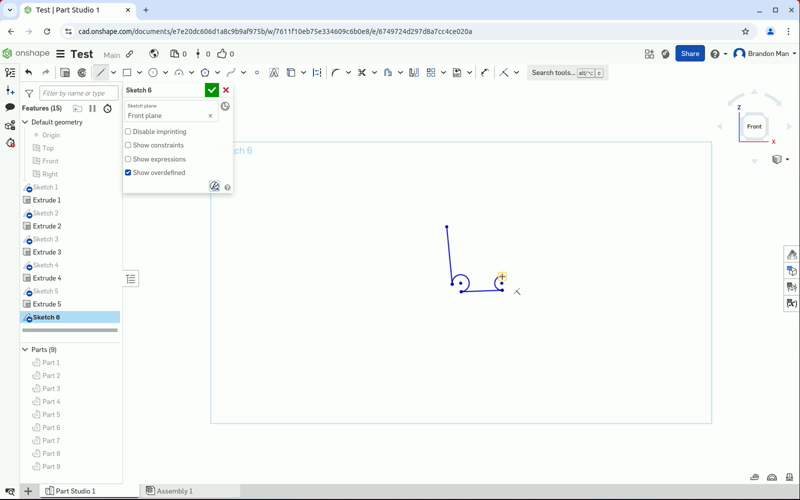
mouse_move(532, 276)
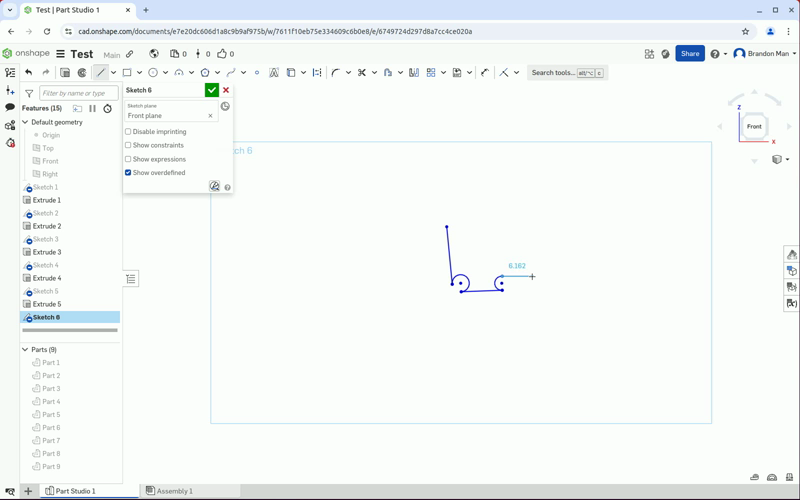
mouse_move(478, 275)
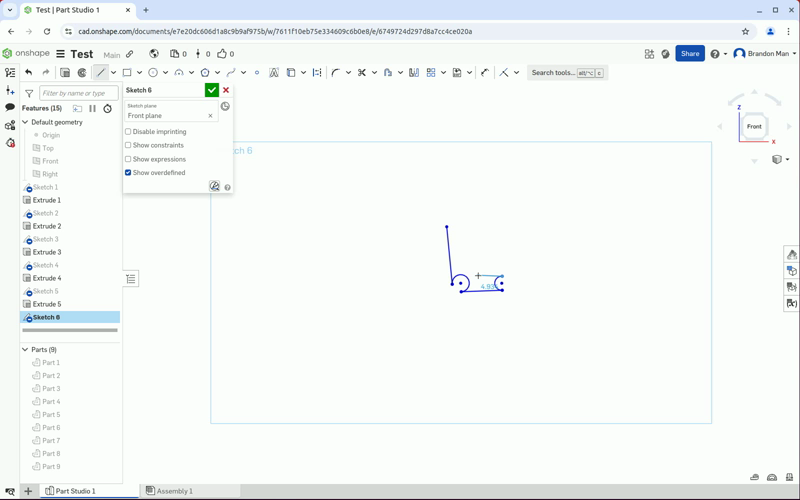
click(478, 275)
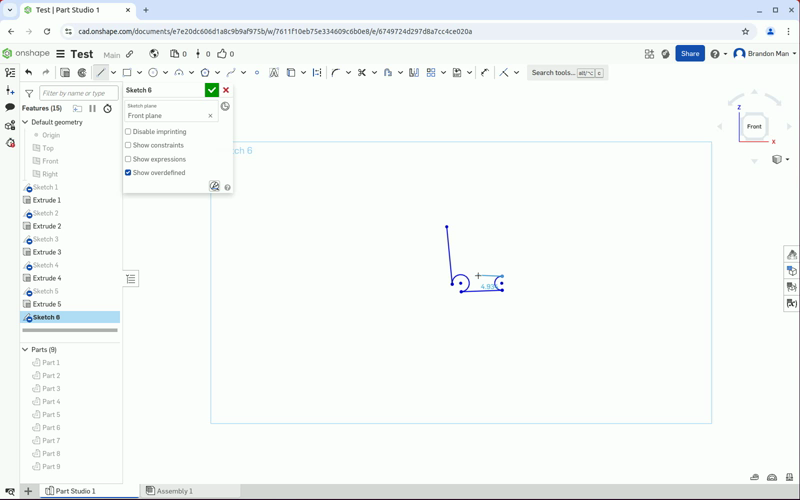
key_up(shift)
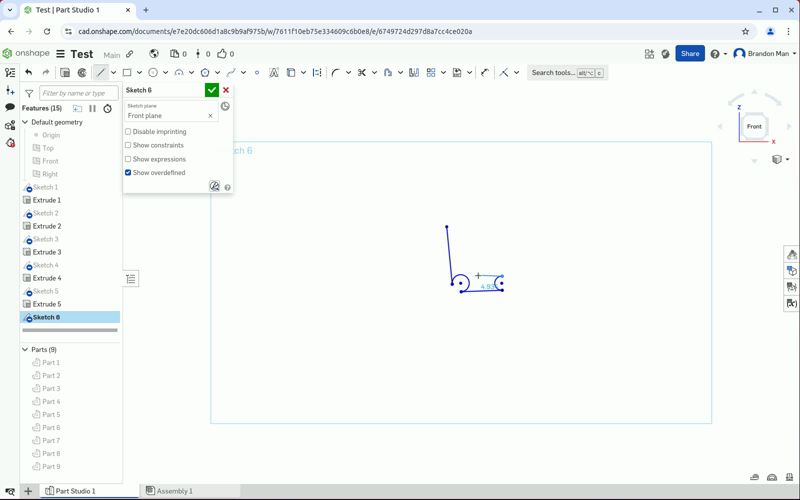
key(esc)
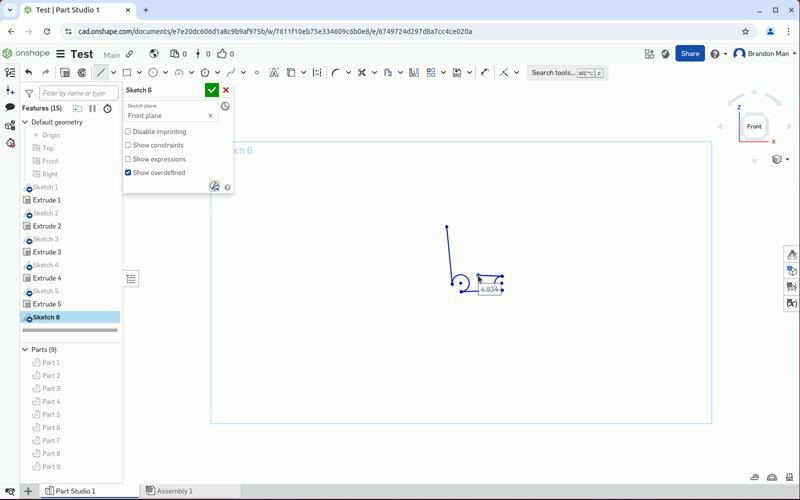
key(a)
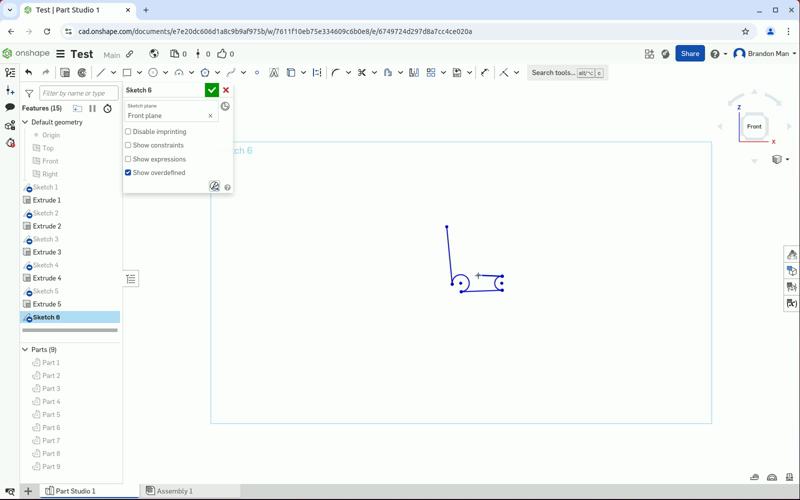
mouse_move(478, 275)
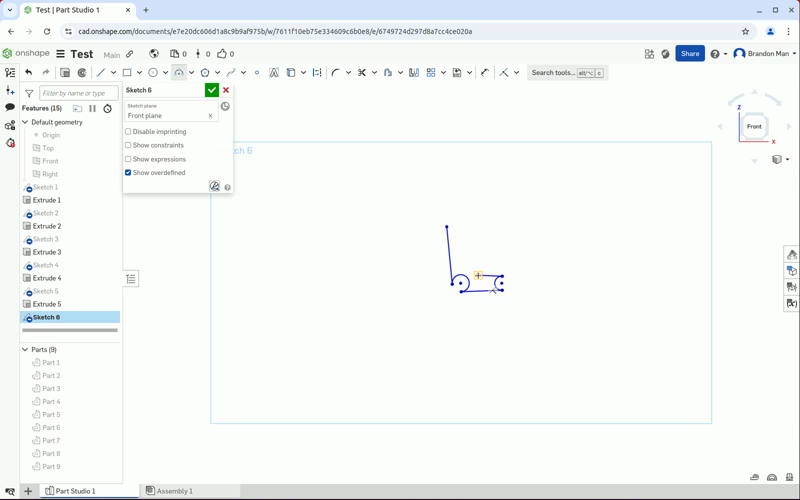
click(478, 275)
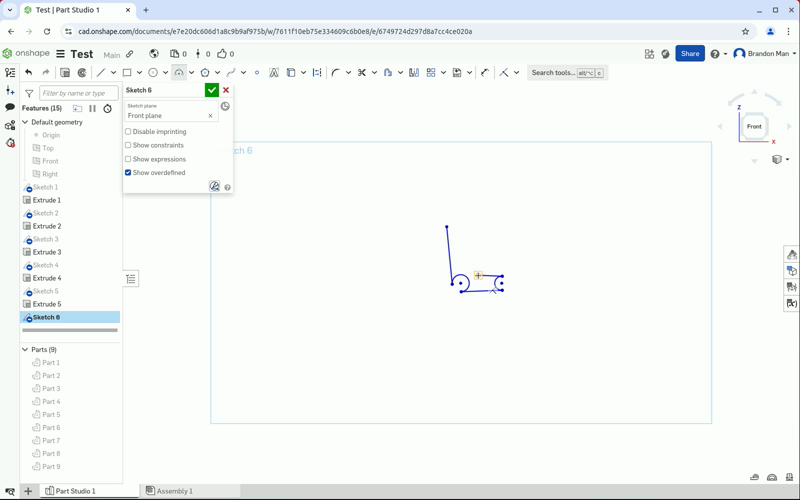
key_down(shift)
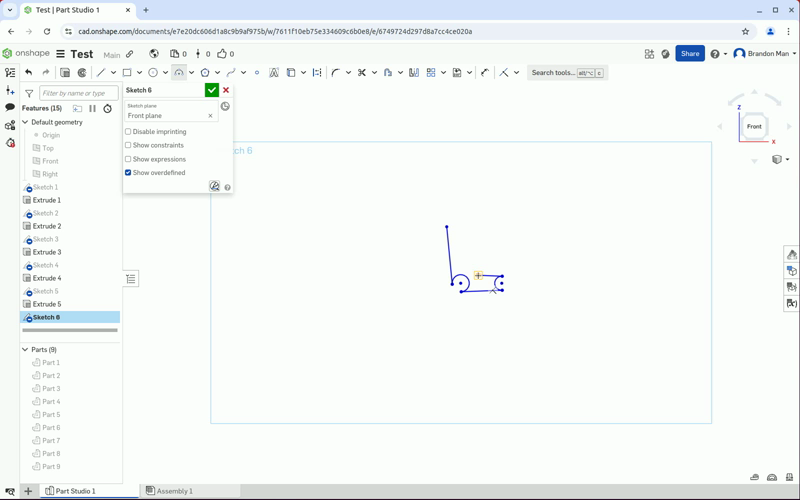
mouse_move(471, 267)
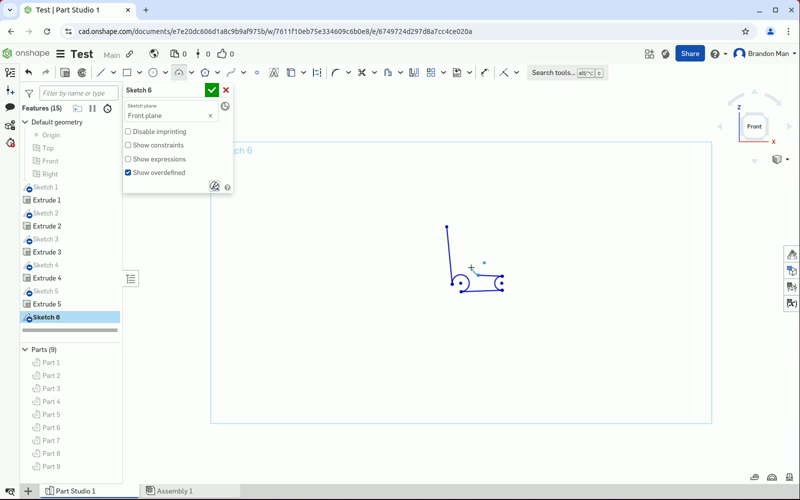
click(471, 267)
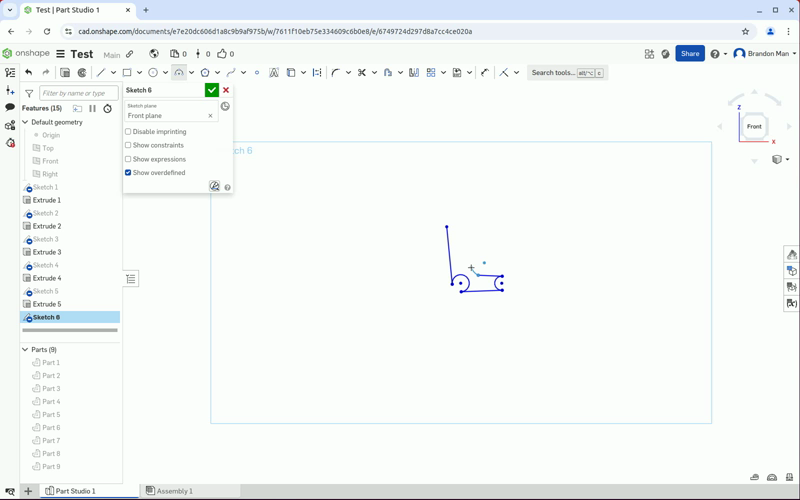
mouse_move(472, 272)
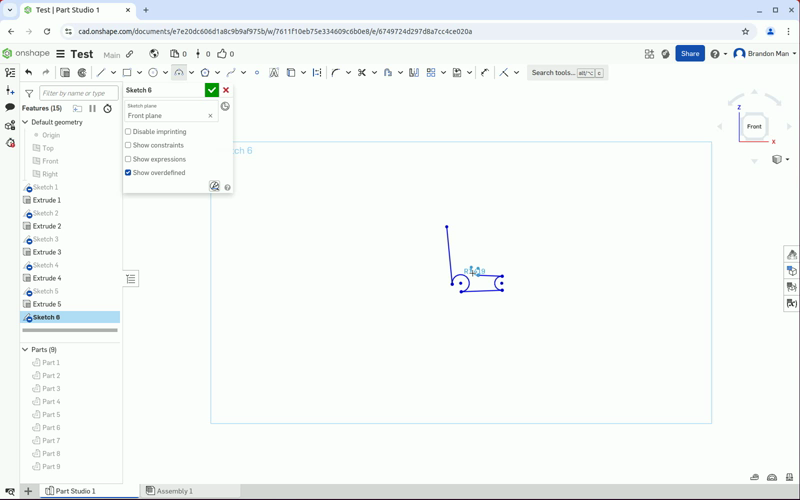
click(472, 272)
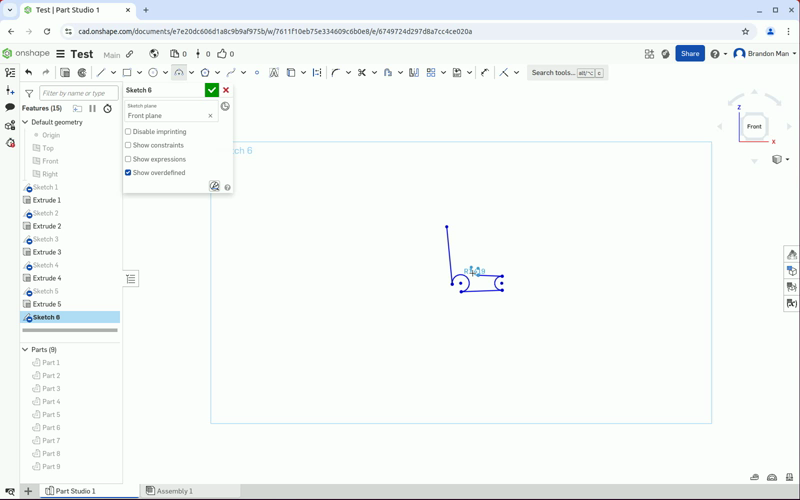
key_up(shift)
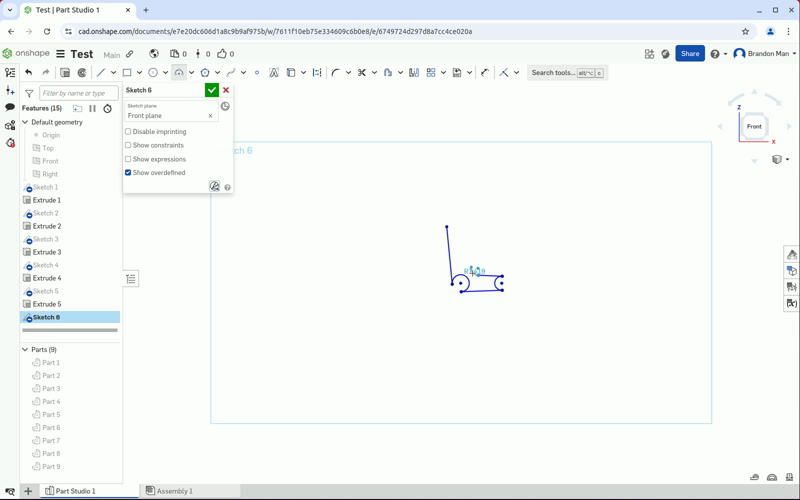
key(esc)
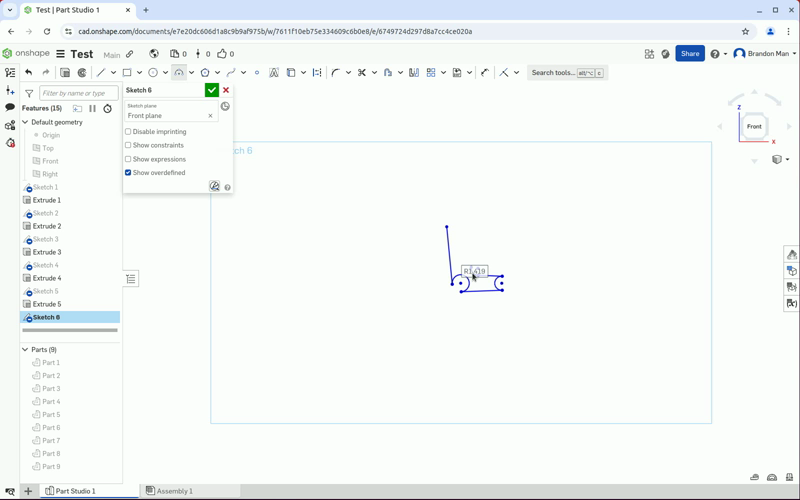
key(l)
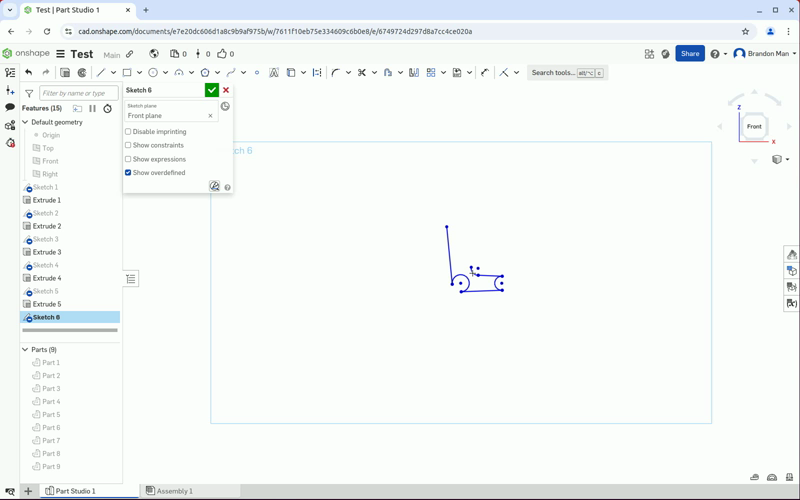
mouse_move(471, 267)
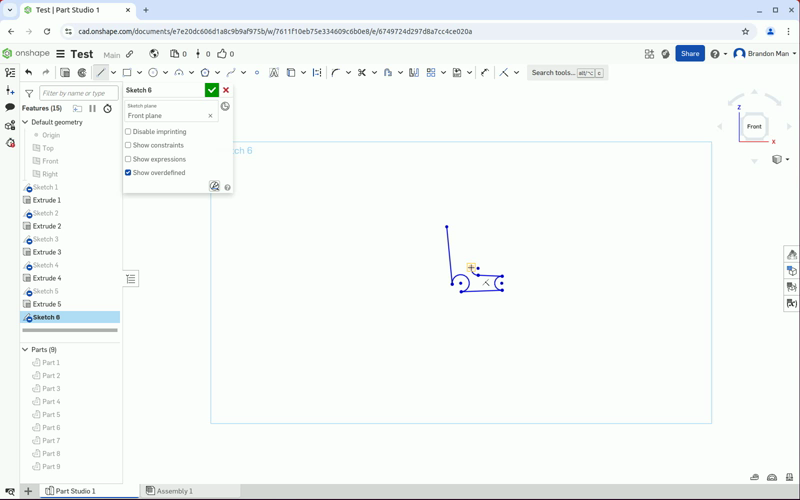
click(471, 267)
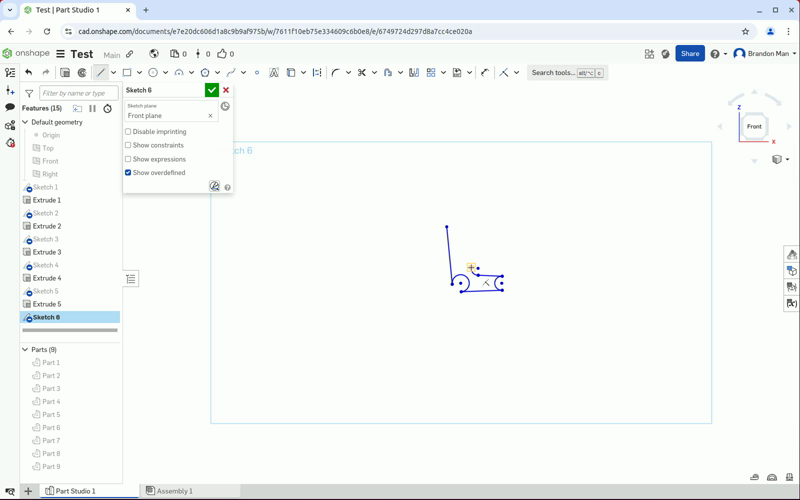
key_down(shift)
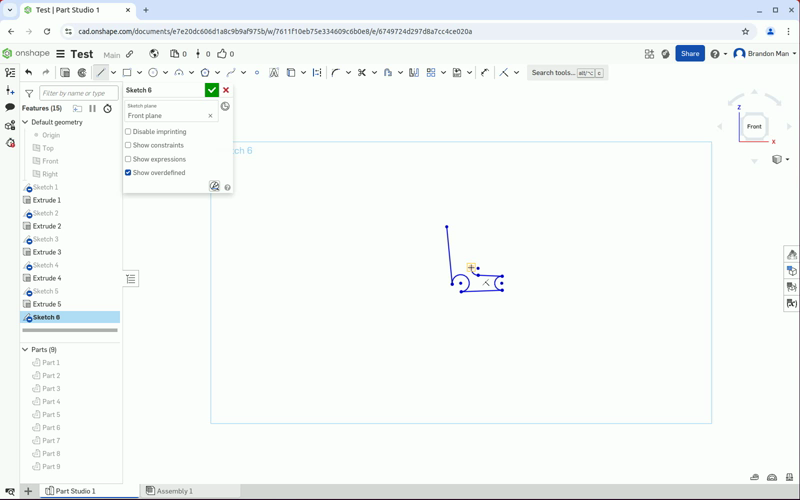
mouse_move(501, 267)
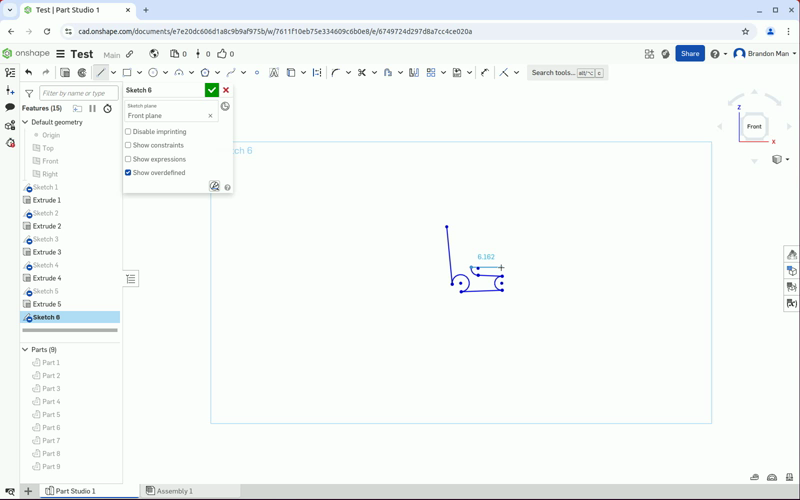
mouse_move(475, 226)
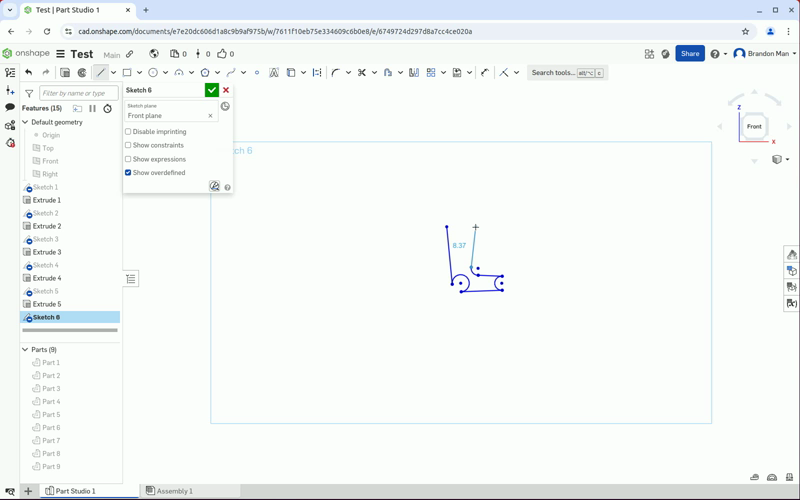
click(475, 226)
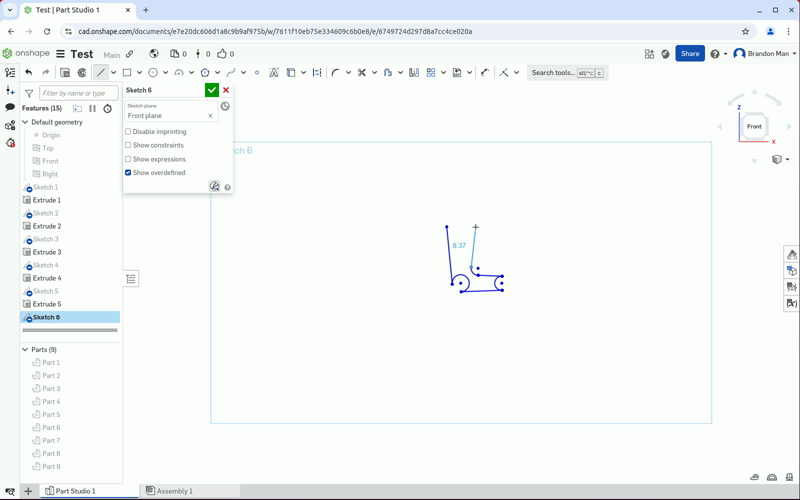
key_up(shift)
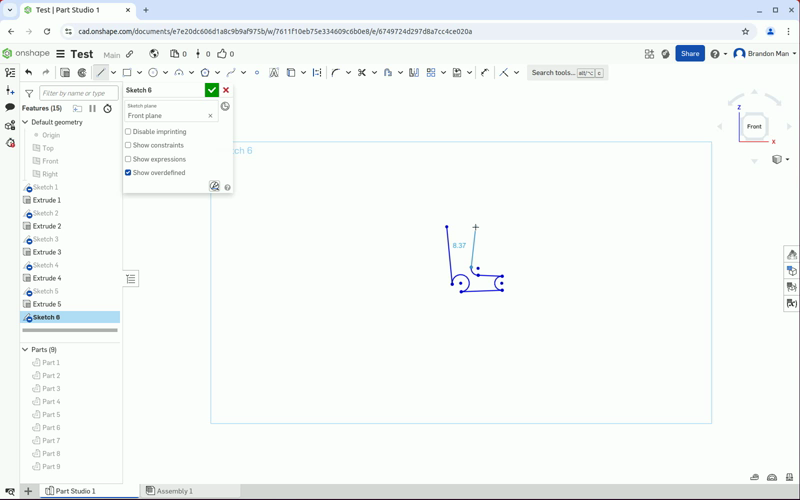
key(esc)
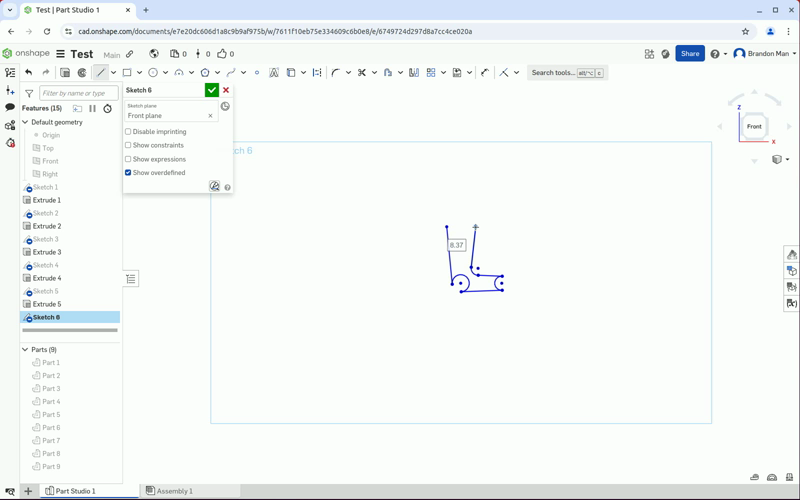
key(a)
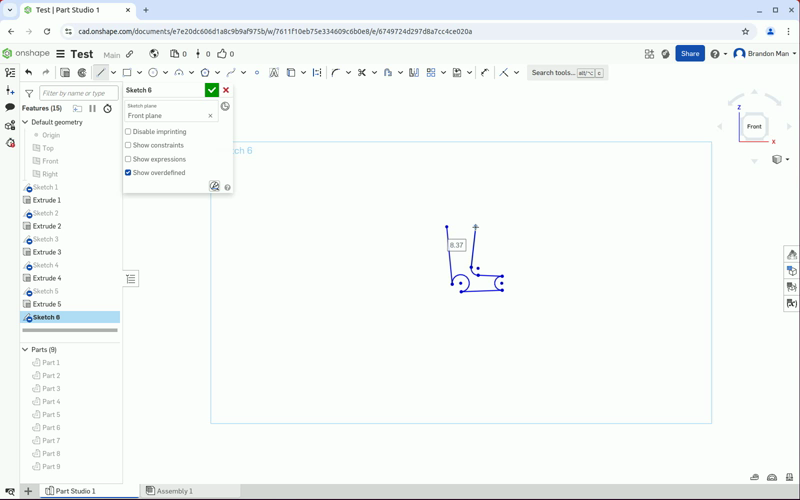
mouse_move(475, 226)
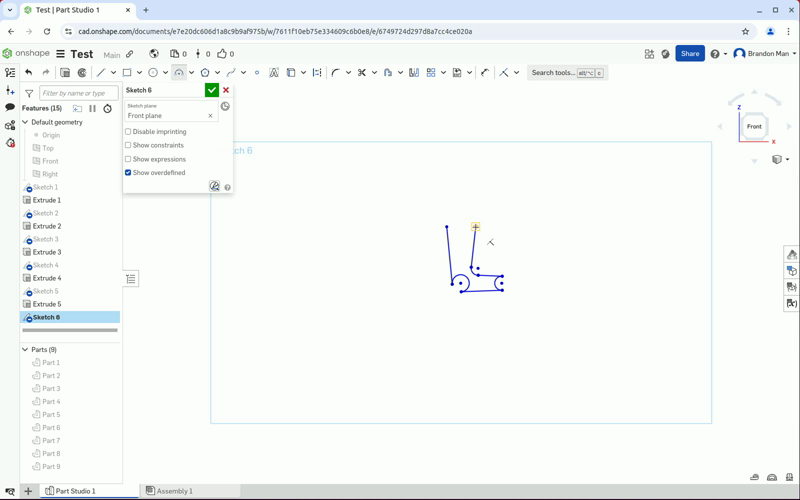
click(475, 226)
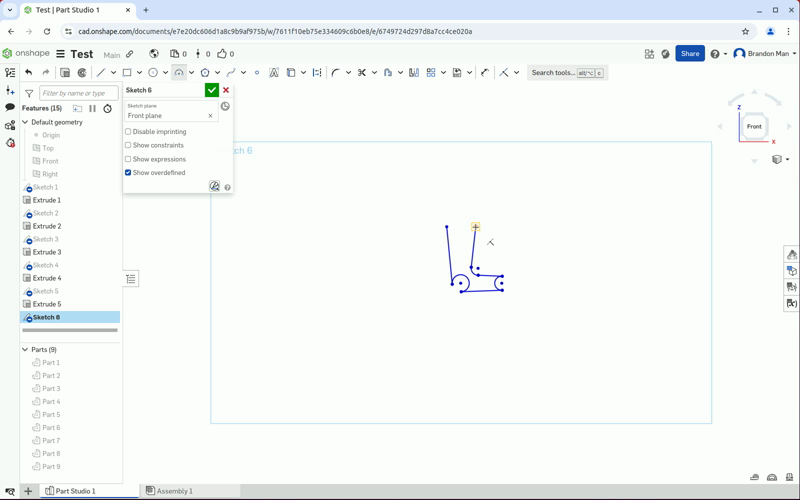
mouse_move(446, 226)
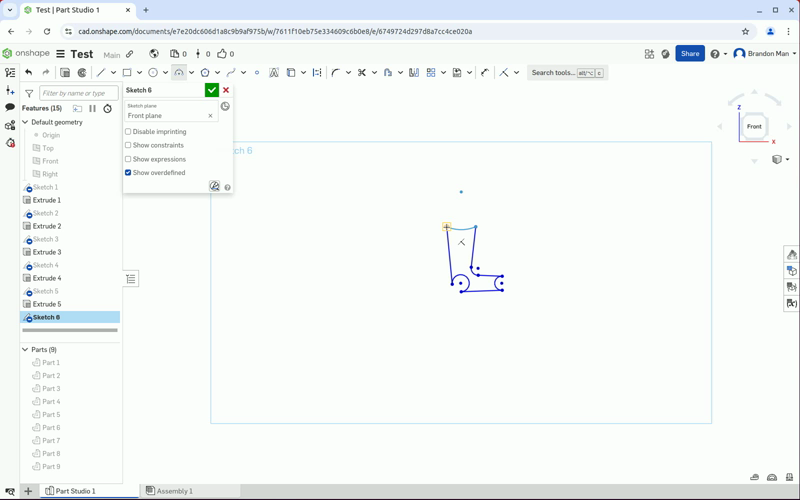
click(446, 226)
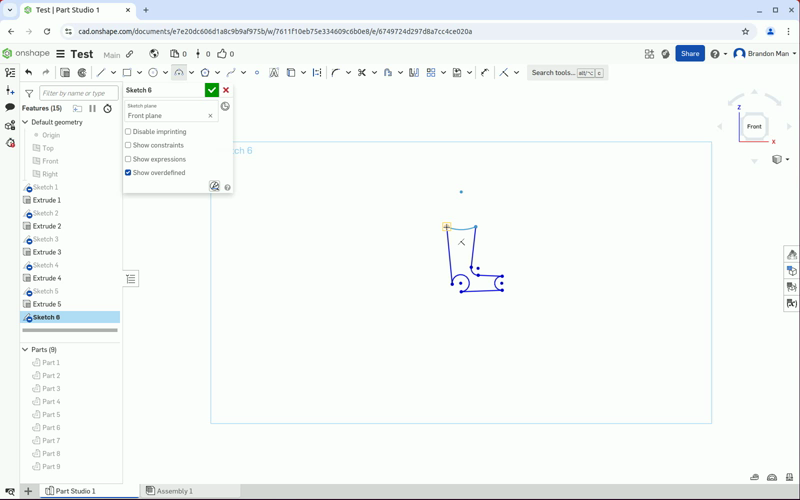
key_down(shift)
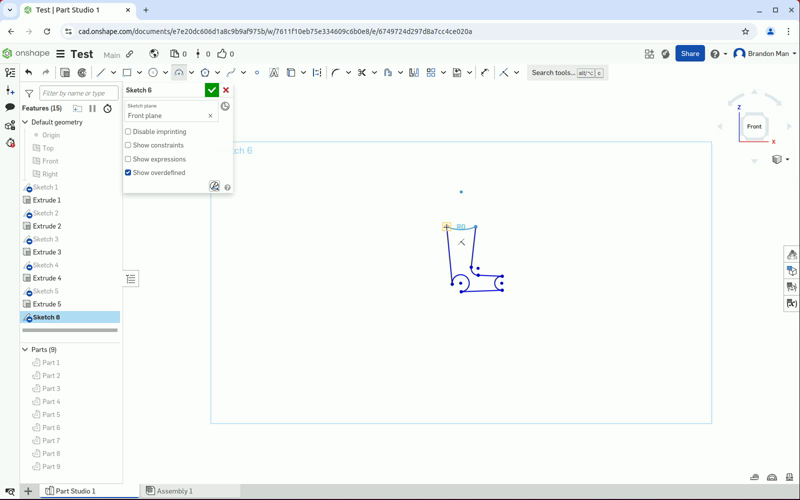
mouse_move(461, 239)
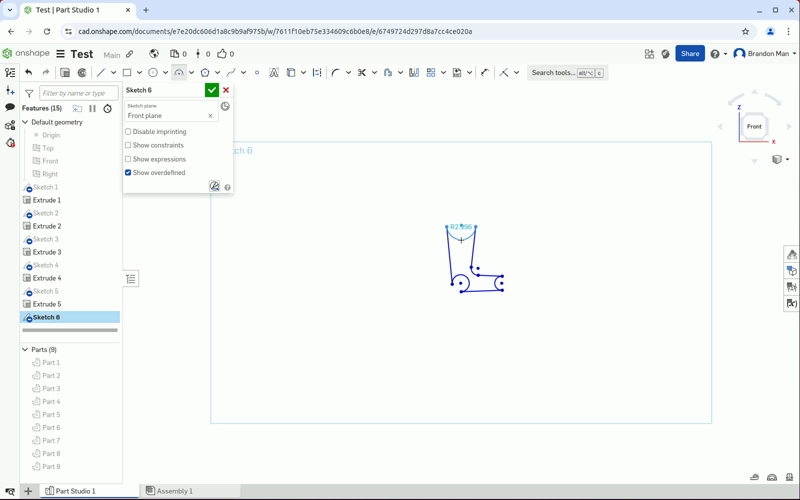
click(461, 239)
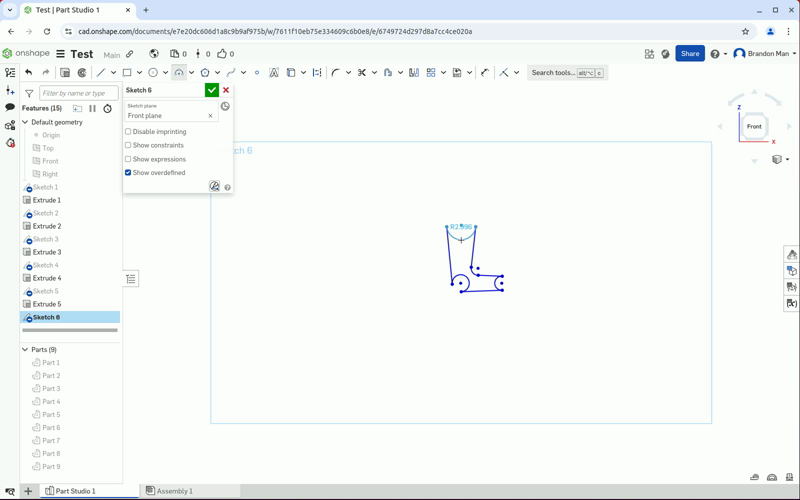
key_up(shift)
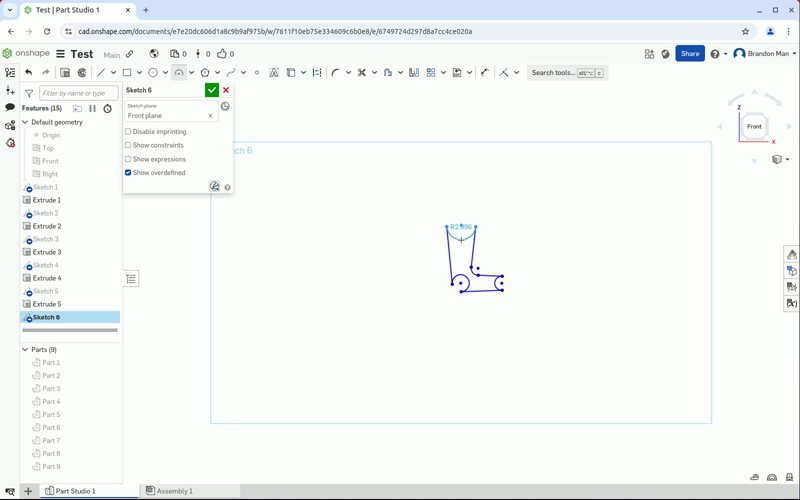
key(esc)
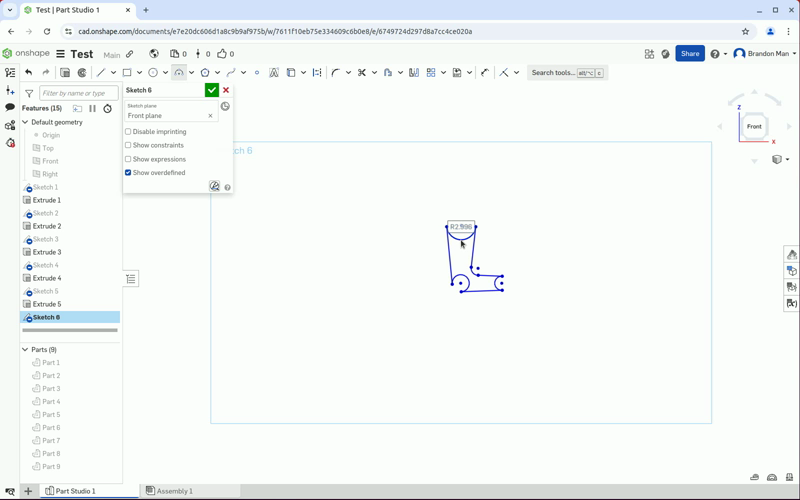
mouse_move(451, 250)
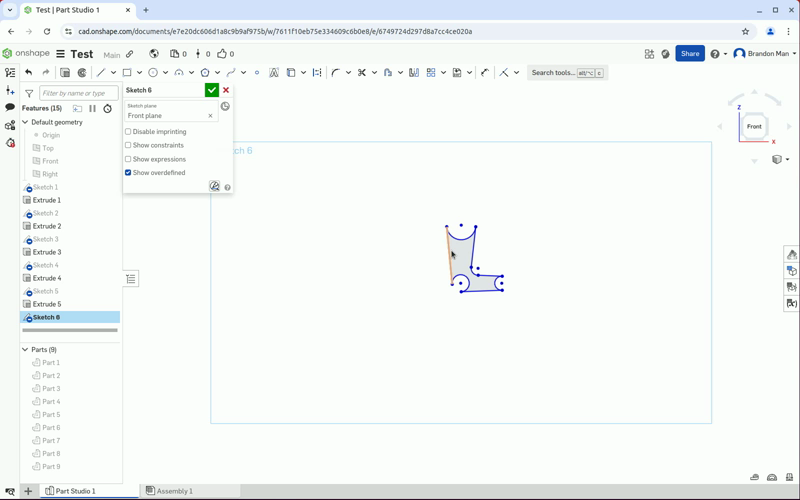
scroll(6)
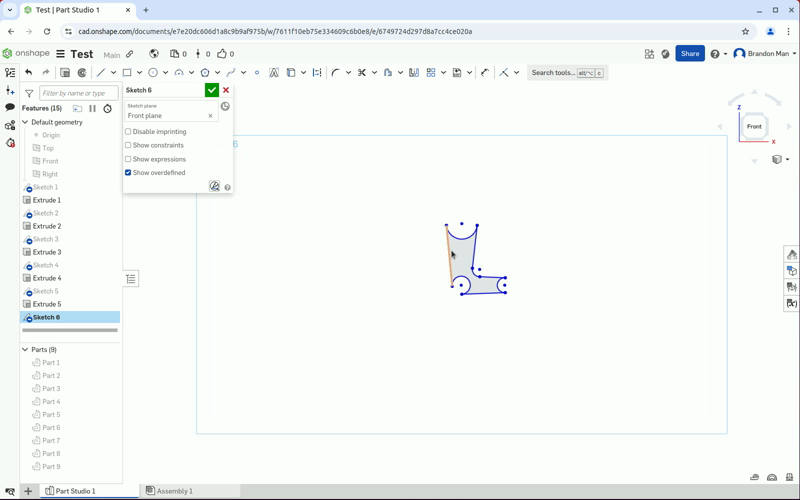
scroll(6)
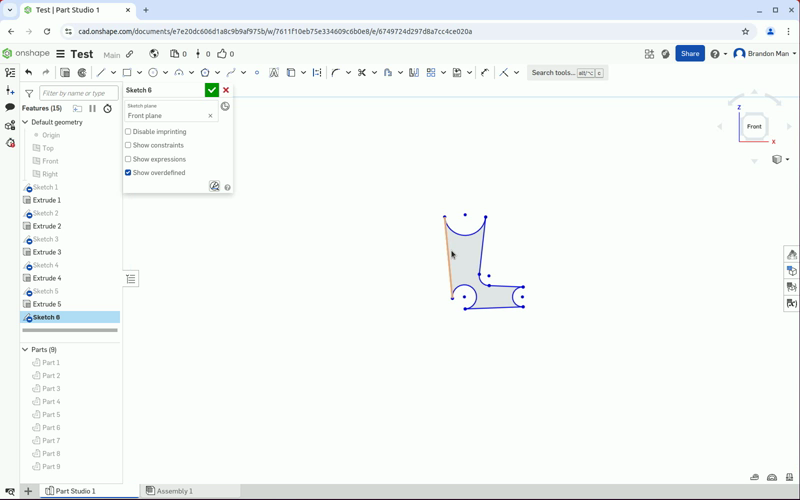
scroll(6)
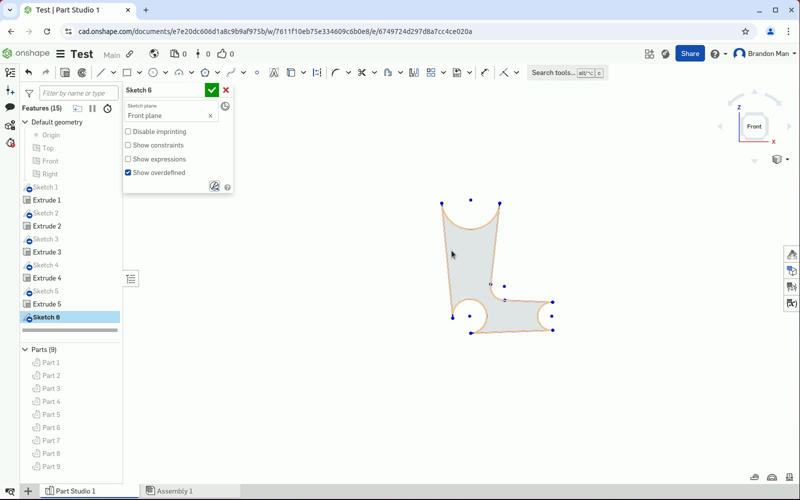
scroll(6)
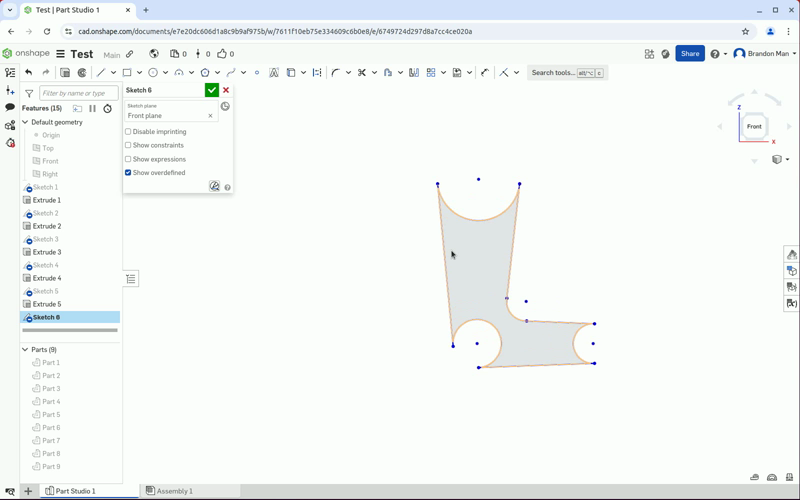
scroll(6)
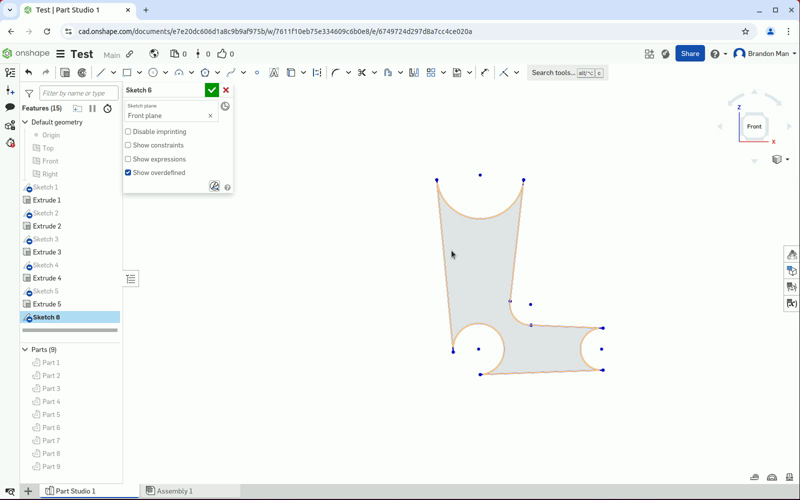
scroll(6)
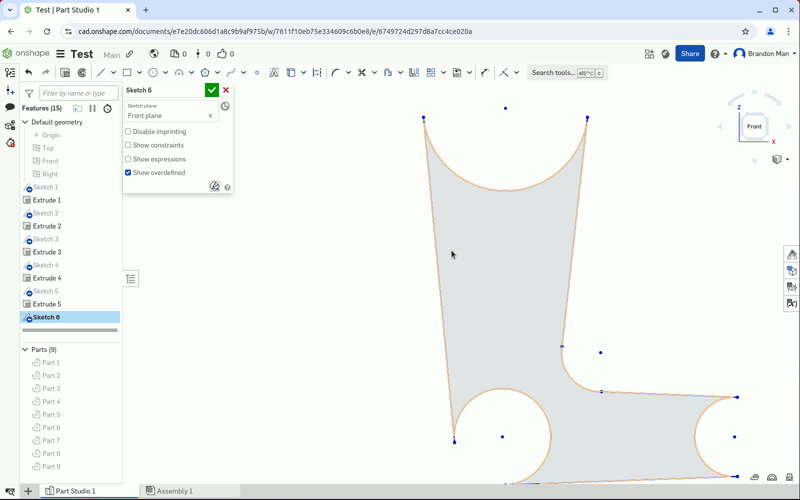
scroll(6)
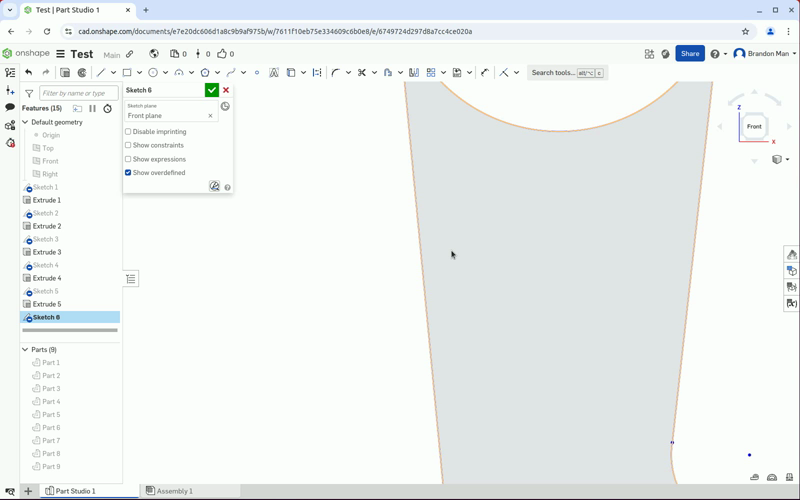
click(451, 250)
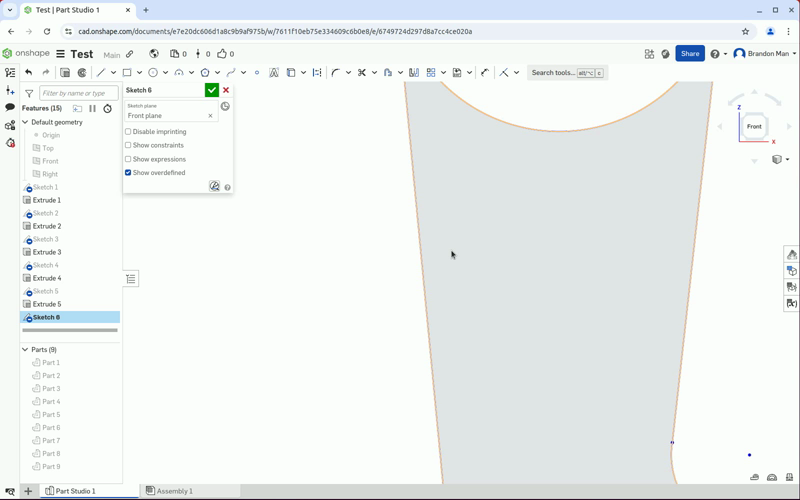
scroll(-6)
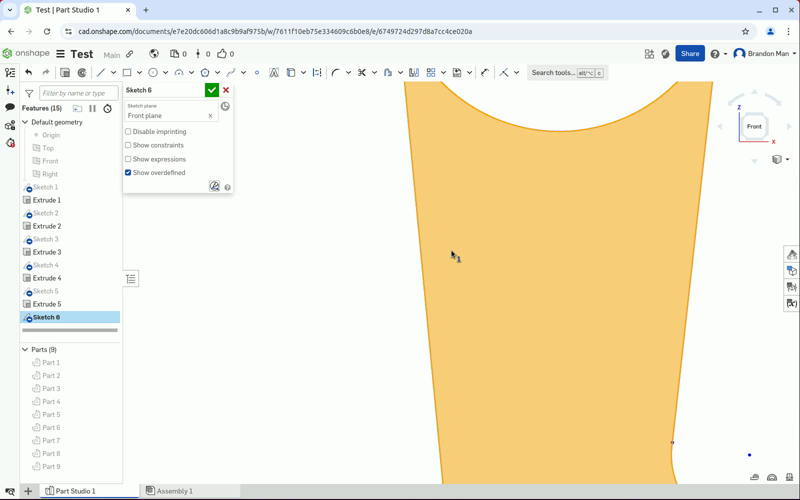
scroll(-6)
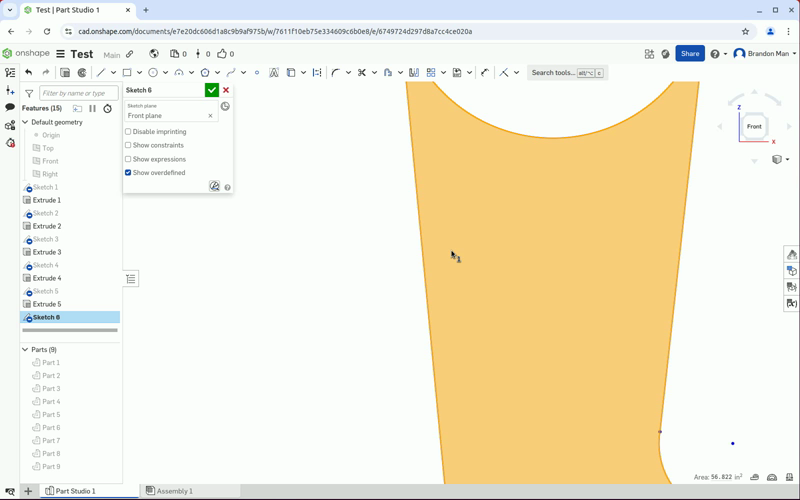
scroll(-6)
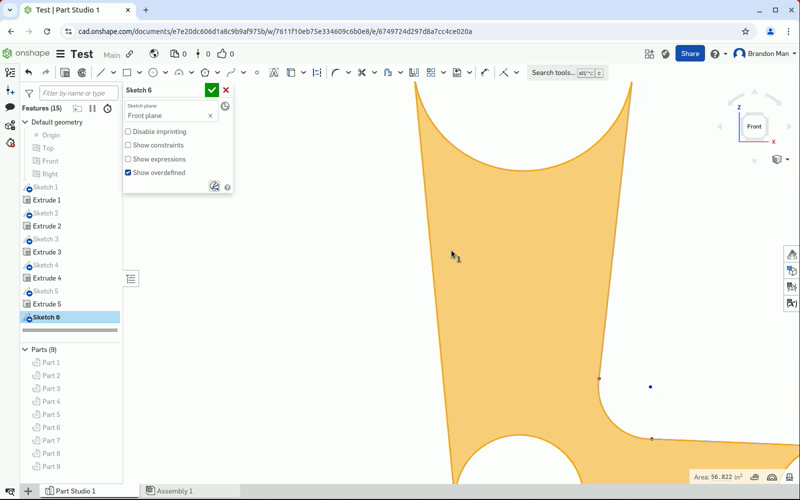
scroll(-6)
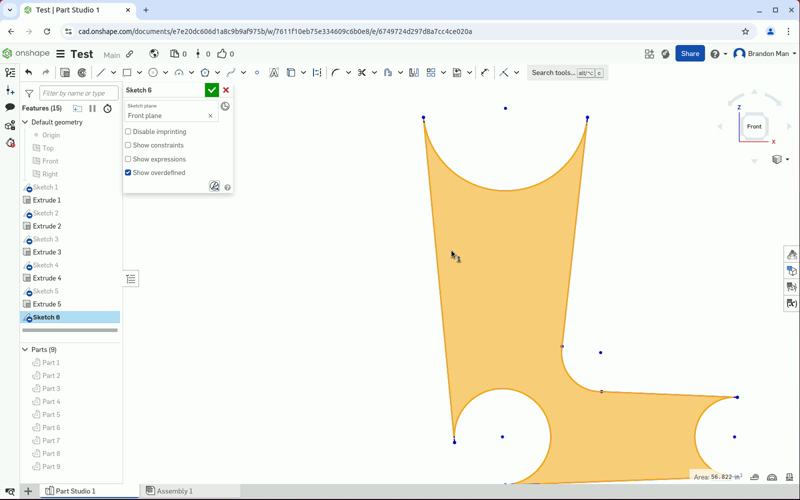
scroll(-6)
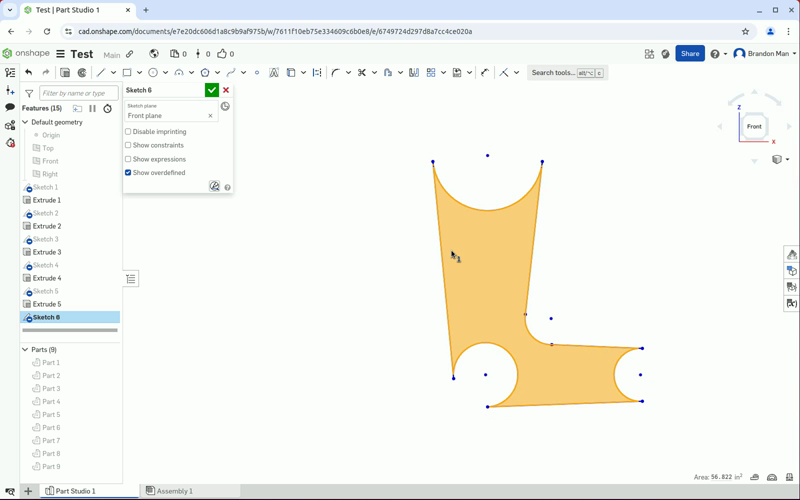
scroll(-6)
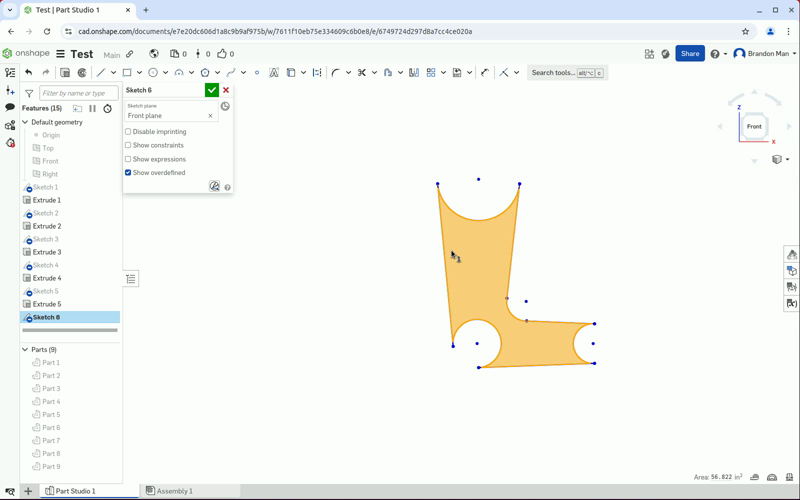
scroll(-6)
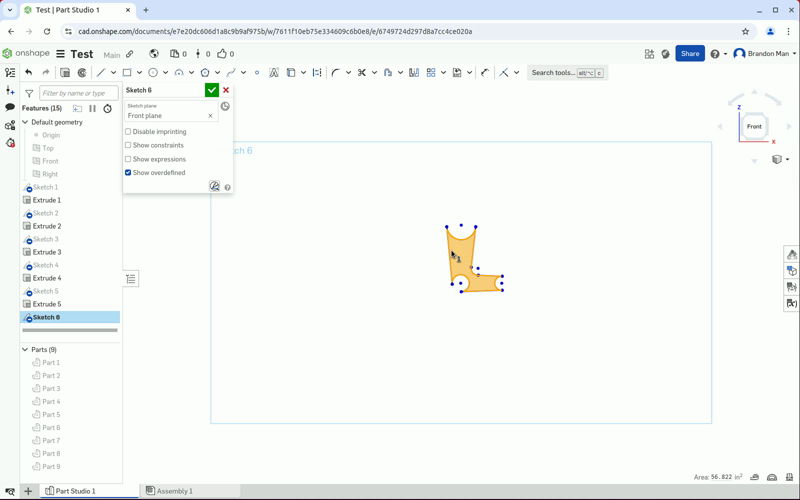
mouse_move(73, 352)
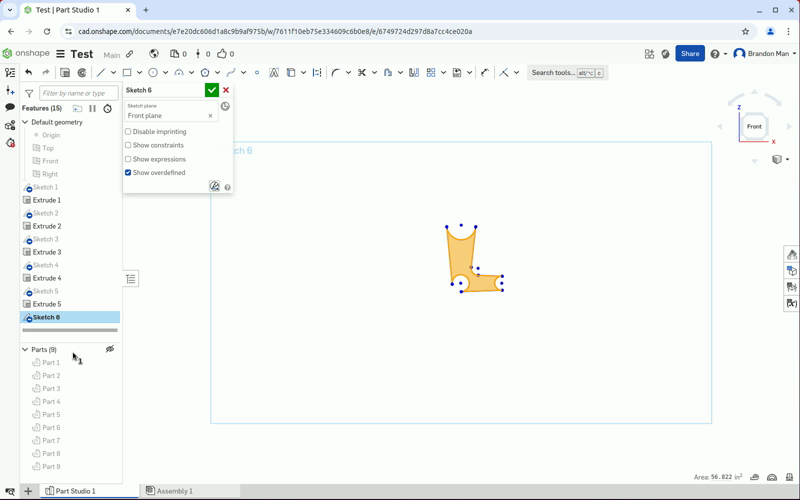
key(shift+y)
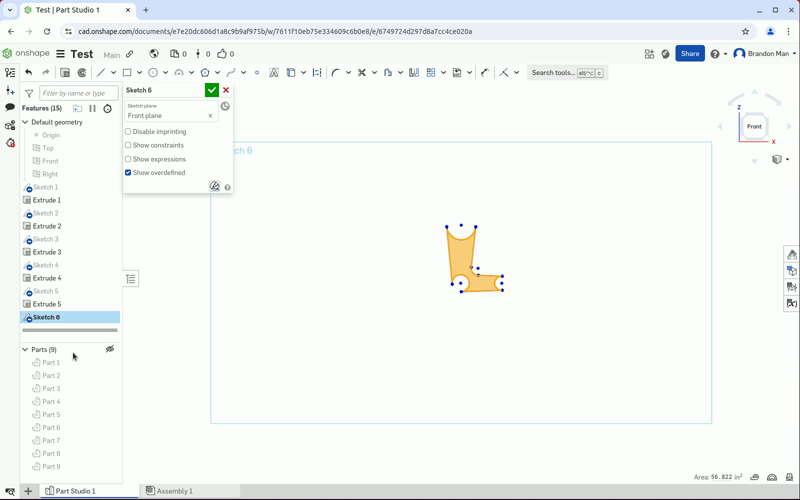
key(shift+e)
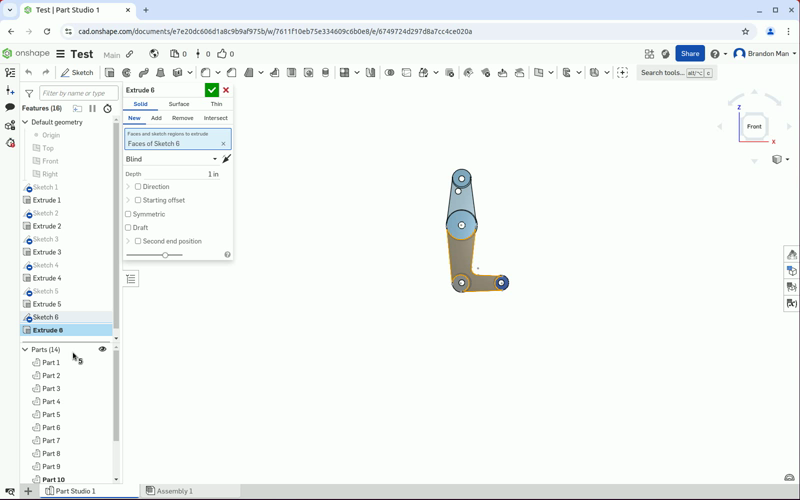
mouse_move(143, 106)
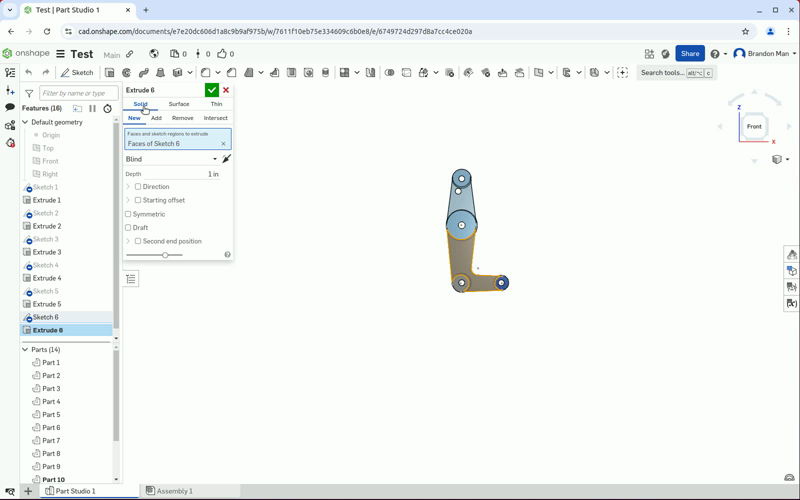
click(143, 106)
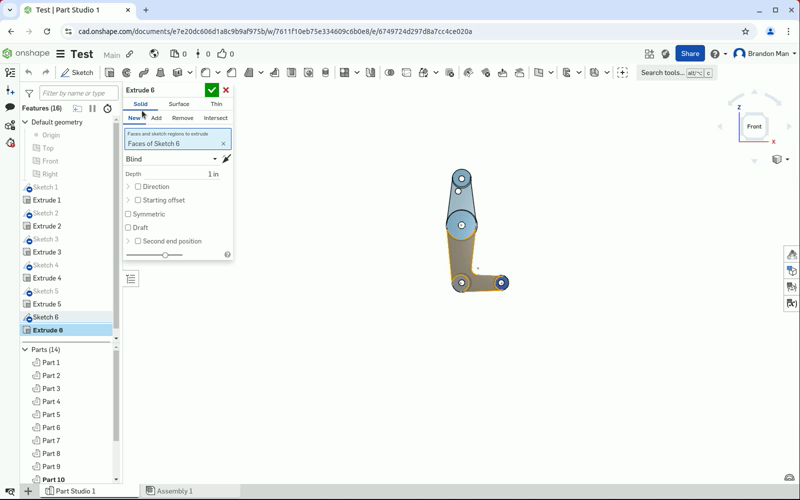
mouse_move(137, 120)
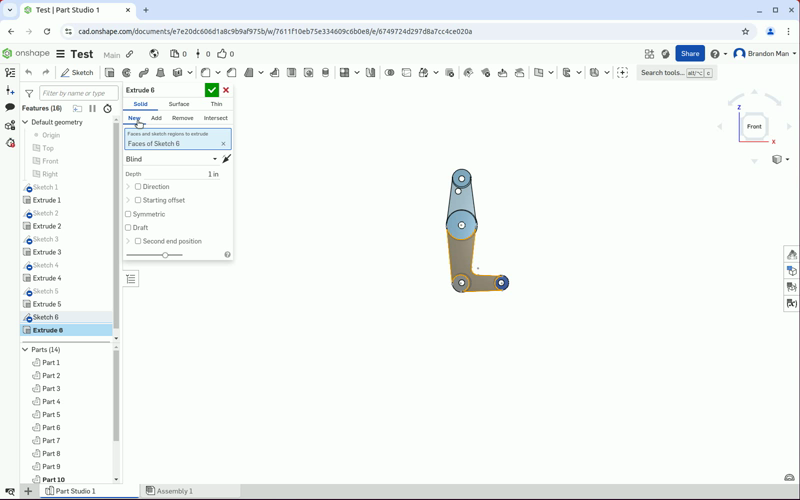
click(137, 120)
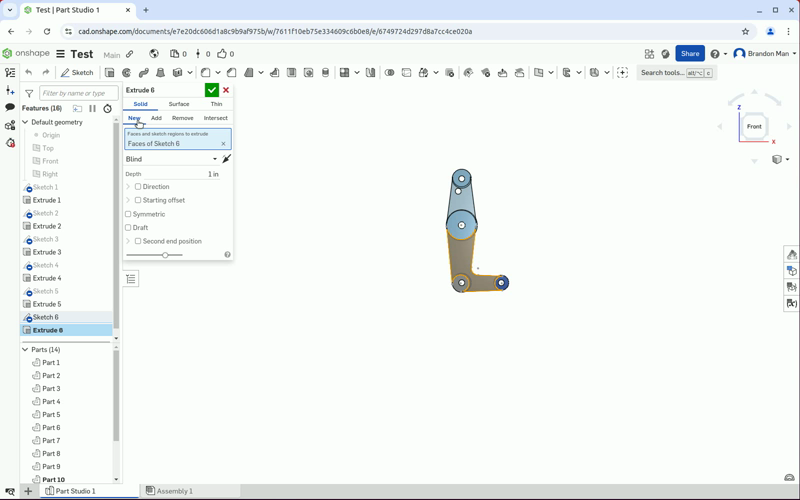
key(tab, 4)
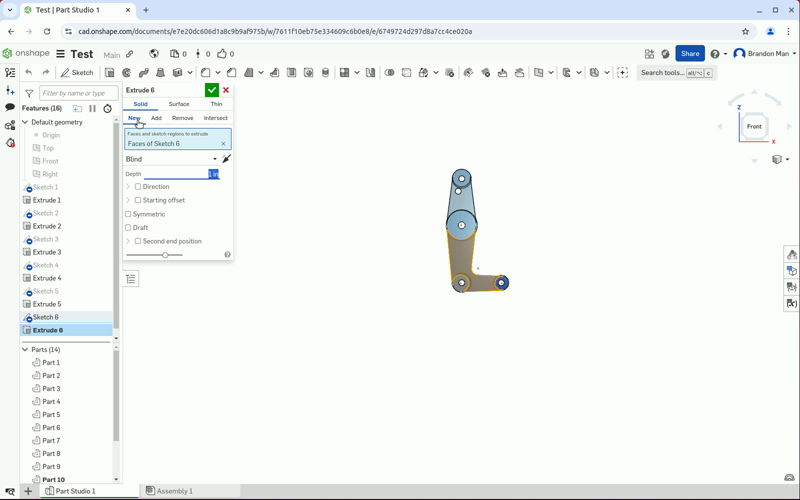
text(0.481)
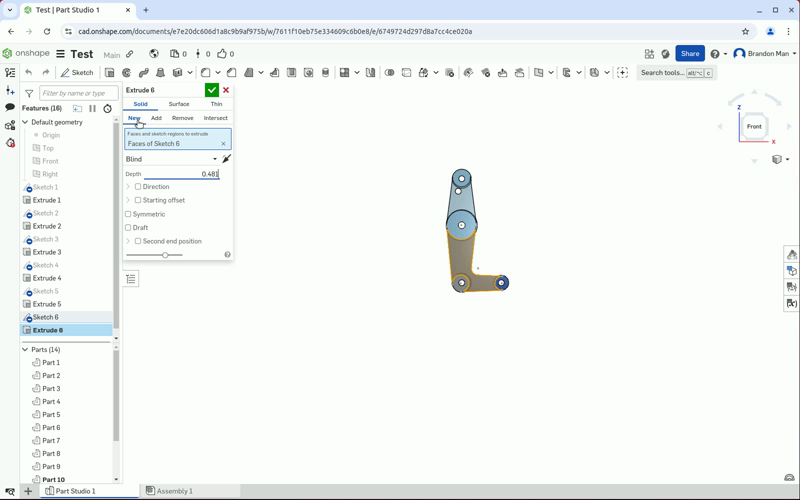
key(enter)
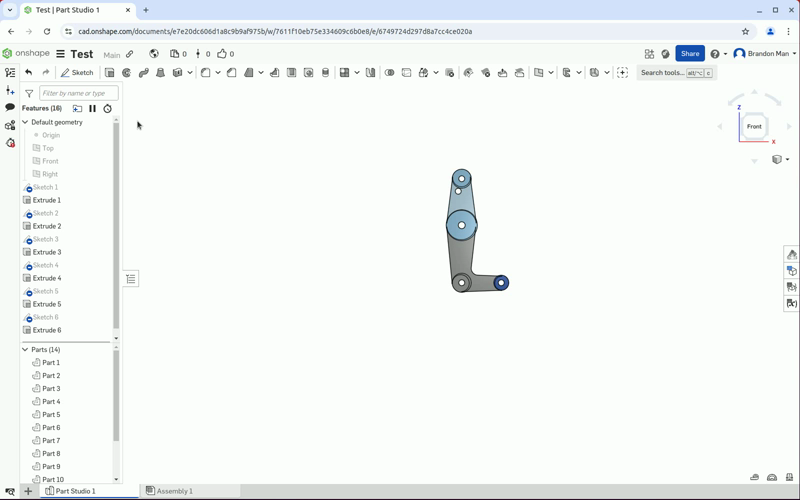
key(shift+h)
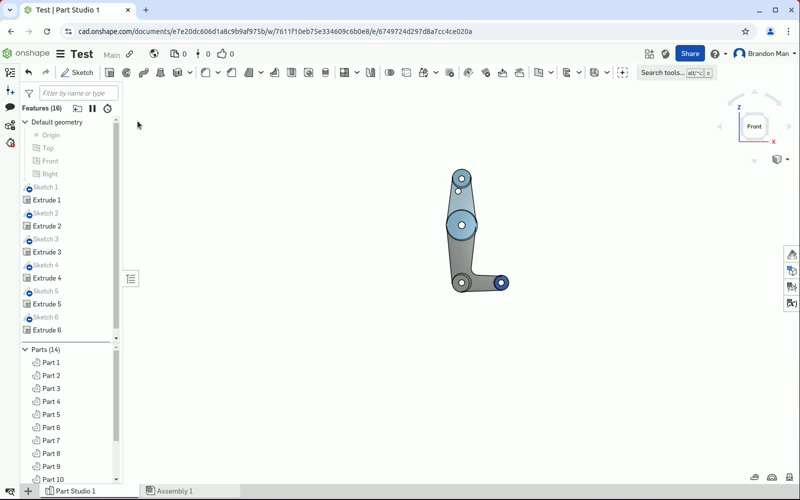
key(shift+h)
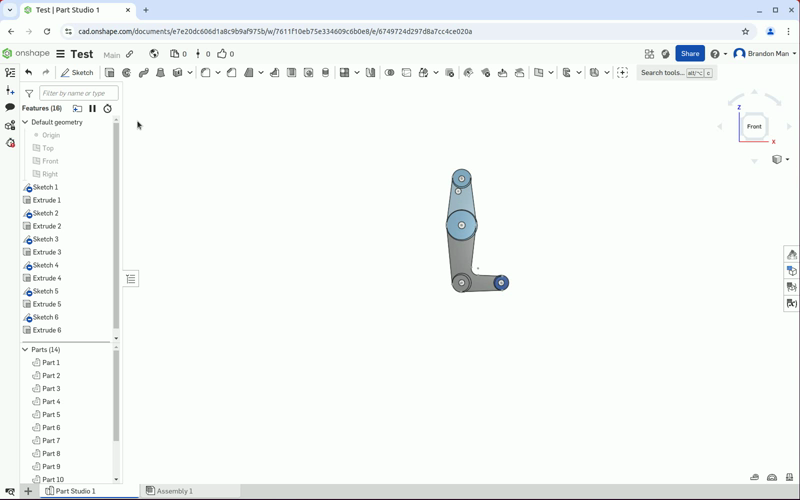
key(shift+7)
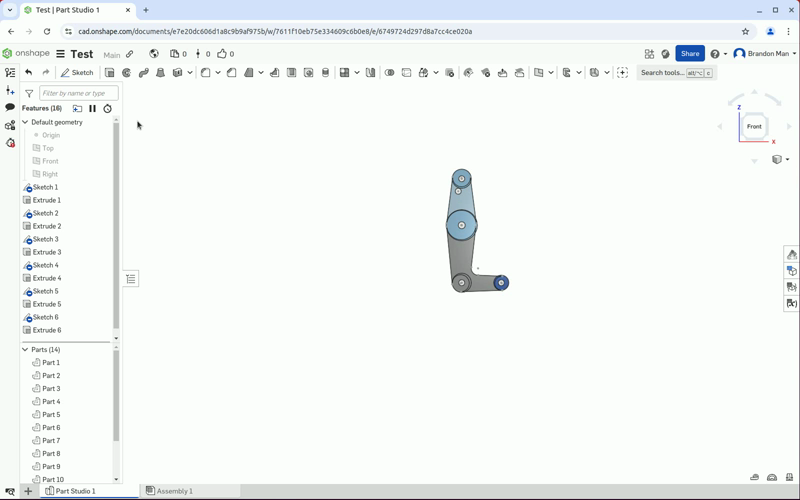
key(left, 2)
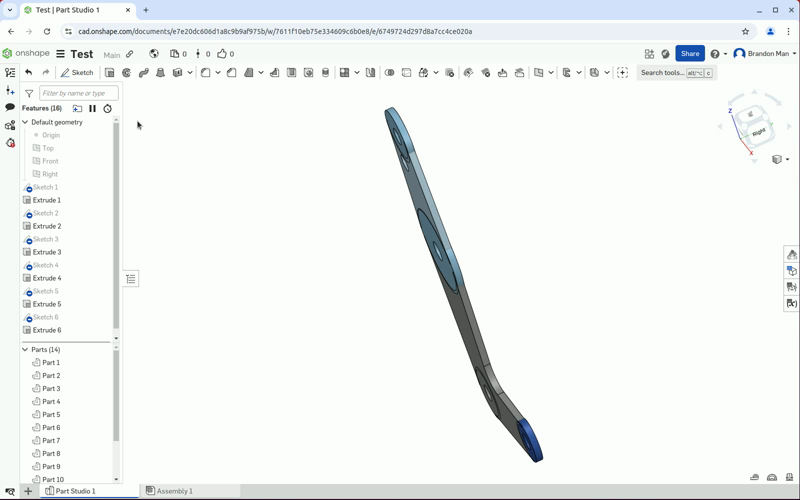
key(down, 2)
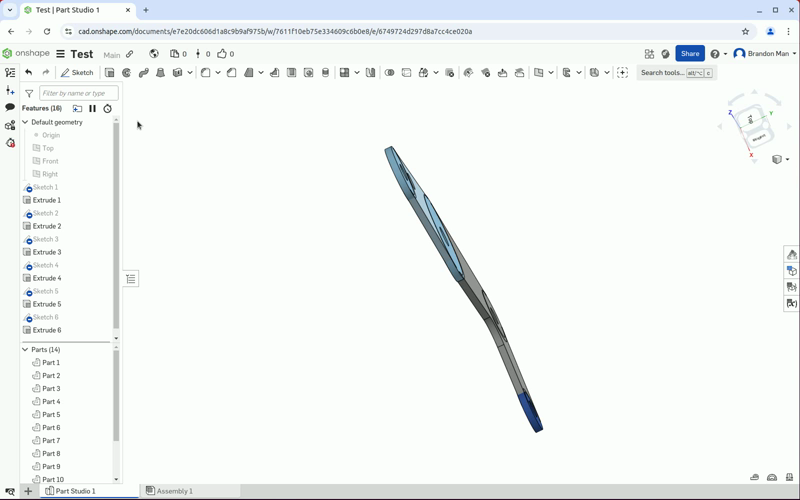
key(up, 2)
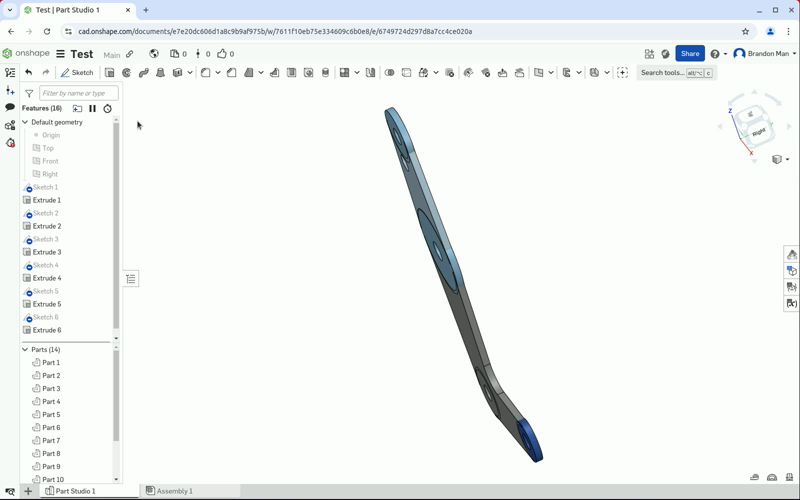
key(right, 2)
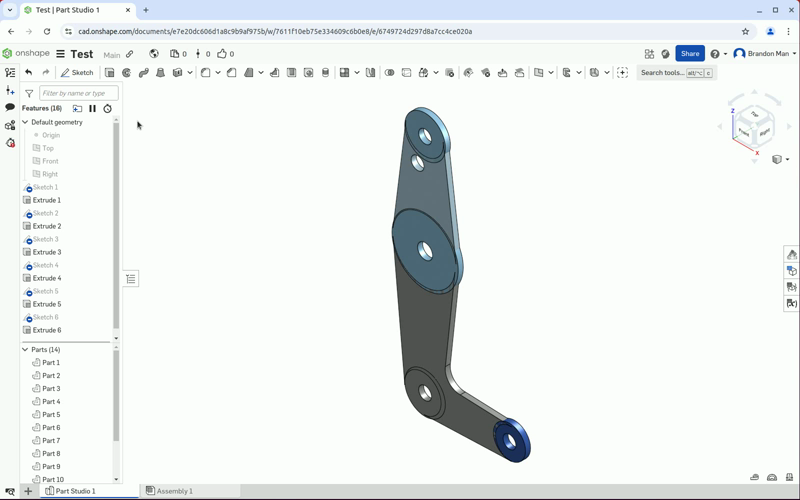
mouse_move(69, 189)
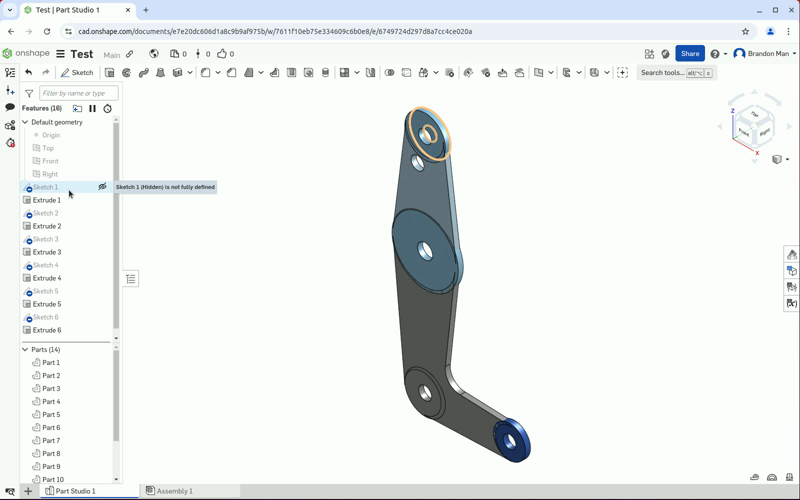
click(69, 189)